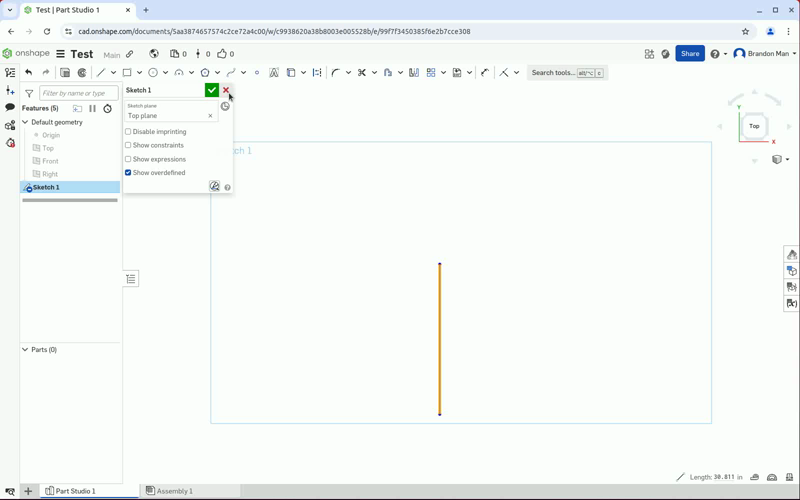
key(shift+h)
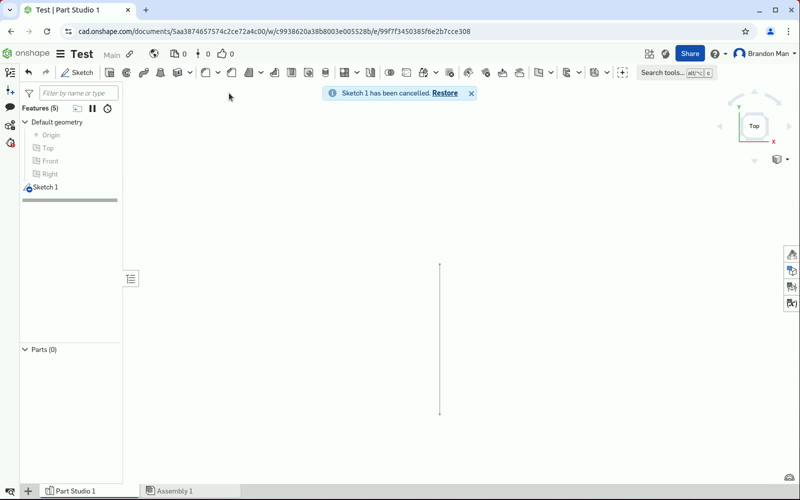
key(shift+s)
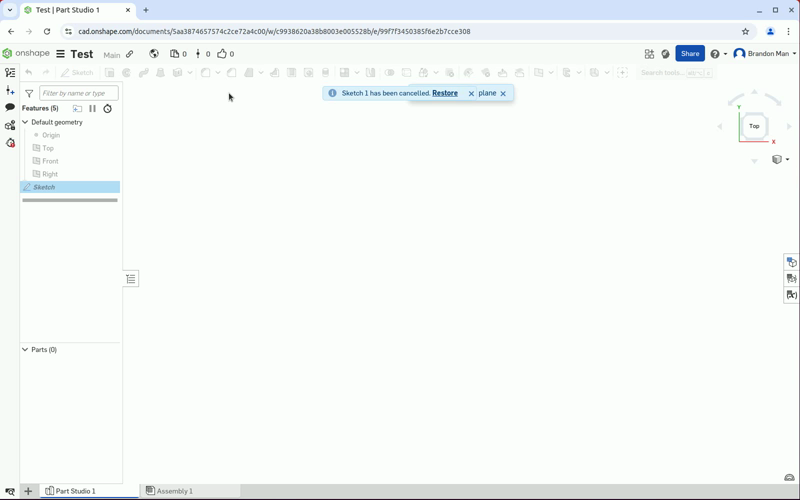
mouse_move(73, 150)
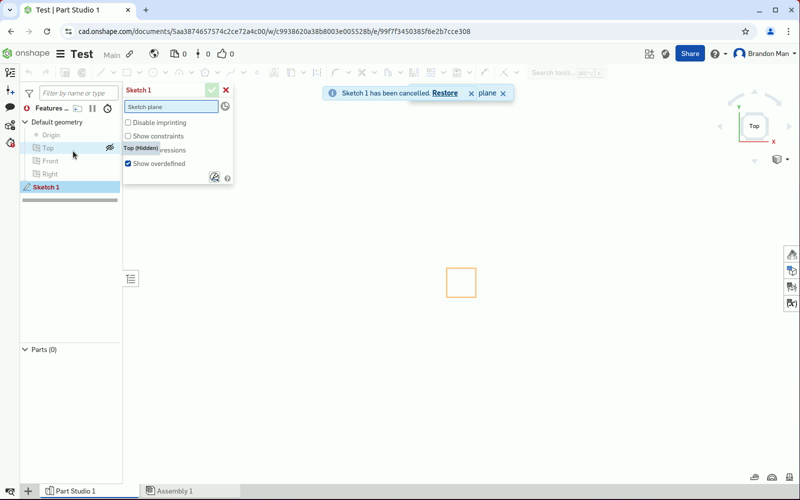
click(73, 150)
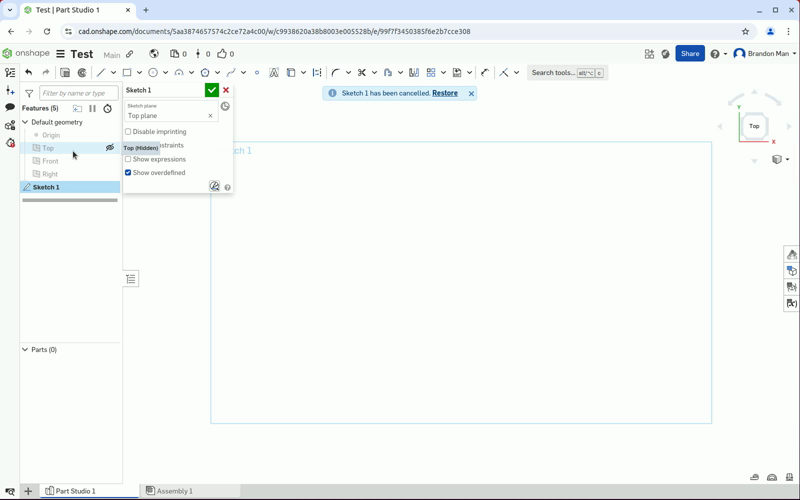
mouse_move(73, 352)
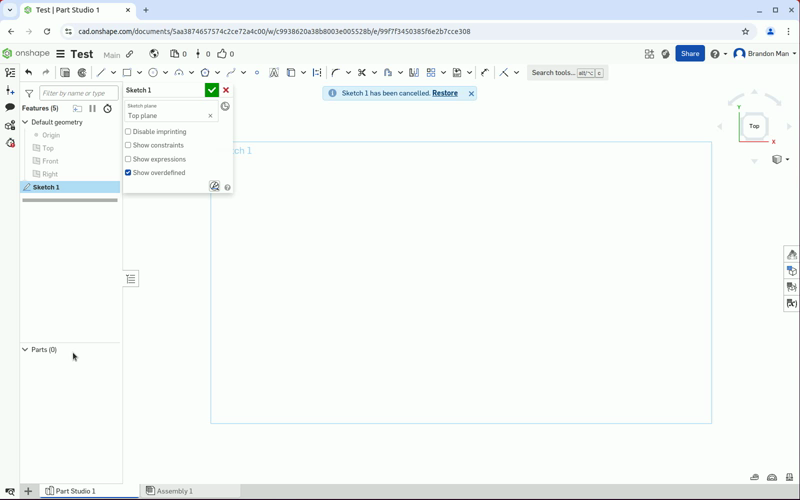
key(y)
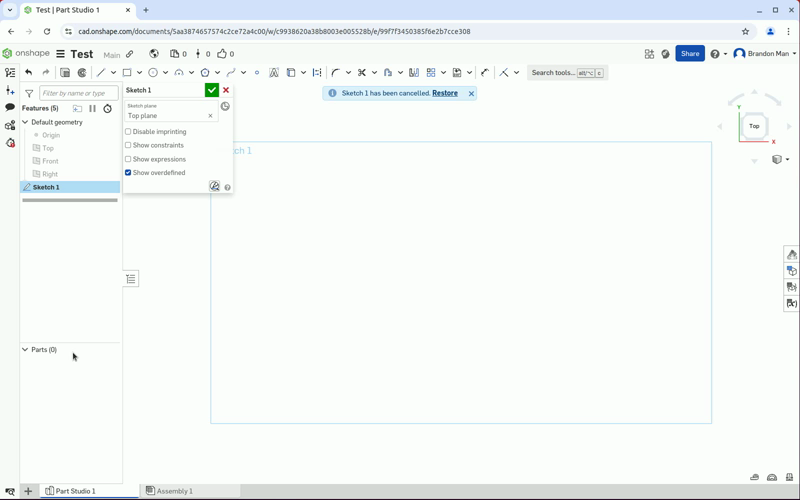
key(a)
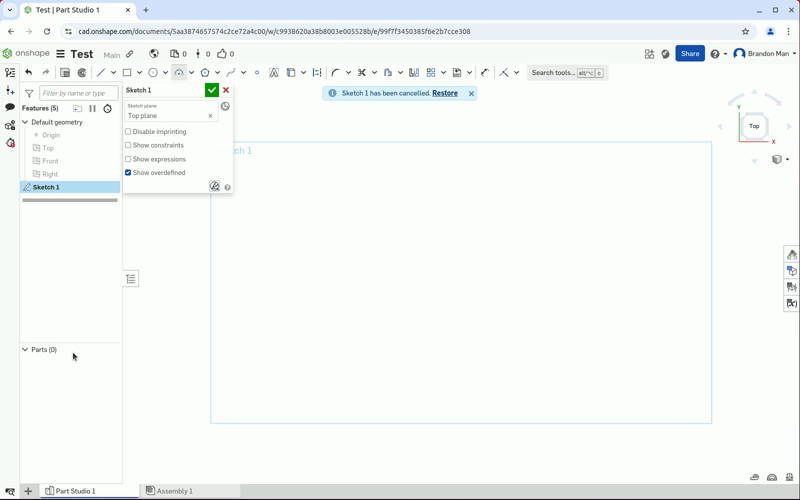
key_down(shift)
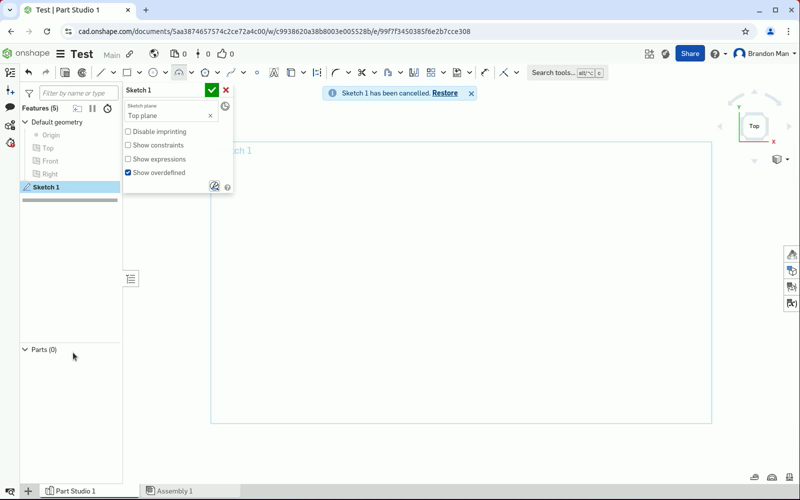
mouse_move(460, 336)
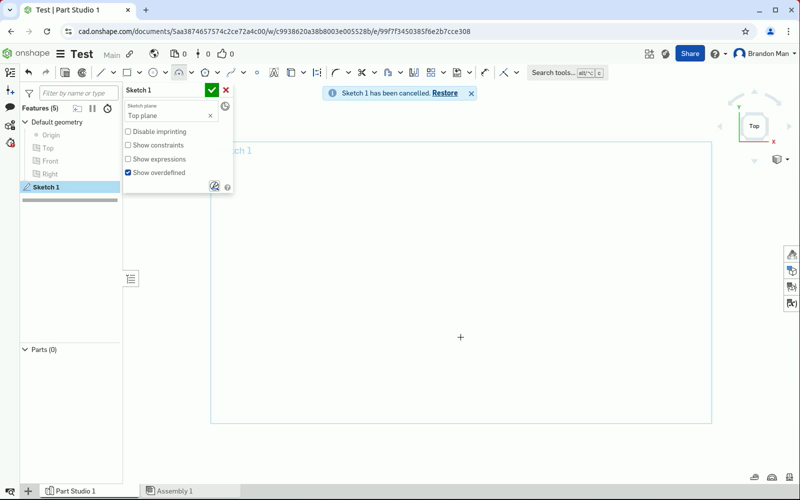
click(460, 336)
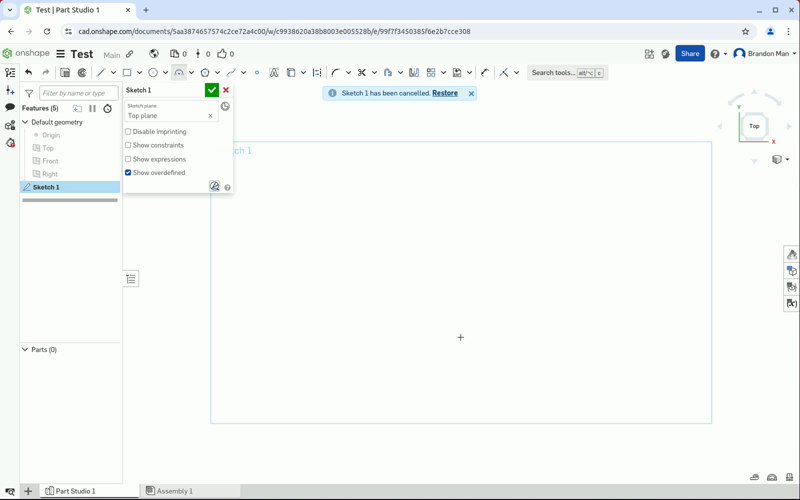
key_up(shift)
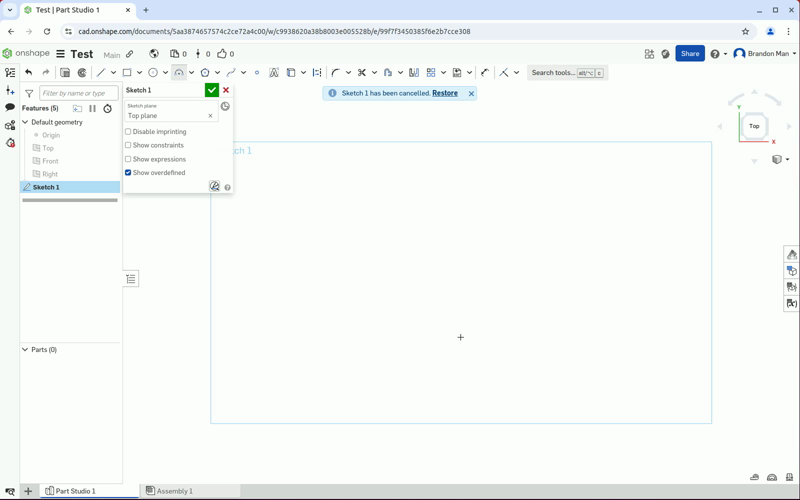
key_down(shift)
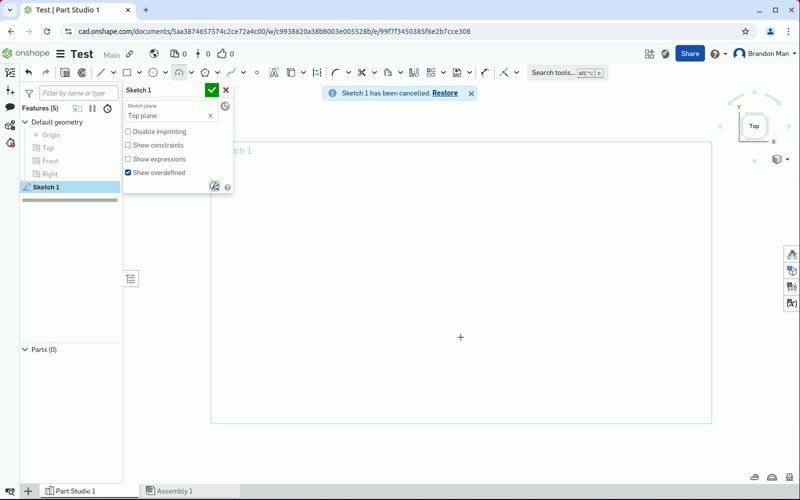
mouse_move(493, 336)
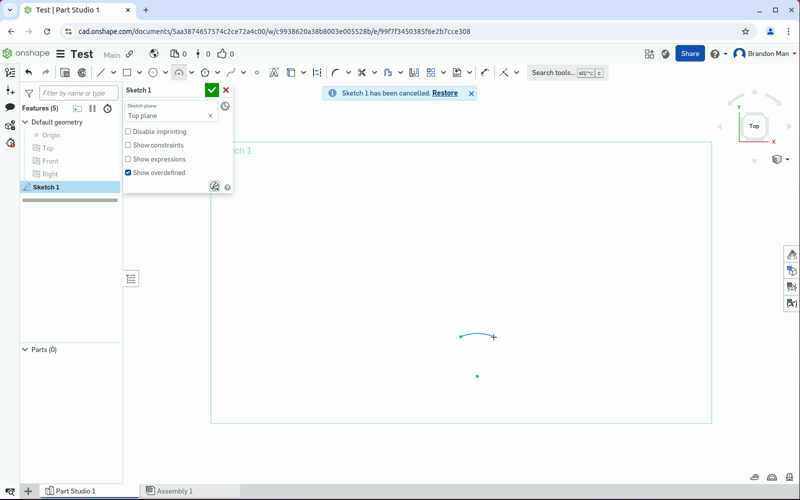
click(493, 336)
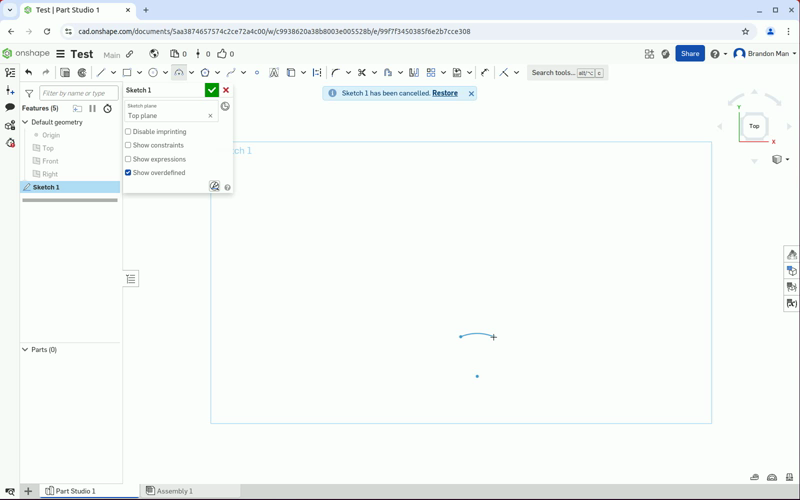
mouse_move(477, 320)
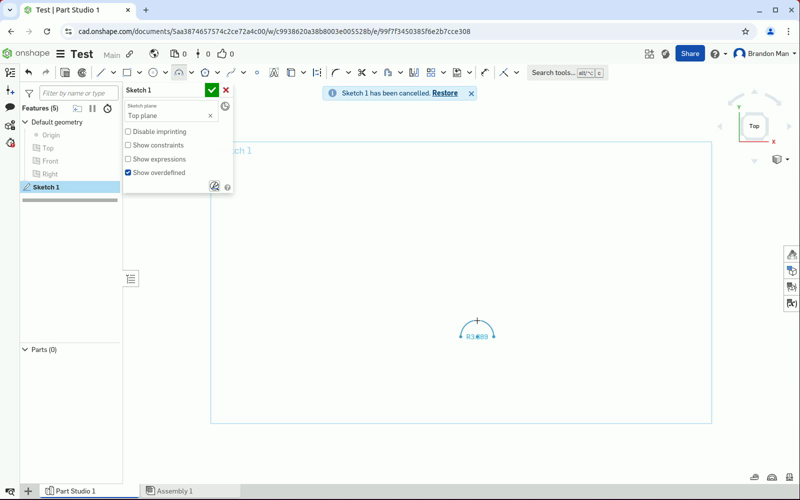
click(477, 320)
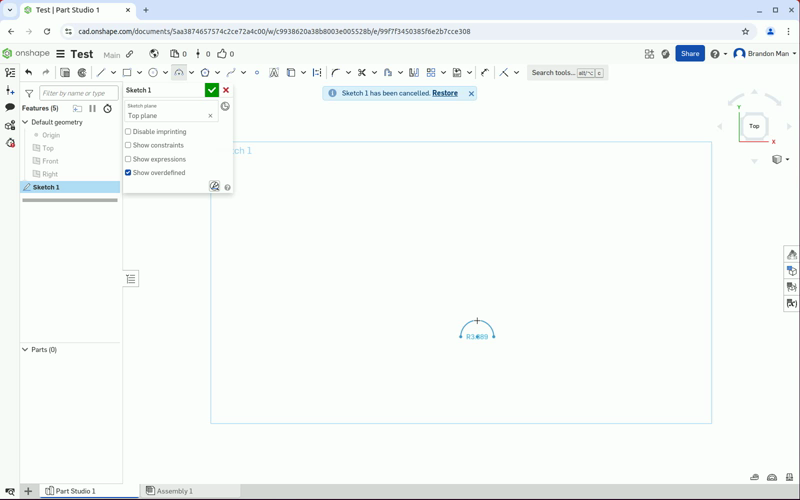
key_up(shift)
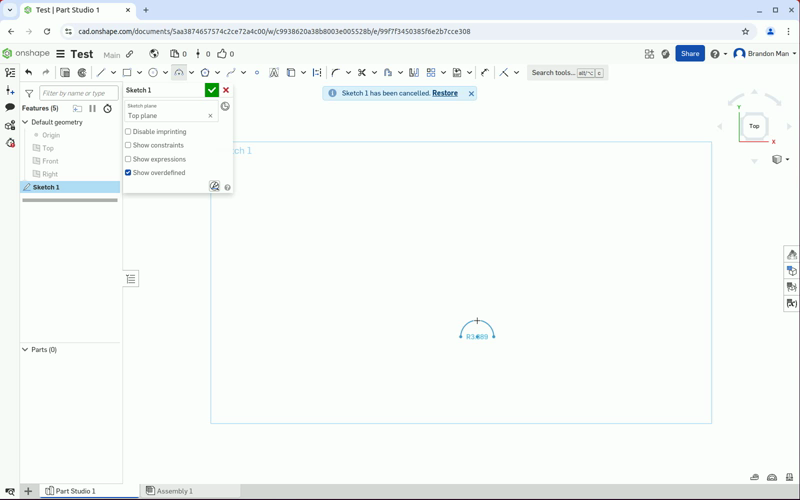
key(esc)
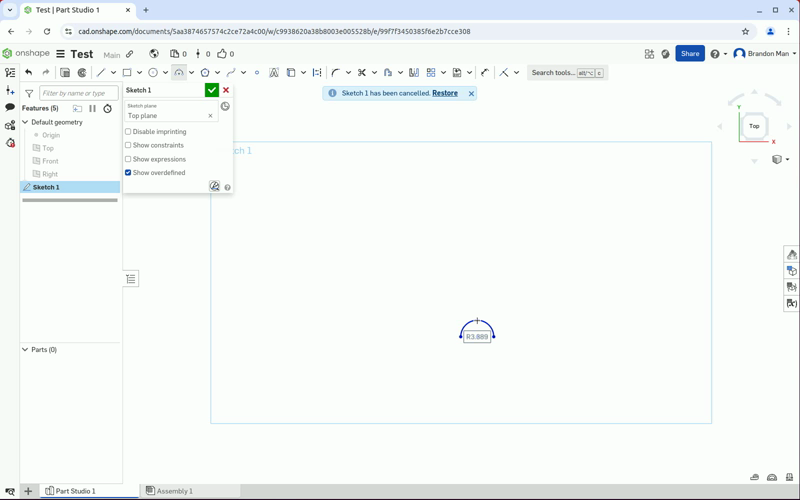
key(l)
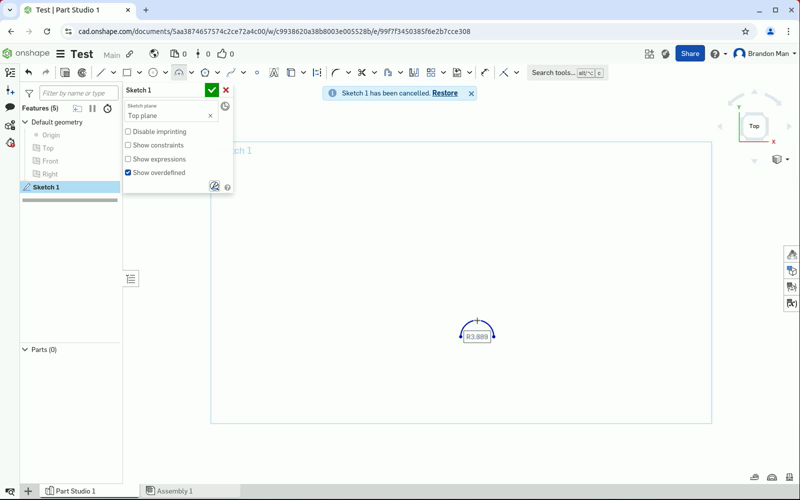
mouse_move(493, 336)
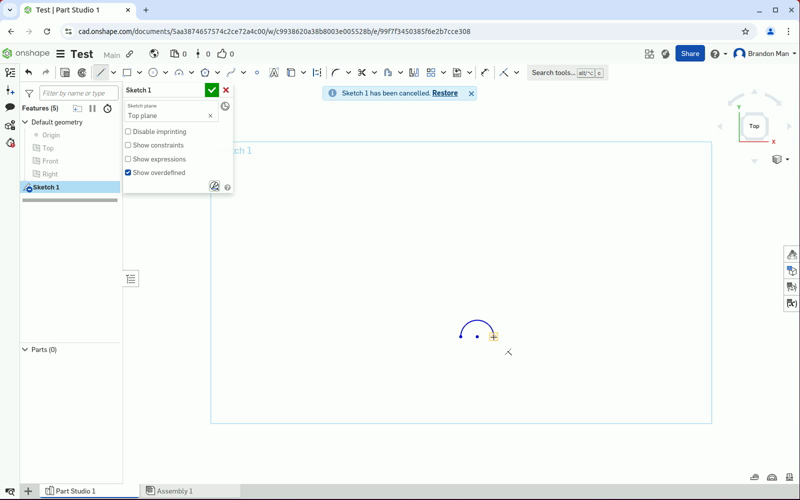
click(493, 336)
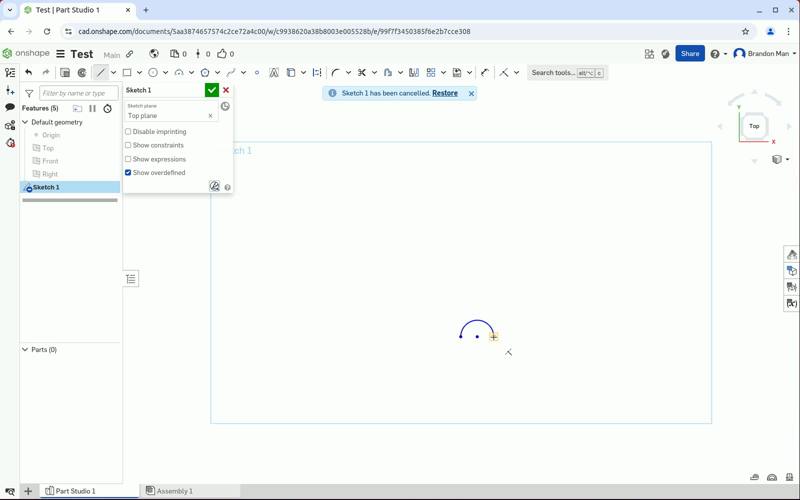
key_down(shift)
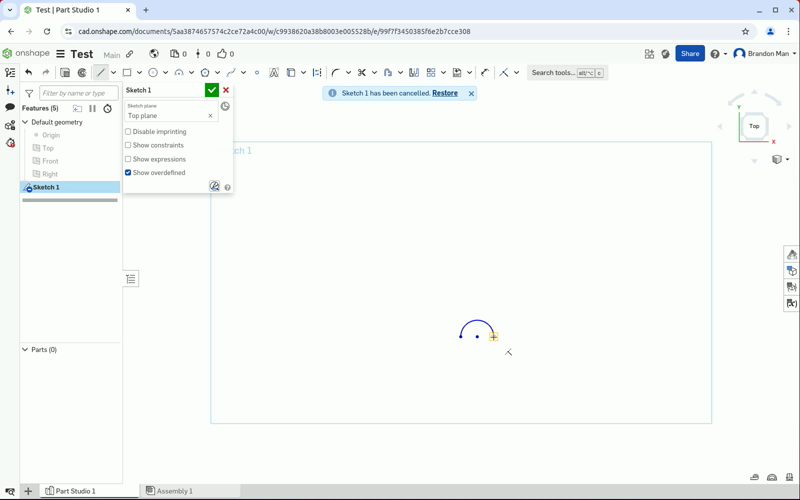
mouse_move(523, 336)
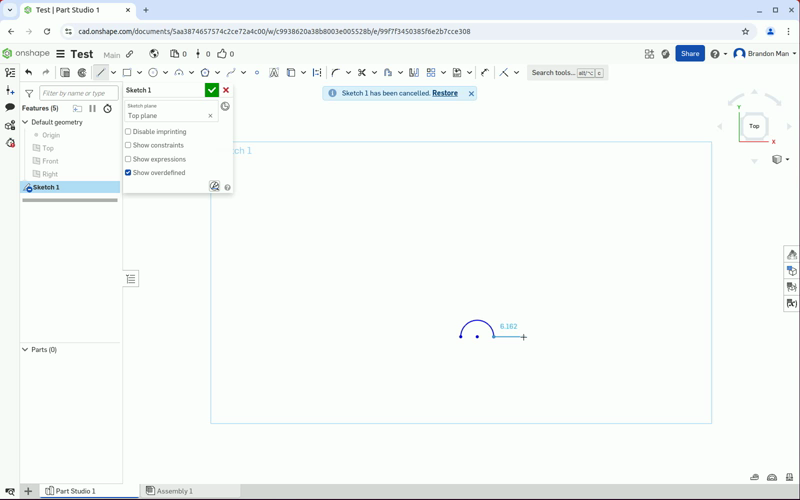
mouse_move(493, 282)
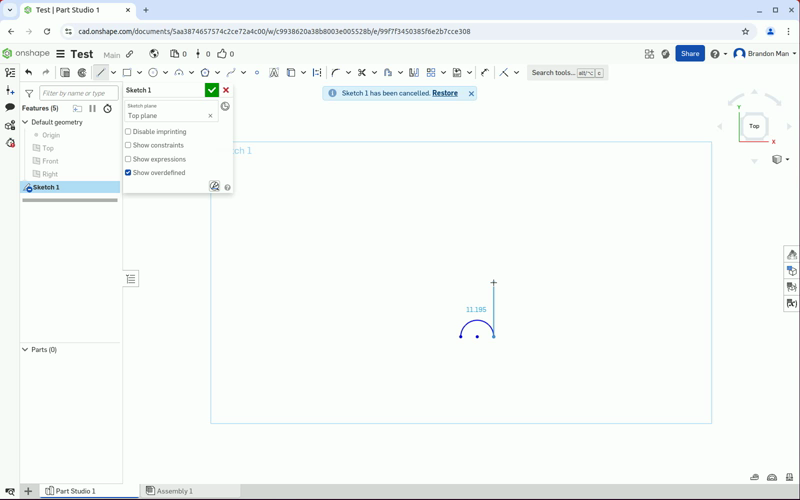
click(493, 282)
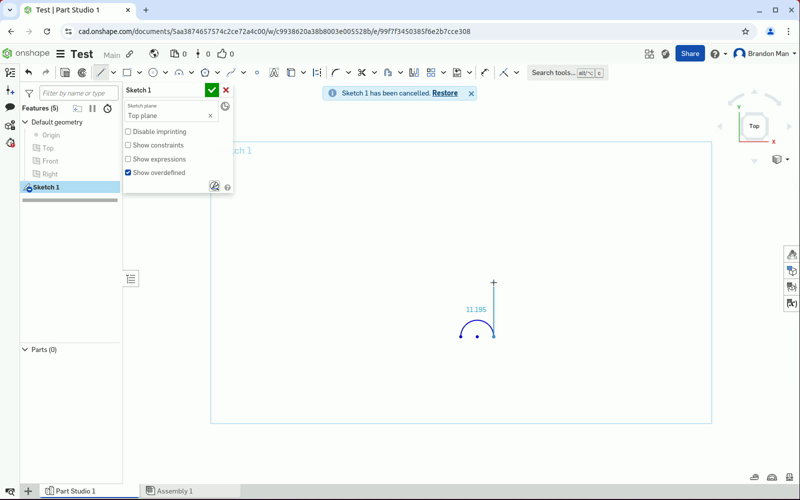
key_up(shift)
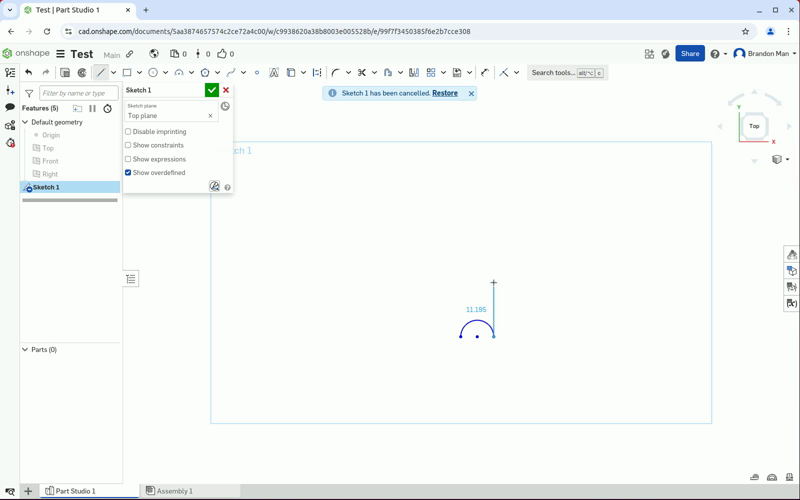
key(esc)
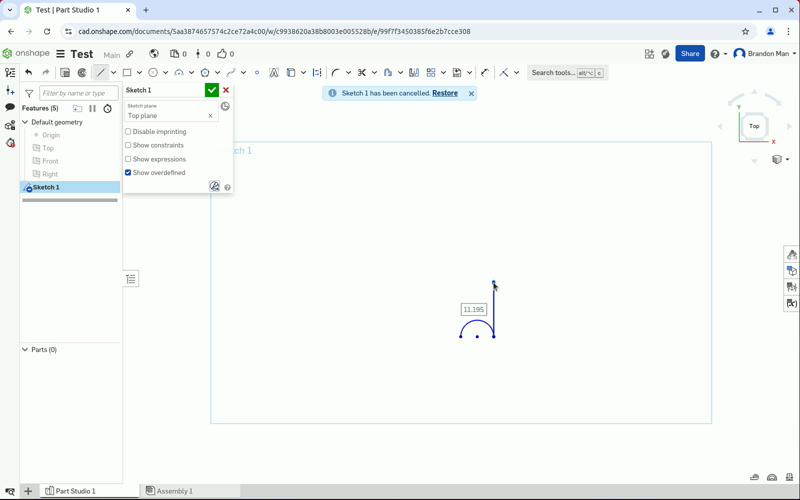
key(a)
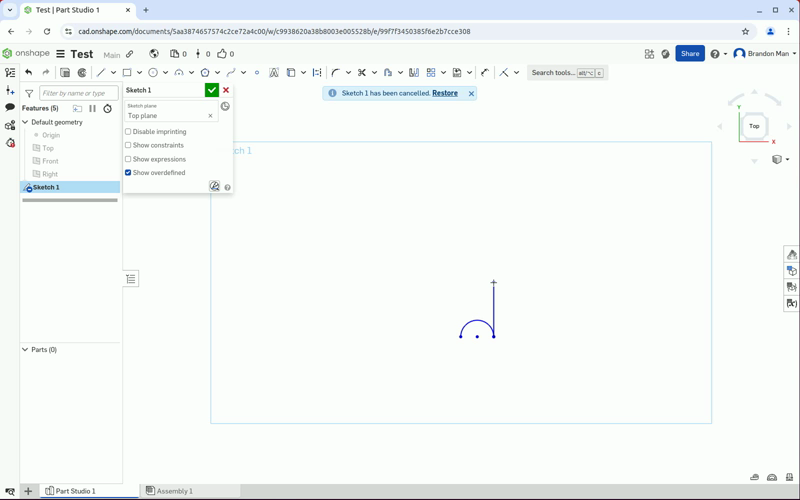
mouse_move(493, 282)
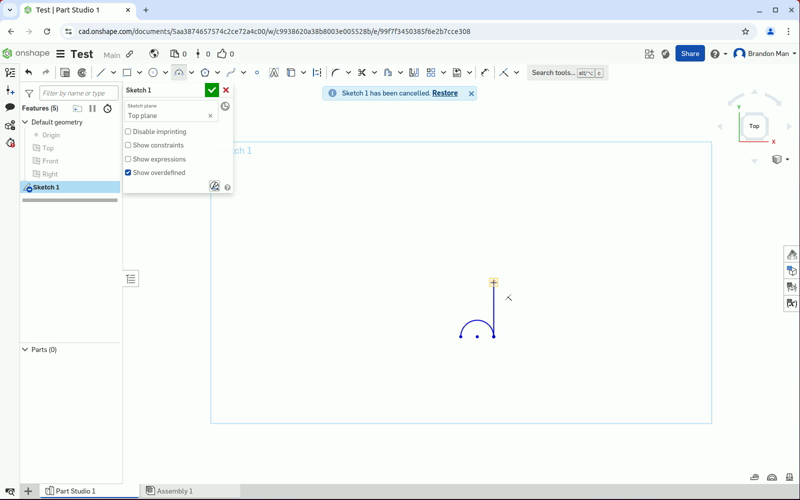
click(493, 282)
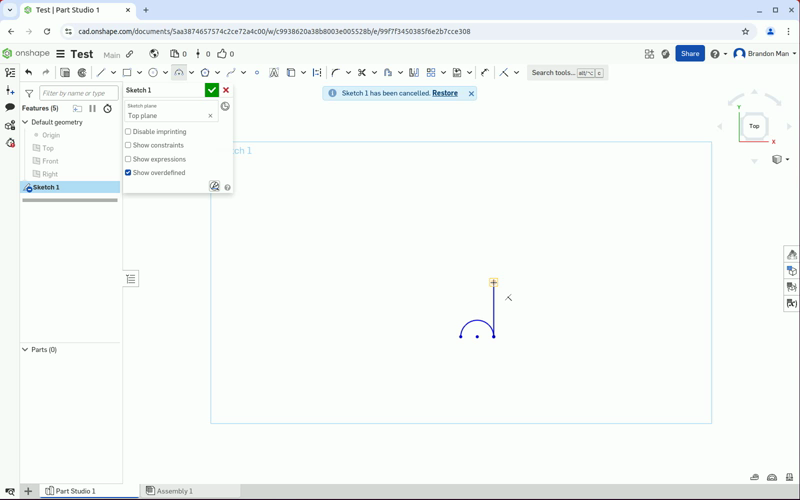
key_down(shift)
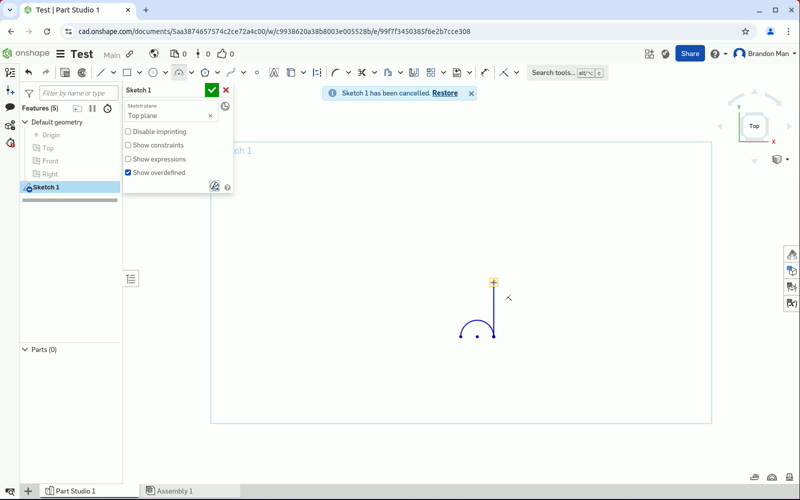
mouse_move(460, 282)
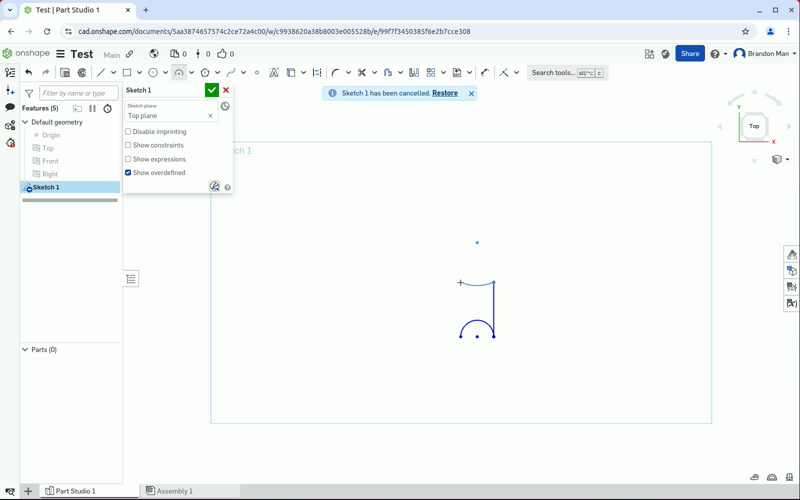
click(460, 282)
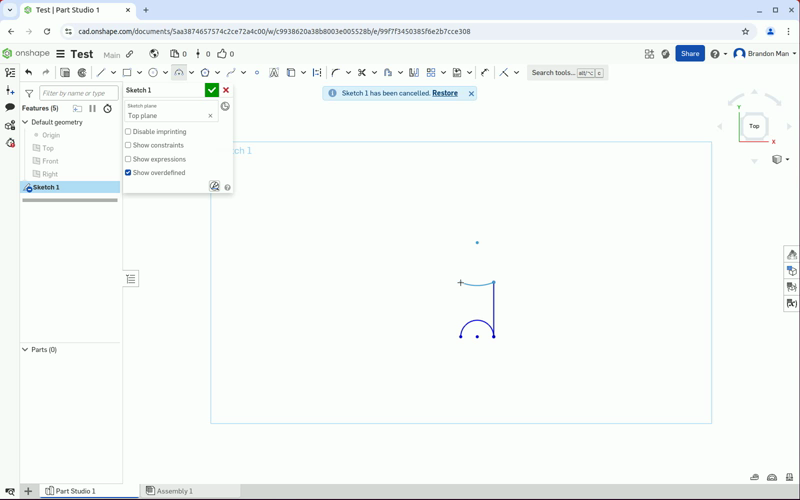
mouse_move(477, 298)
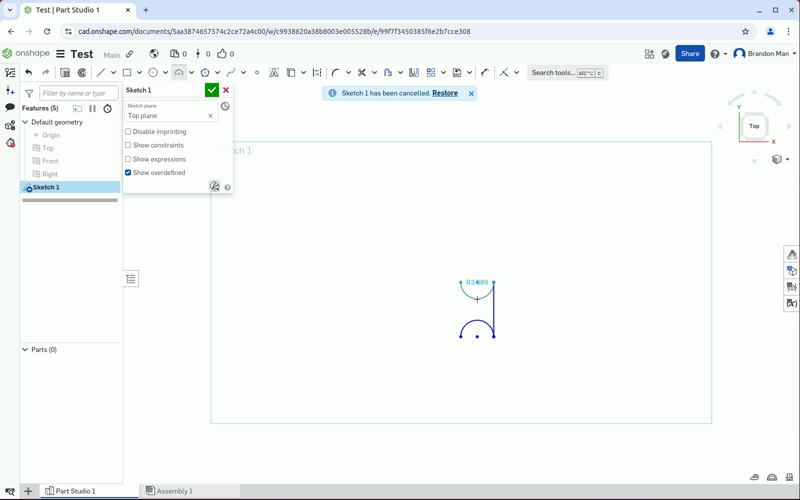
click(477, 298)
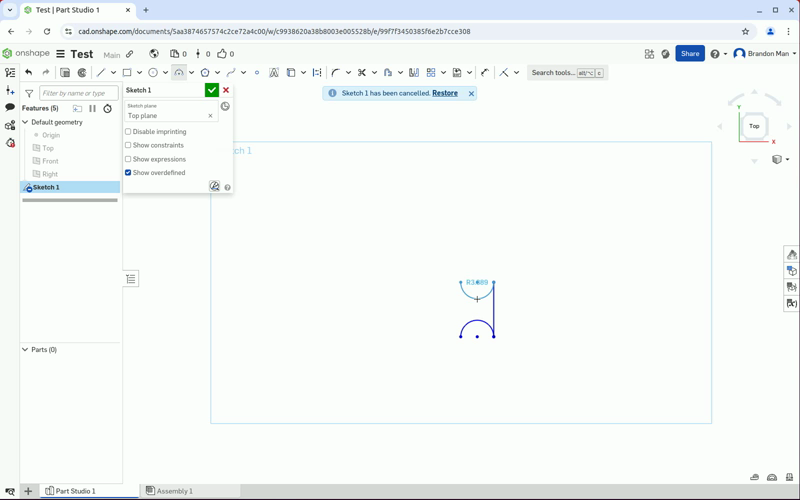
key_up(shift)
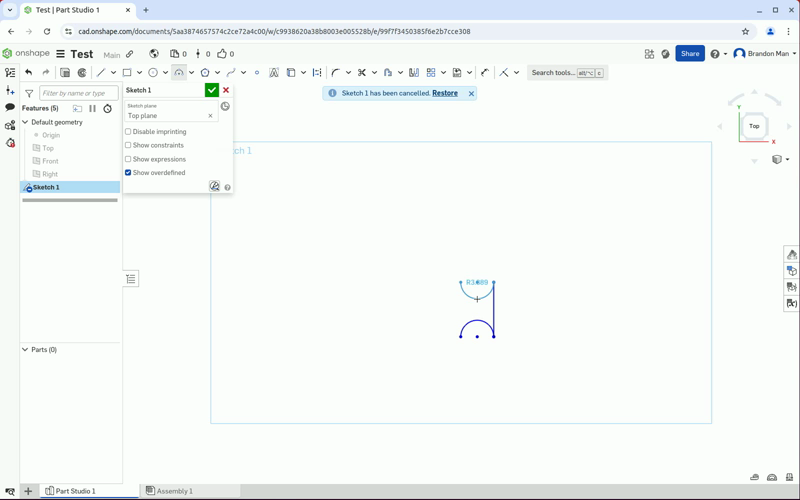
key(esc)
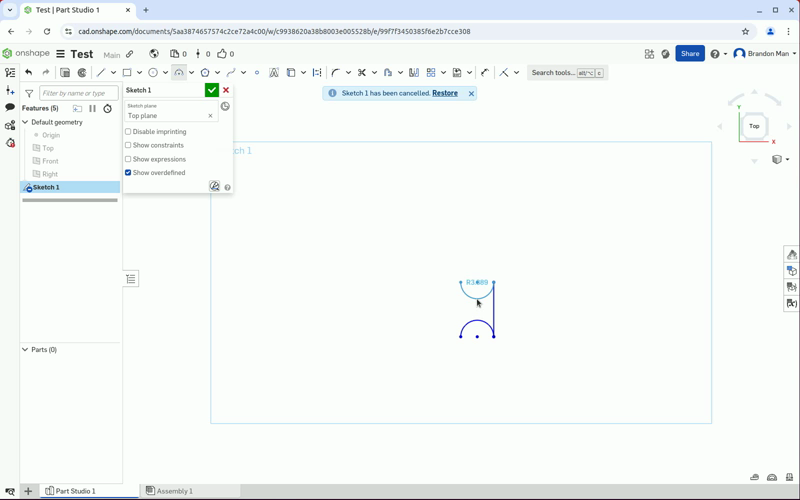
key(l)
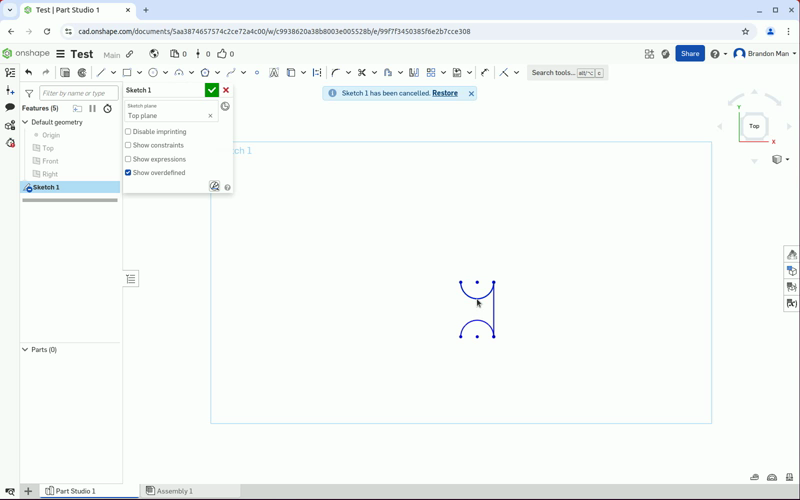
mouse_move(460, 282)
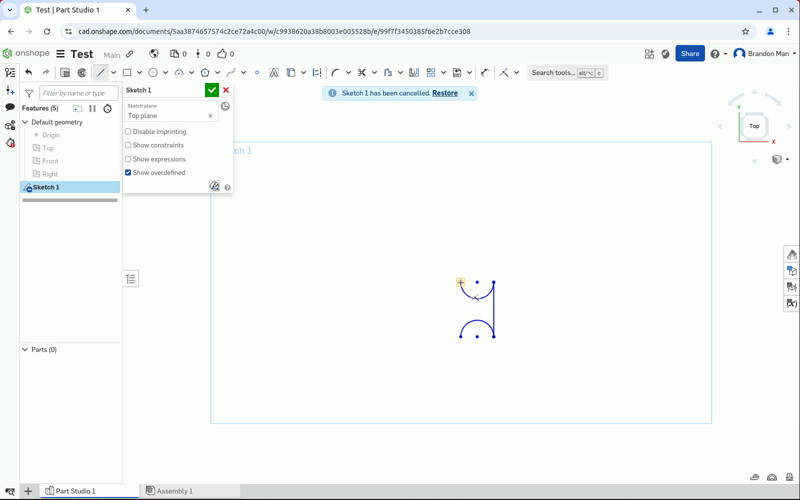
click(460, 282)
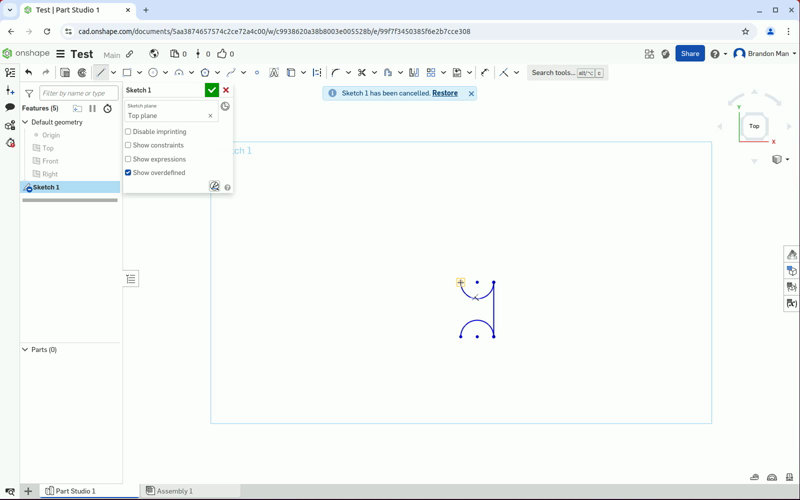
mouse_move(490, 282)
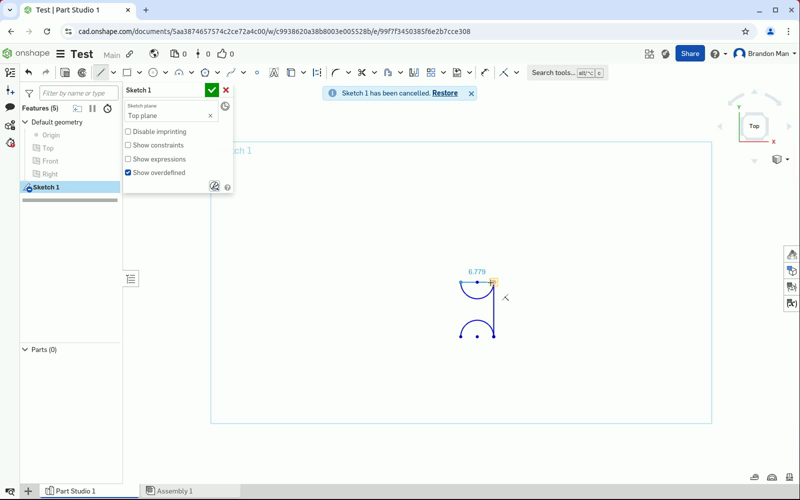
key_down(shift)
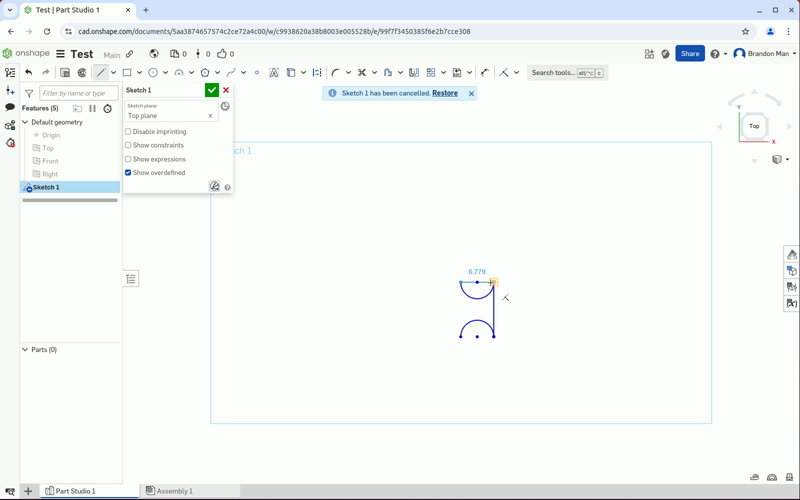
mouse_move(460, 336)
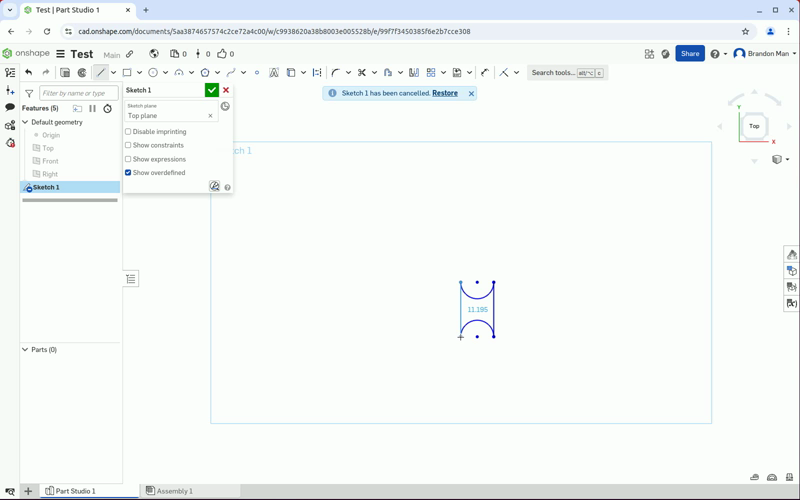
key_up(shift)
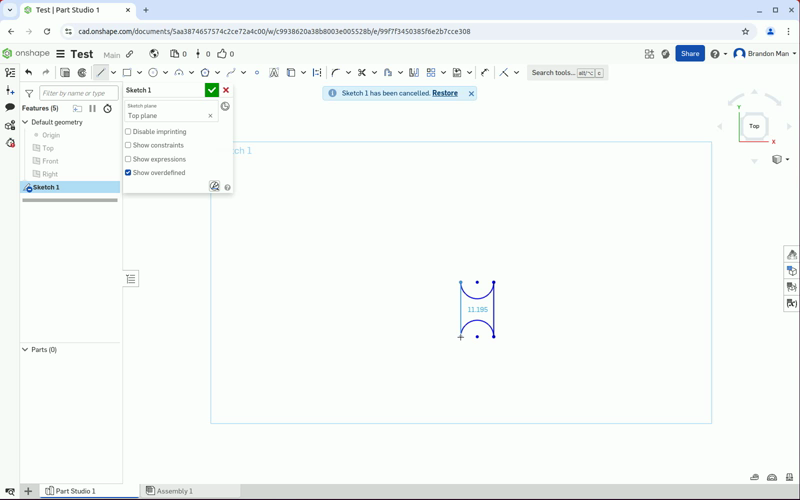
click(460, 336)
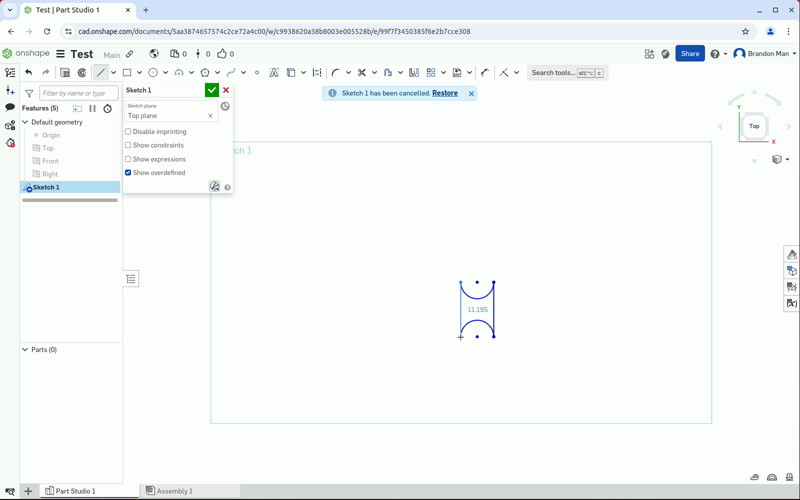
key(esc)
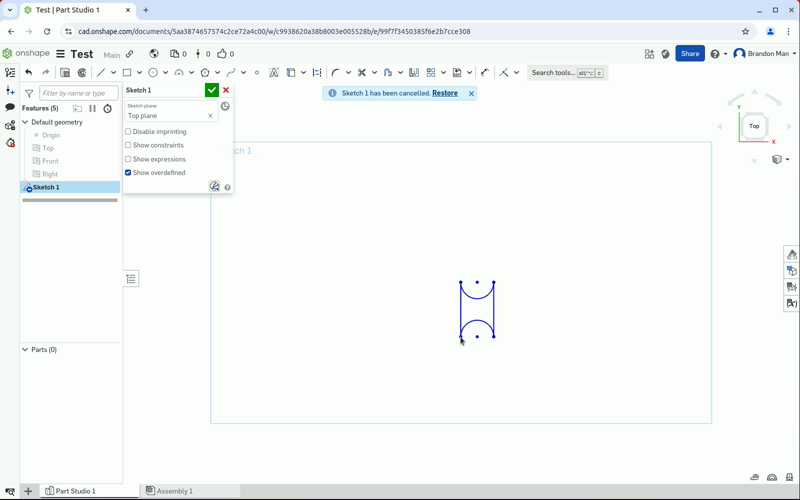
mouse_move(478, 323)
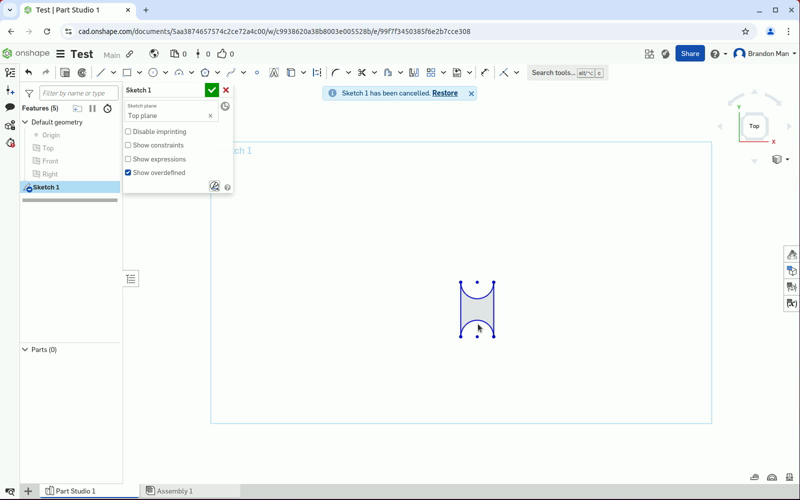
scroll(6)
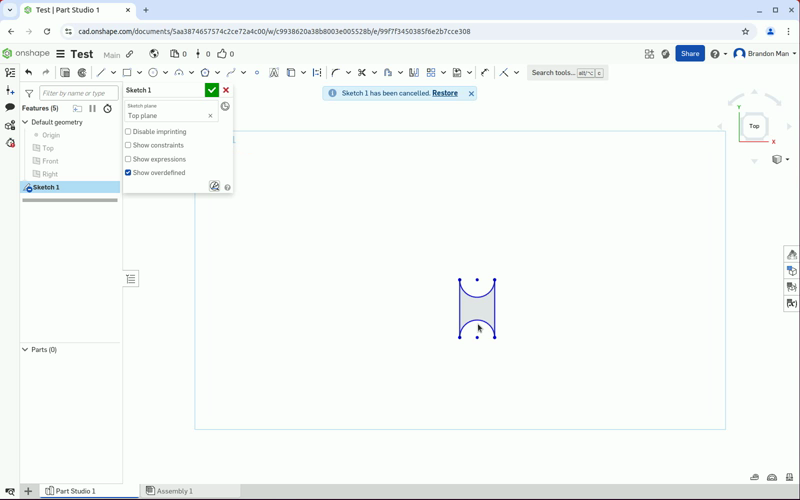
scroll(6)
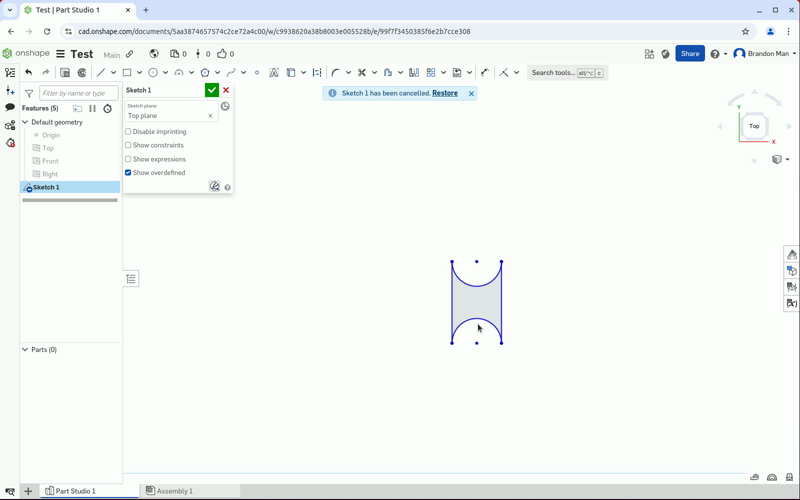
scroll(6)
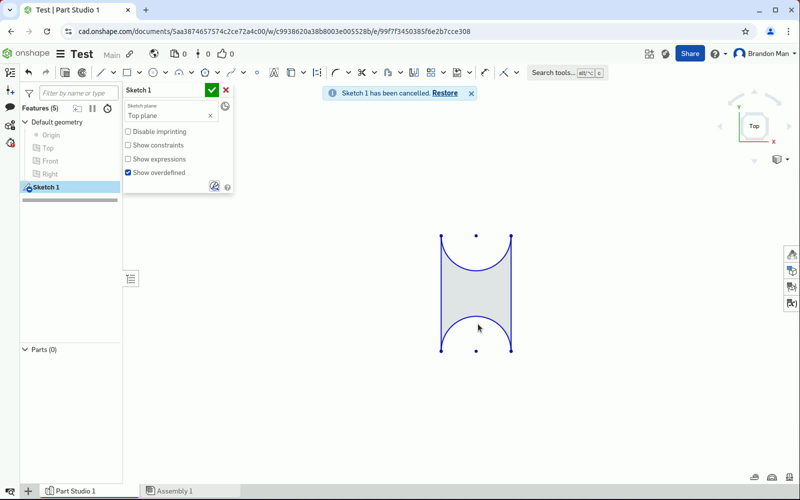
scroll(6)
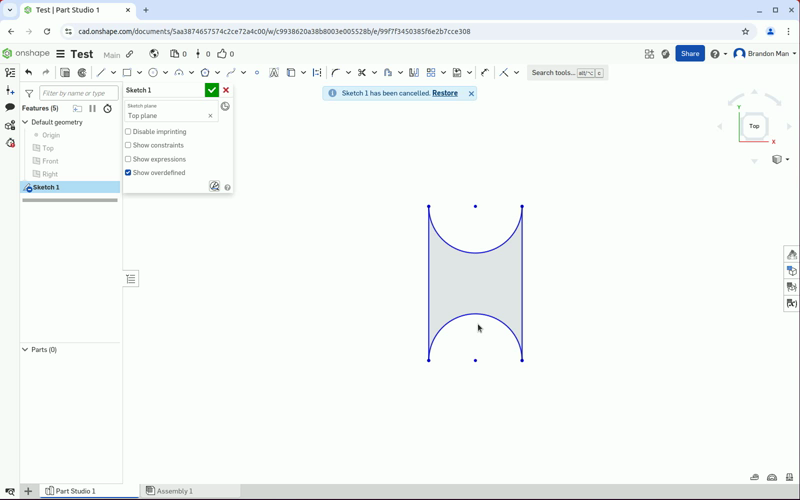
scroll(6)
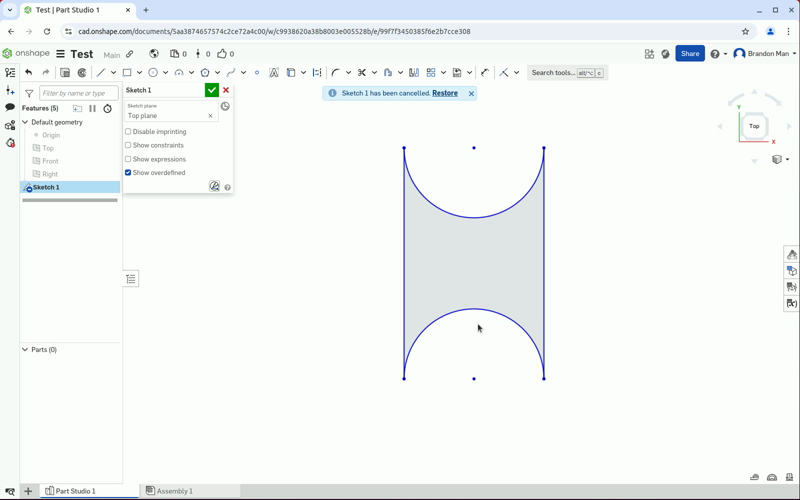
scroll(6)
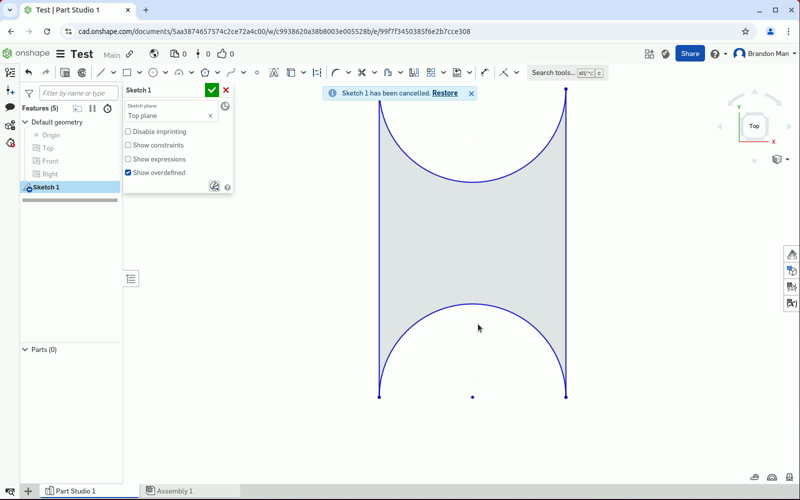
scroll(6)
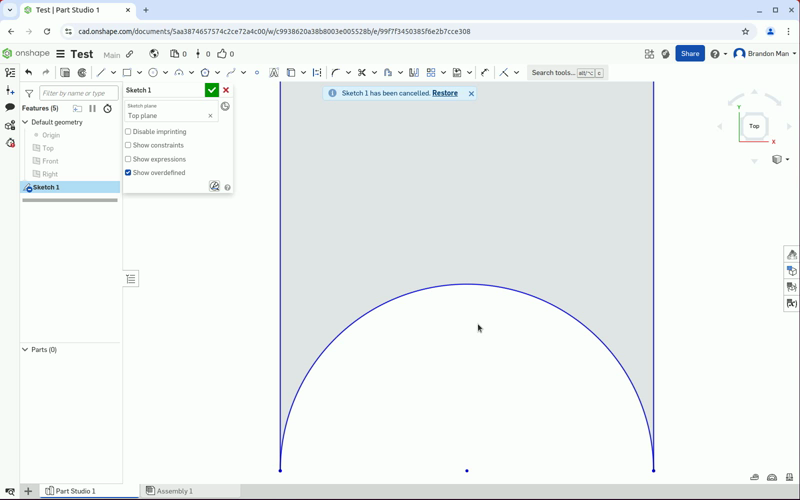
click(478, 323)
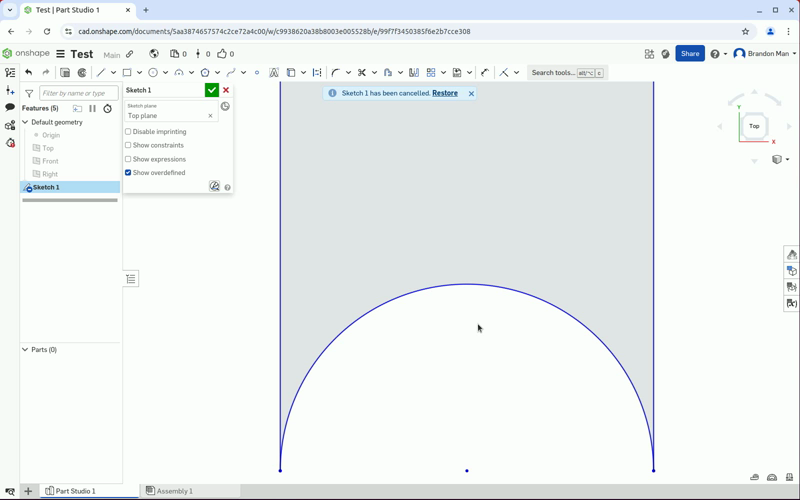
scroll(-6)
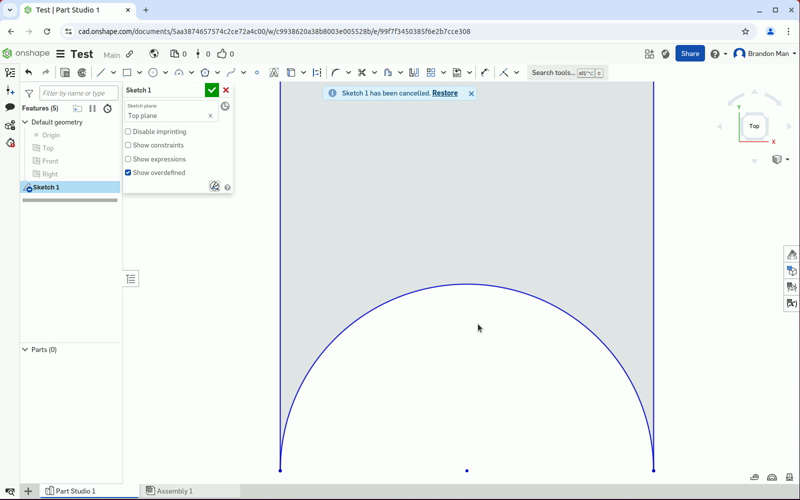
scroll(-6)
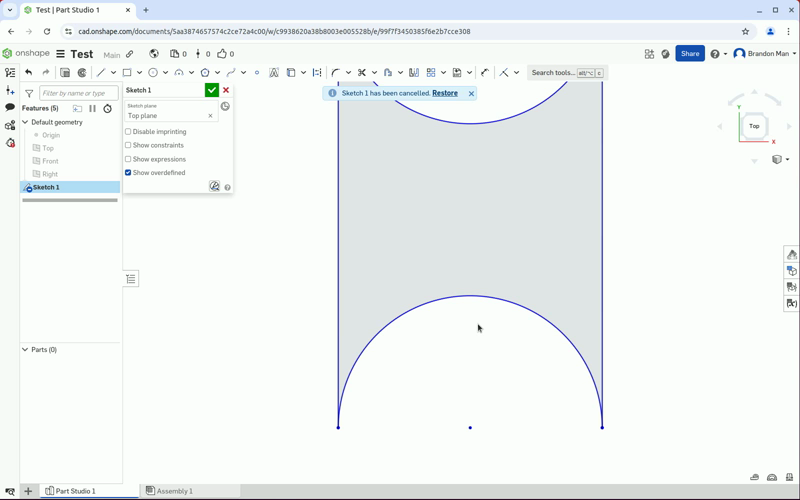
scroll(-6)
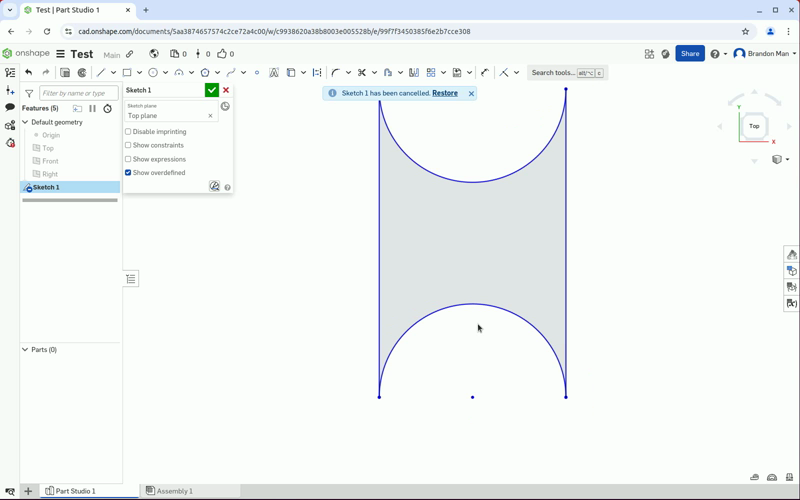
scroll(-6)
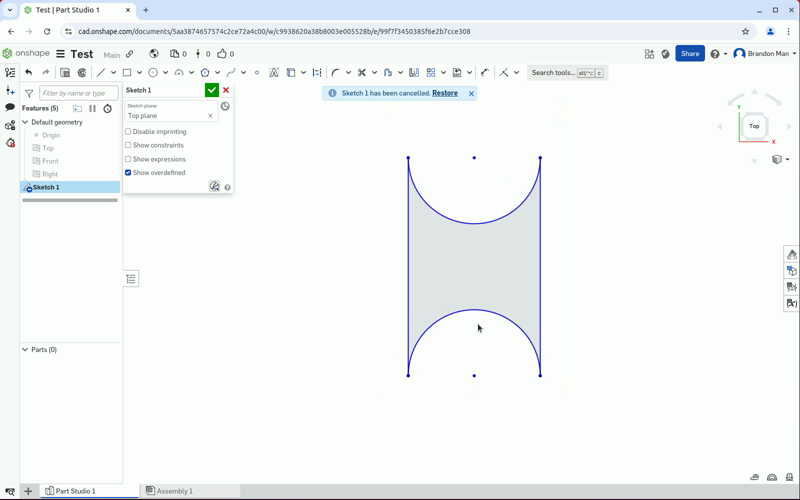
scroll(-6)
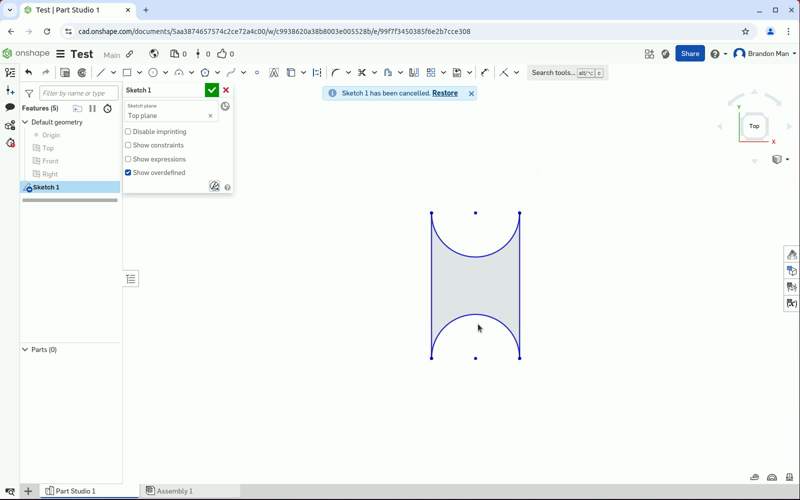
scroll(-6)
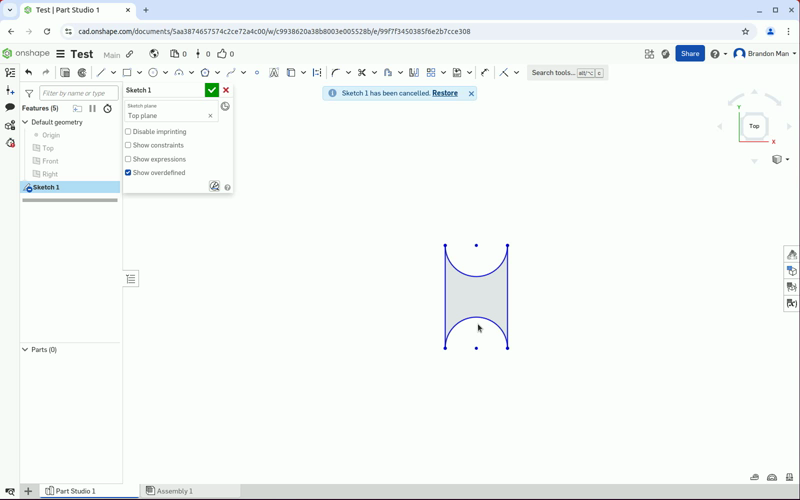
scroll(-6)
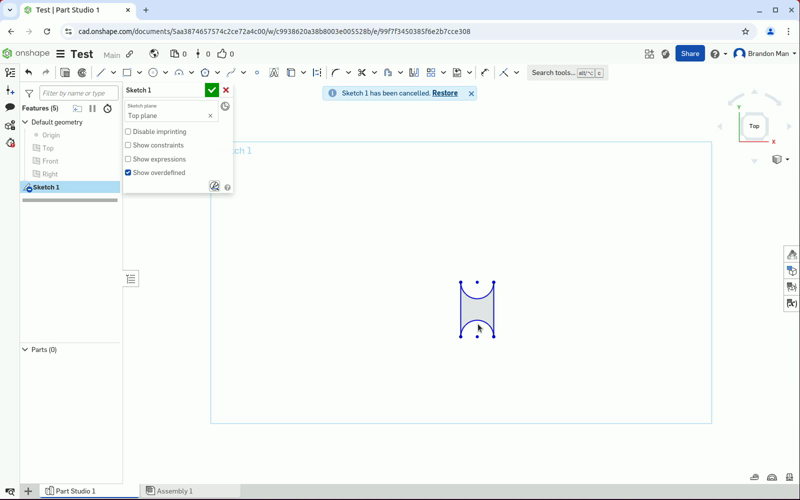
mouse_move(73, 352)
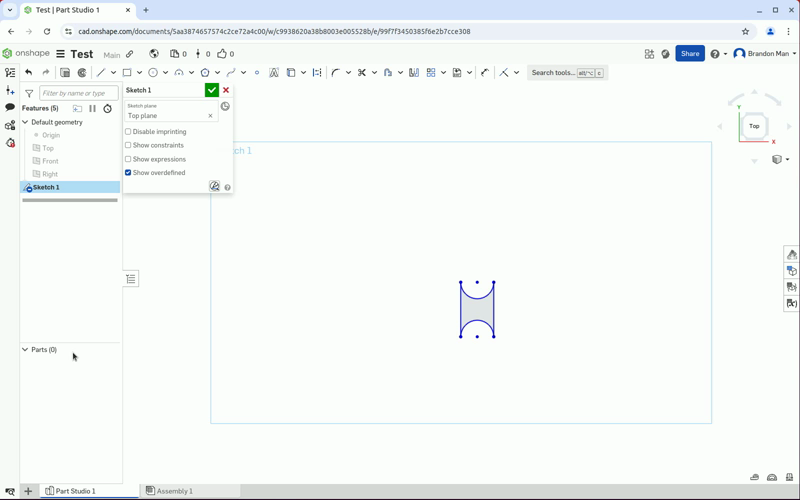
key(shift+y)
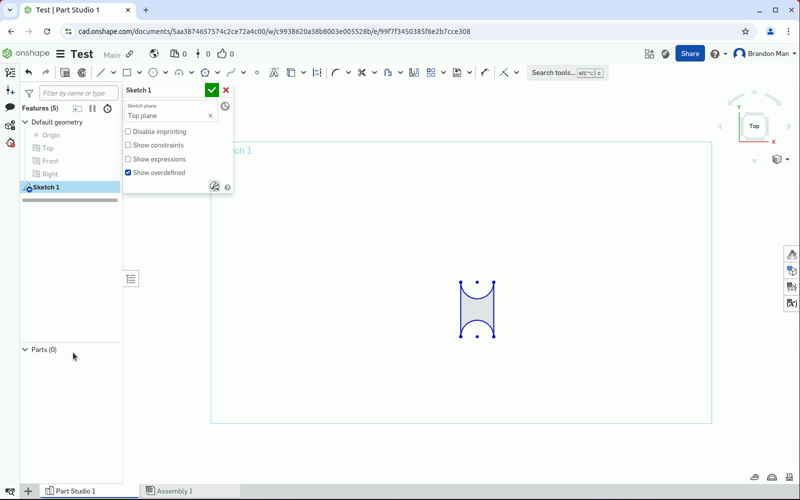
key(shift+e)
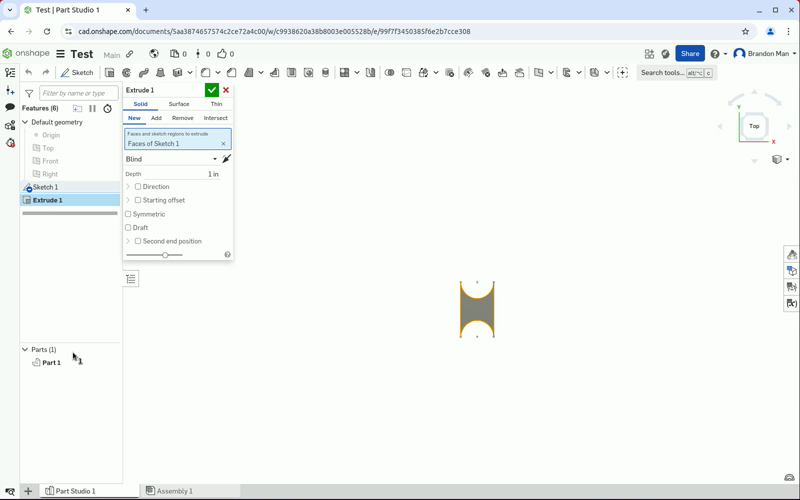
mouse_move(143, 106)
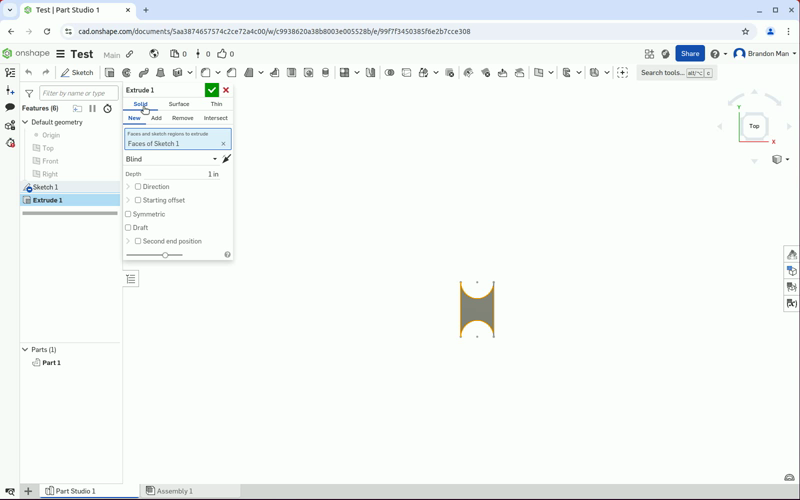
click(143, 106)
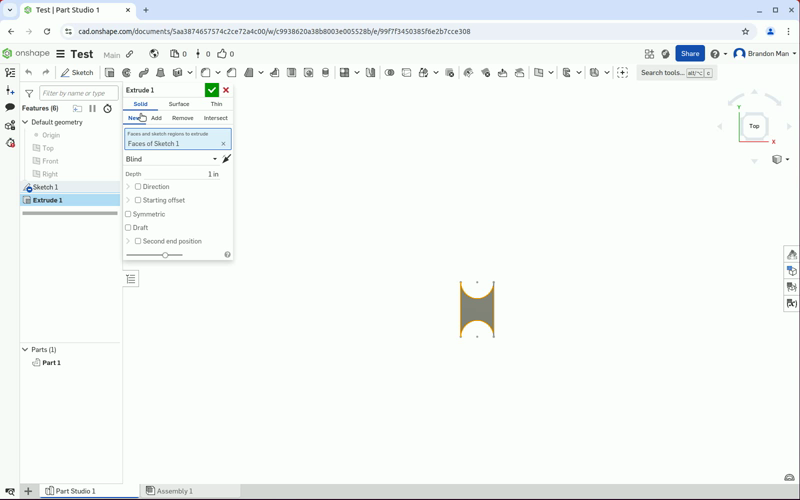
mouse_move(137, 120)
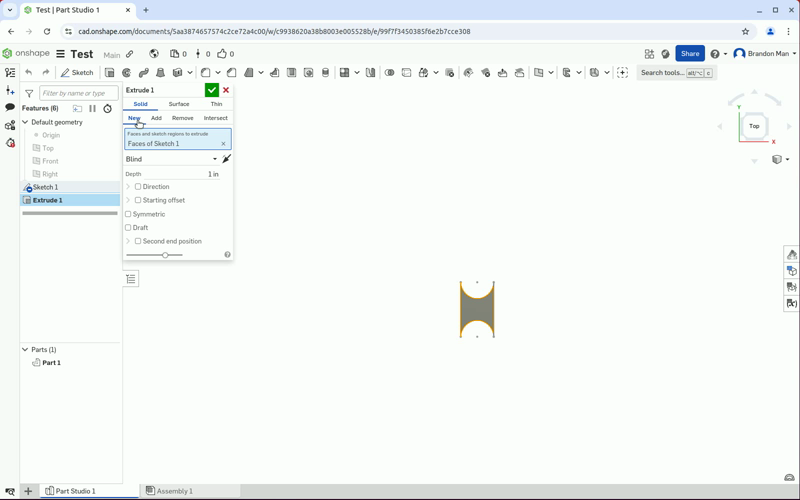
click(137, 120)
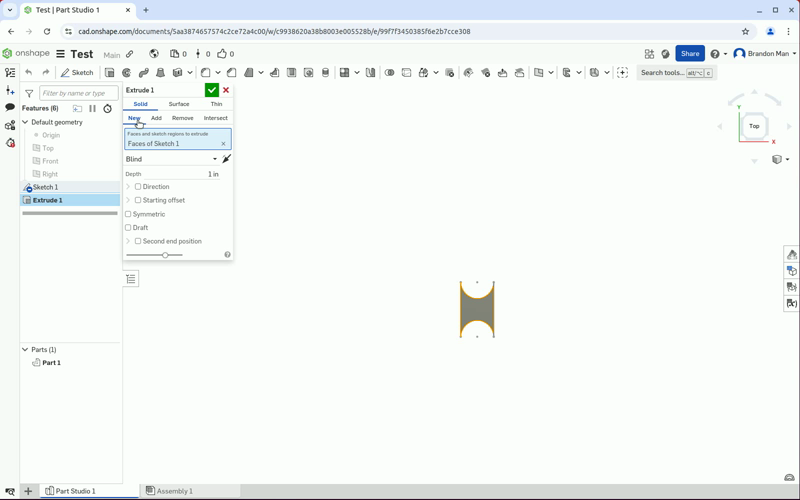
key(tab, 4)
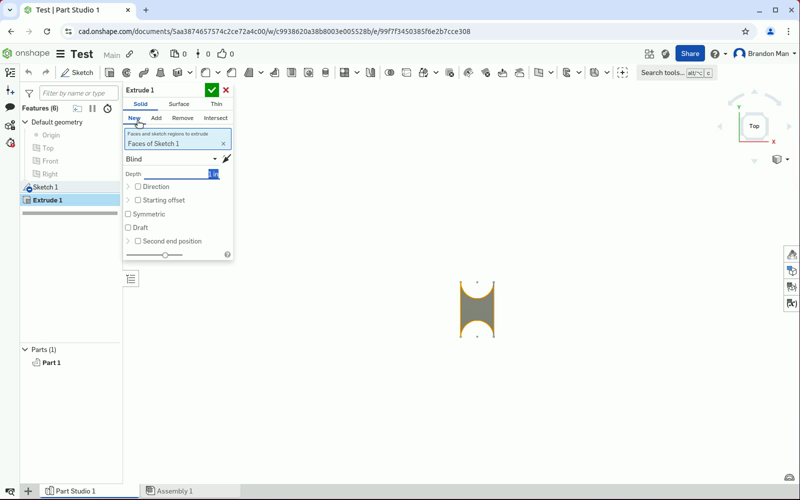
text(1.204)
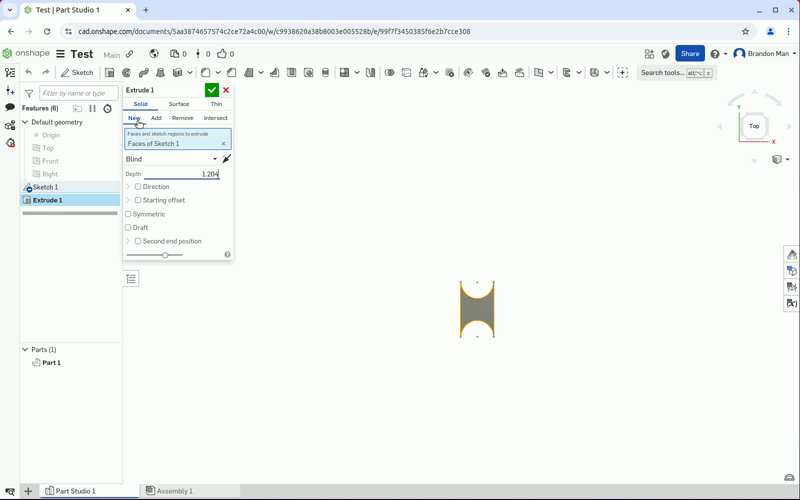
key(enter)
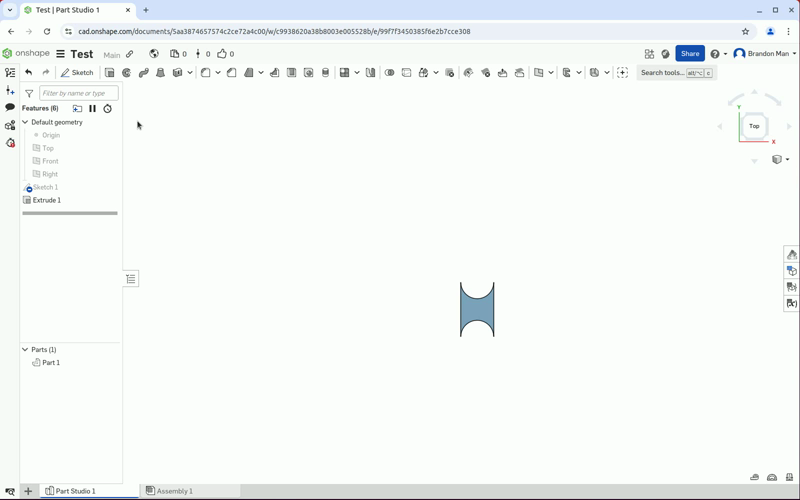
key(shift+h)
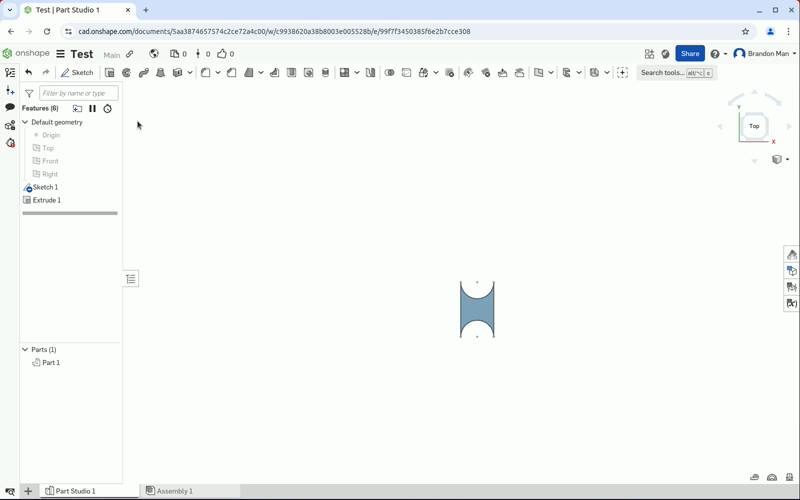
key(shift+h)
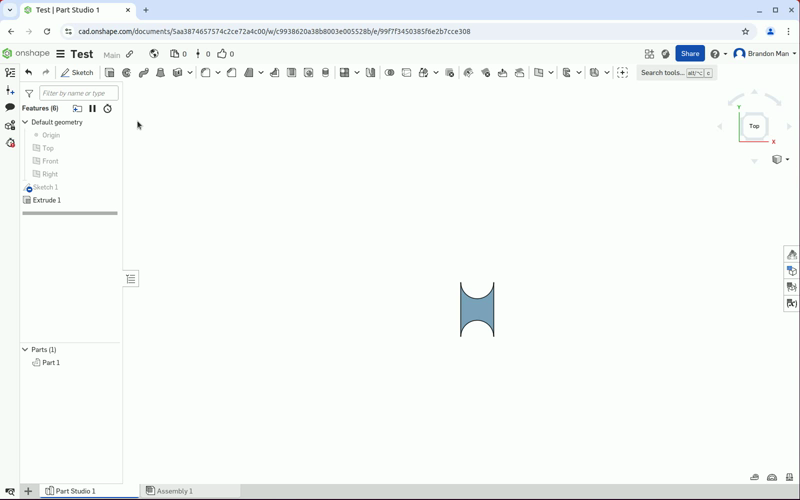
mouse_move(73, 189)
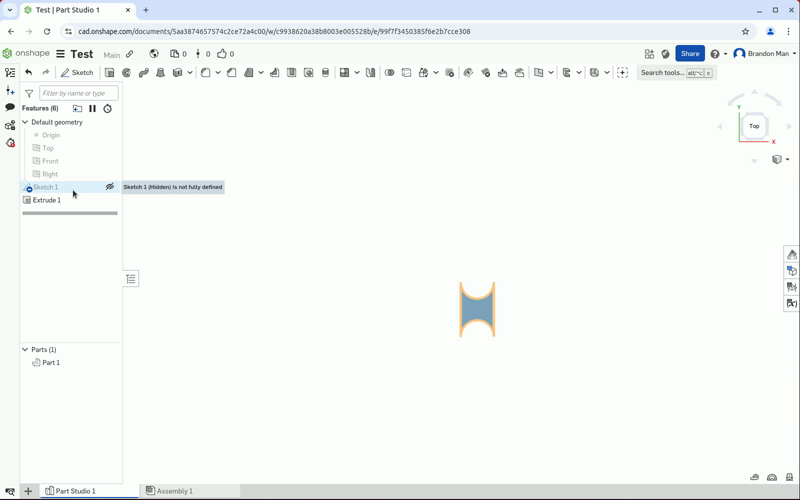
click(73, 189)
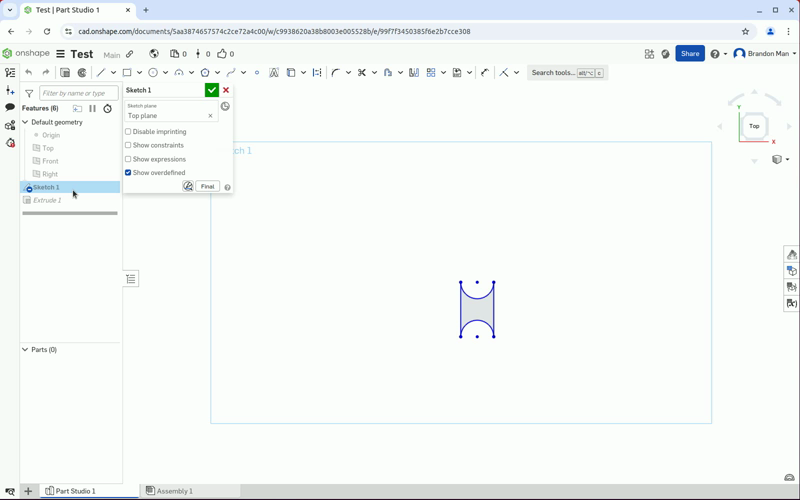
mouse_move(229, 92)
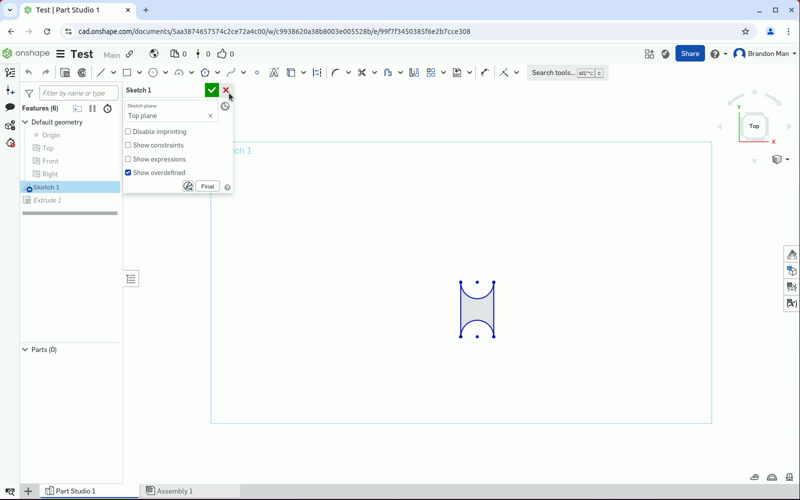
click(229, 92)
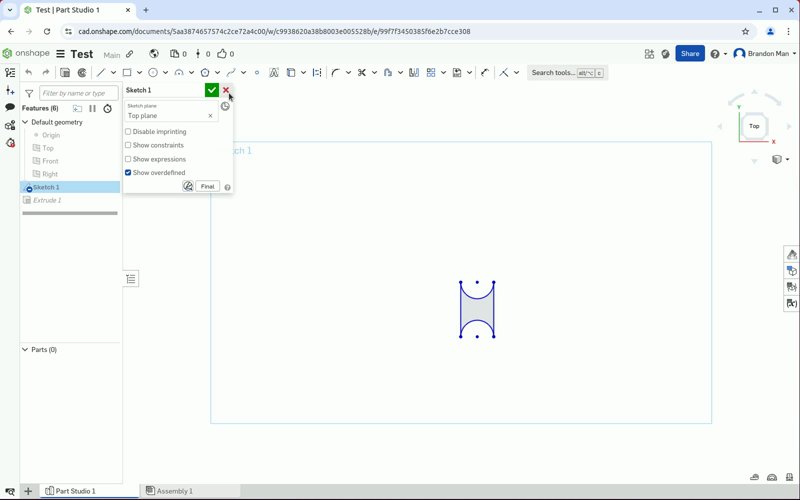
key(shift+s)
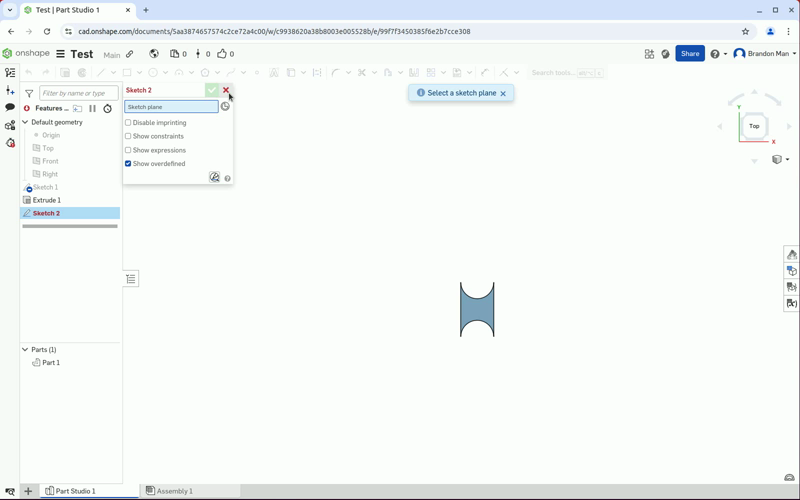
mouse_move(73, 150)
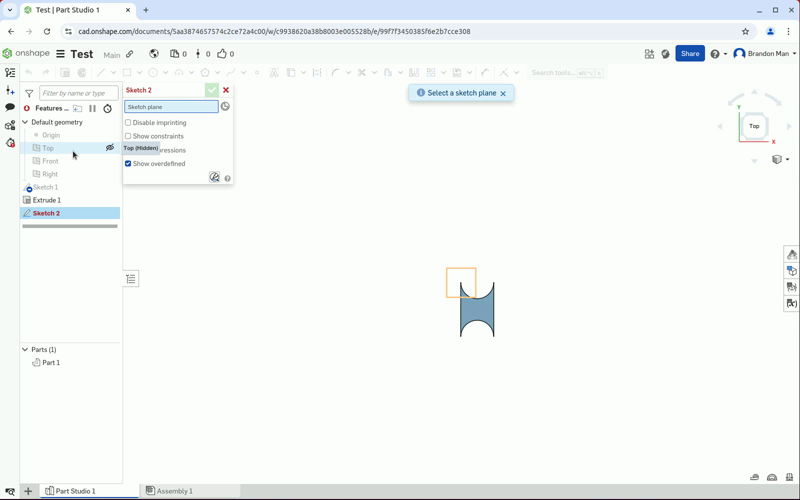
click(73, 150)
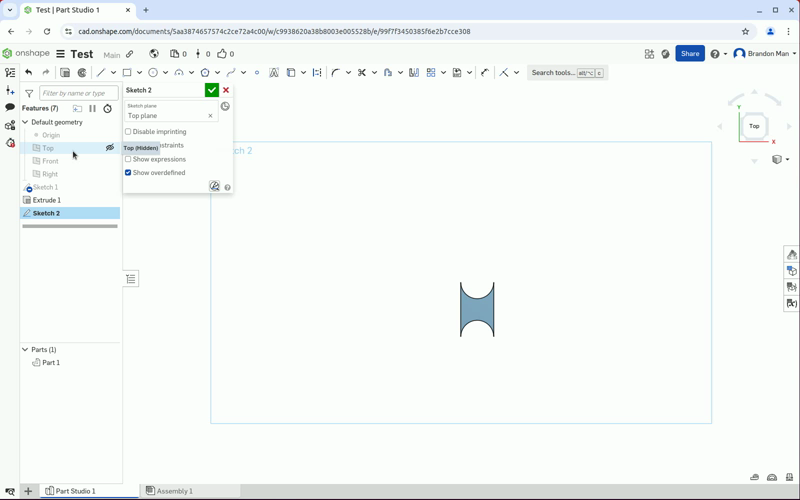
mouse_move(73, 352)
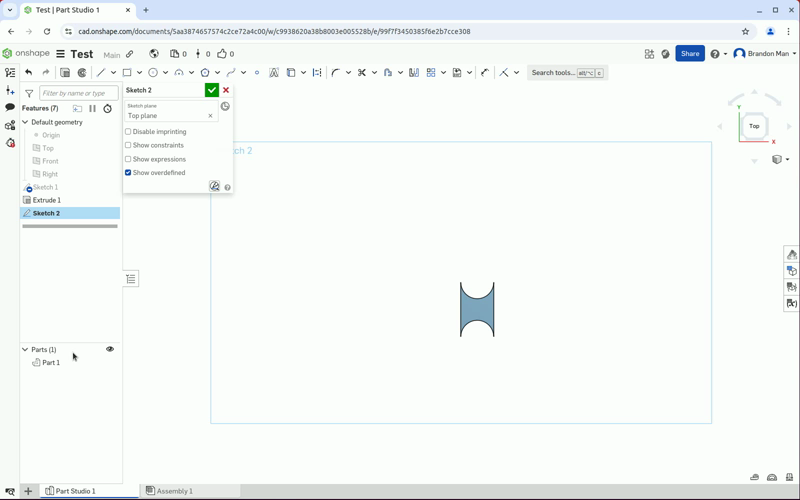
key(y)
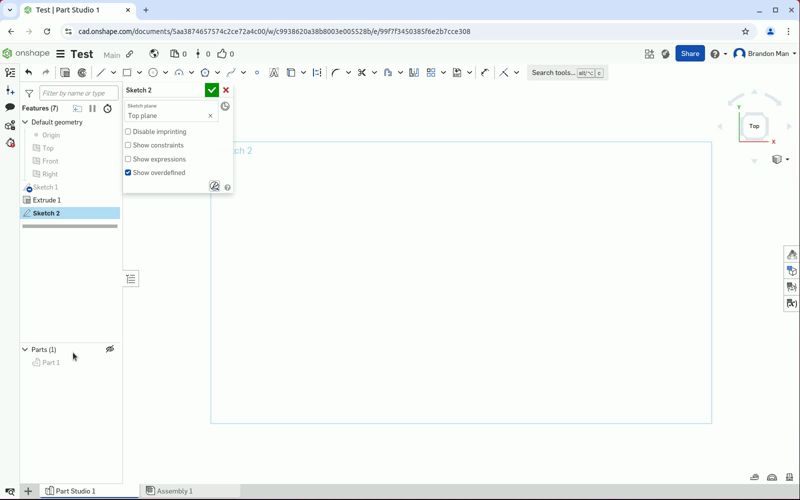
key(c)
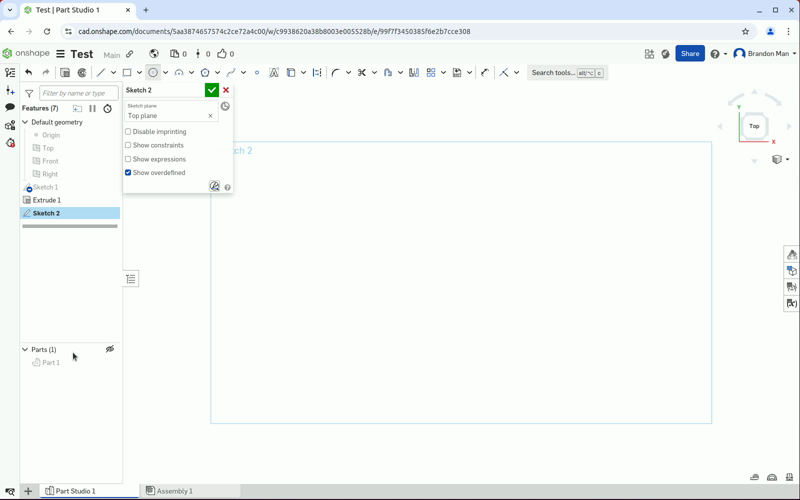
key_down(shift)
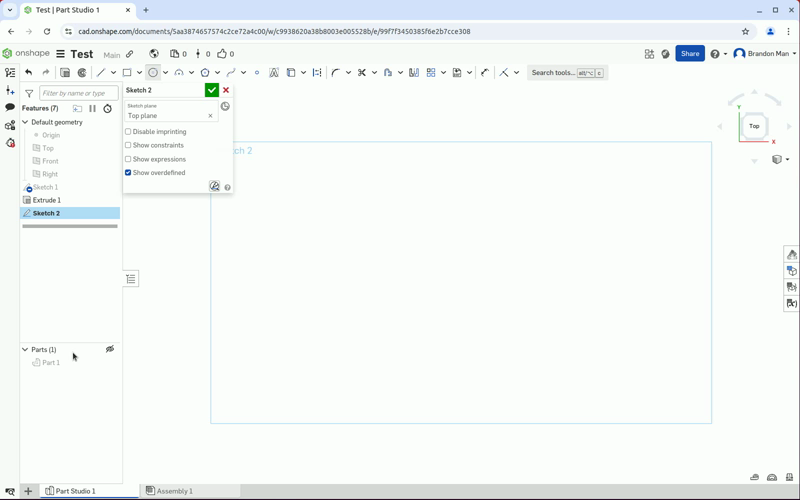
mouse_move(477, 282)
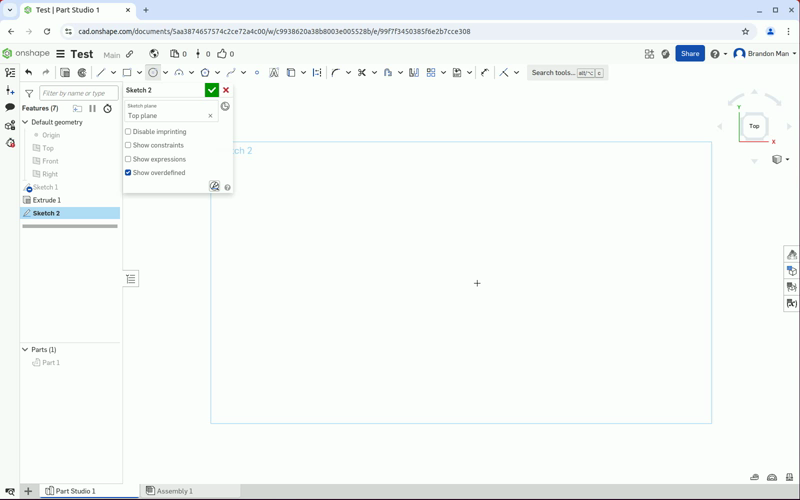
click(477, 282)
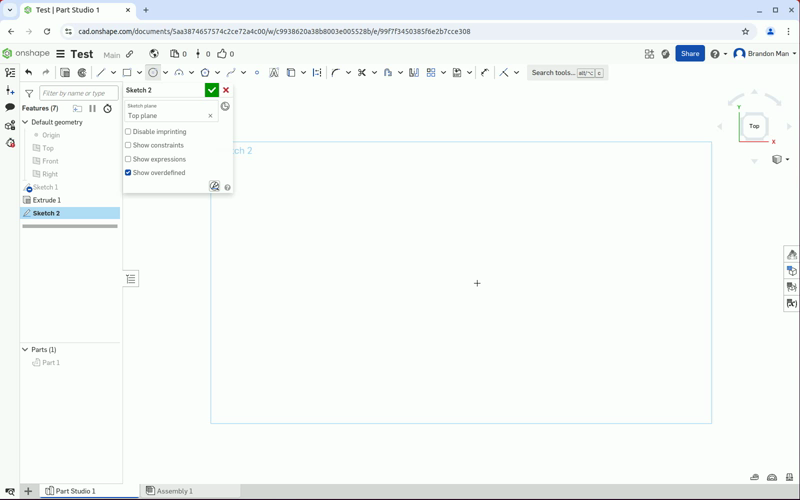
key_up(shift)
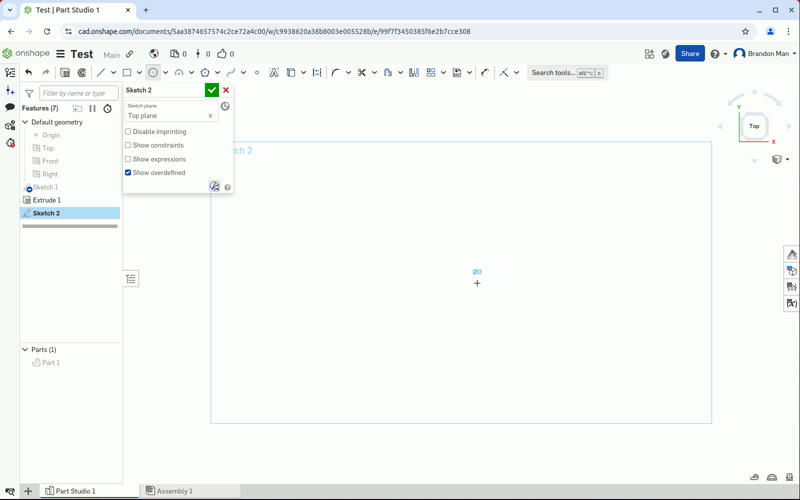
mouse_move(493, 282)
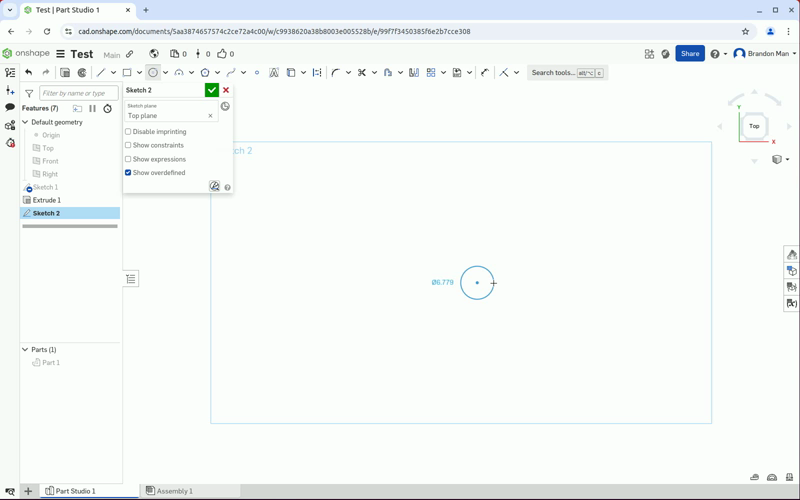
click(493, 282)
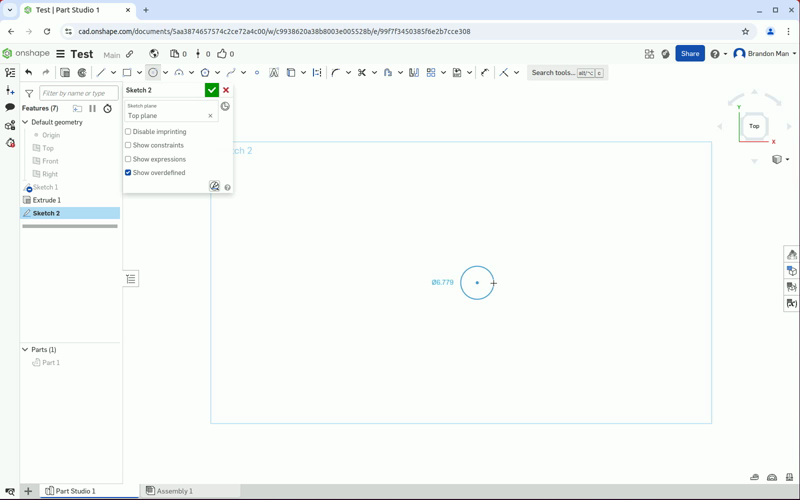
key(esc)
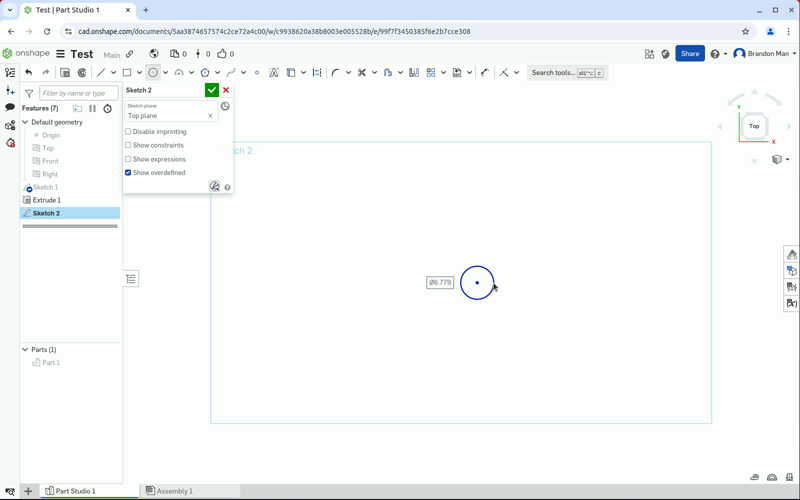
mouse_move(481, 288)
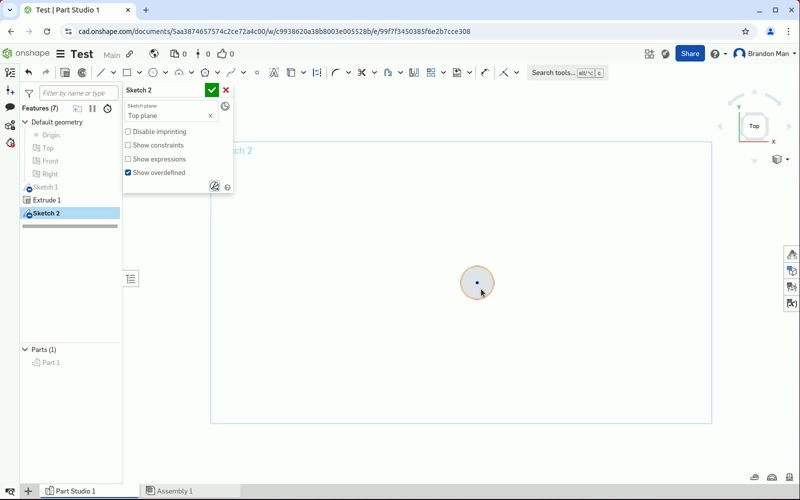
scroll(6)
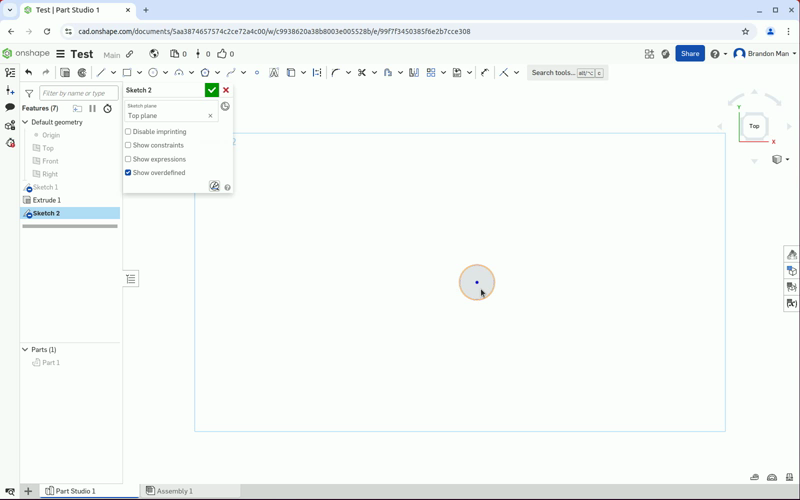
scroll(6)
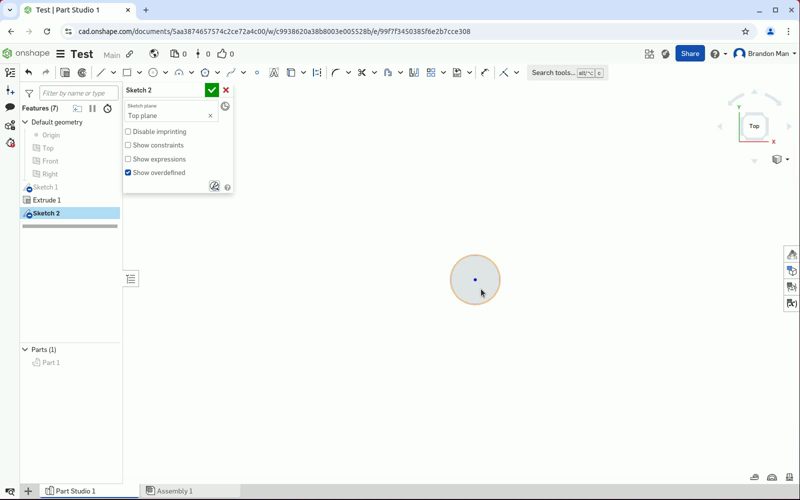
scroll(6)
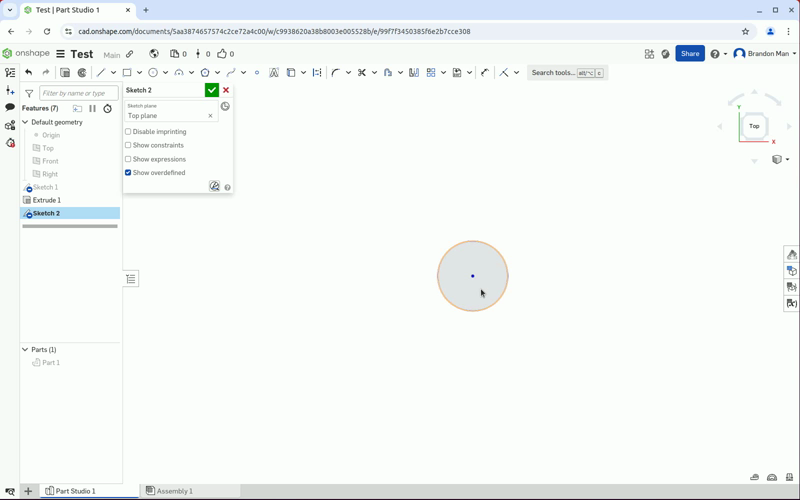
scroll(6)
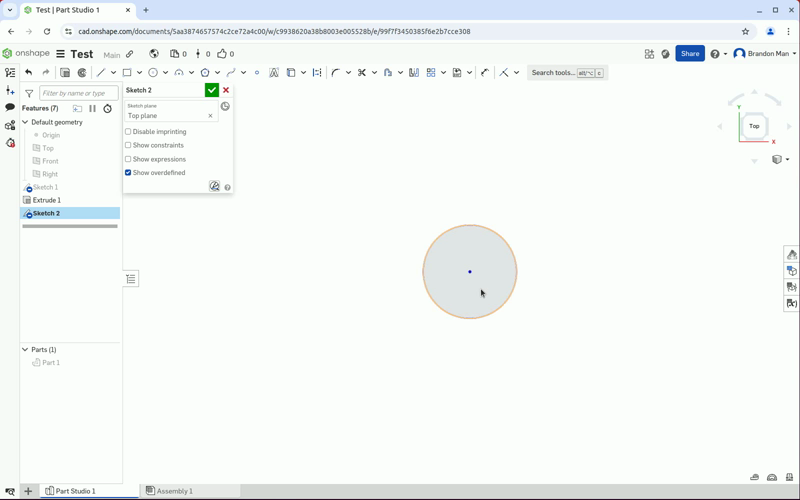
scroll(6)
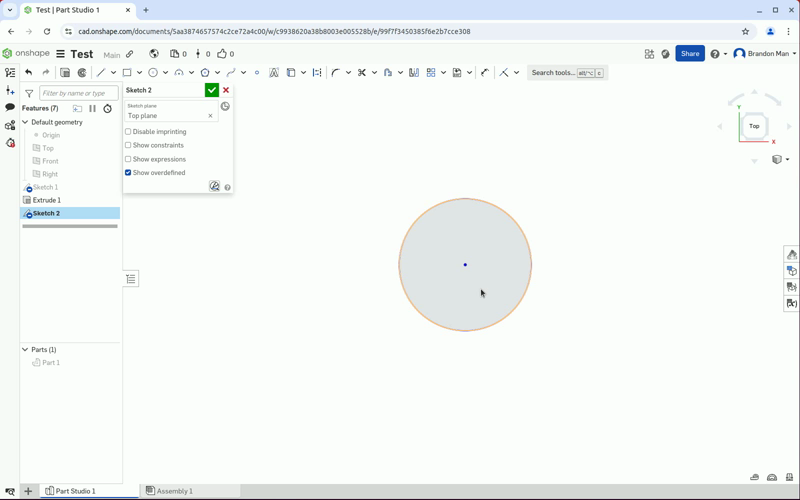
scroll(6)
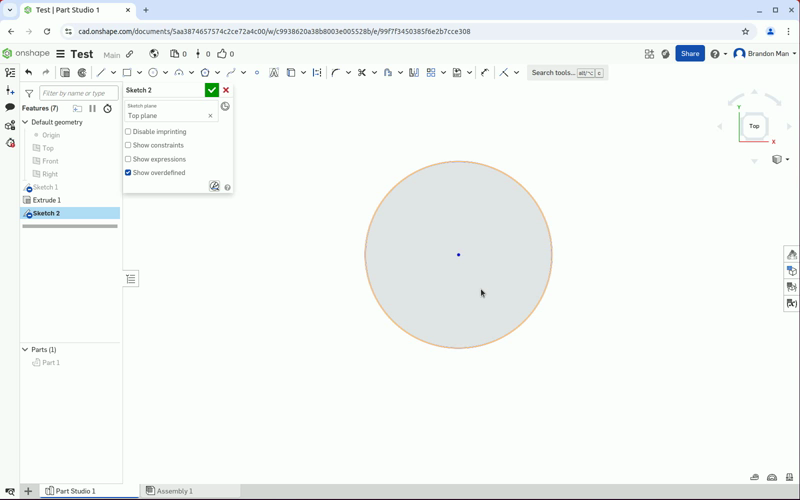
scroll(6)
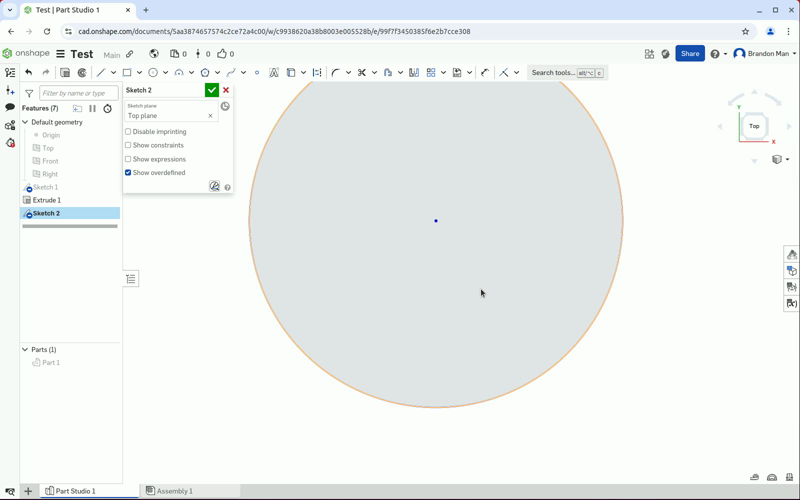
click(481, 288)
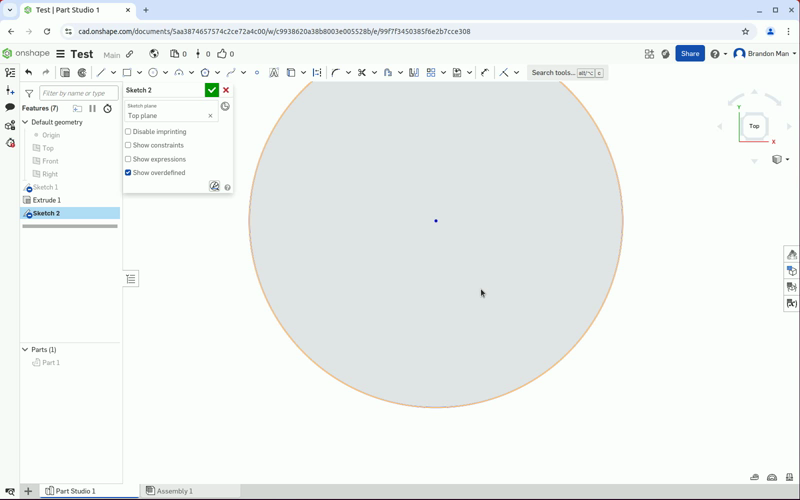
scroll(-6)
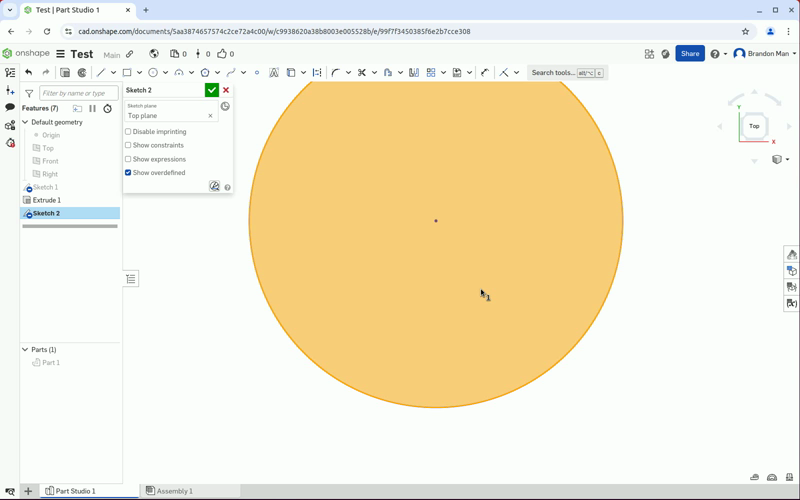
scroll(-6)
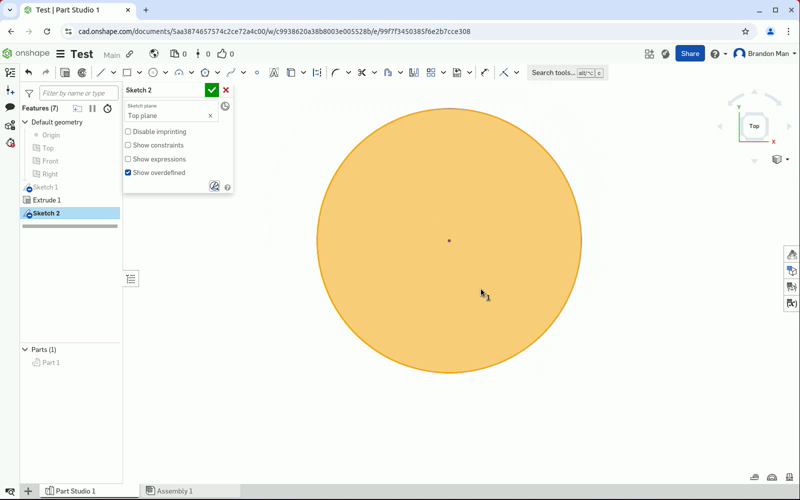
scroll(-6)
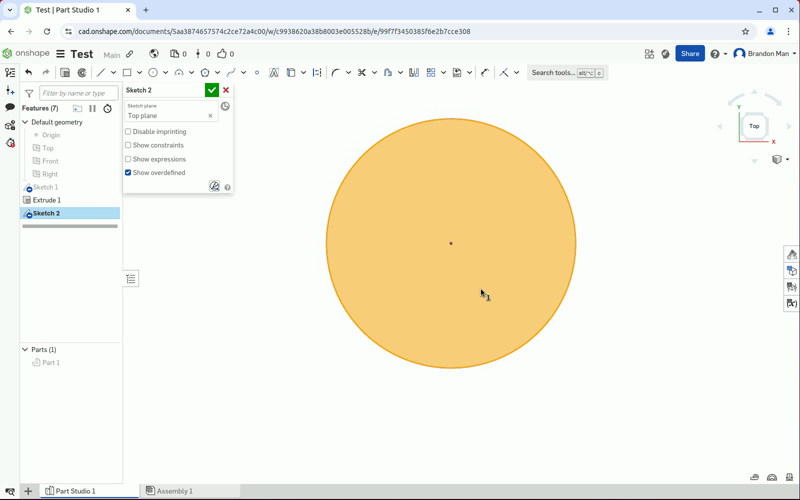
scroll(-6)
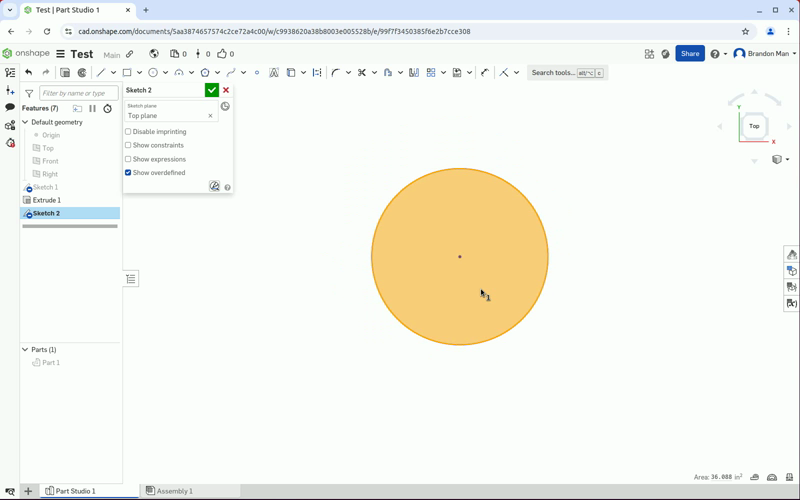
scroll(-6)
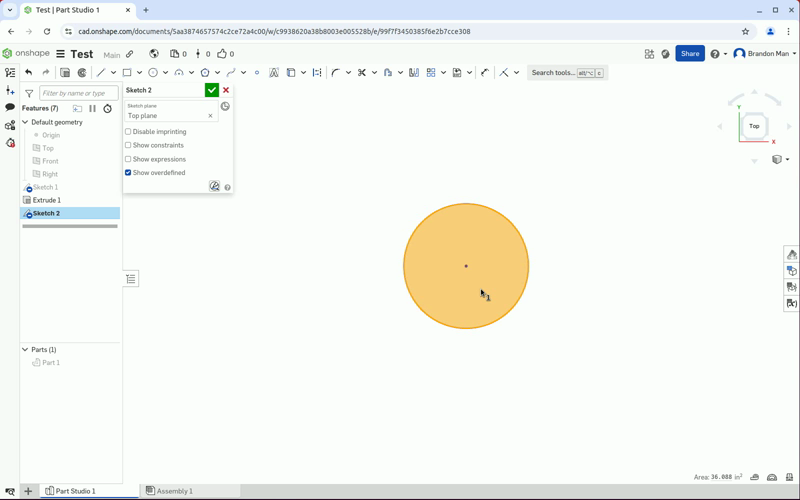
scroll(-6)
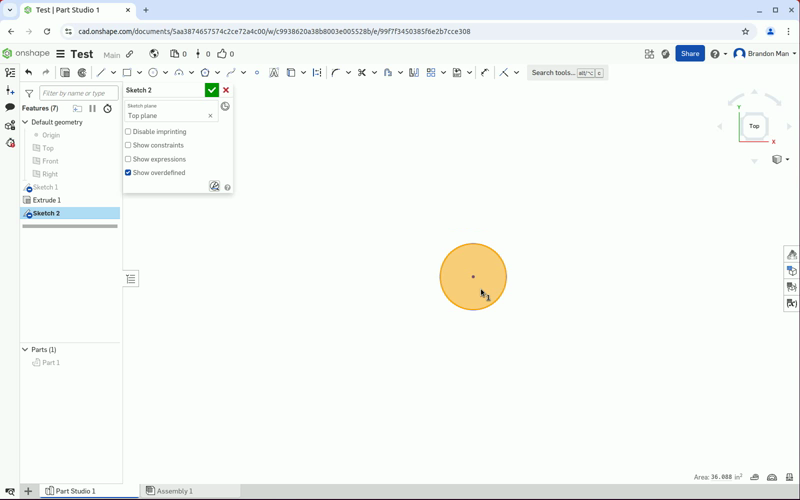
scroll(-6)
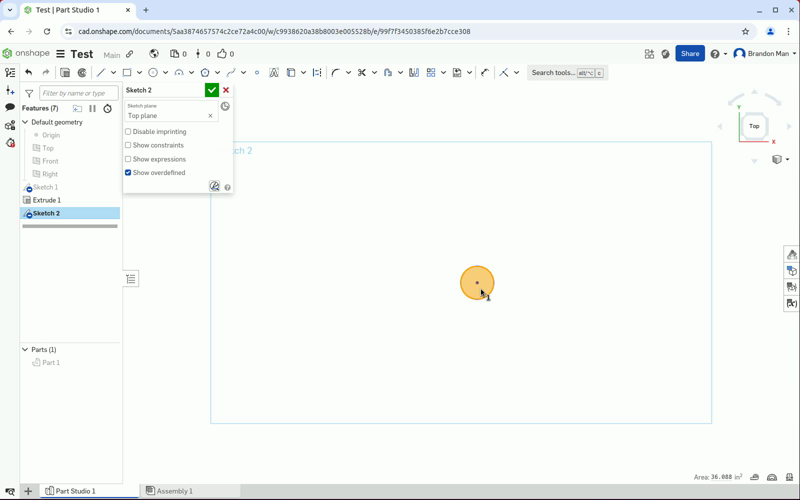
mouse_move(73, 352)
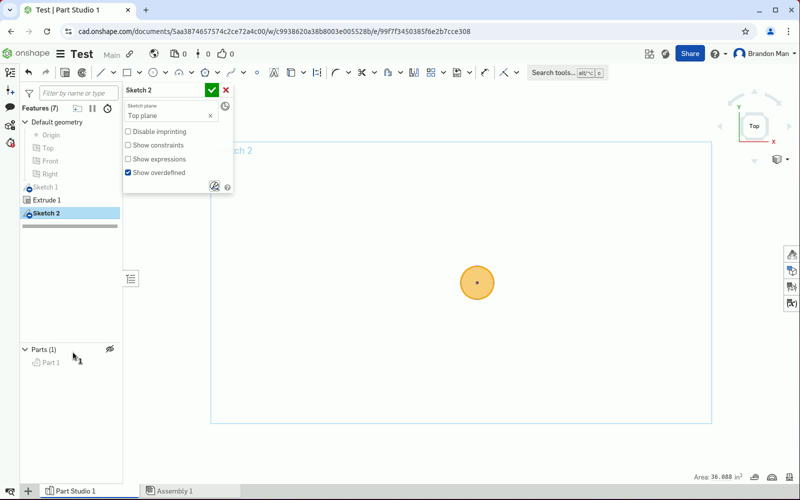
key(shift+y)
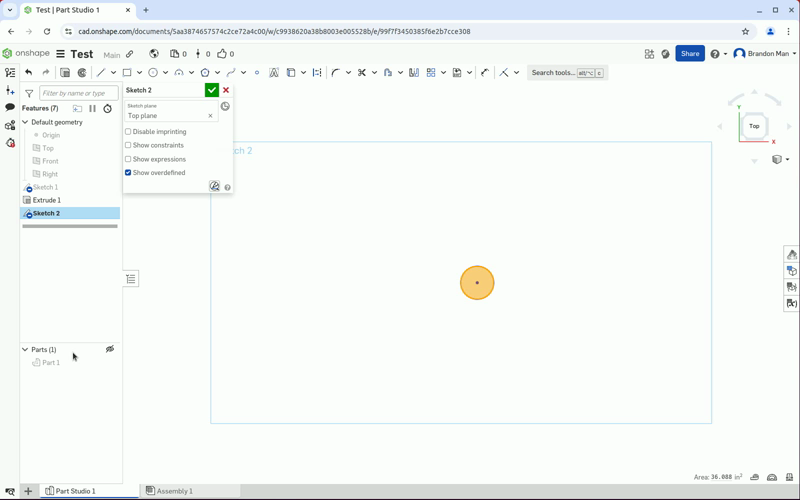
key(shift+e)
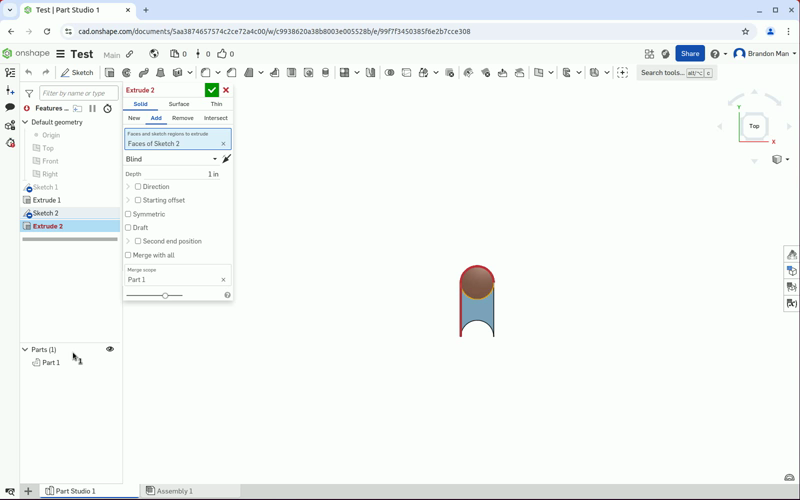
mouse_move(143, 106)
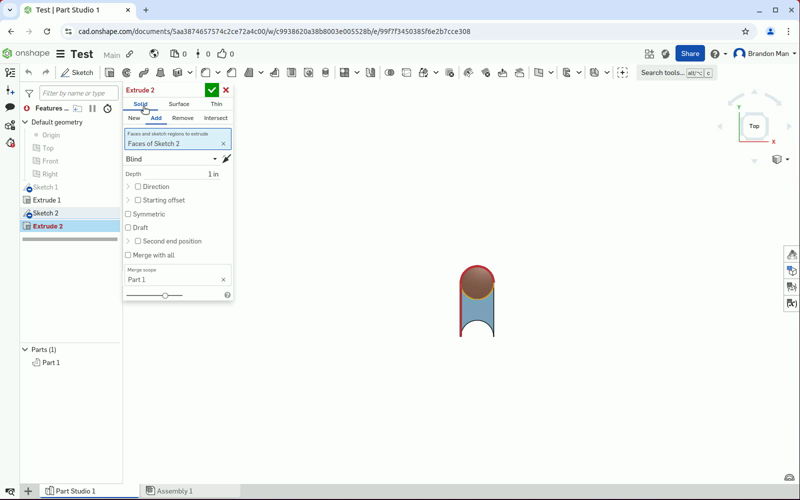
click(143, 106)
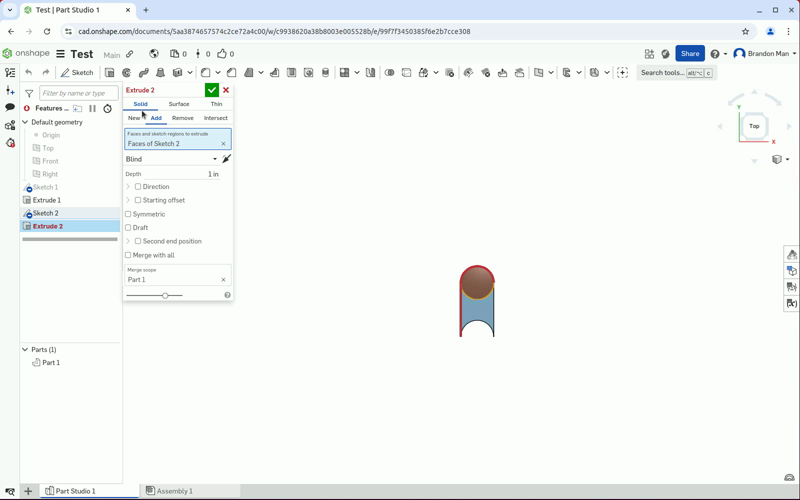
mouse_move(137, 120)
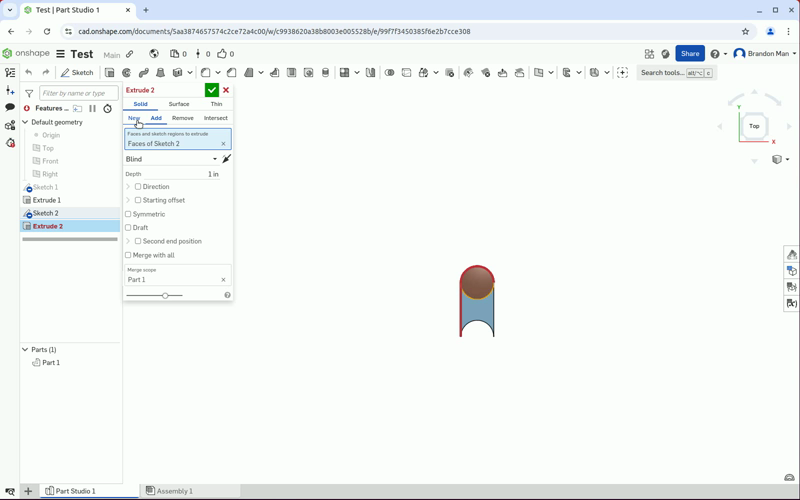
click(137, 120)
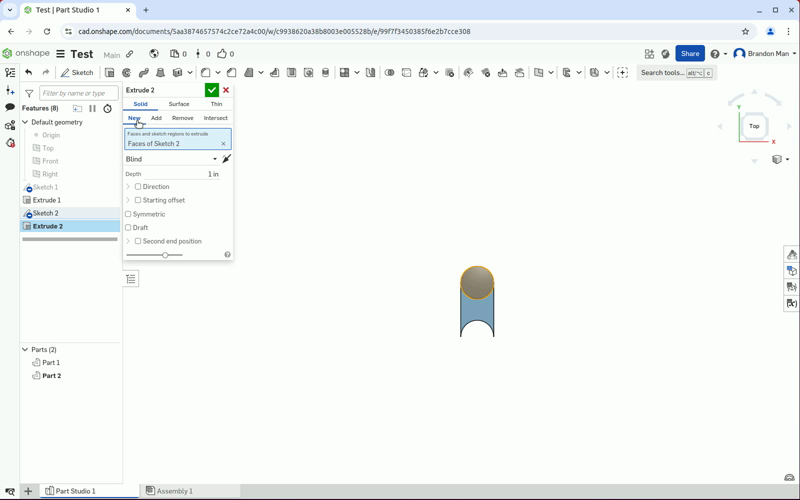
key(tab, 4)
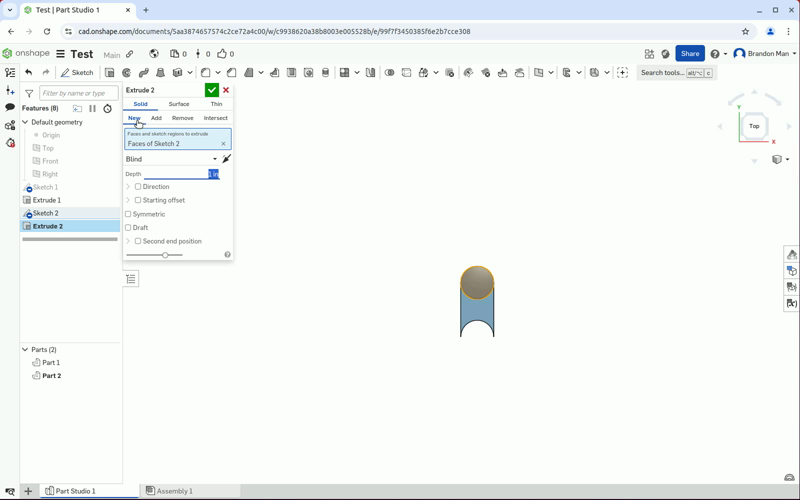
text(1.204)
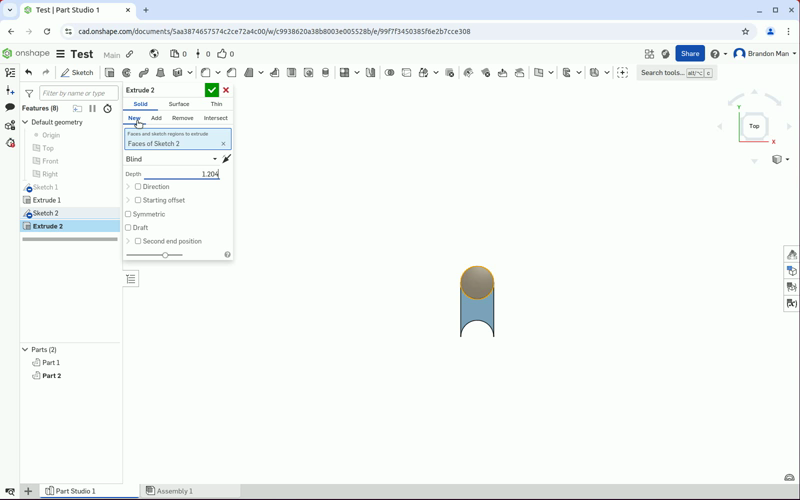
key(enter)
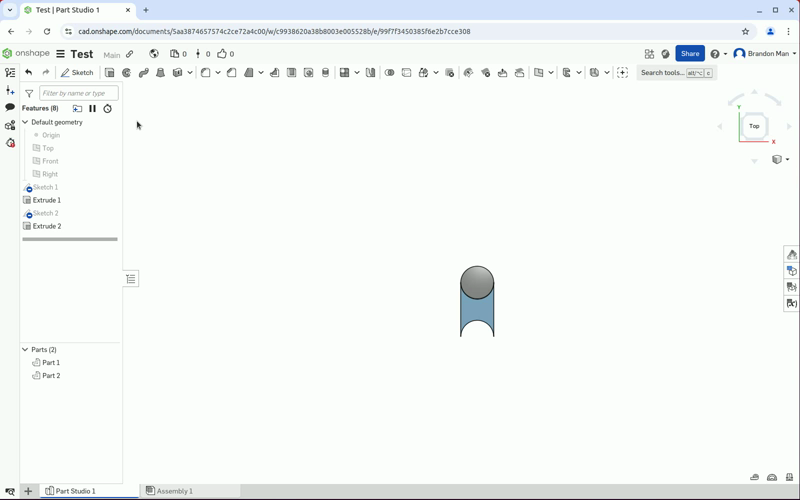
key(shift+h)
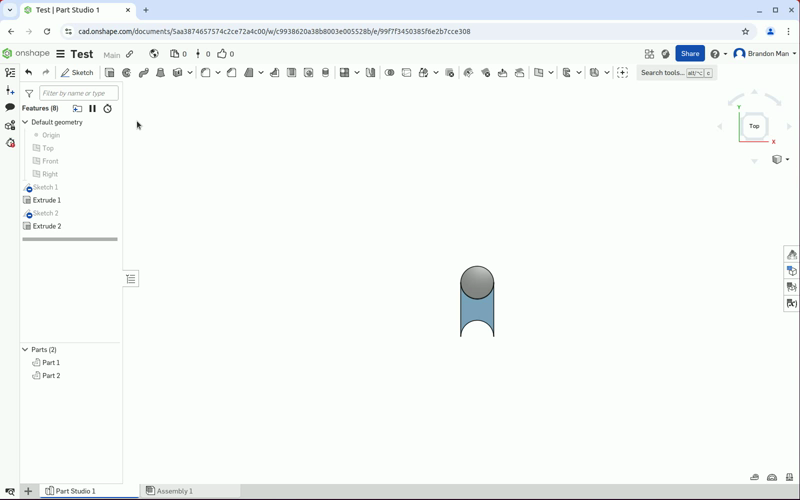
key(shift+h)
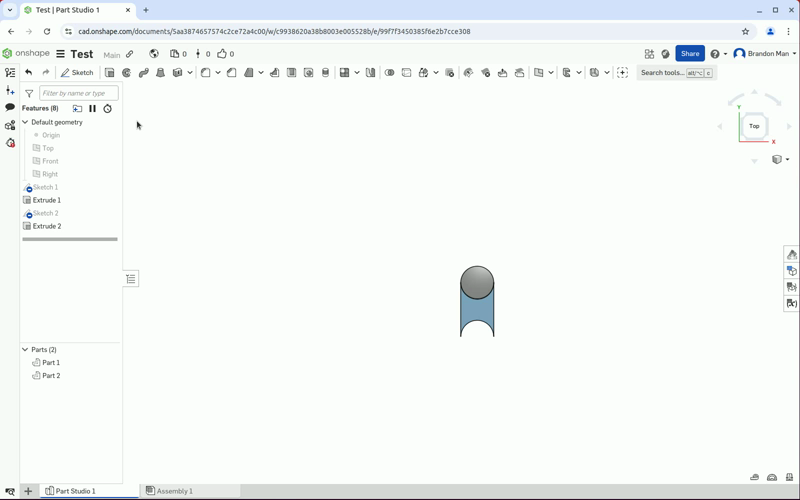
mouse_move(73, 189)
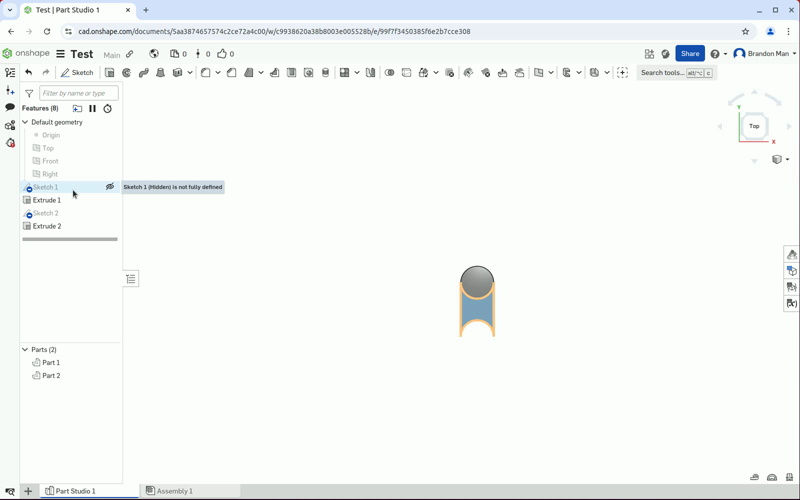
click(73, 189)
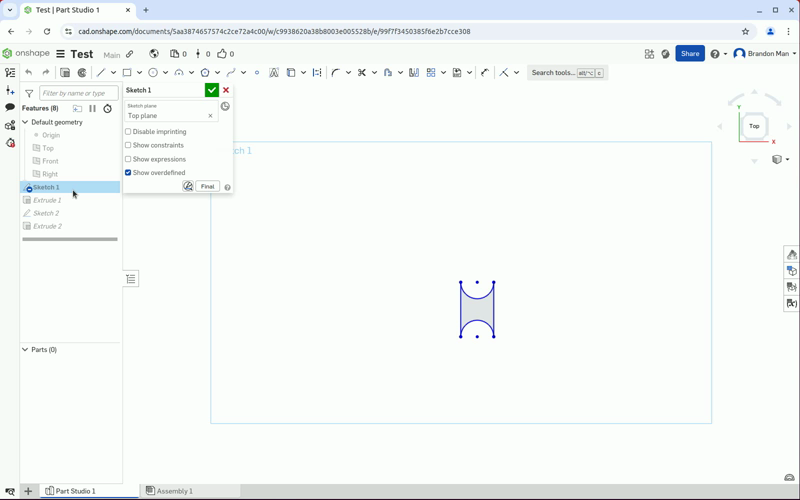
mouse_move(229, 92)
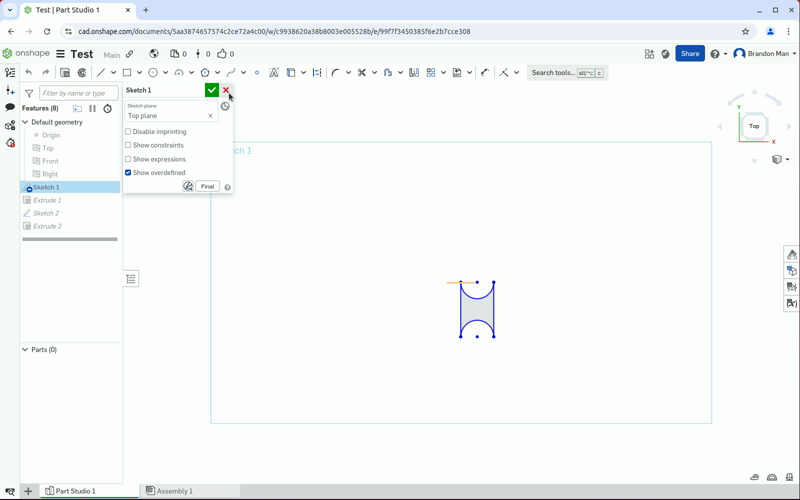
click(229, 92)
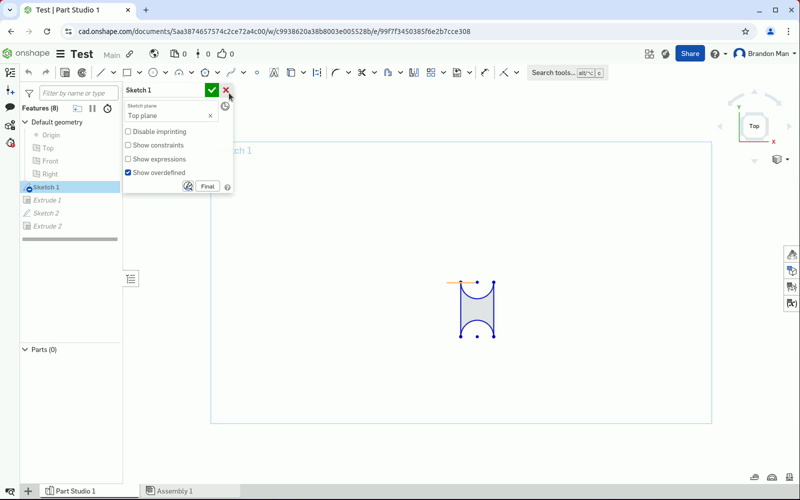
key(shift+s)
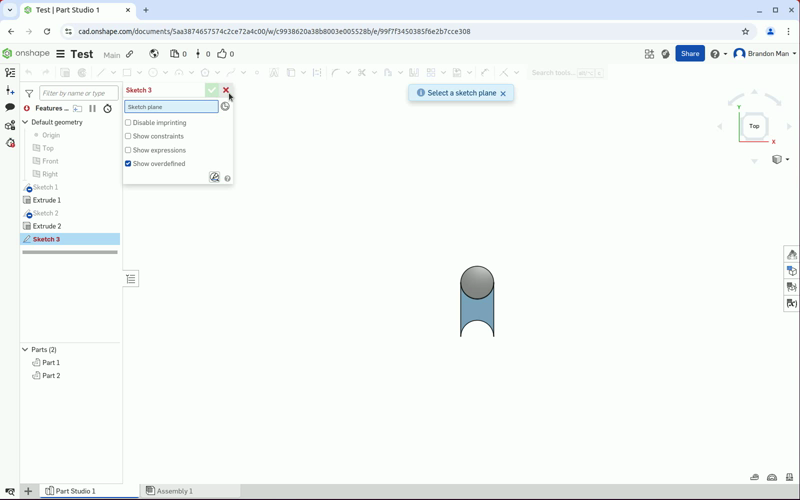
mouse_move(73, 150)
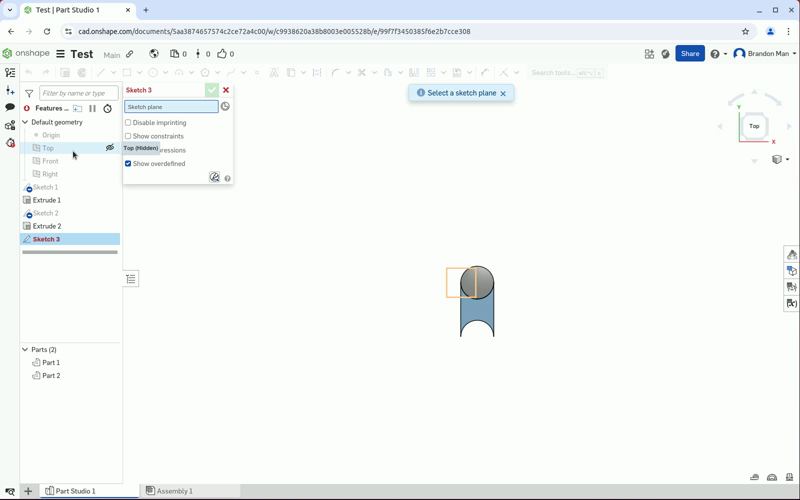
click(73, 150)
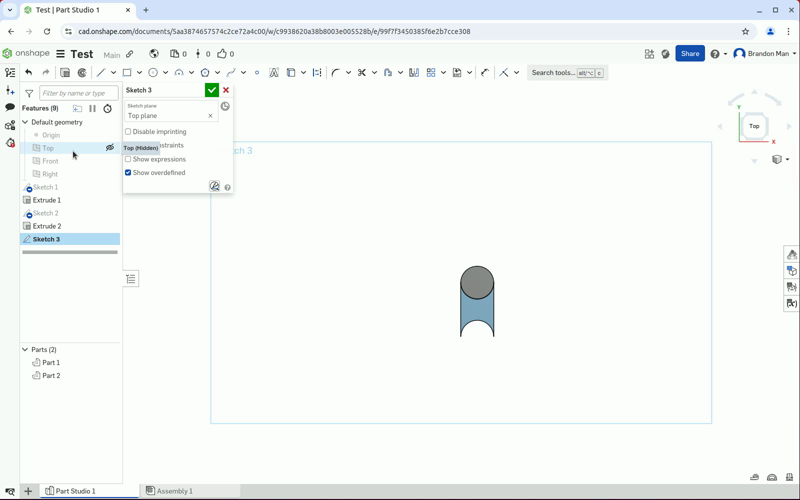
mouse_move(73, 352)
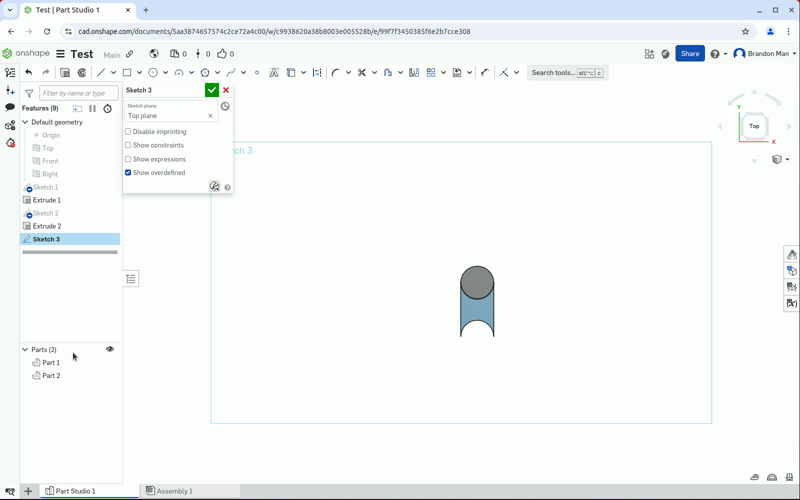
key(y)
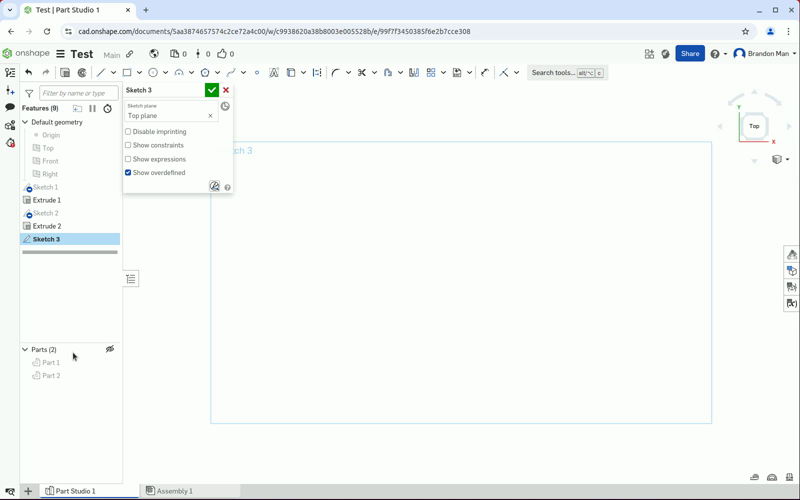
key(c)
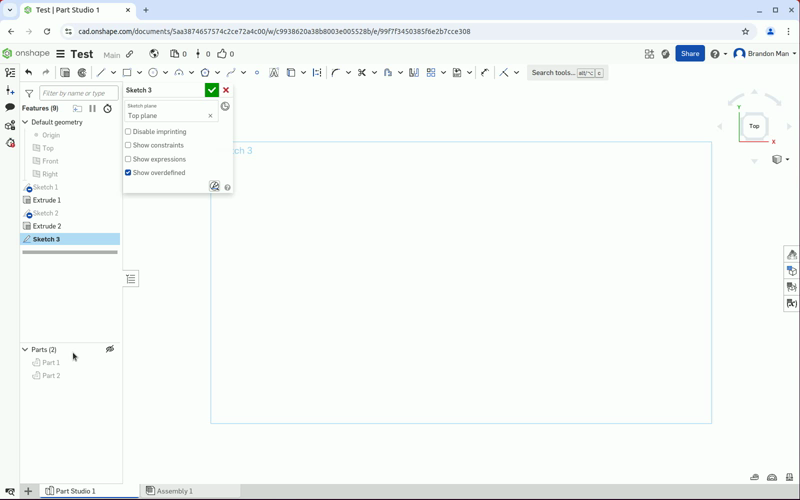
key_down(shift)
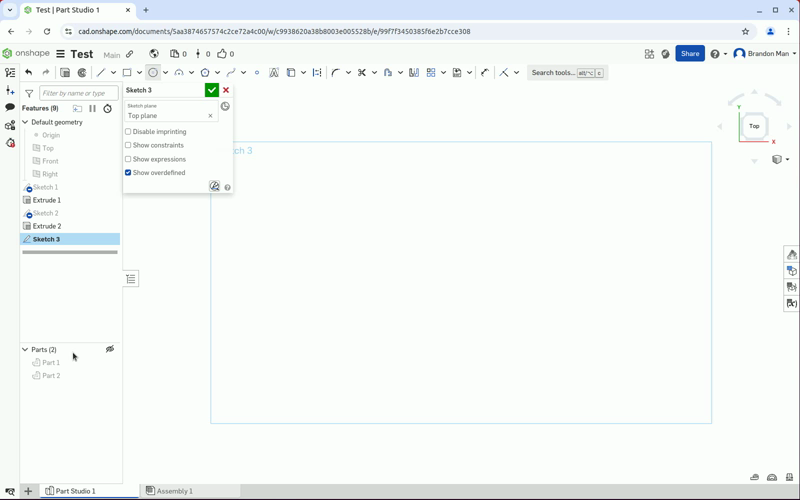
mouse_move(477, 336)
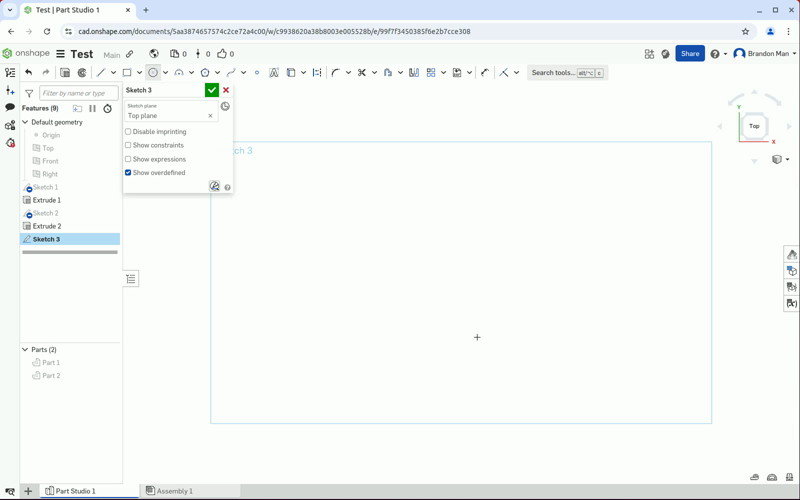
click(477, 336)
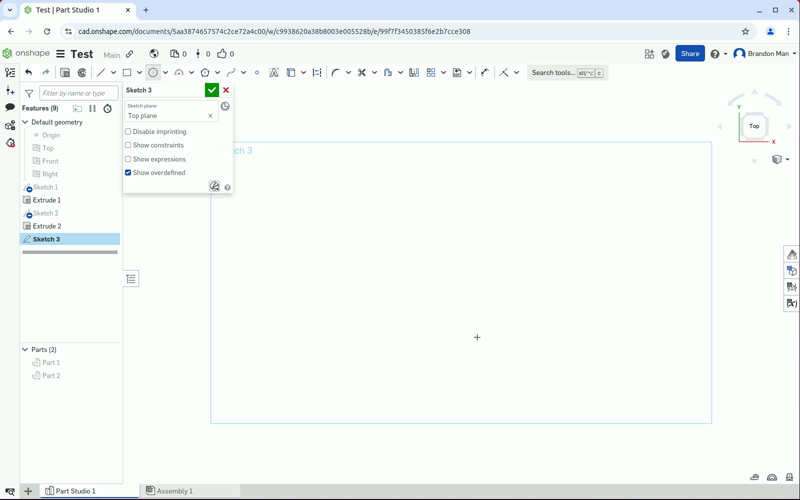
key_up(shift)
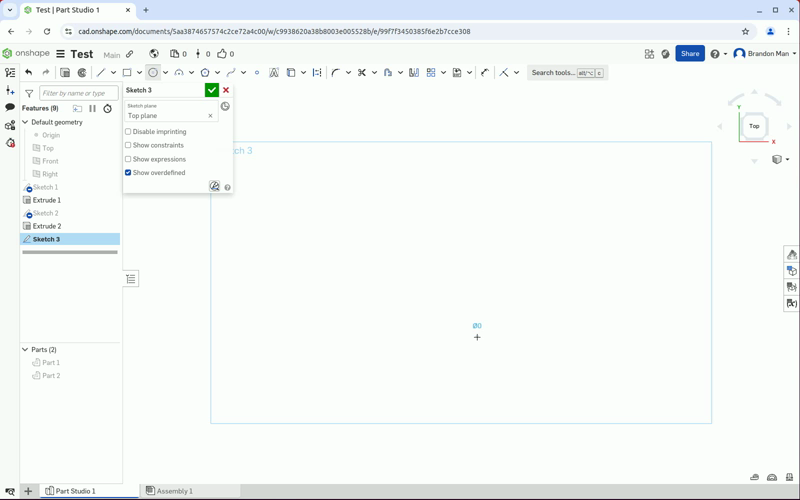
mouse_move(493, 336)
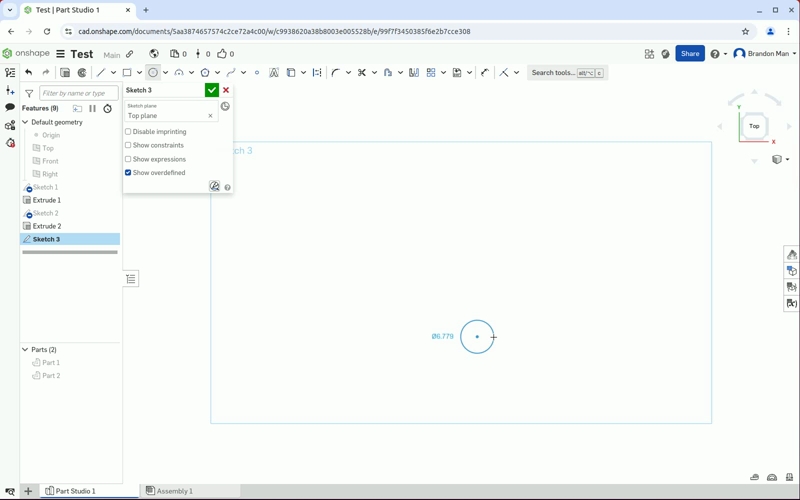
click(493, 336)
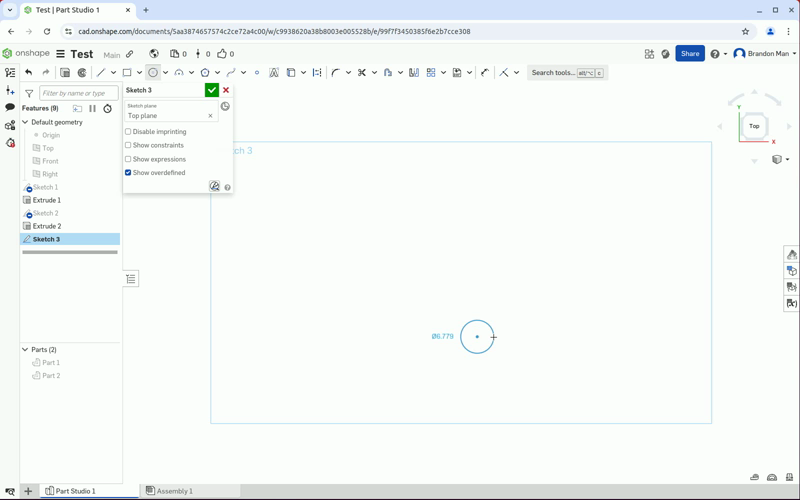
key(esc)
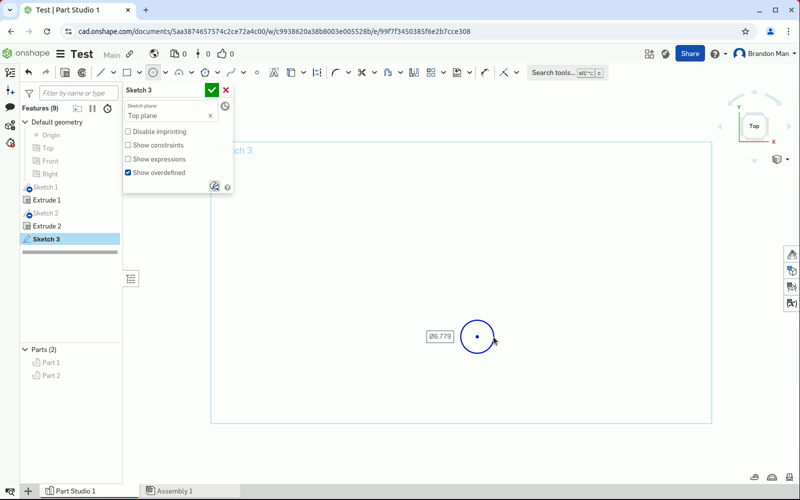
mouse_move(472, 341)
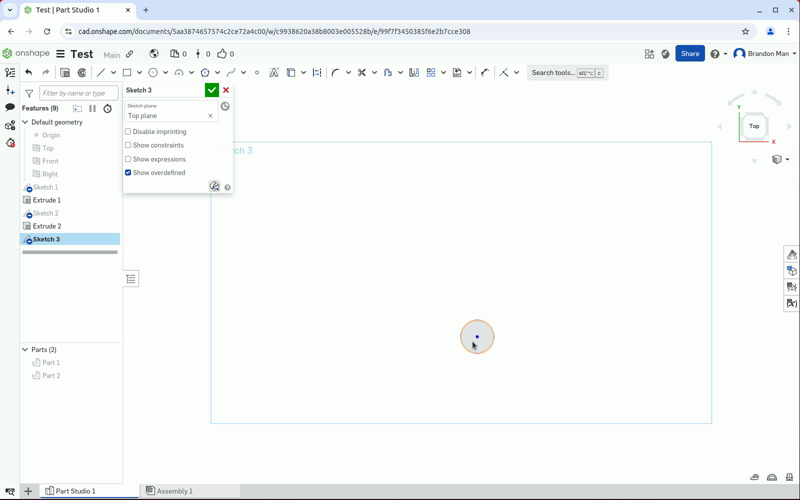
scroll(6)
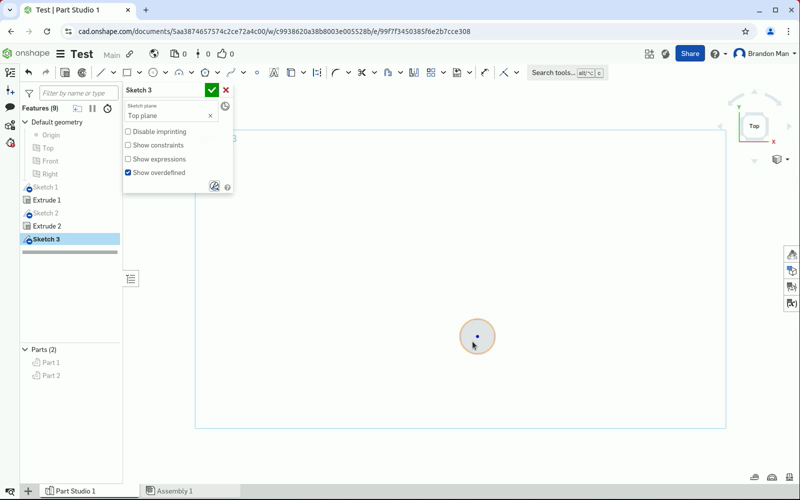
scroll(6)
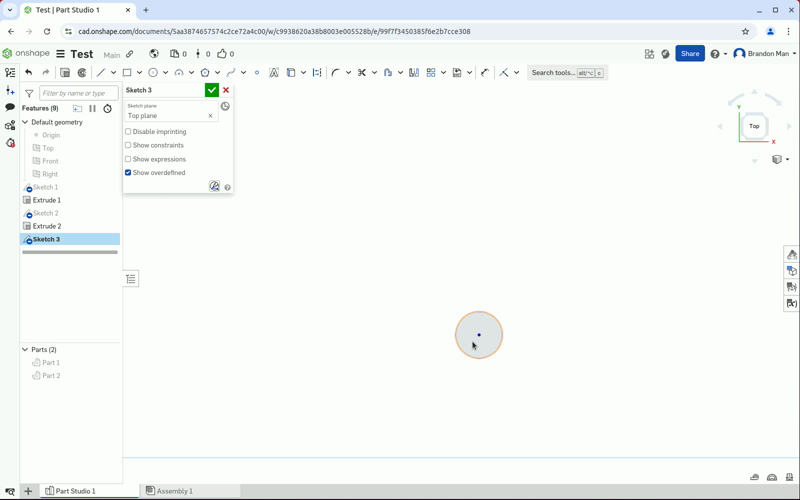
scroll(6)
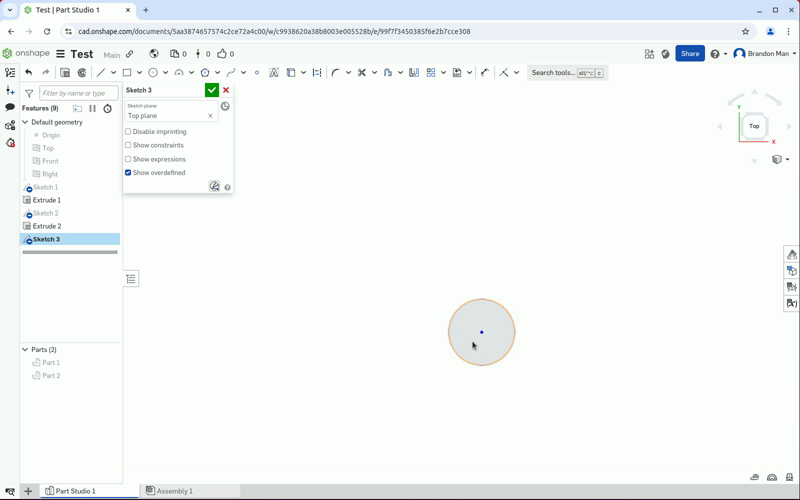
scroll(6)
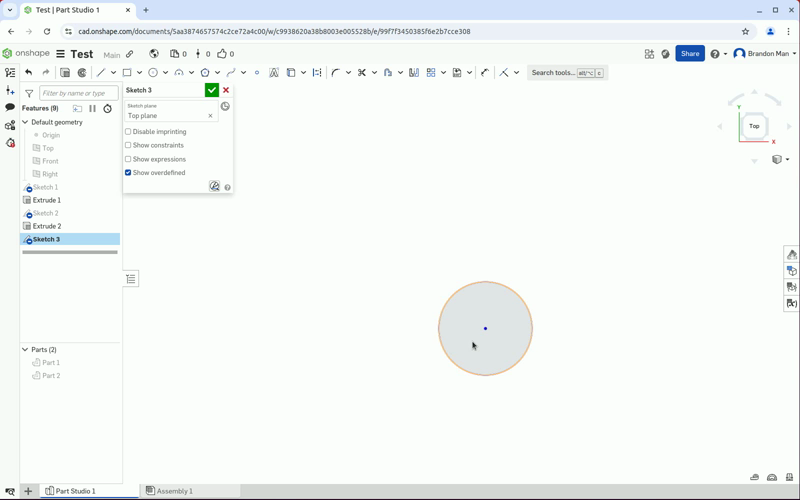
scroll(6)
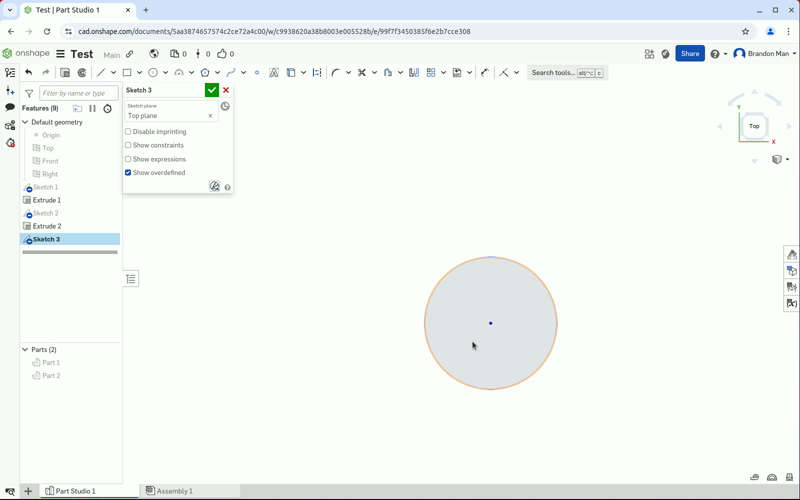
scroll(6)
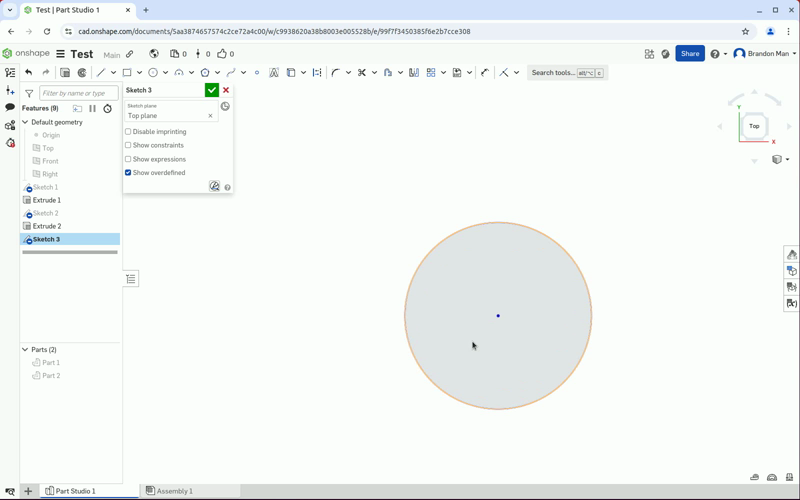
scroll(6)
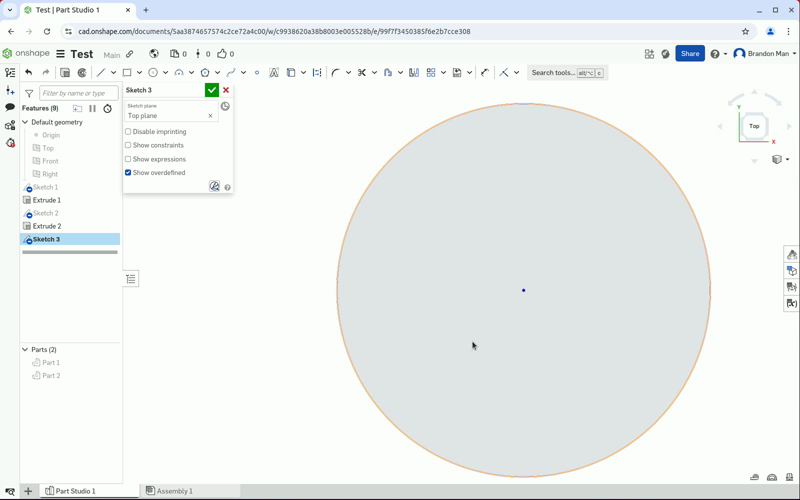
click(472, 341)
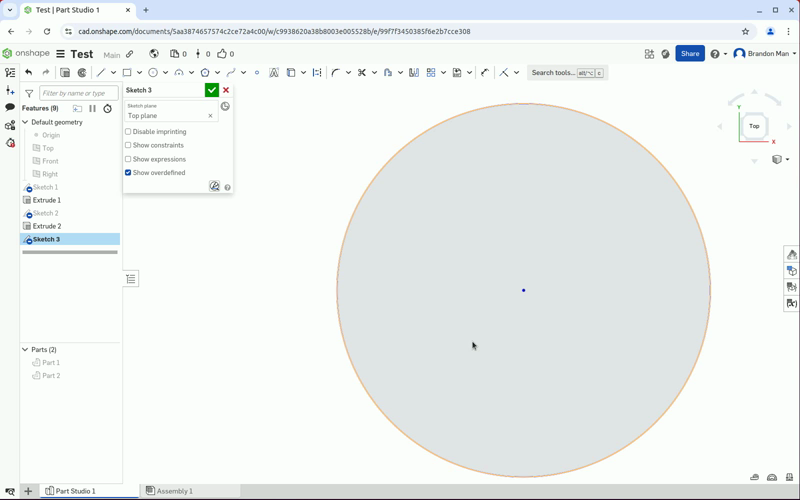
scroll(-6)
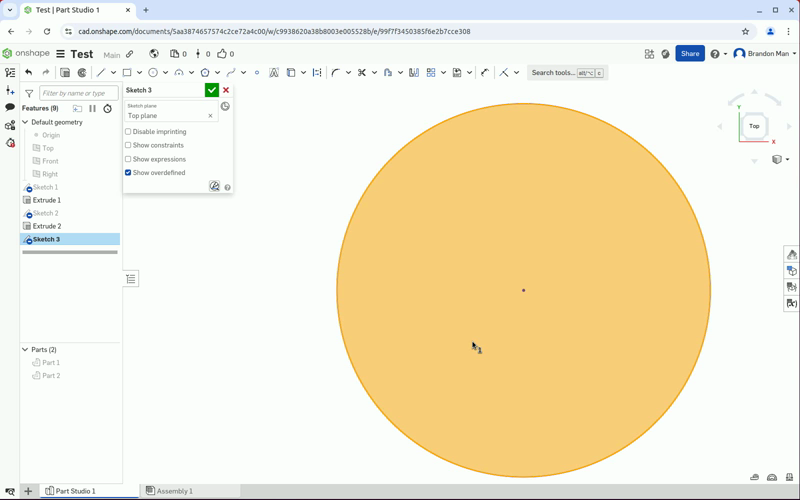
scroll(-6)
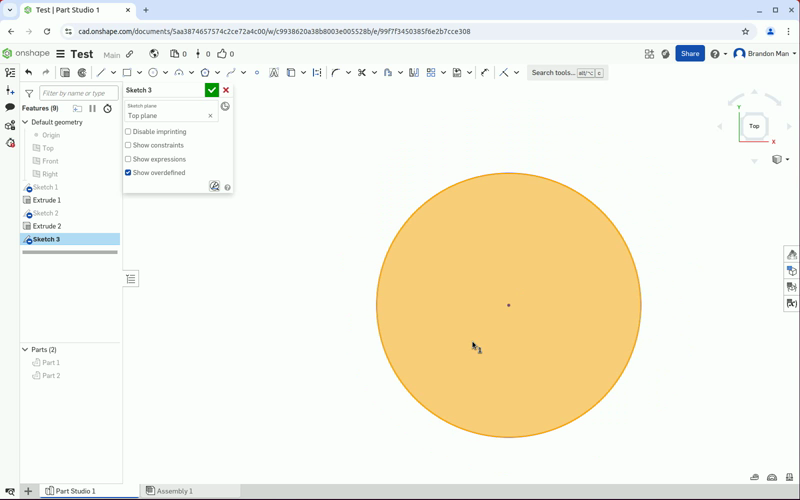
scroll(-6)
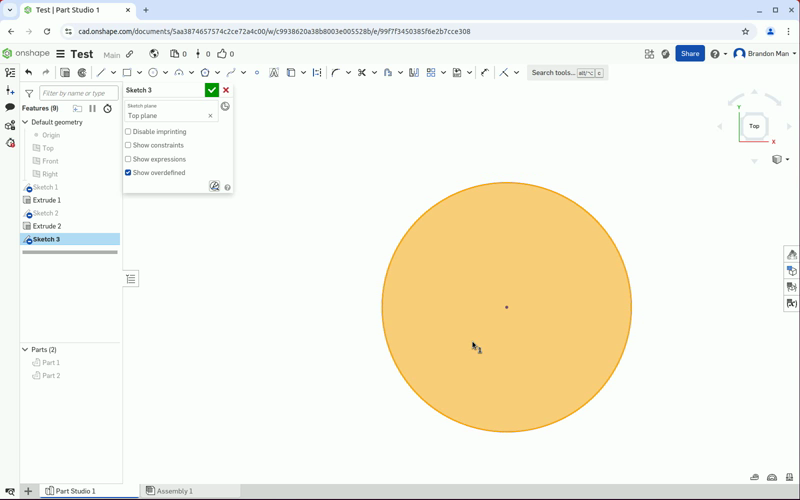
scroll(-6)
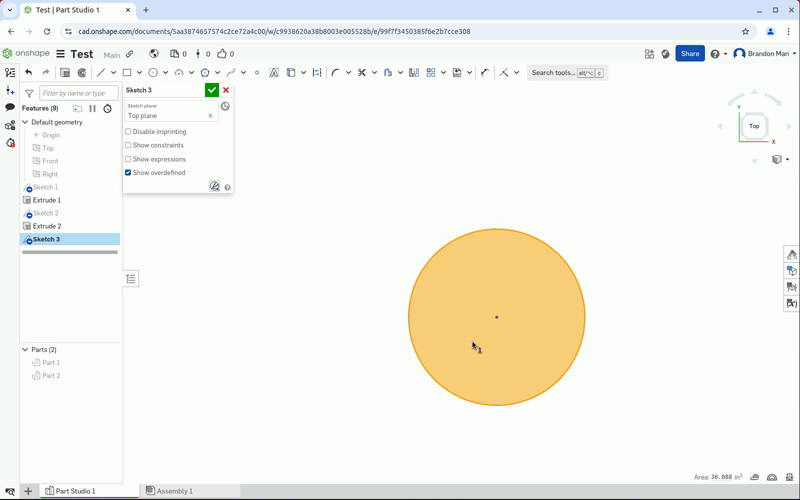
scroll(-6)
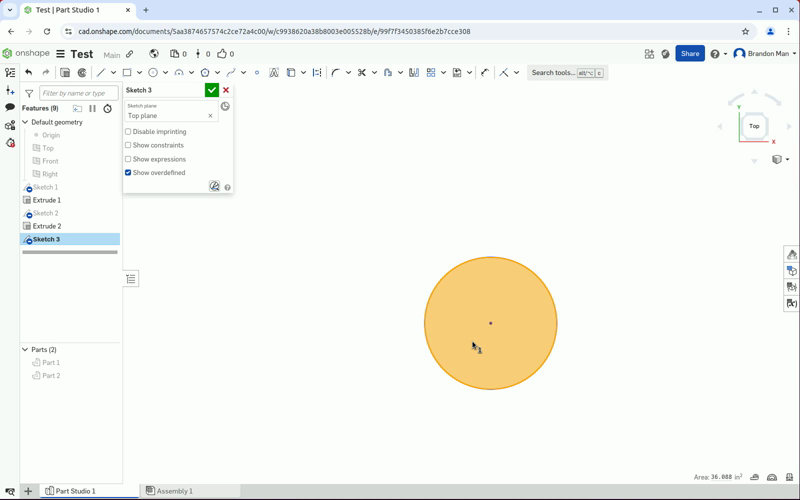
scroll(-6)
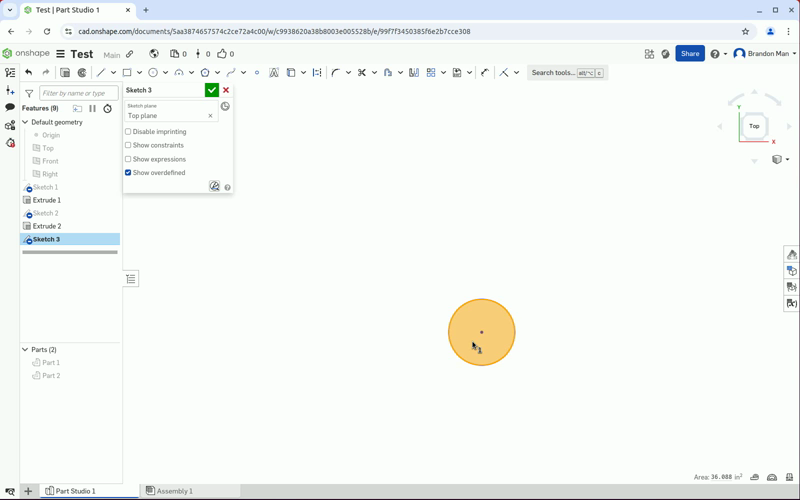
scroll(-6)
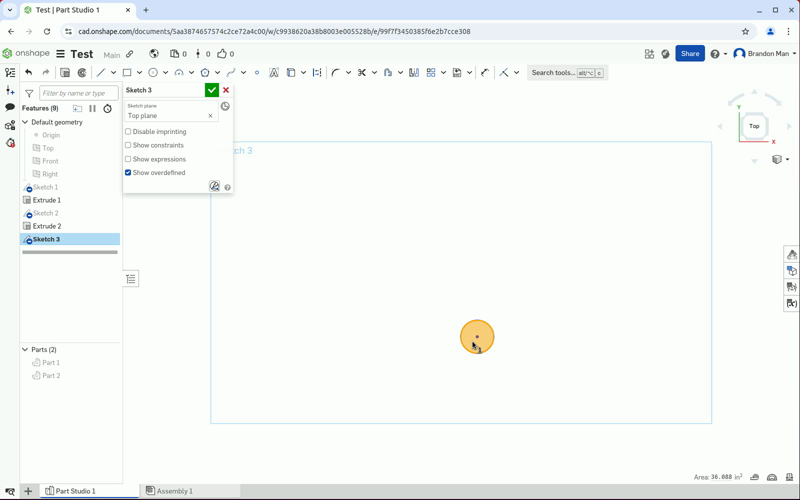
mouse_move(73, 352)
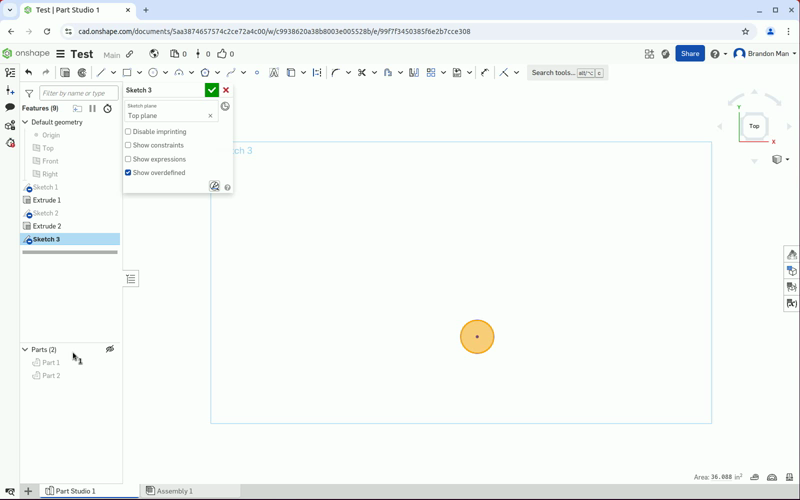
key(shift+y)
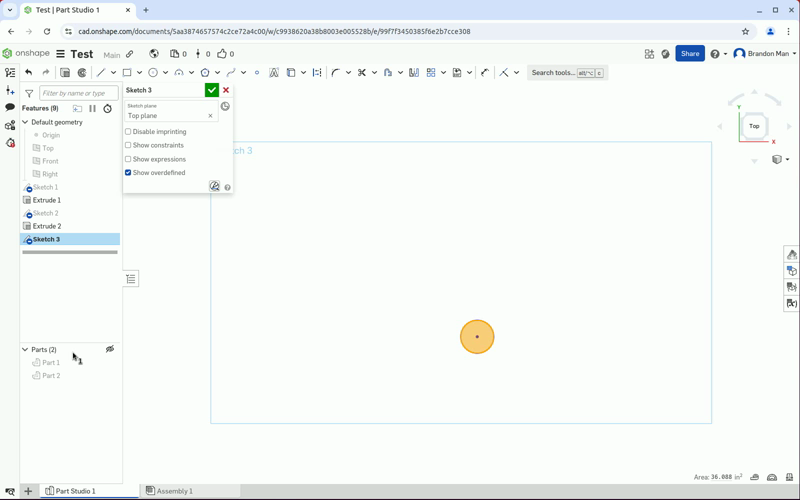
key(shift+e)
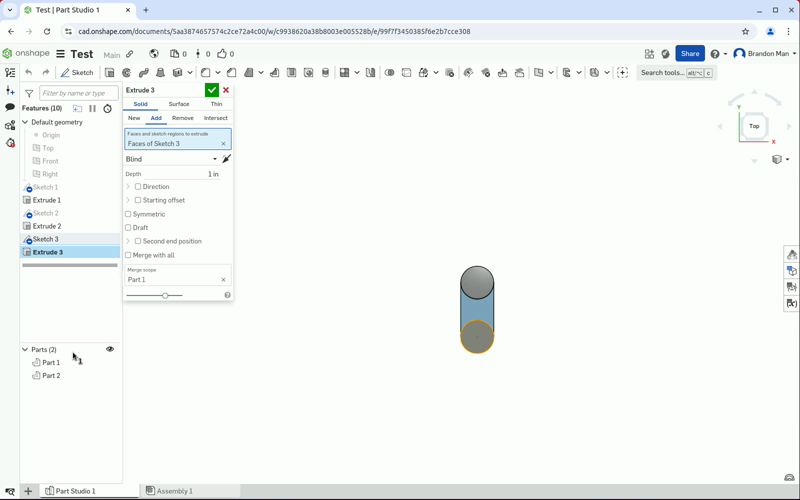
mouse_move(143, 106)
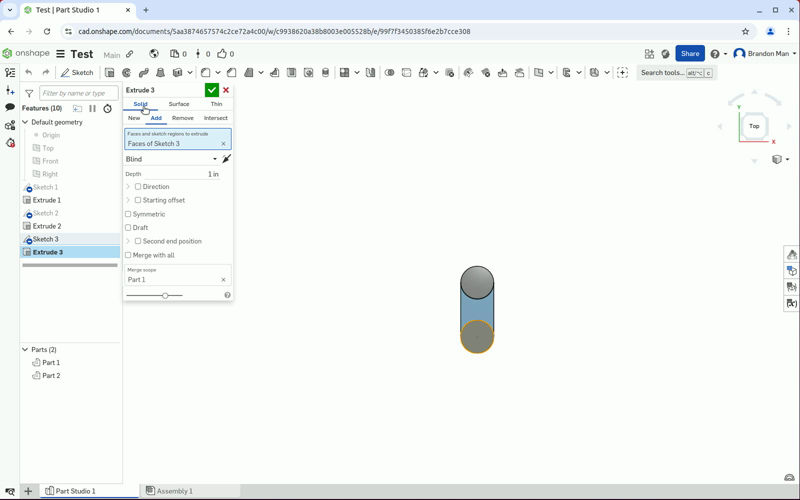
click(143, 106)
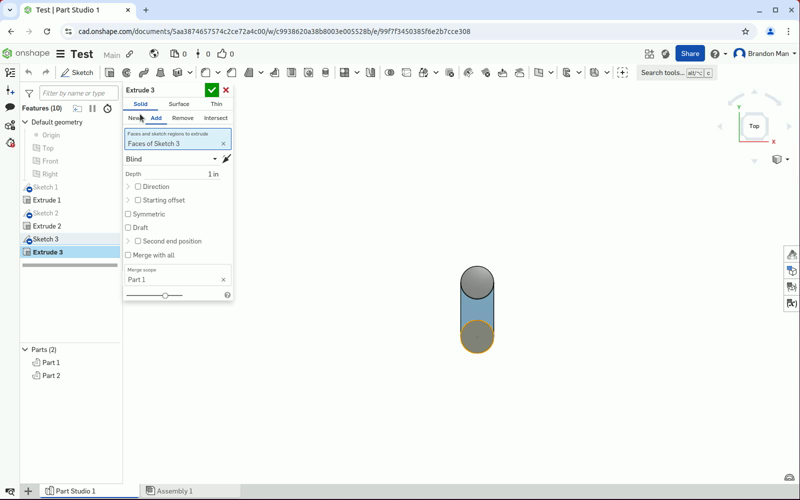
mouse_move(137, 120)
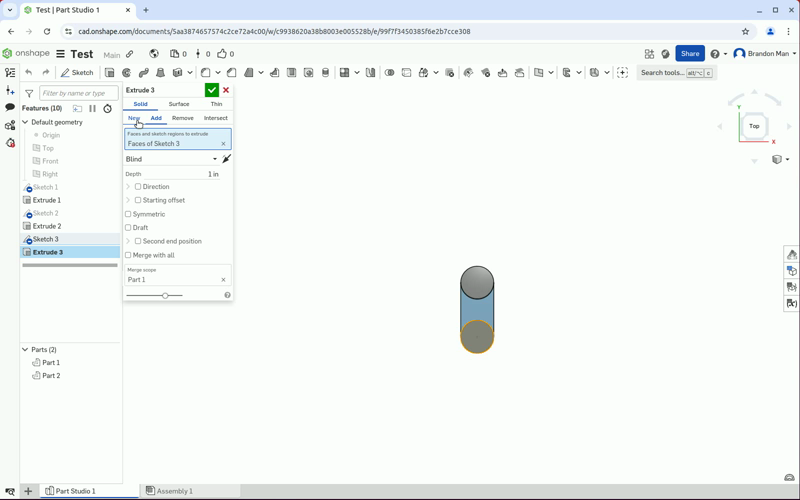
click(137, 120)
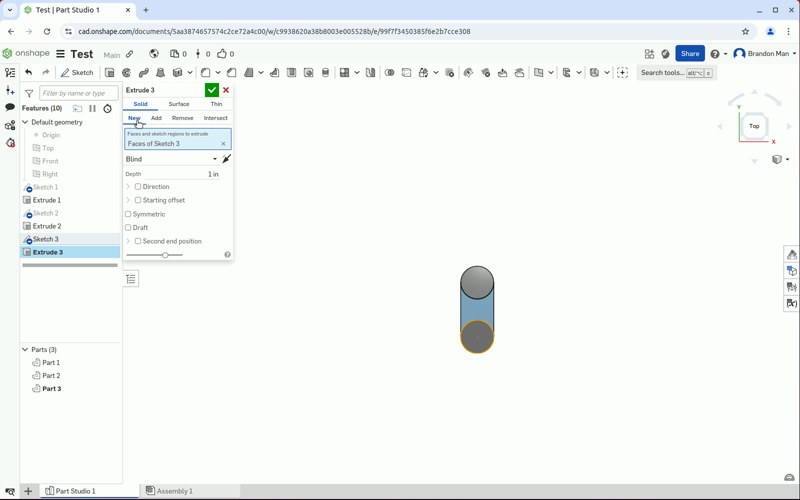
key(tab, 4)
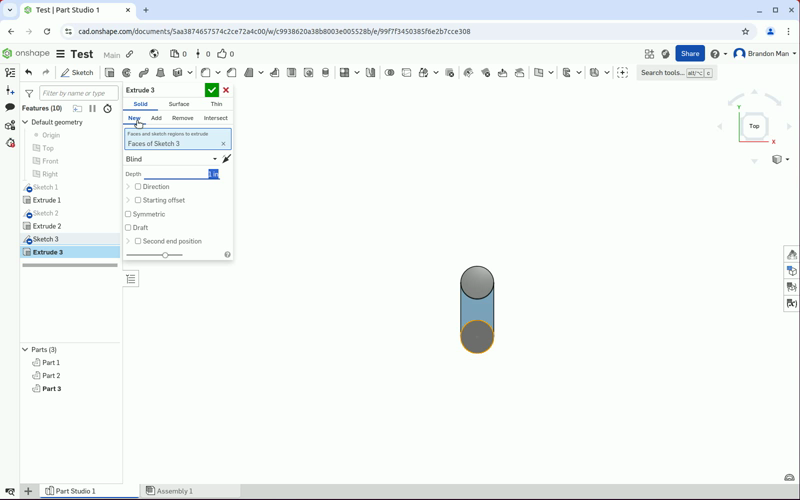
text(1.204)
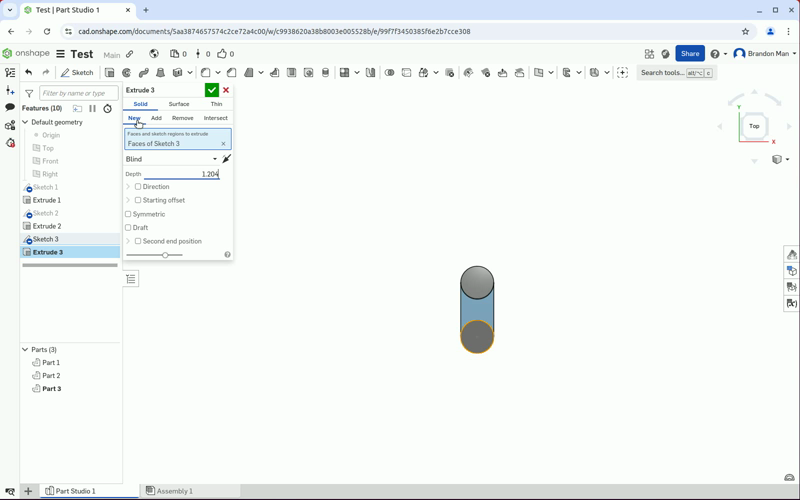
key(enter)
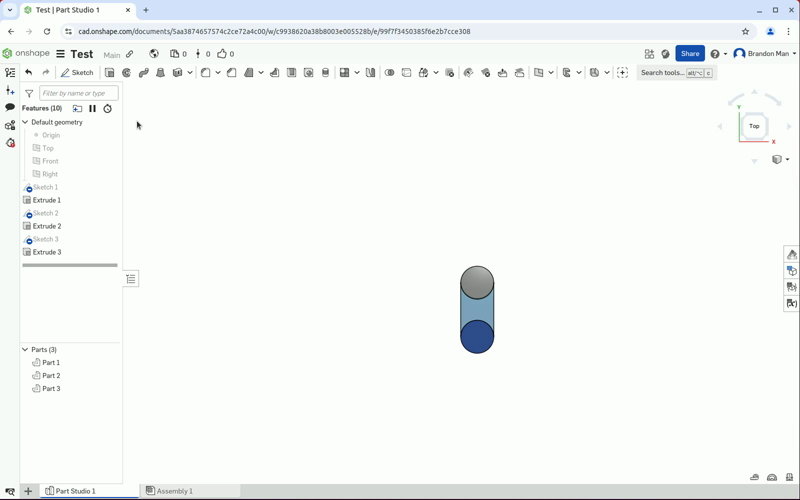
key(shift+h)
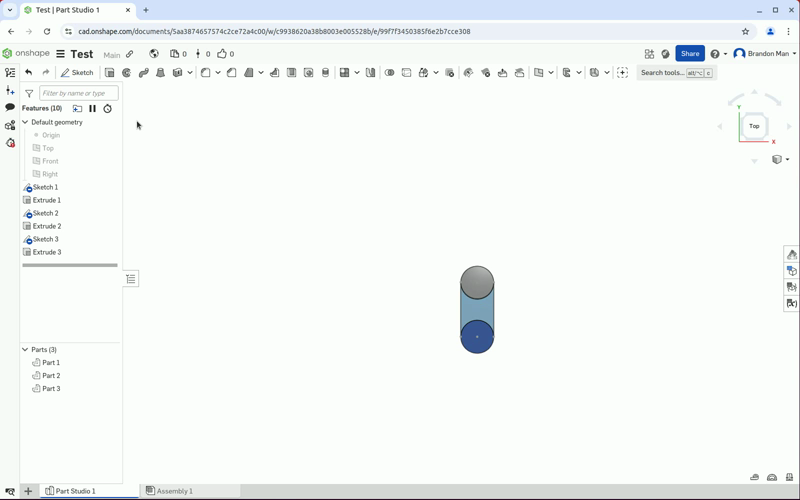
key(shift+h)
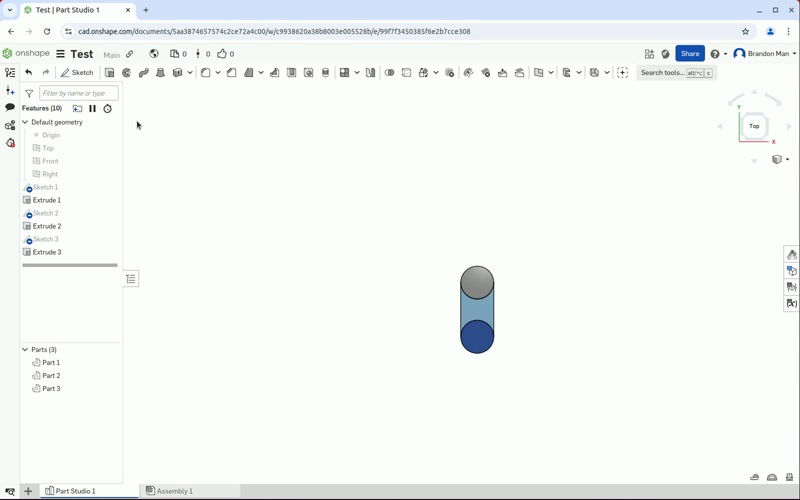
mouse_move(73, 189)
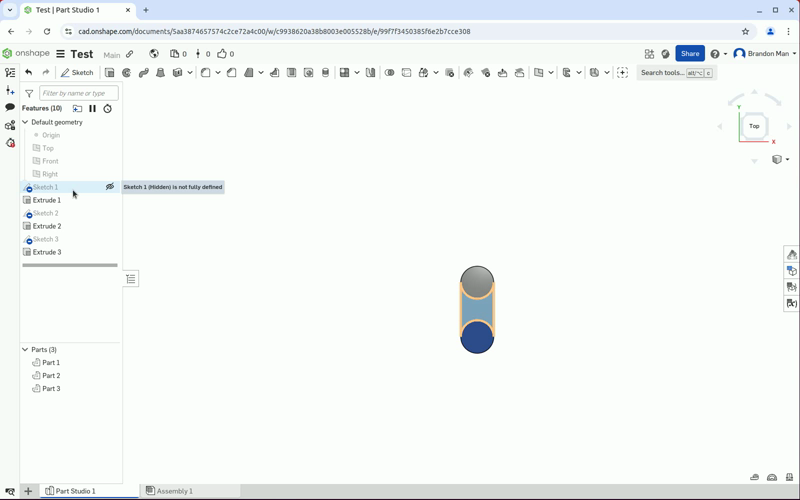
click(73, 189)
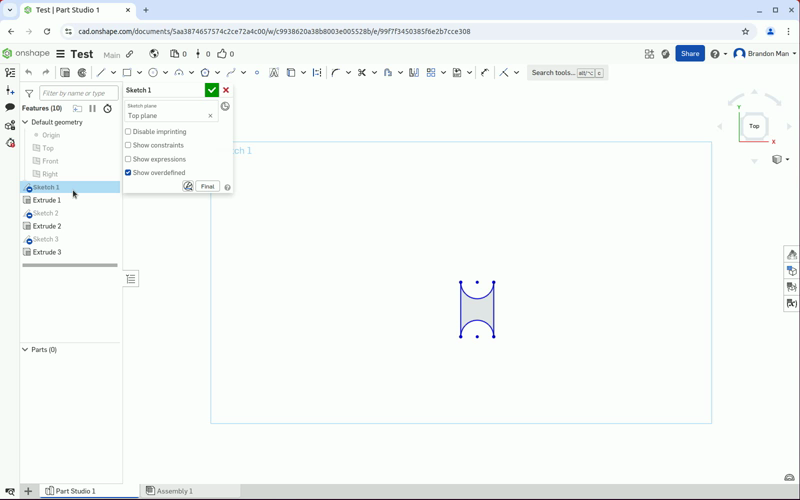
mouse_move(229, 92)
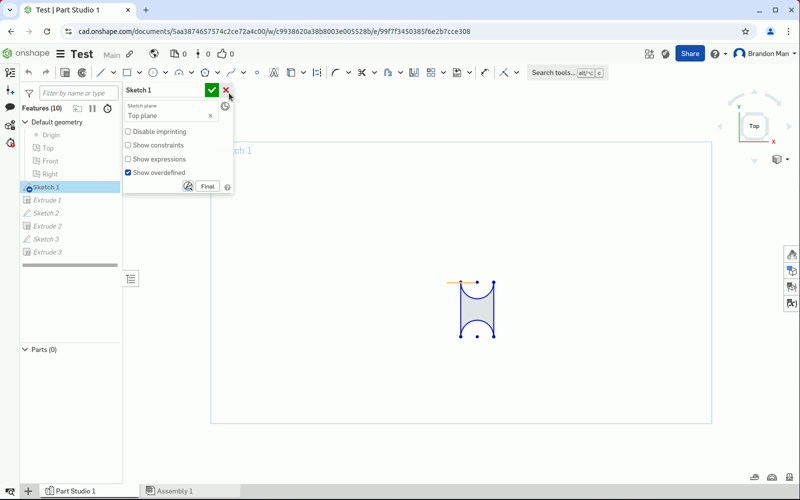
click(229, 92)
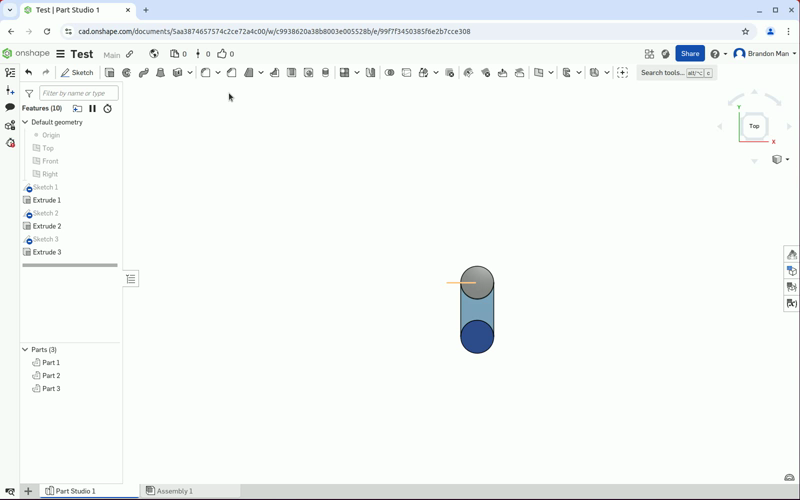
mouse_move(541, 75)
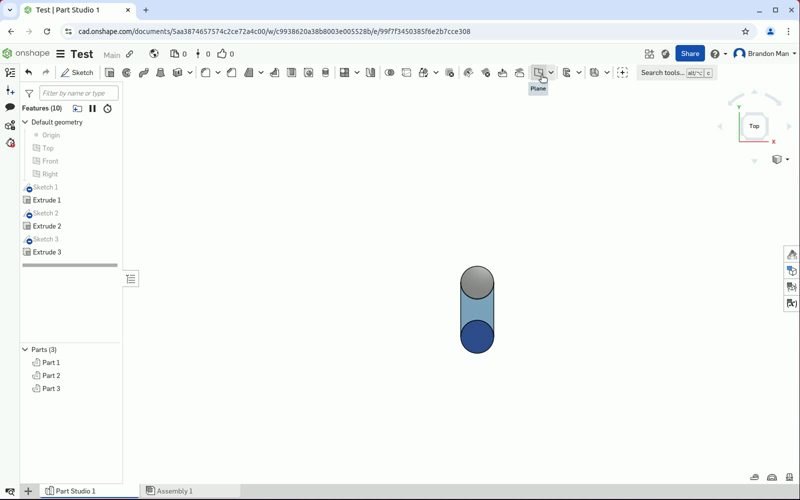
click(541, 75)
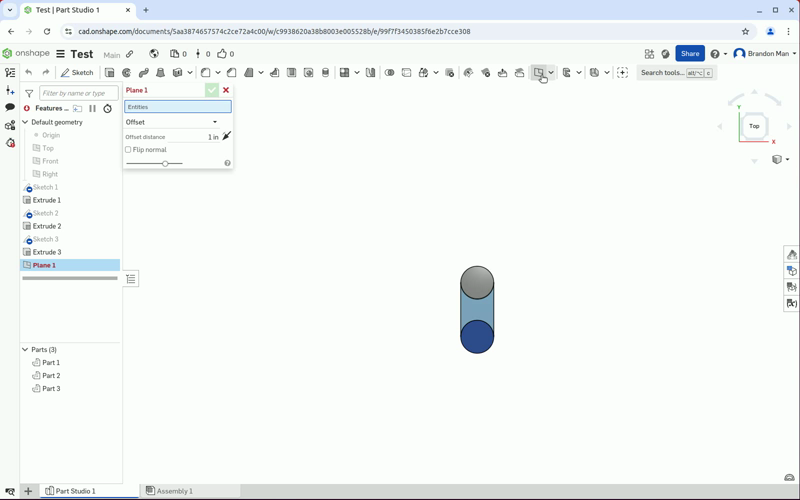
mouse_move(73, 150)
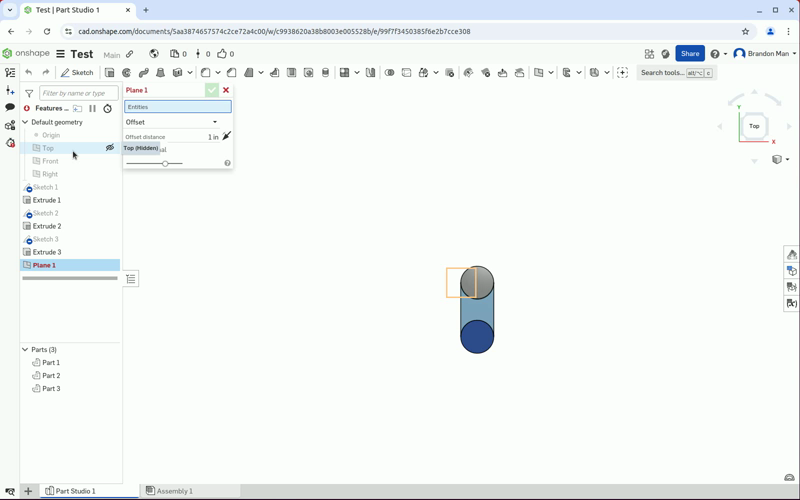
click(73, 150)
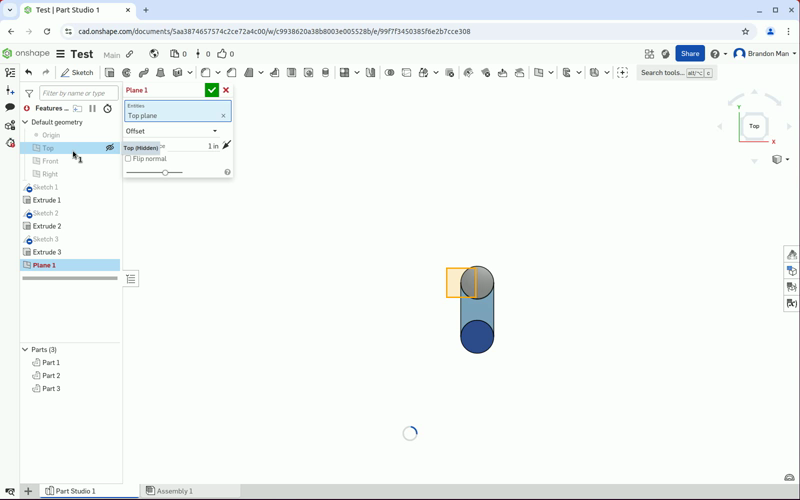
key(tab, 2)
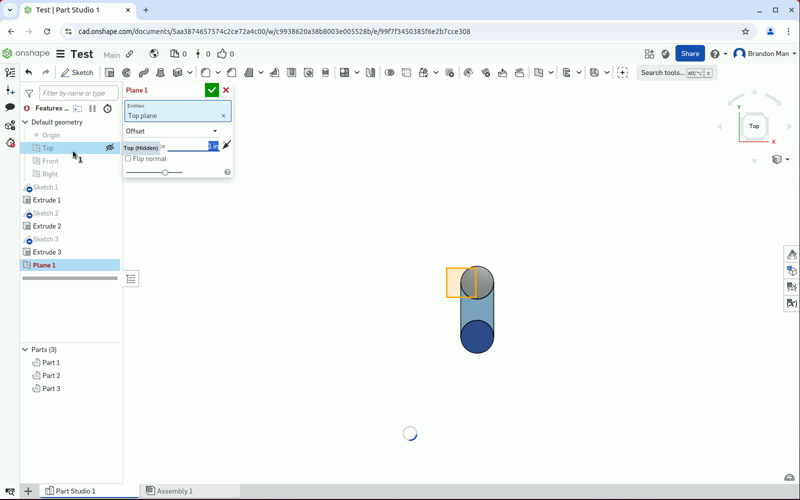
text(1.202)
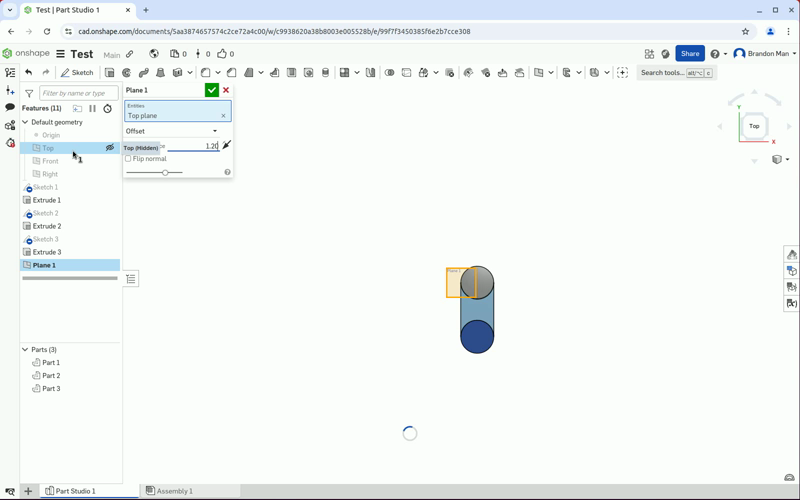
key(enter, 2)
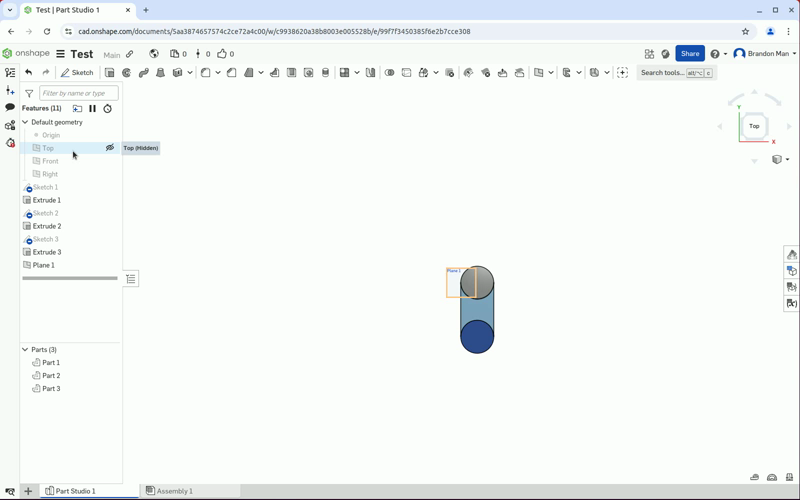
key(shift+s)
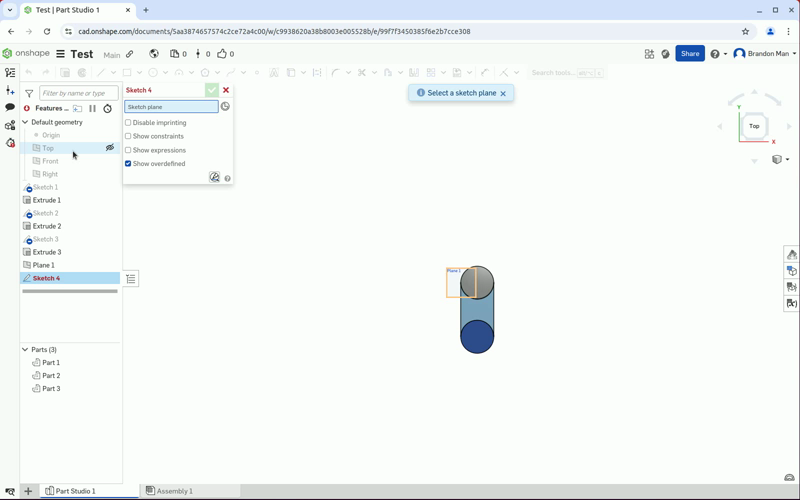
mouse_move(73, 267)
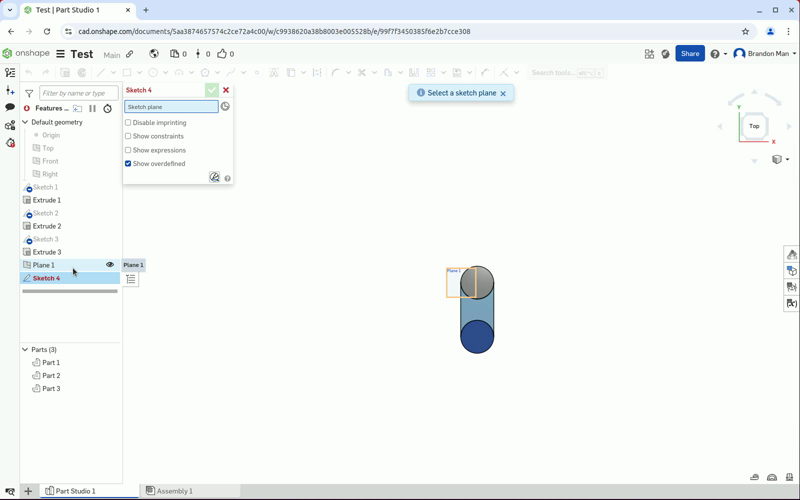
click(73, 267)
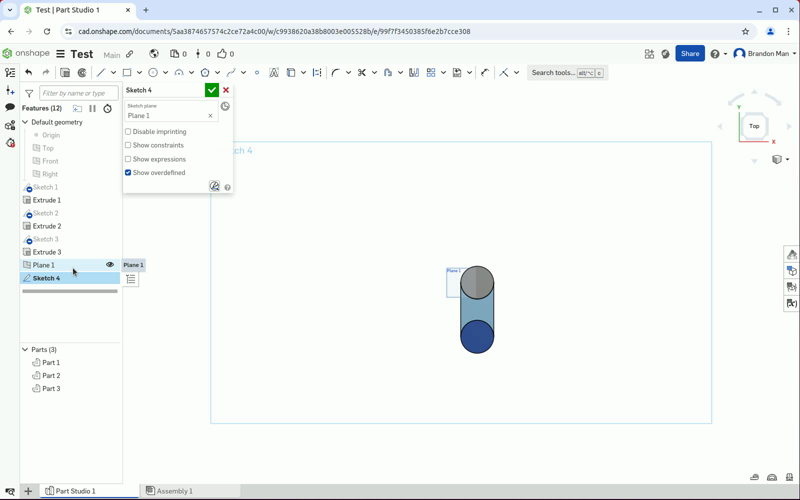
mouse_move(73, 352)
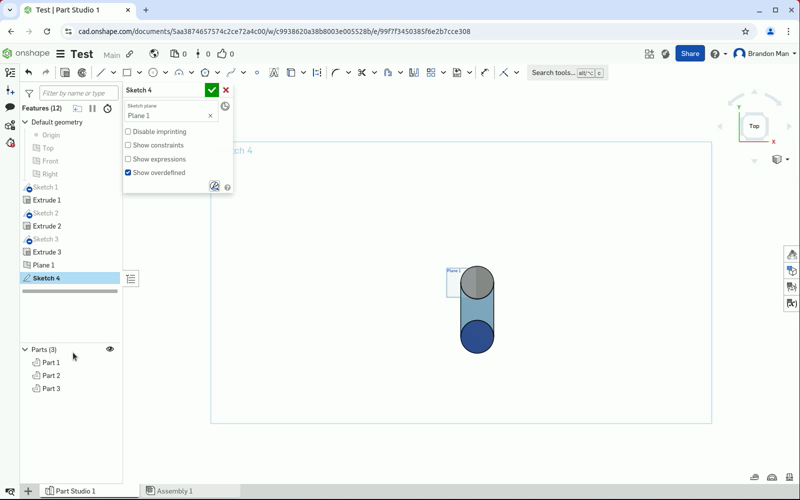
key(y)
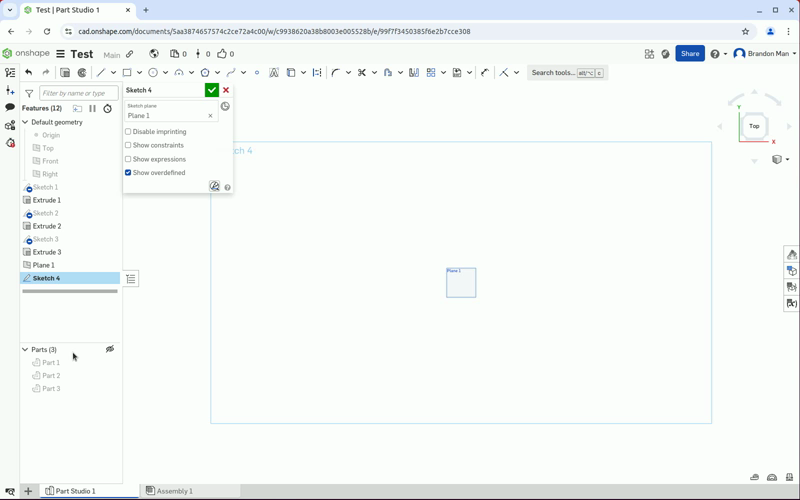
key(l)
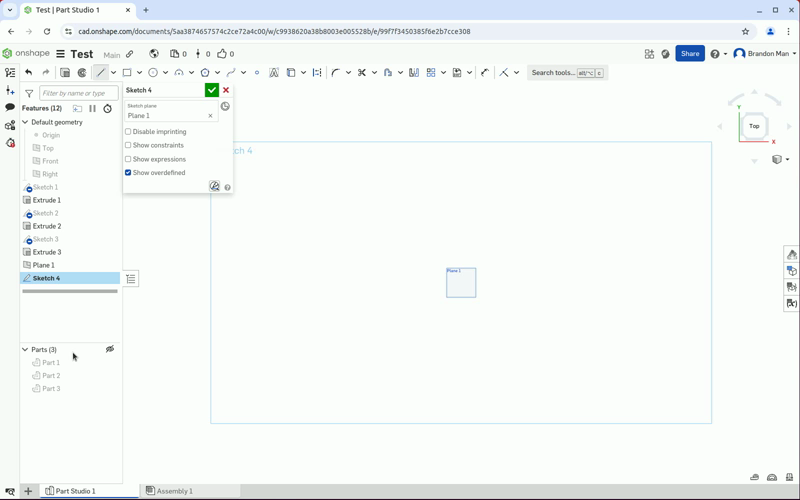
key_down(shift)
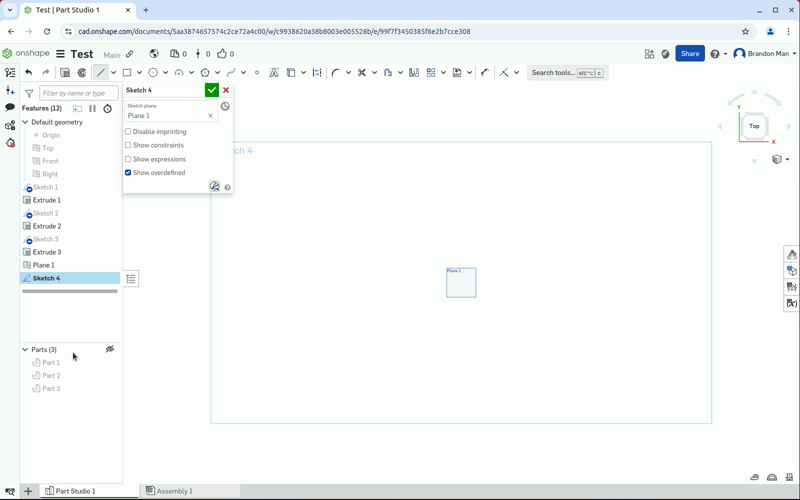
mouse_move(460, 336)
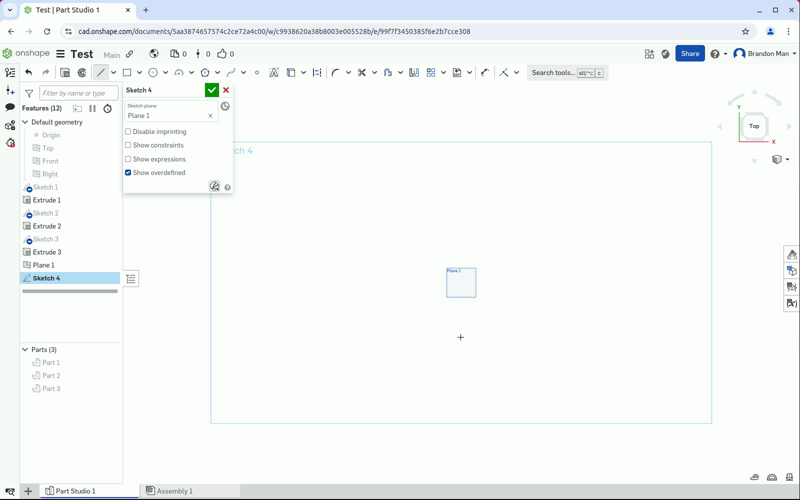
click(460, 336)
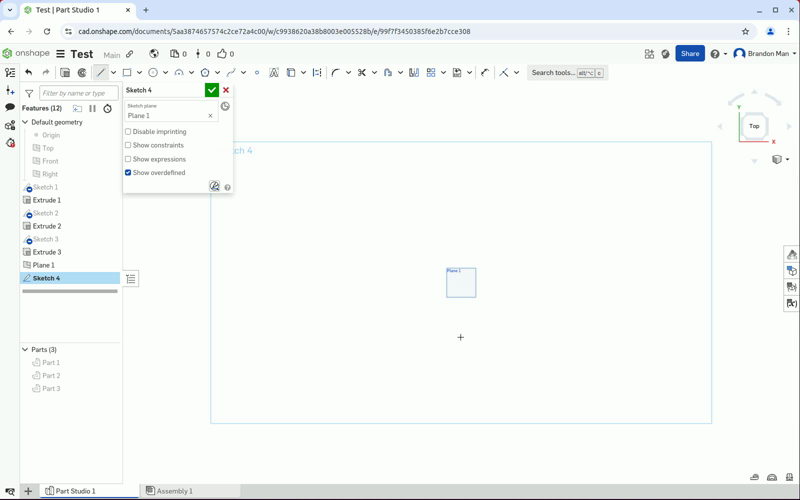
key_up(shift)
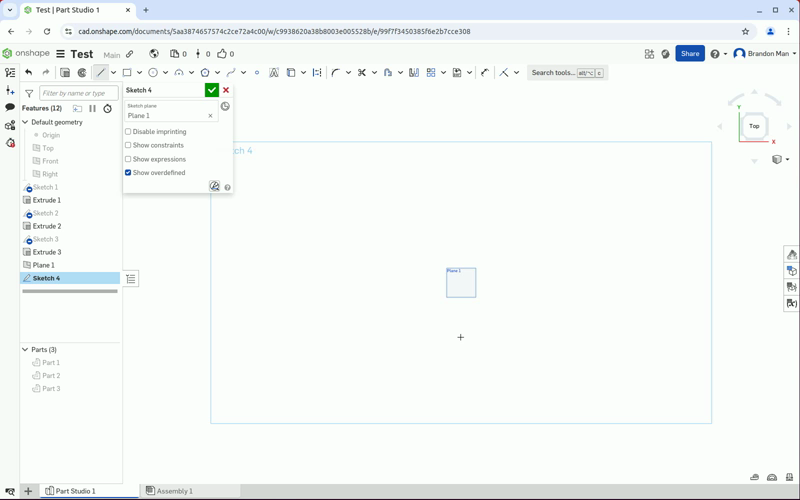
key_down(shift)
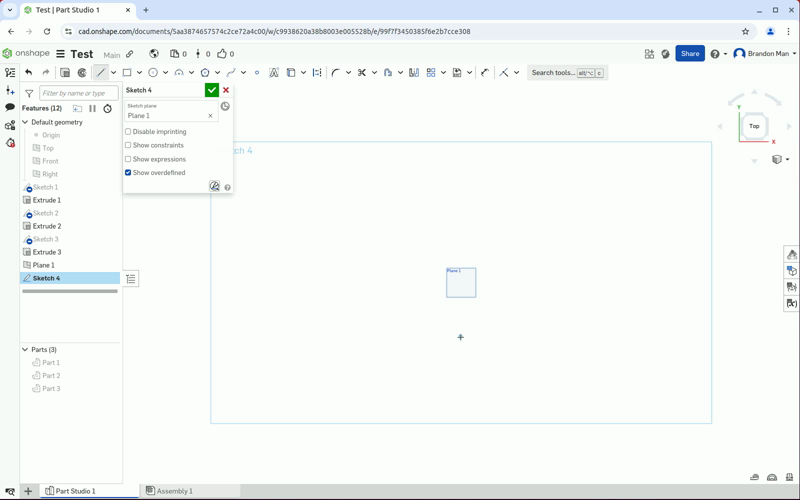
mouse_move(490, 336)
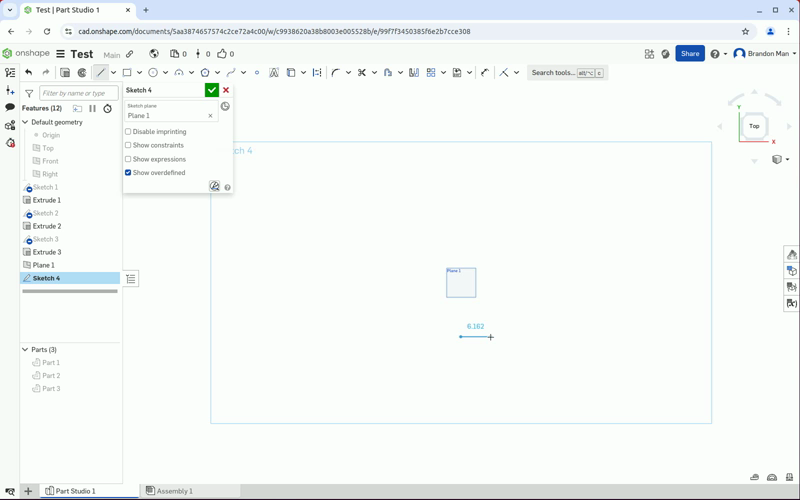
mouse_move(465, 336)
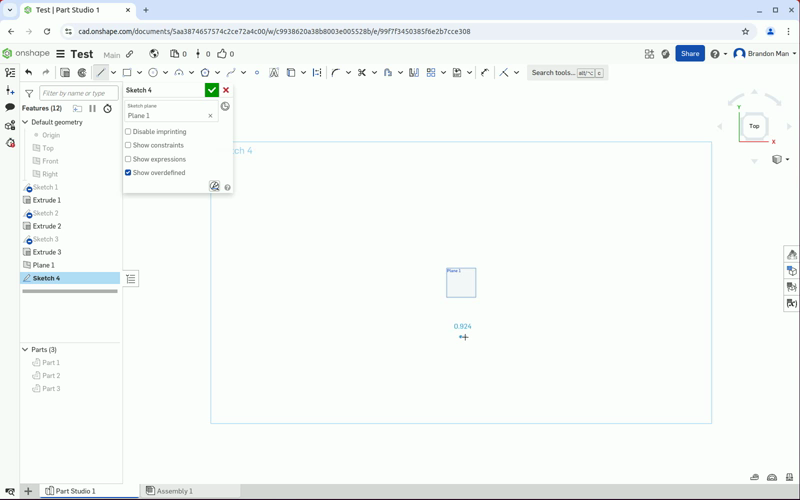
scroll(6)
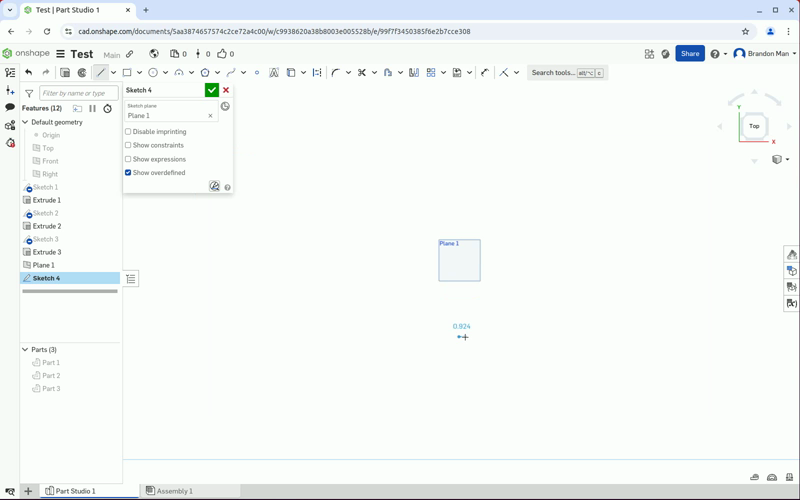
scroll(6)
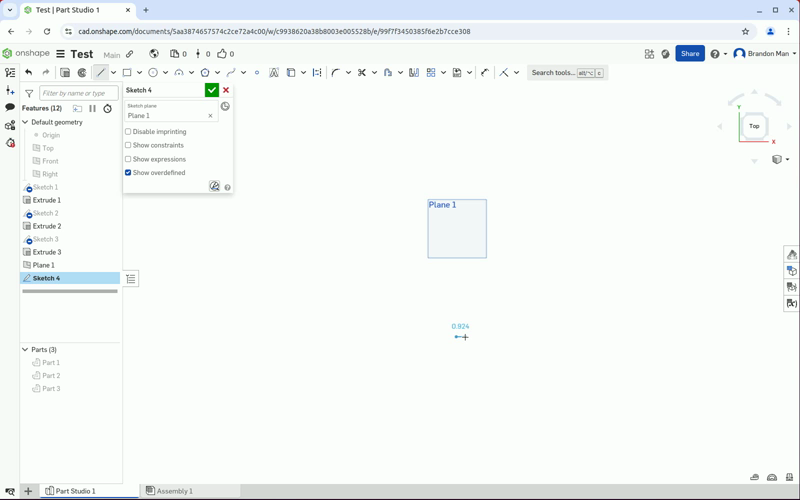
scroll(6)
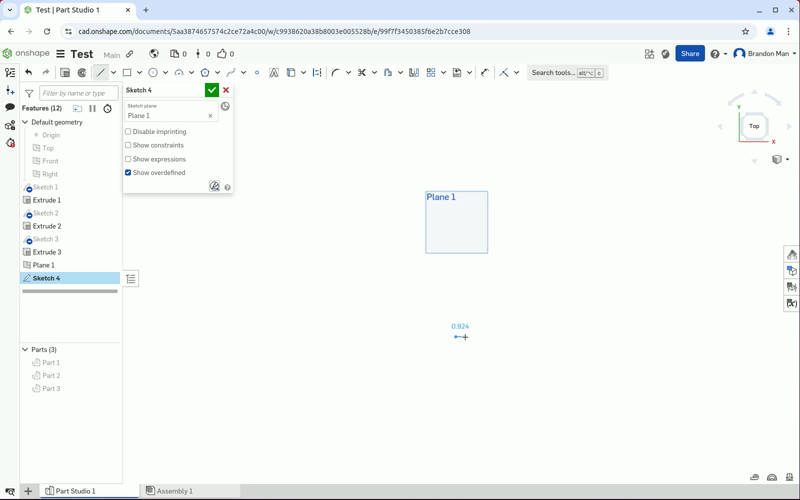
scroll(6)
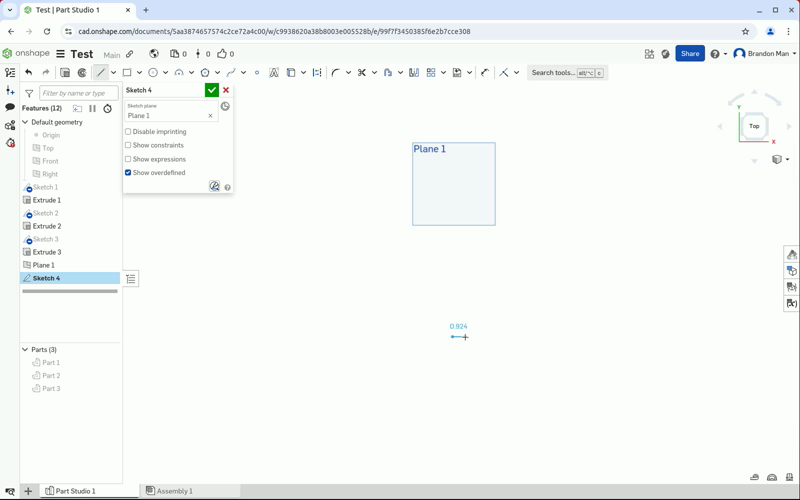
scroll(6)
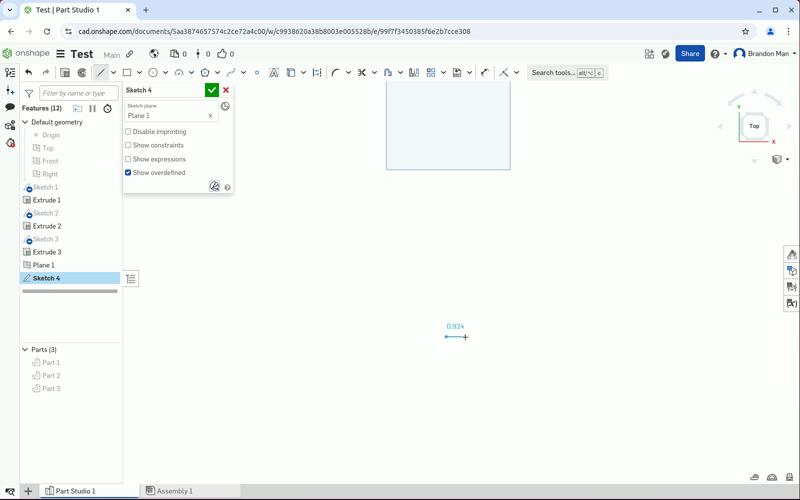
scroll(6)
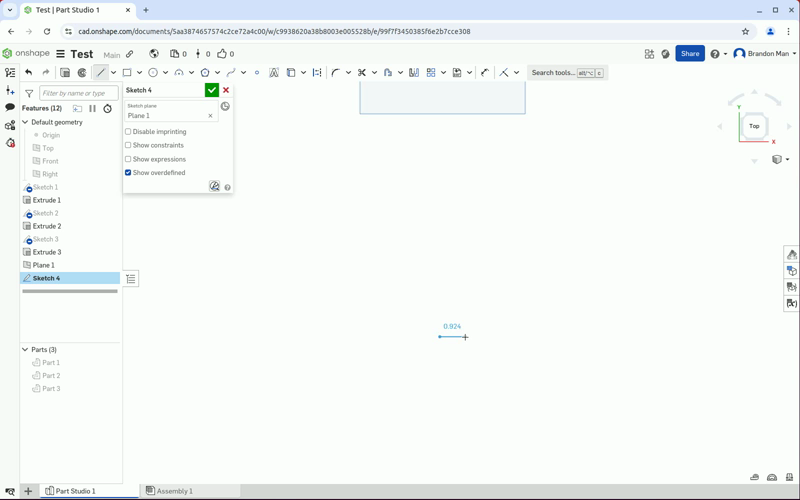
scroll(6)
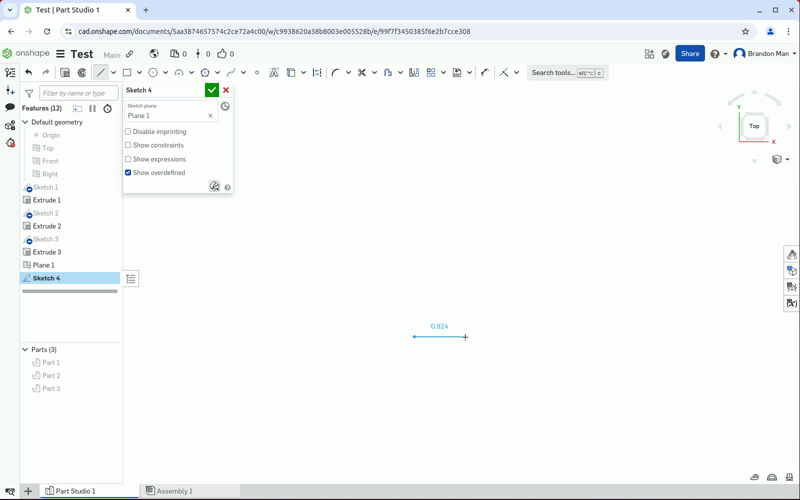
click(465, 336)
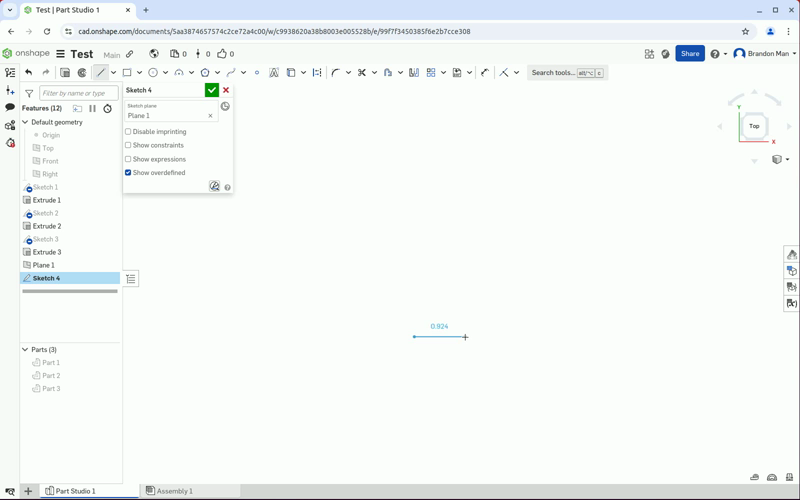
scroll(-6)
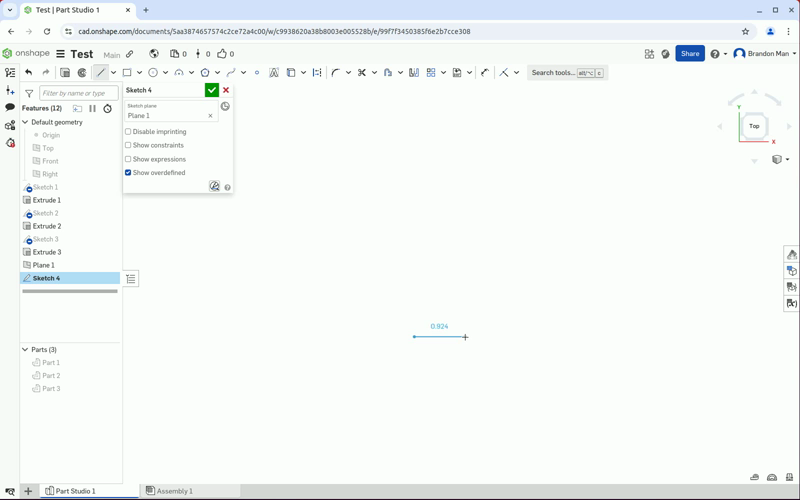
scroll(-6)
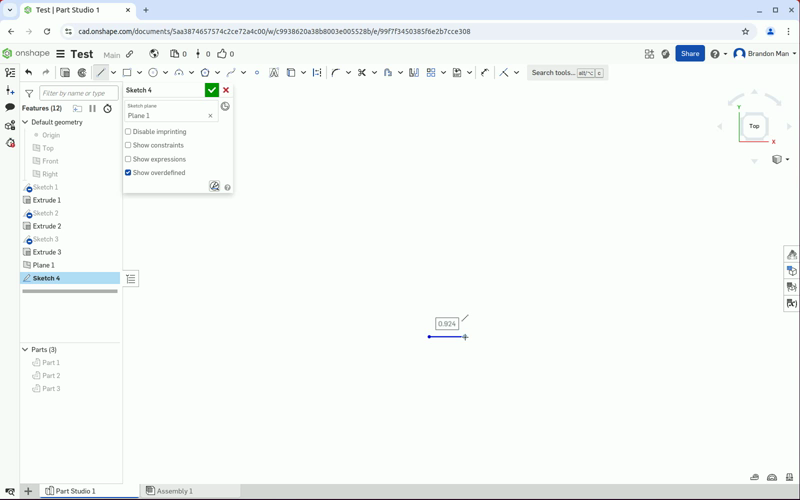
scroll(-6)
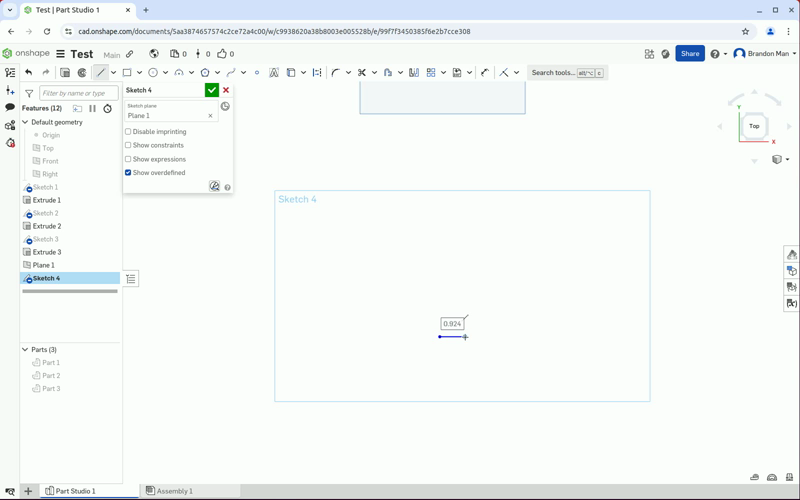
scroll(-6)
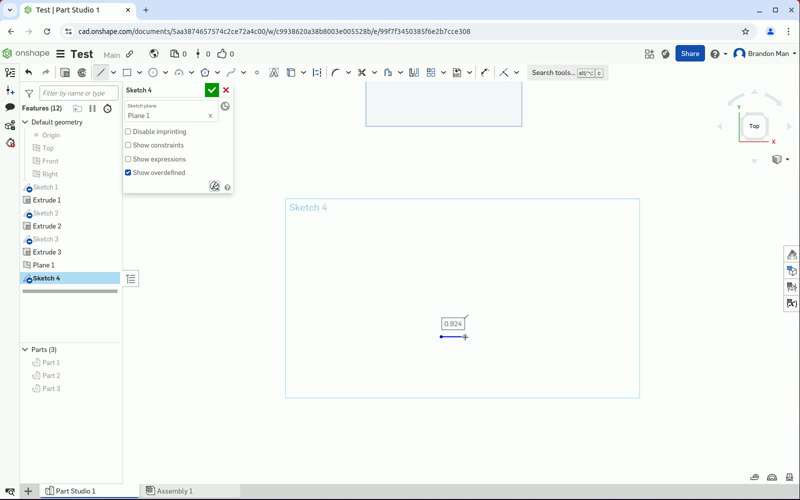
scroll(-6)
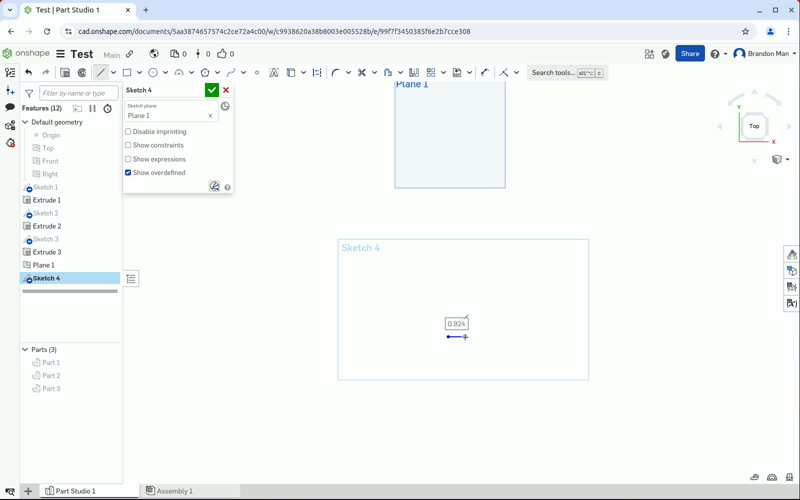
scroll(-6)
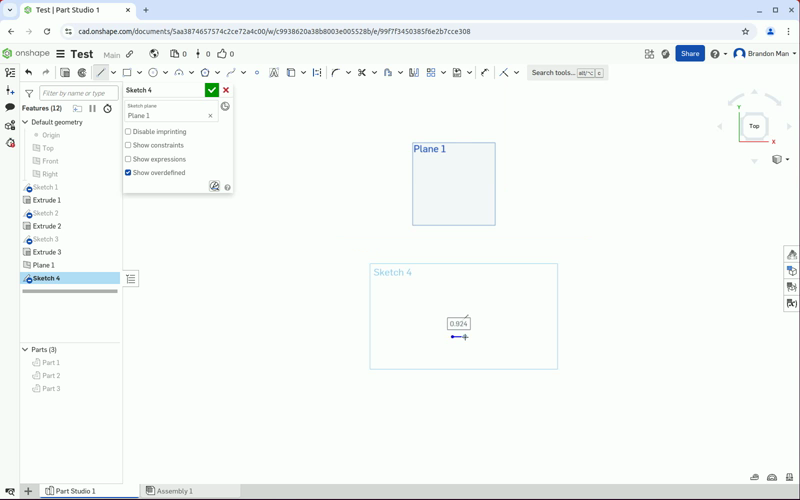
scroll(-6)
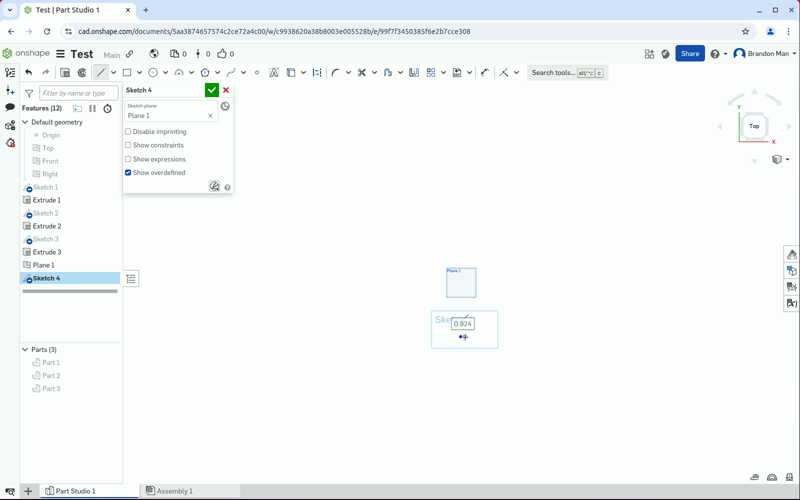
key_up(shift)
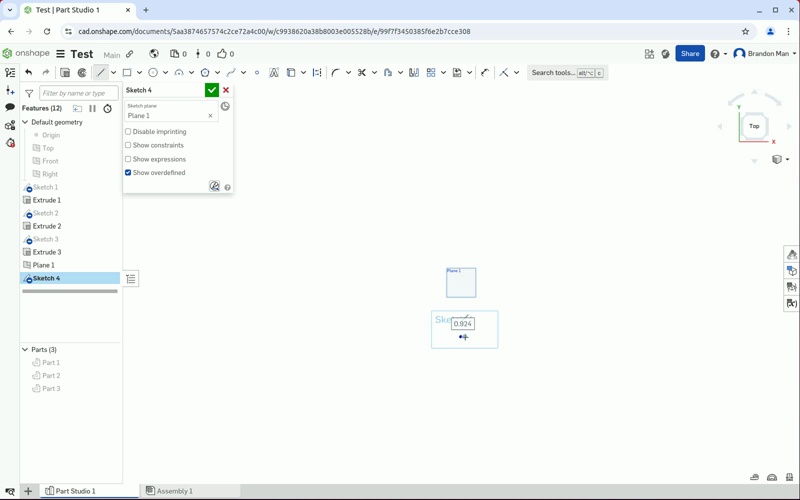
key_down(shift)
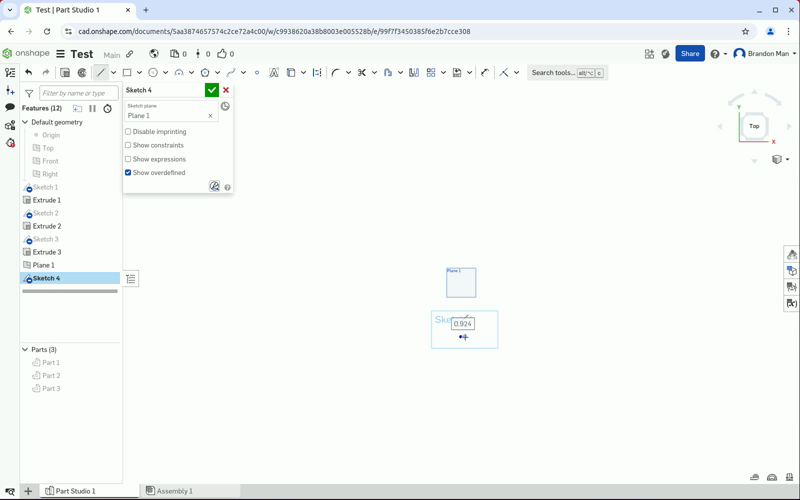
mouse_move(495, 336)
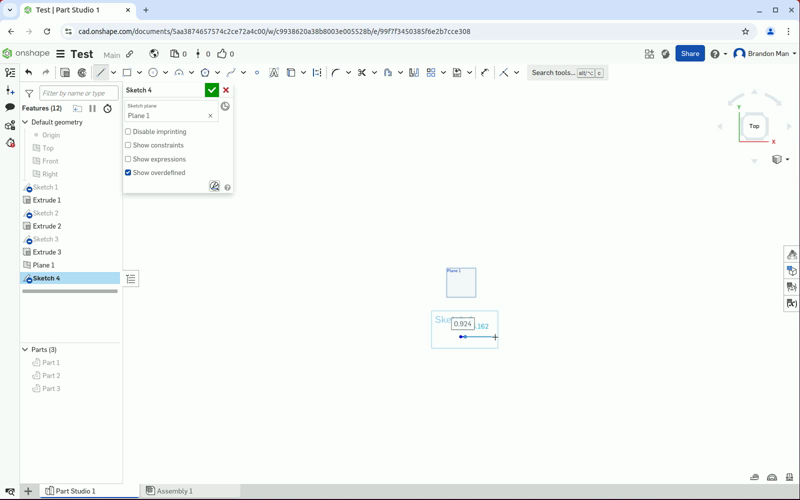
mouse_move(465, 282)
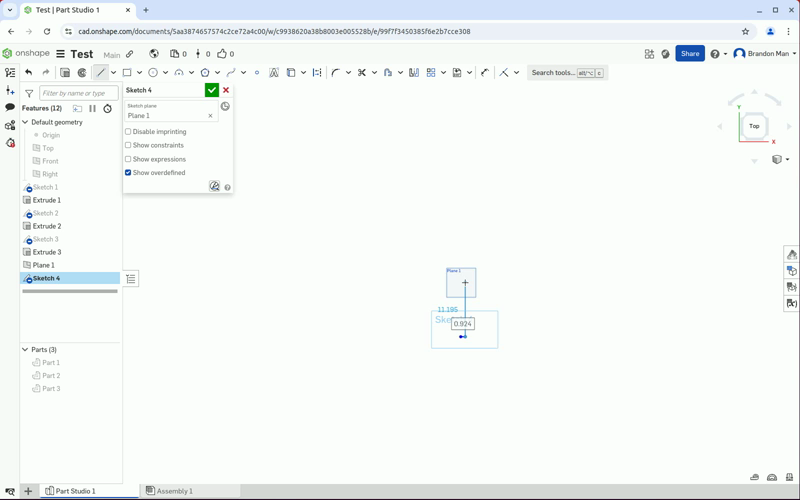
click(465, 282)
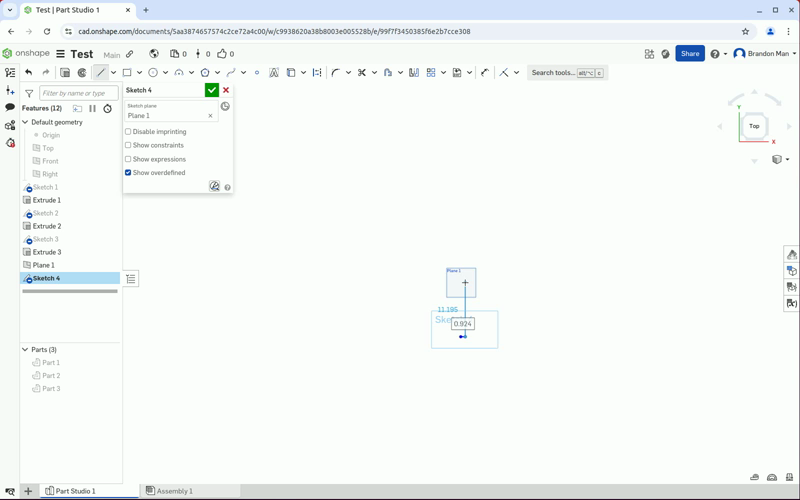
key_up(shift)
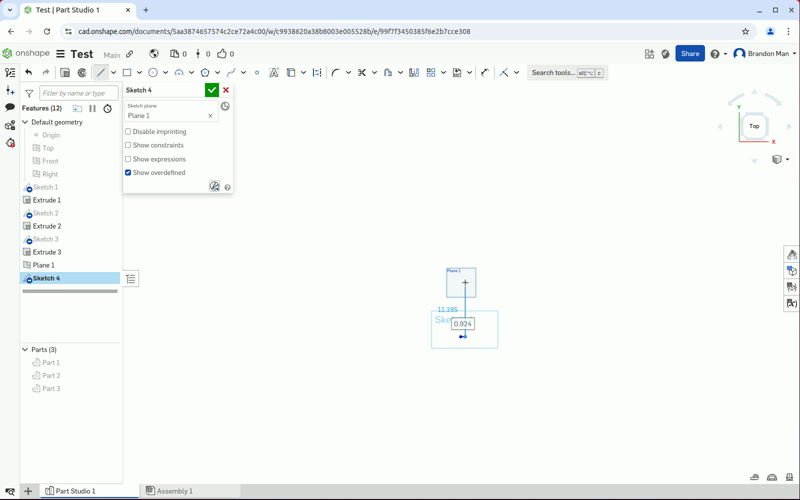
key_down(shift)
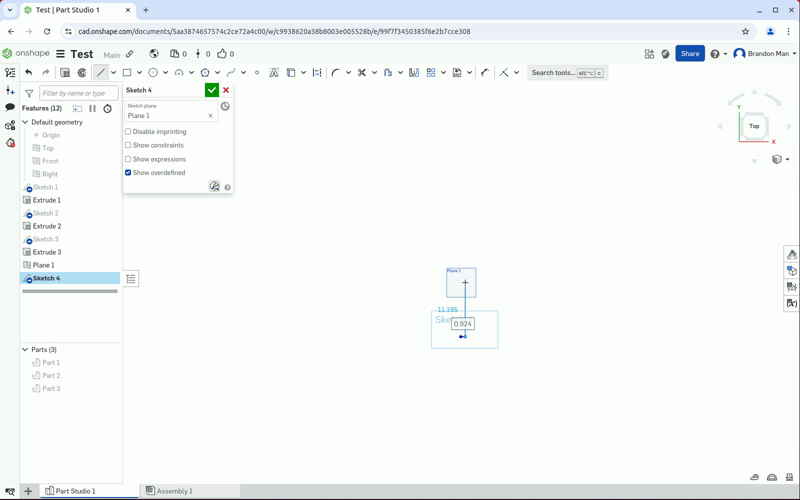
mouse_move(495, 282)
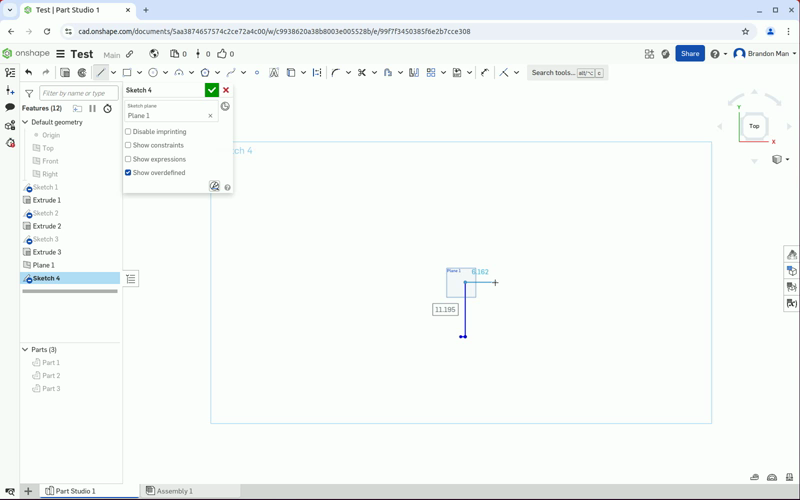
mouse_move(460, 282)
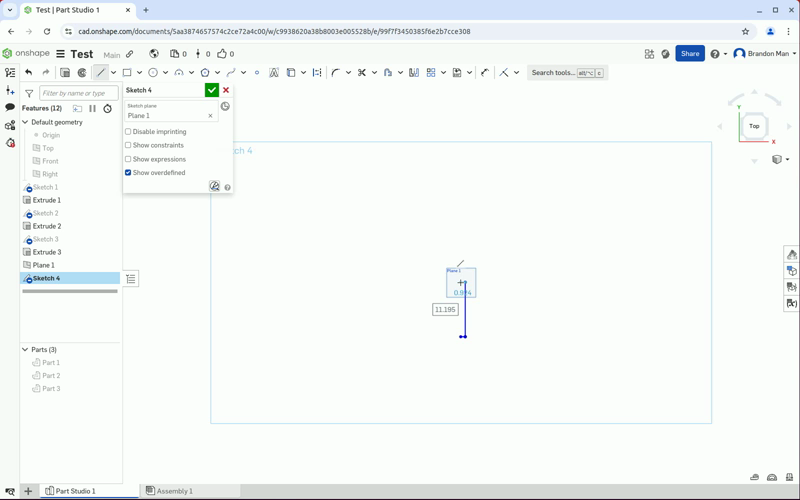
scroll(6)
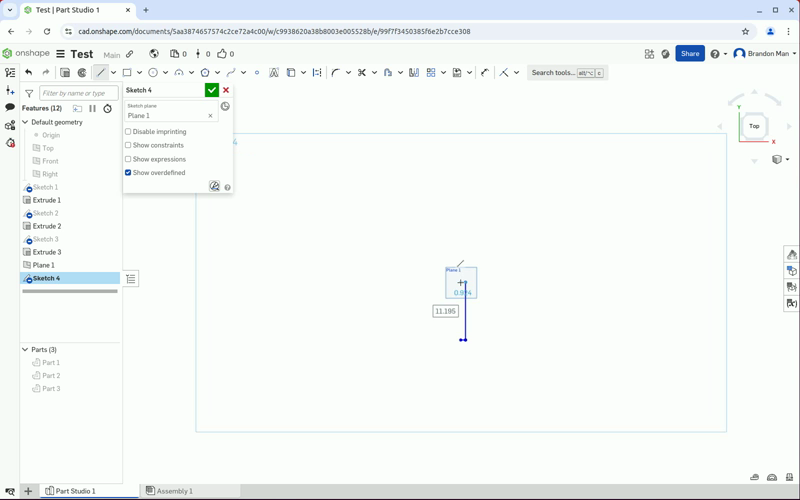
scroll(6)
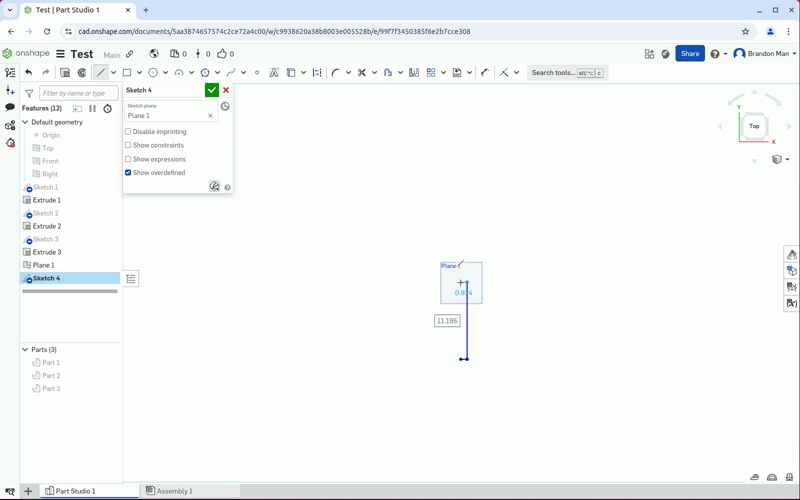
scroll(6)
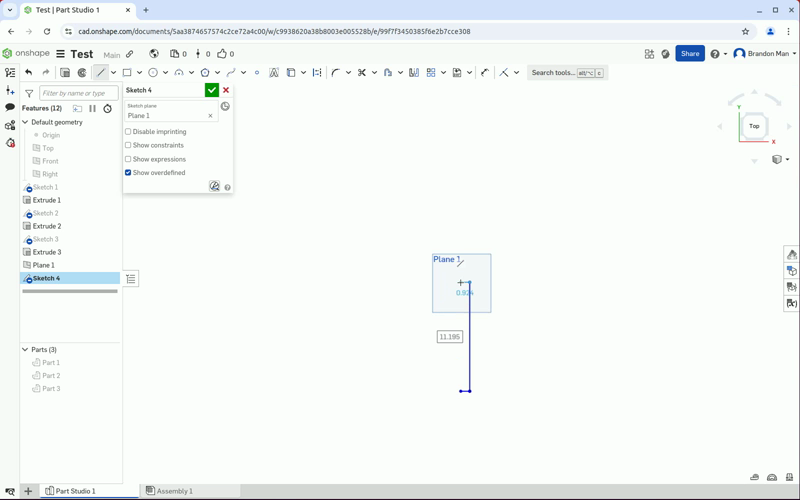
scroll(6)
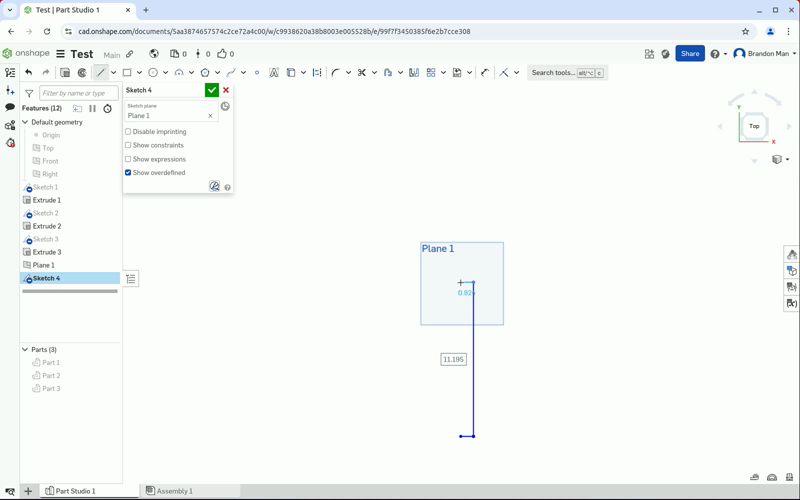
scroll(6)
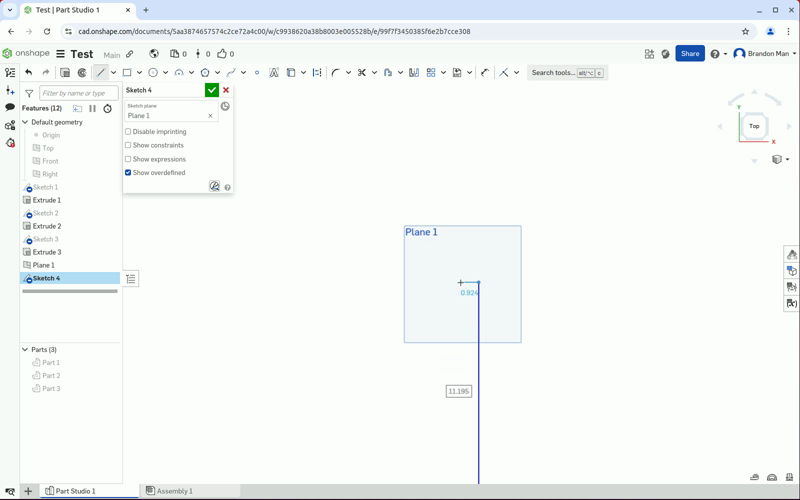
scroll(6)
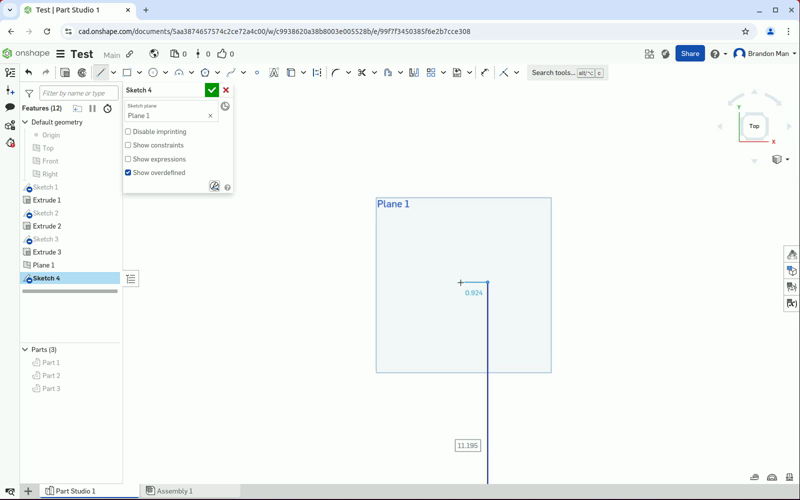
scroll(6)
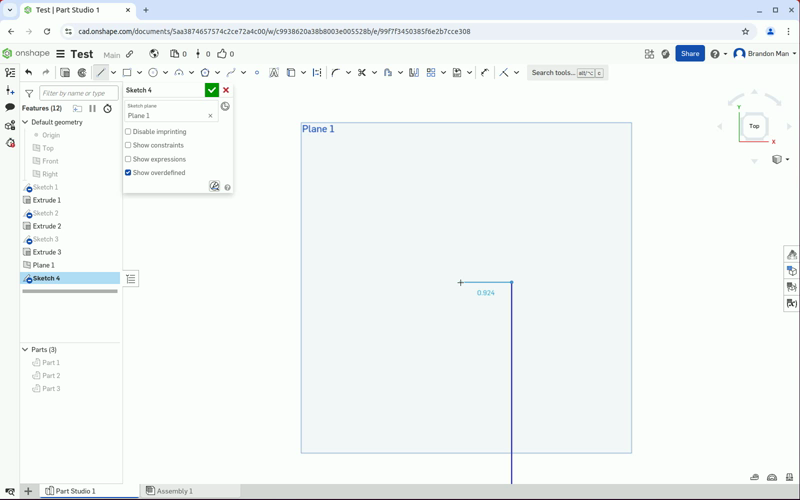
click(460, 282)
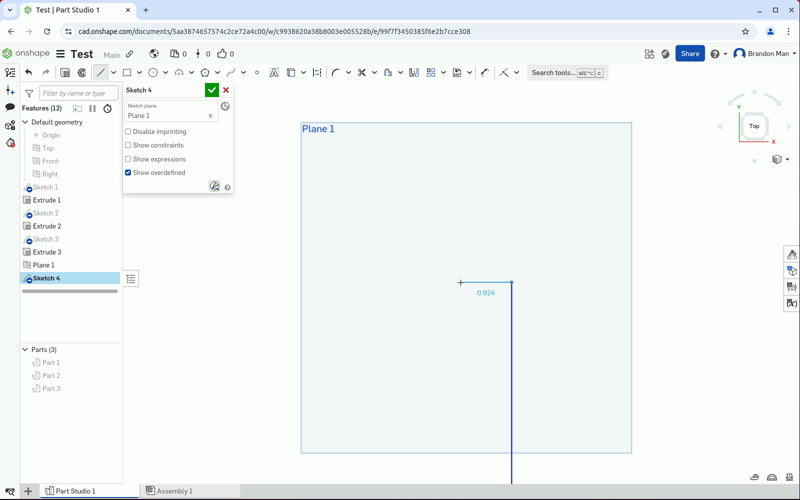
scroll(-6)
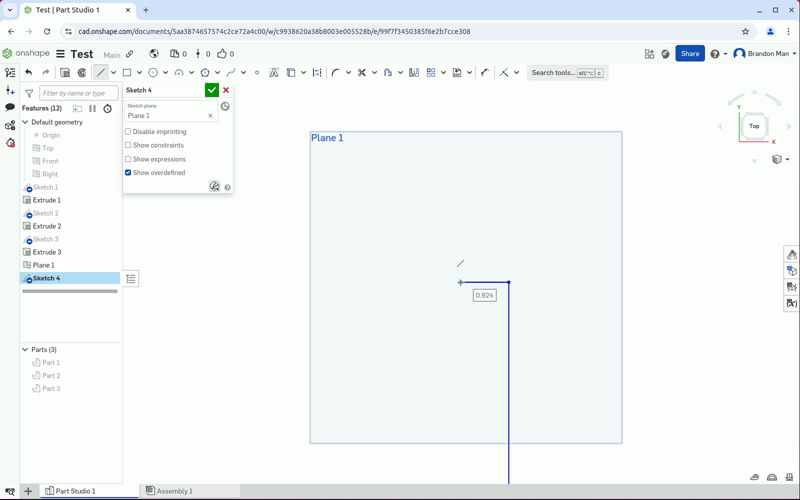
scroll(-6)
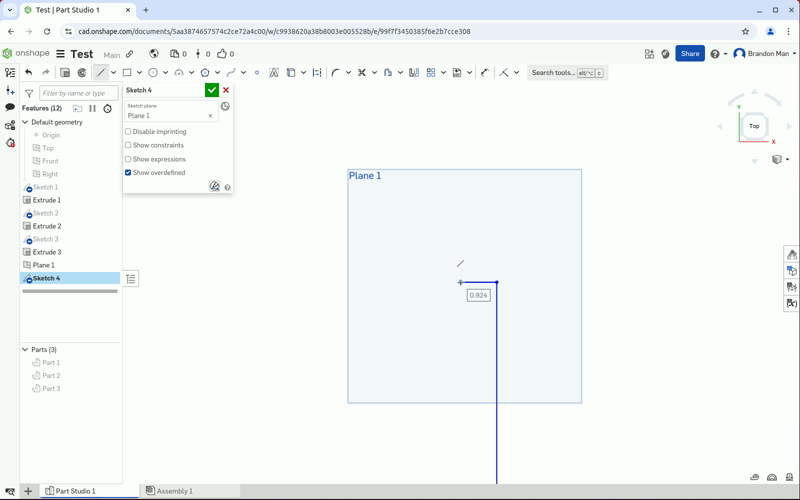
scroll(-6)
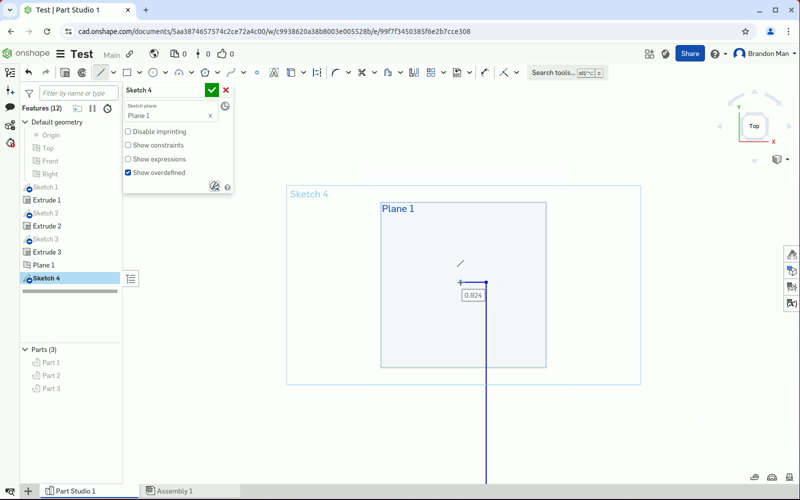
scroll(-6)
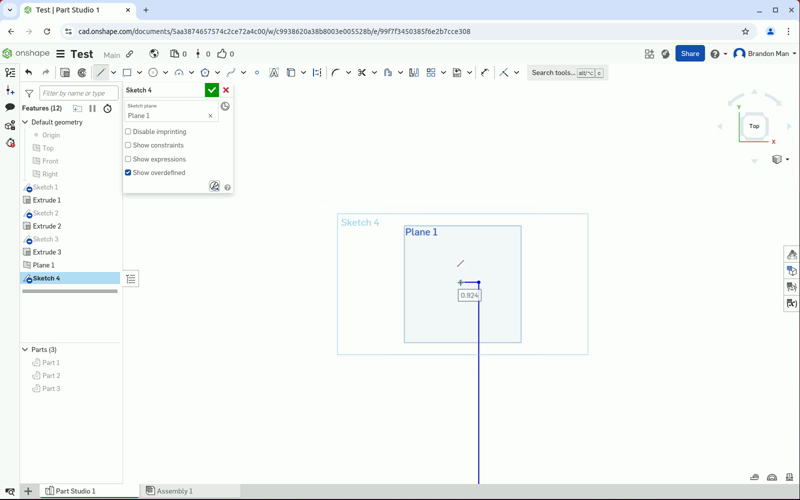
scroll(-6)
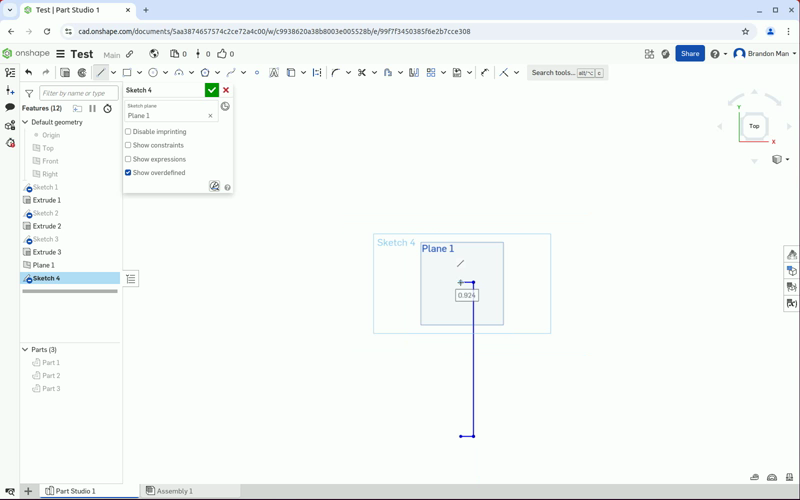
scroll(-6)
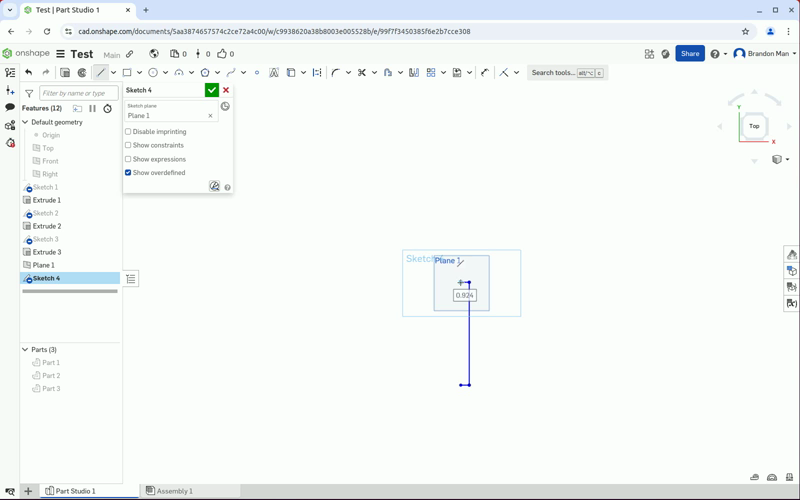
scroll(-6)
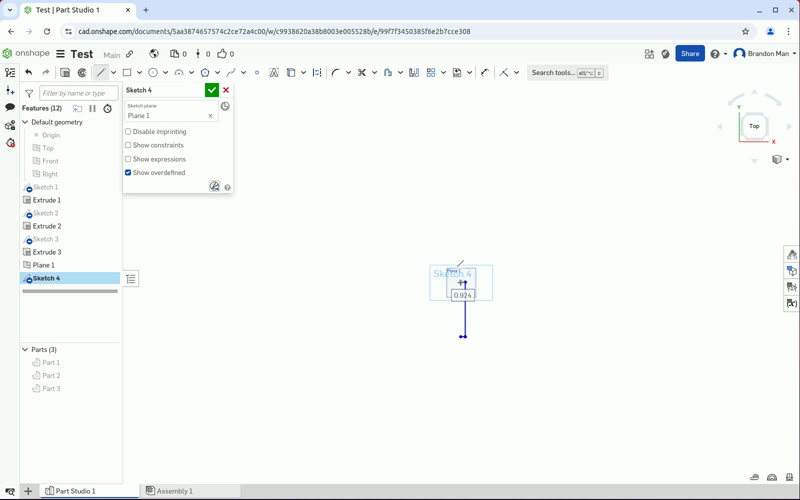
key_up(shift)
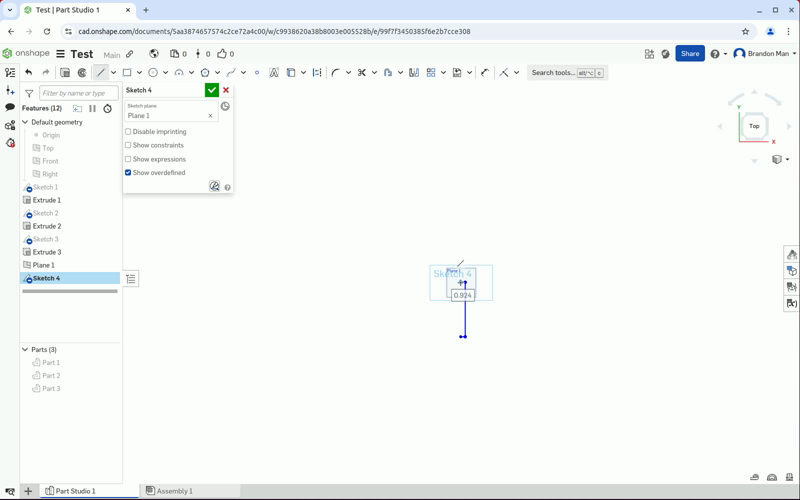
mouse_move(490, 282)
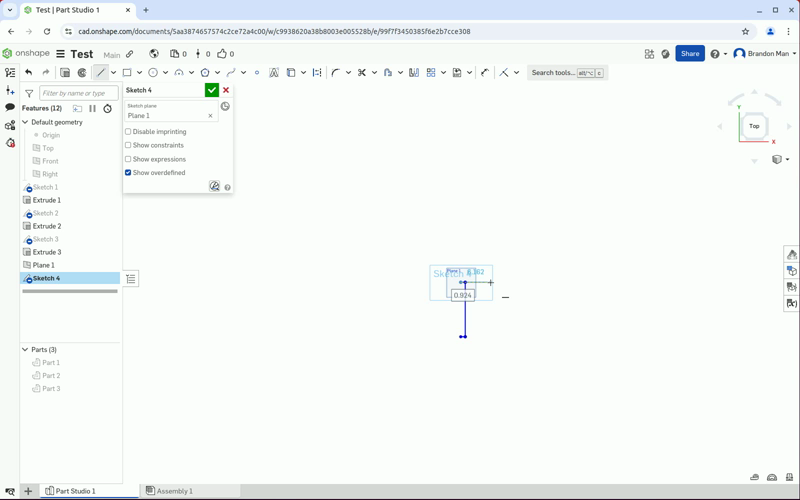
key_down(shift)
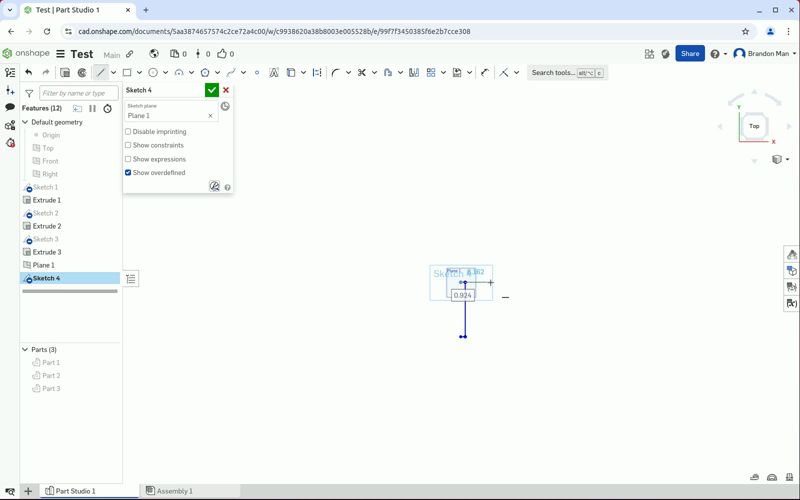
mouse_move(460, 336)
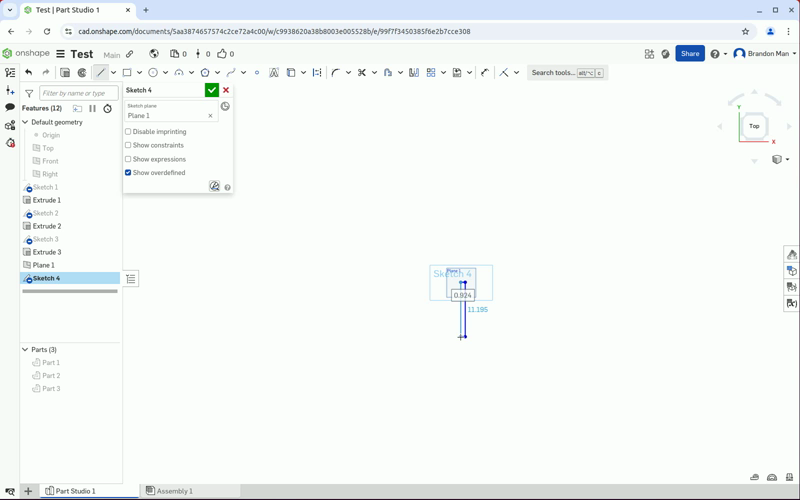
key_up(shift)
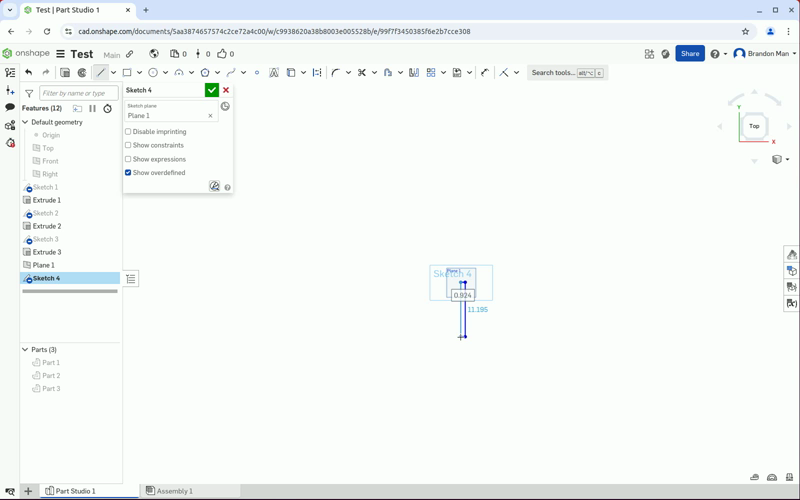
click(460, 336)
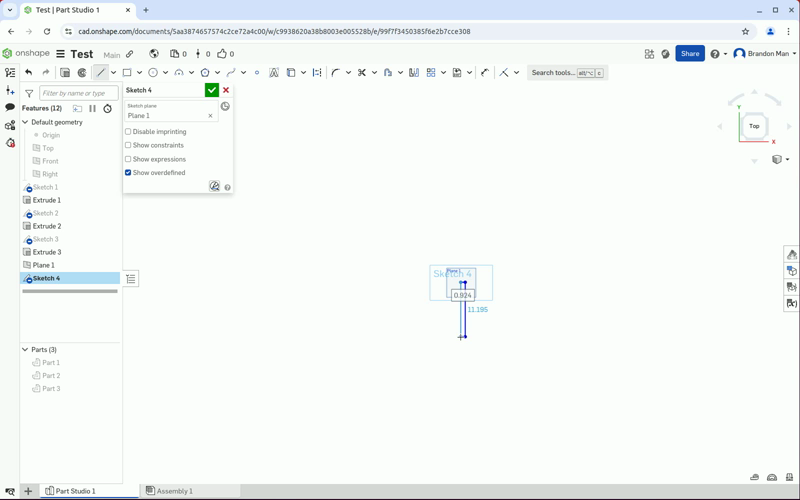
key(esc)
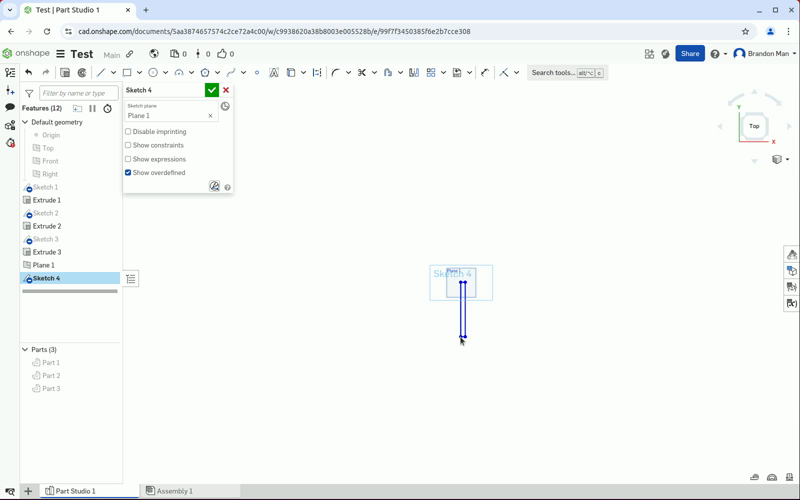
mouse_move(461, 284)
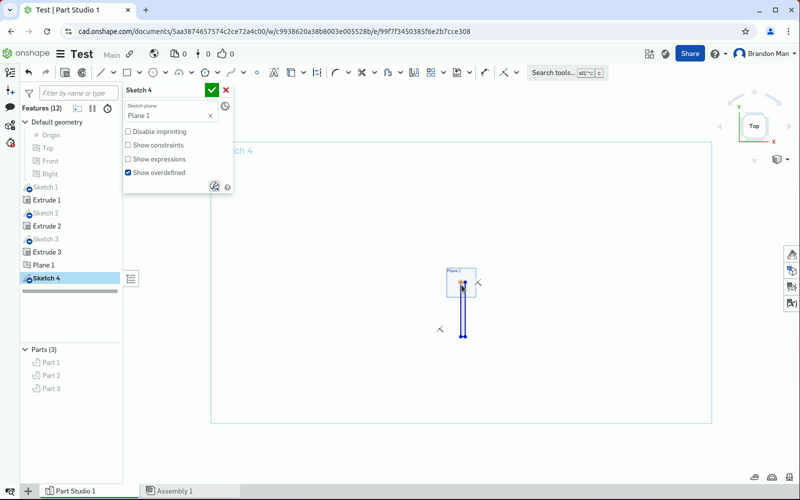
scroll(6)
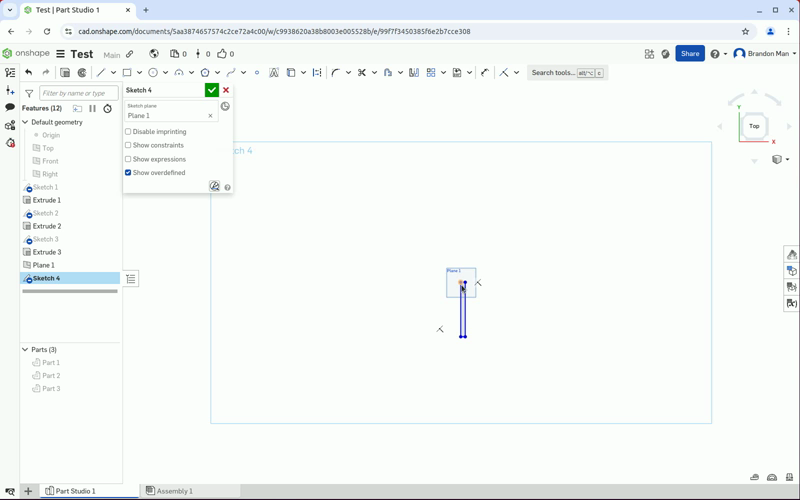
scroll(6)
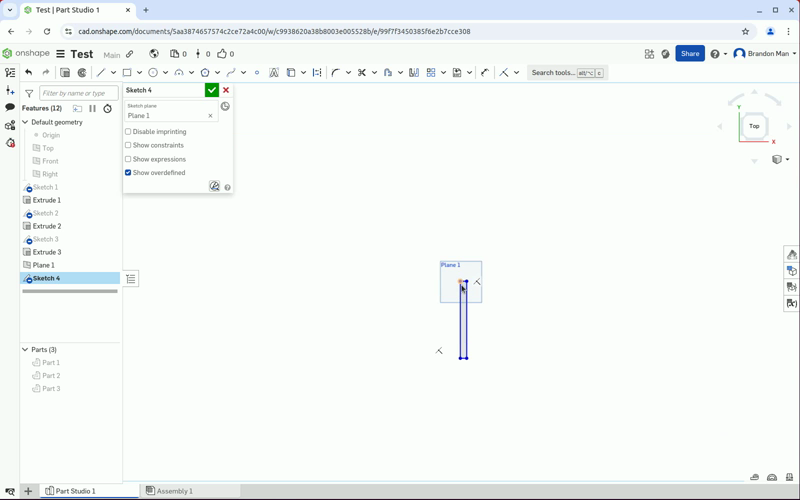
scroll(6)
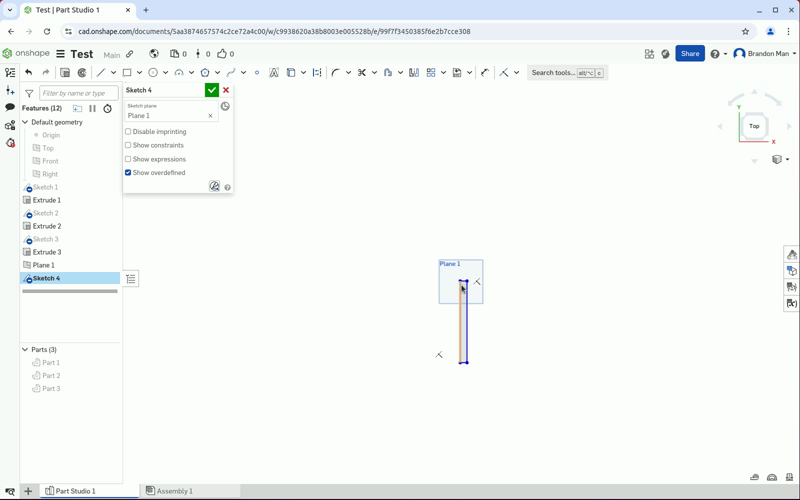
scroll(6)
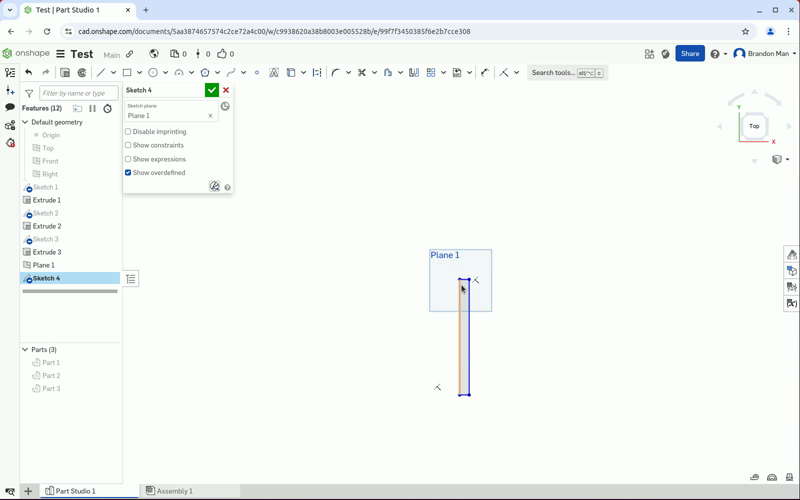
scroll(6)
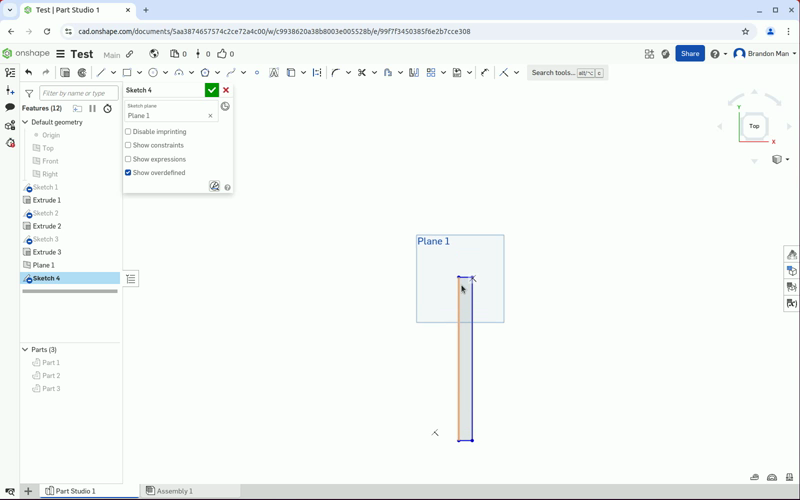
scroll(6)
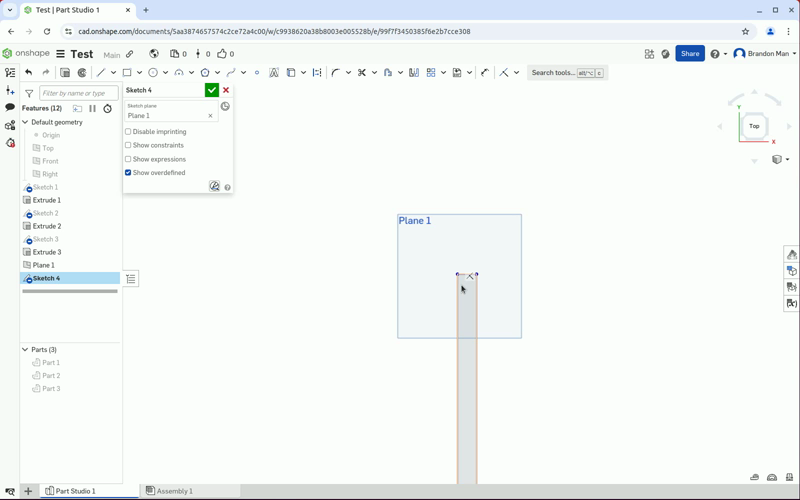
scroll(6)
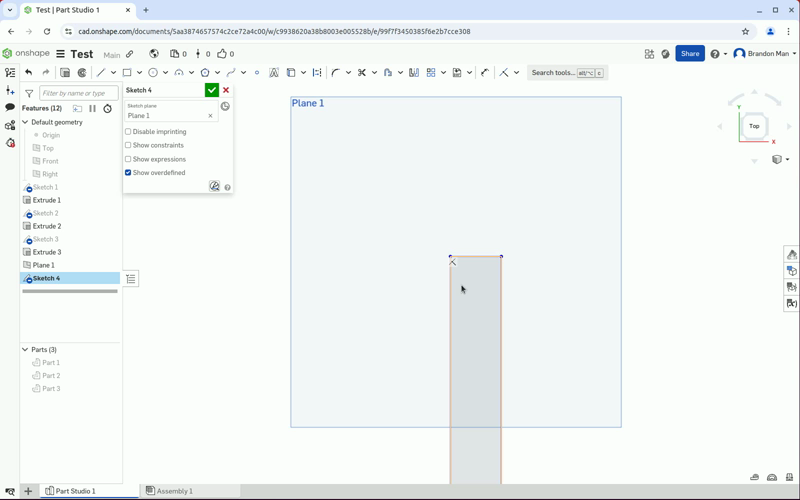
click(461, 284)
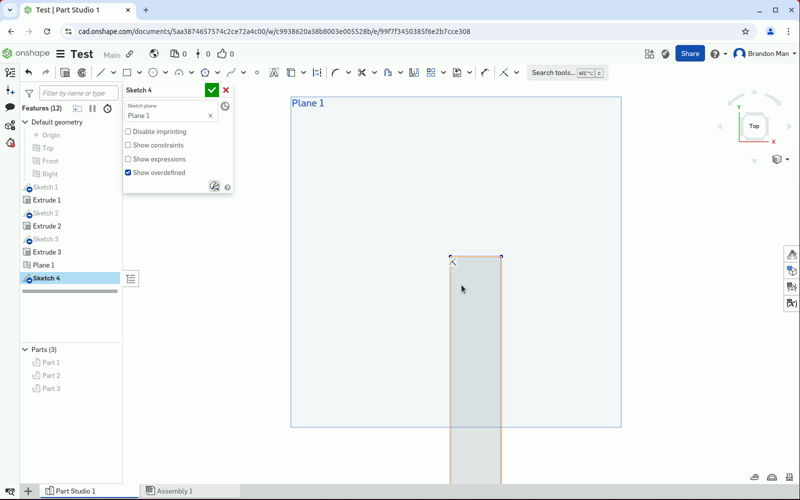
scroll(-6)
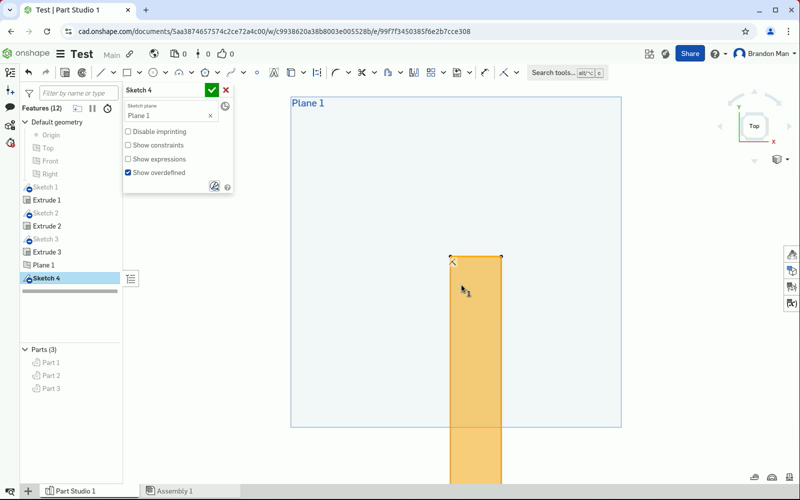
scroll(-6)
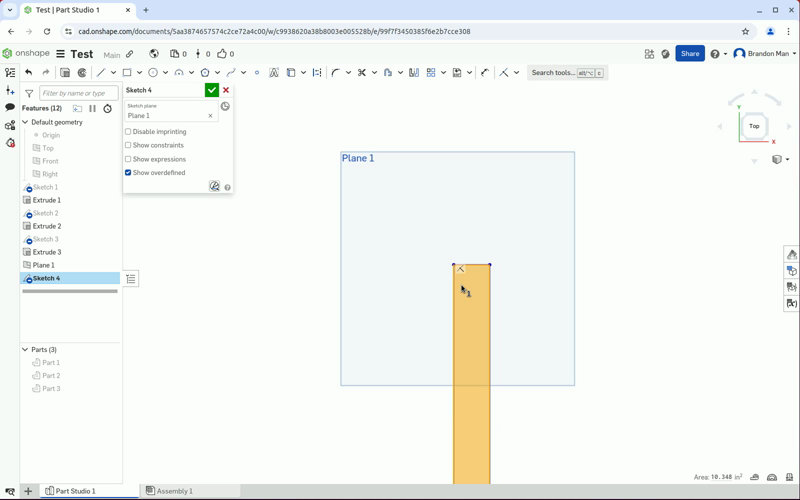
scroll(-6)
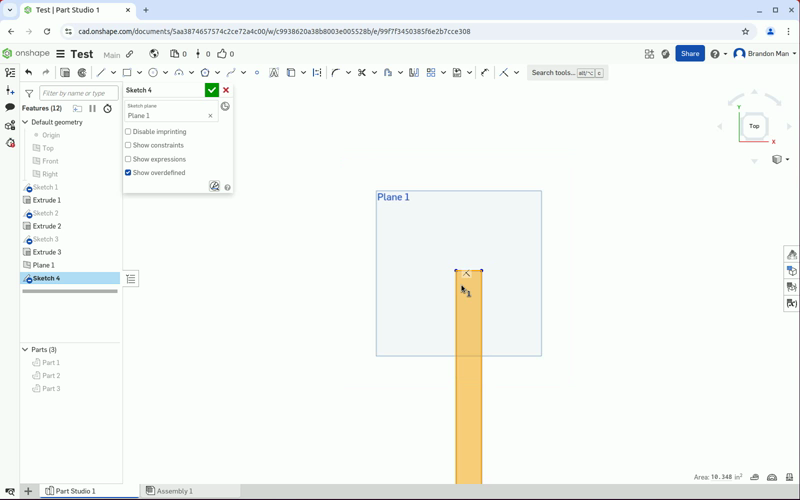
scroll(-6)
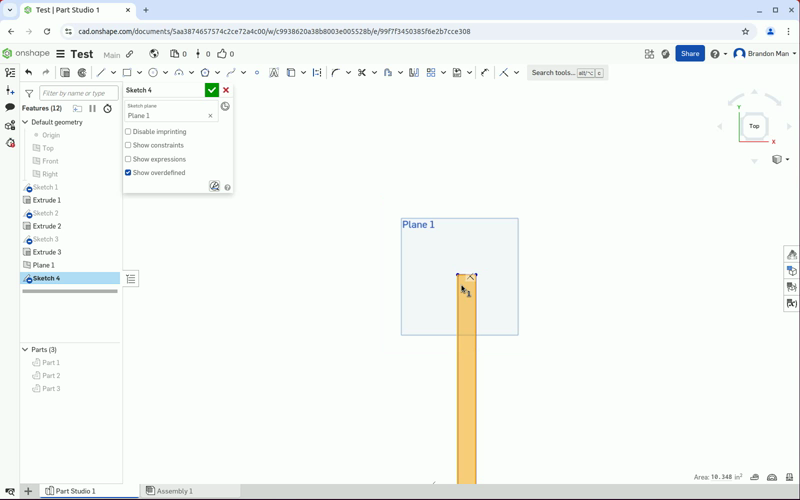
scroll(-6)
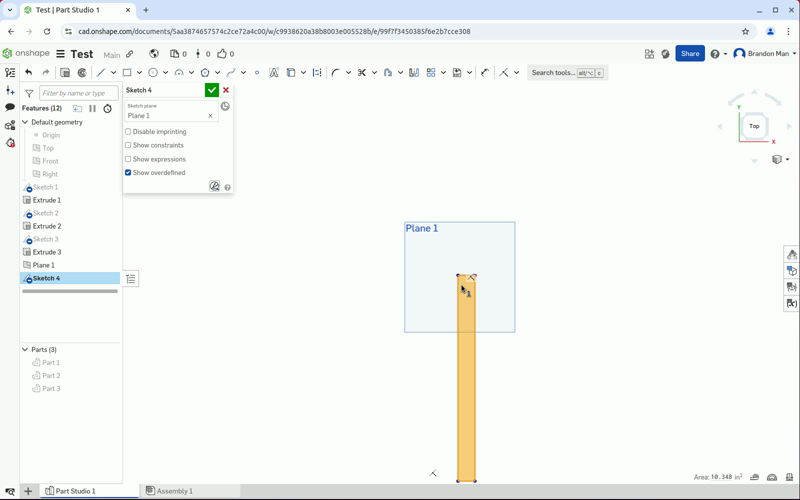
scroll(-6)
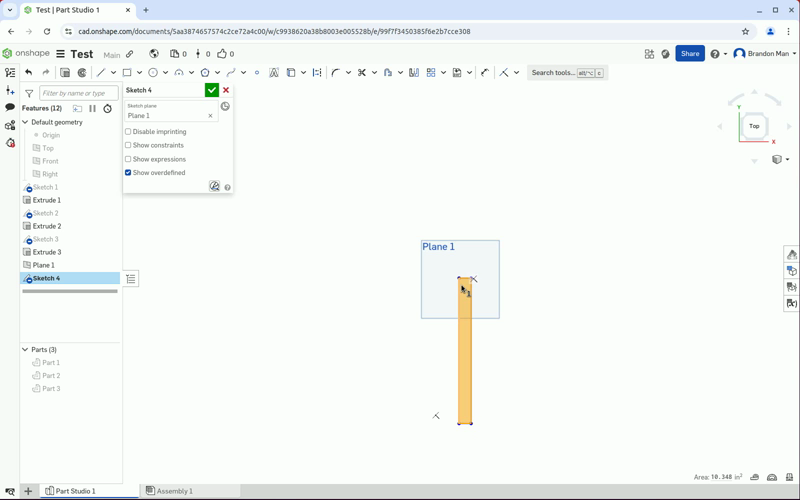
scroll(-6)
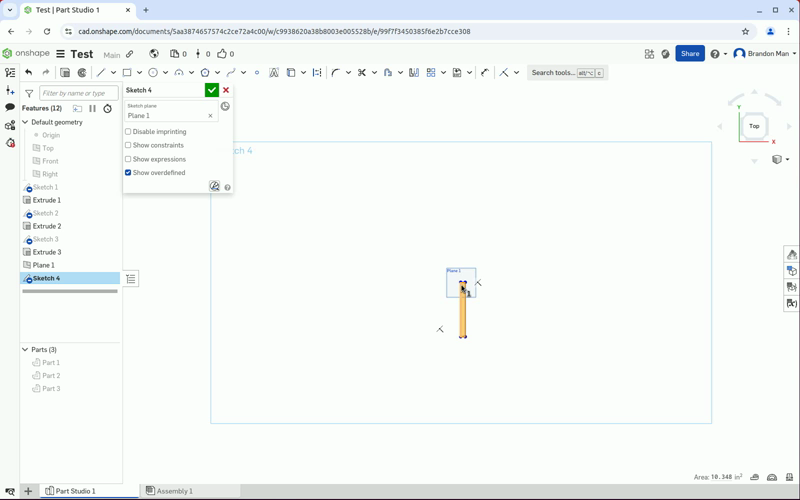
mouse_move(73, 352)
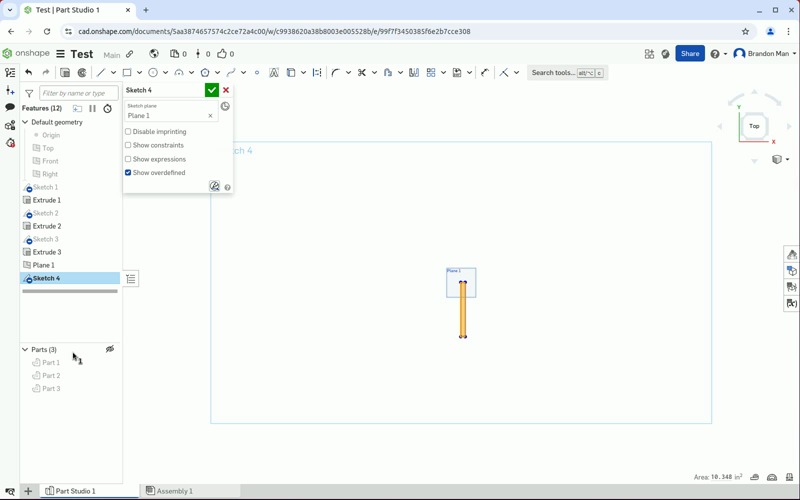
key(shift+y)
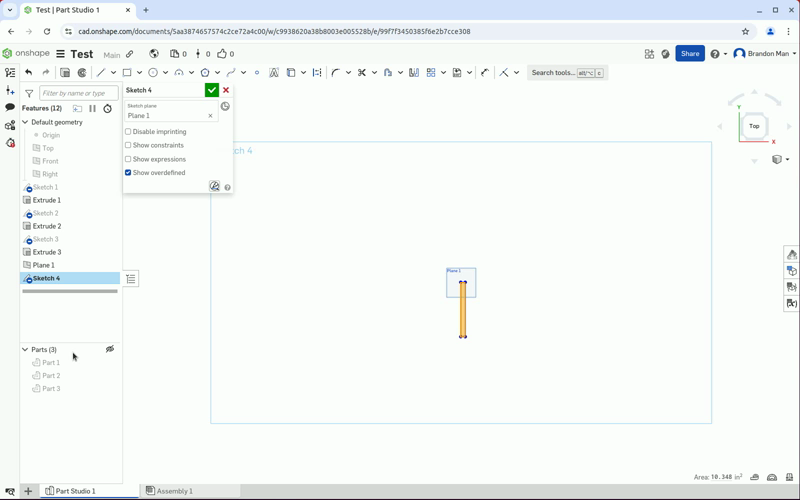
key(shift+e)
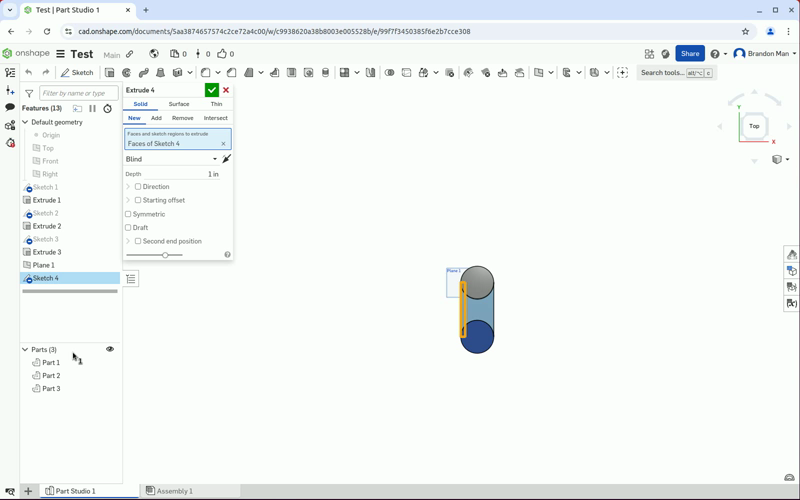
mouse_move(143, 106)
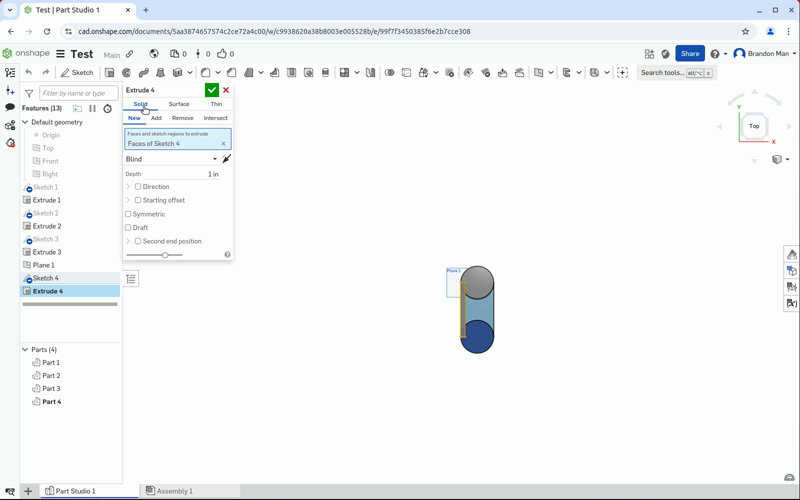
click(143, 106)
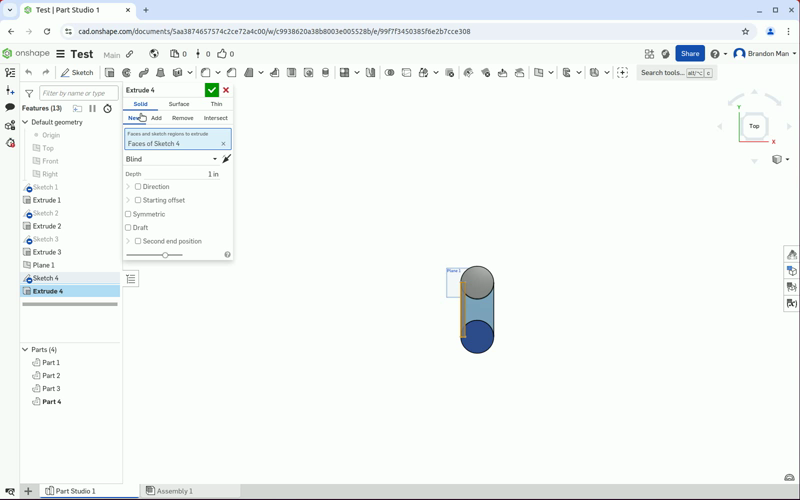
mouse_move(137, 120)
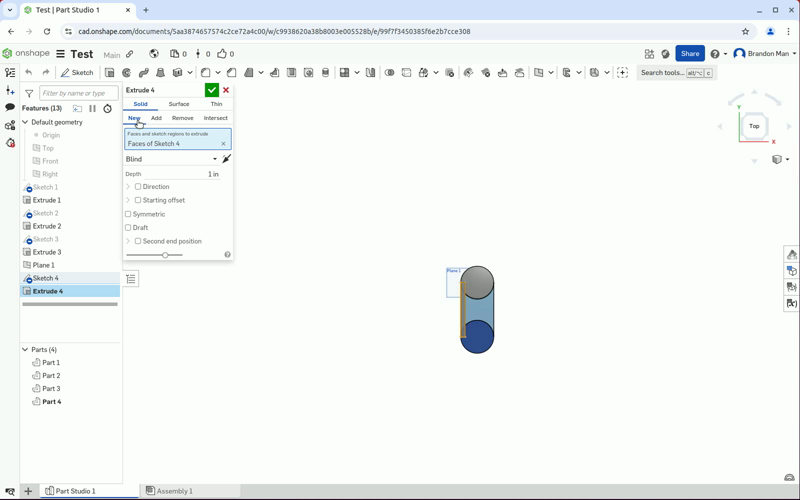
click(137, 120)
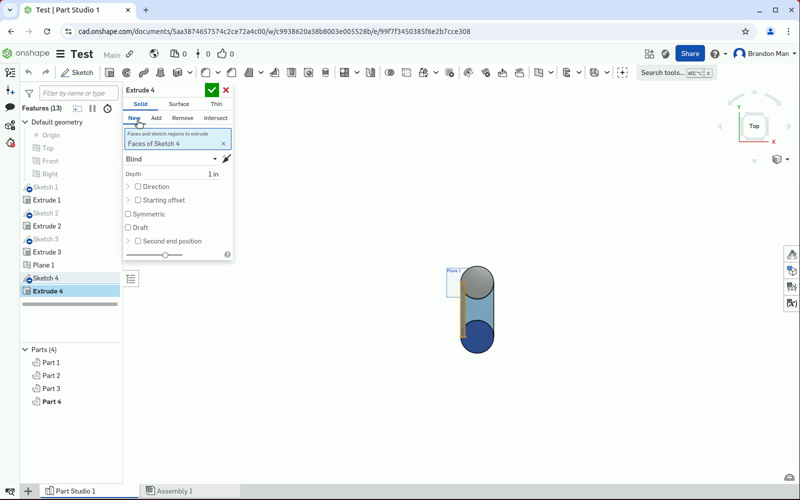
key(tab, 4)
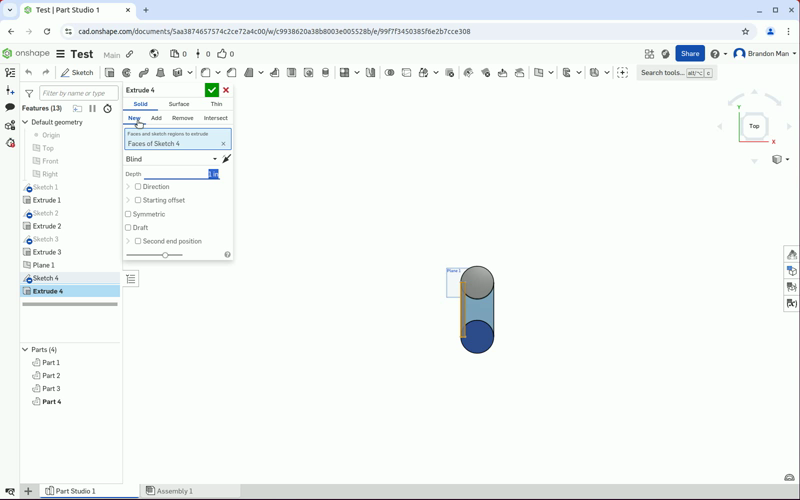
text(21.905)
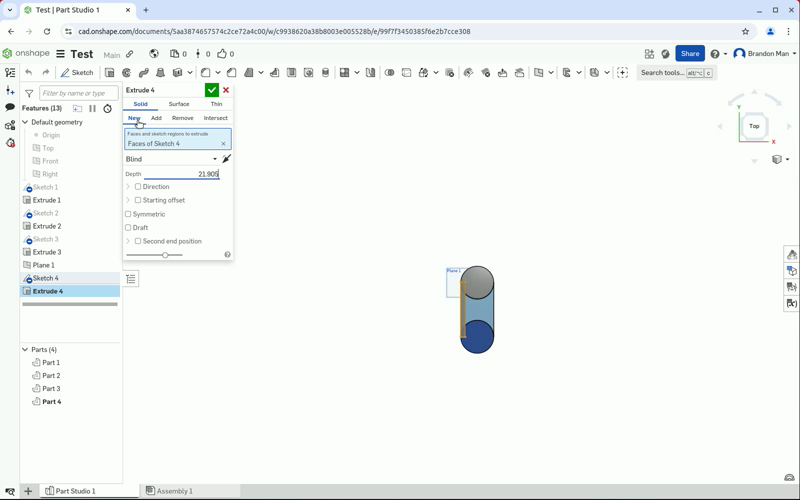
key(enter)
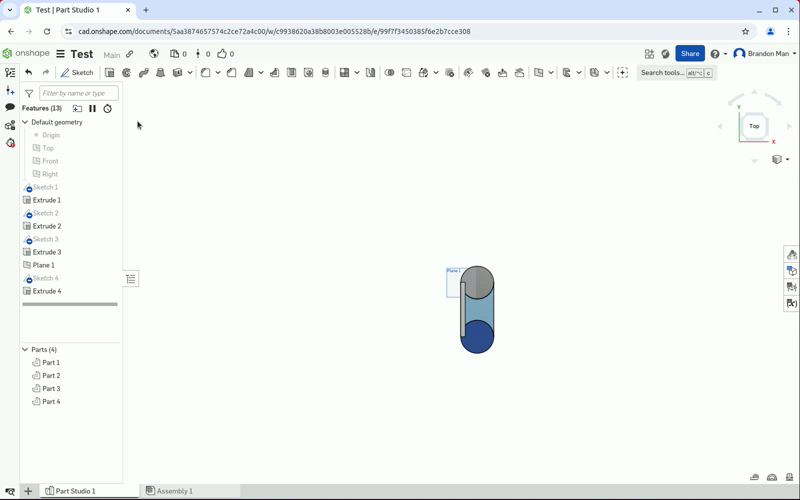
key(shift+h)
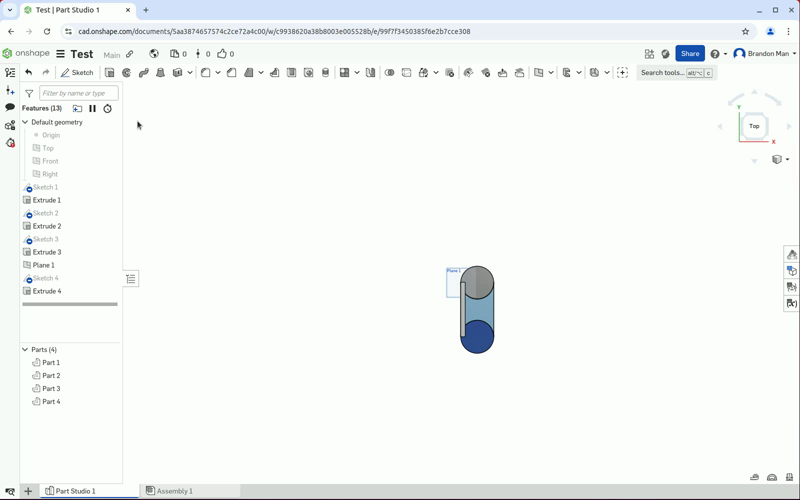
key(shift+h)
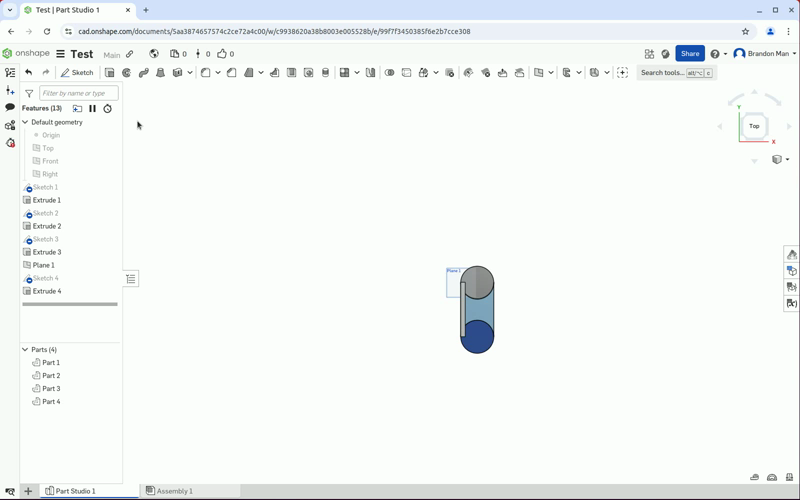
mouse_move(73, 189)
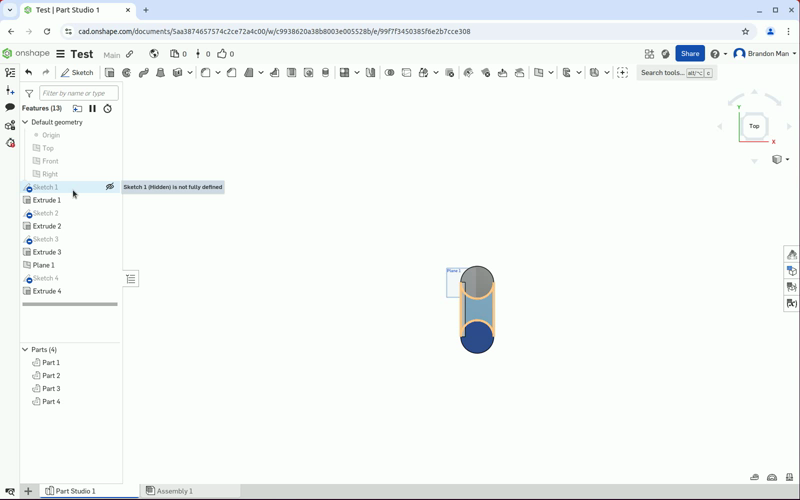
click(73, 189)
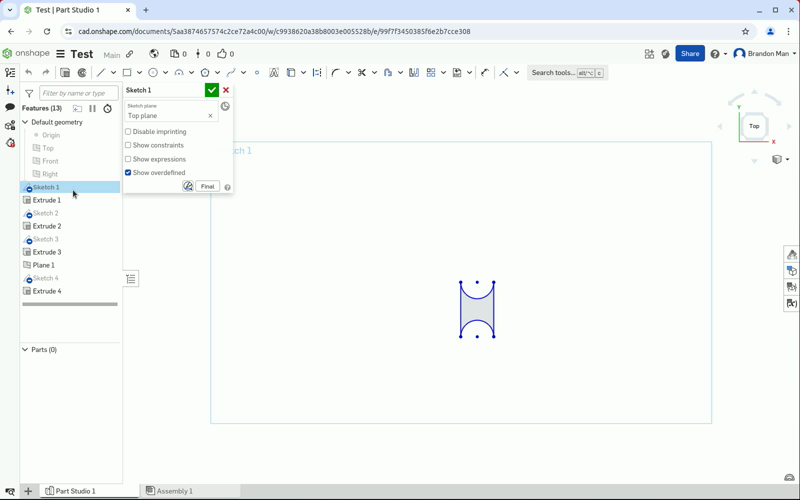
mouse_move(229, 92)
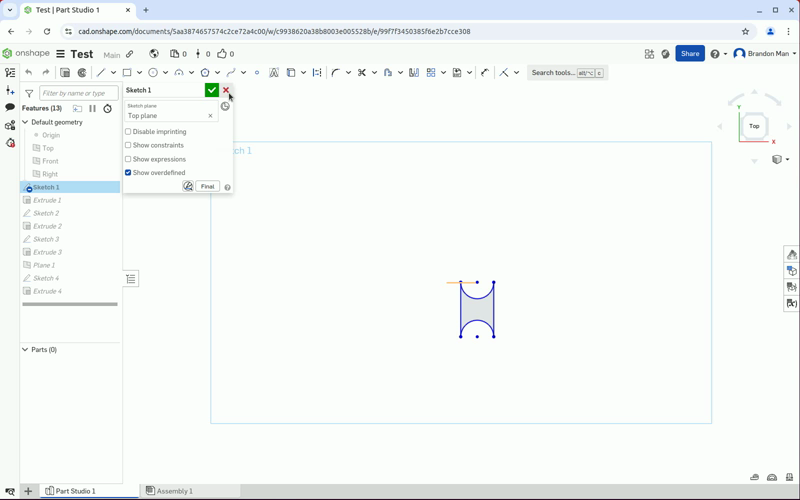
click(229, 92)
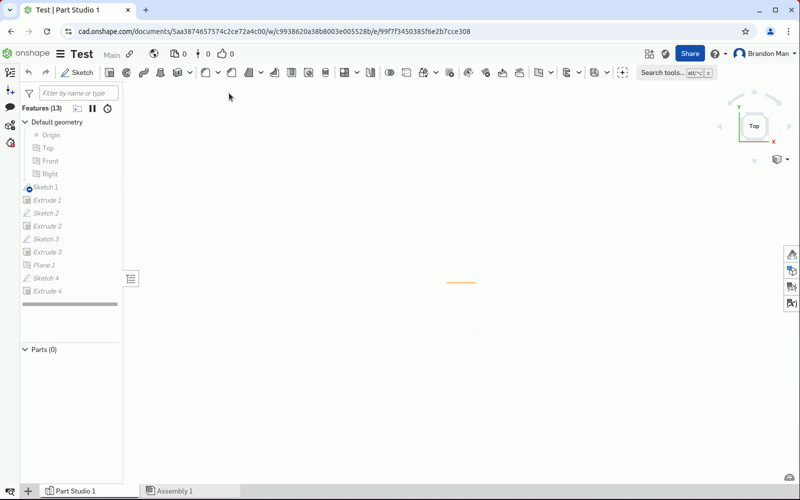
key(shift+s)
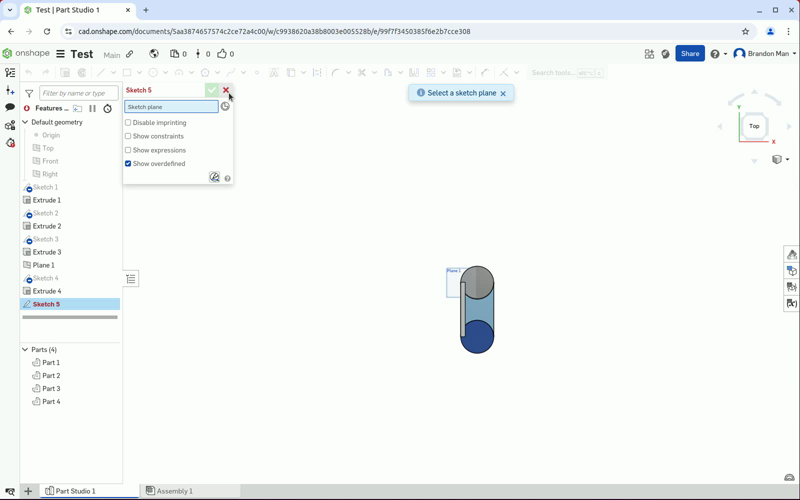
mouse_move(73, 267)
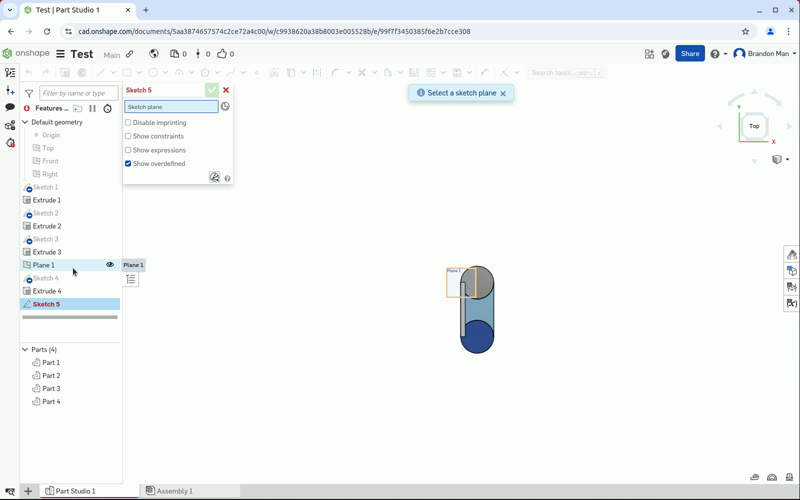
click(73, 267)
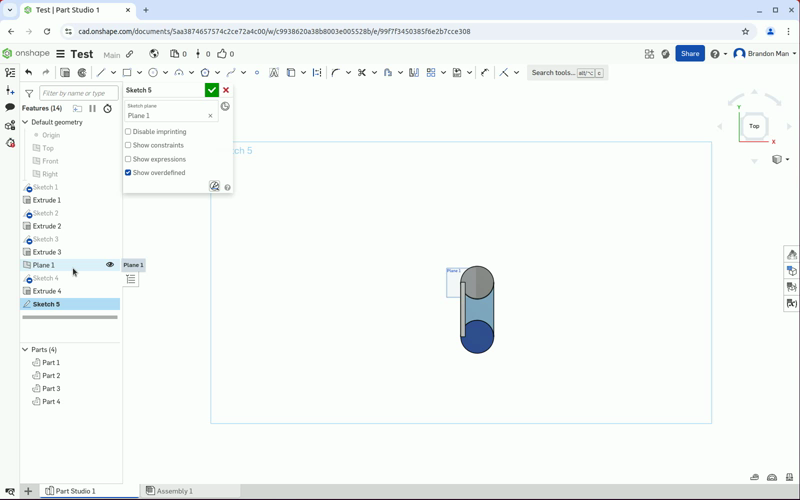
mouse_move(73, 352)
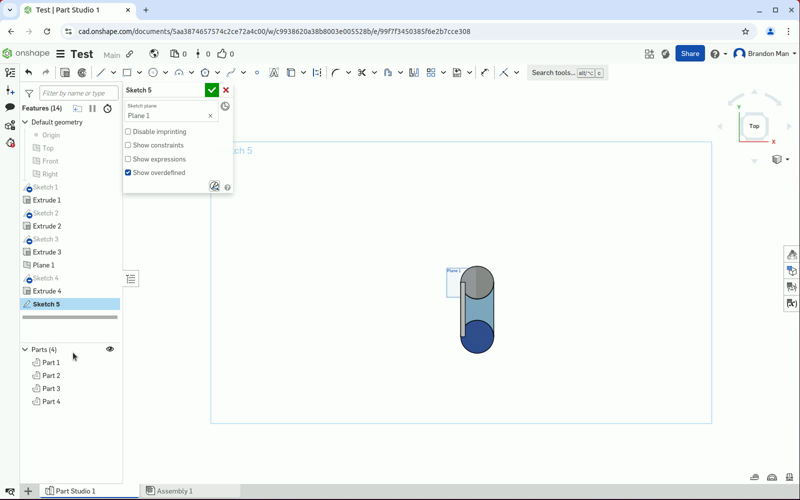
key(y)
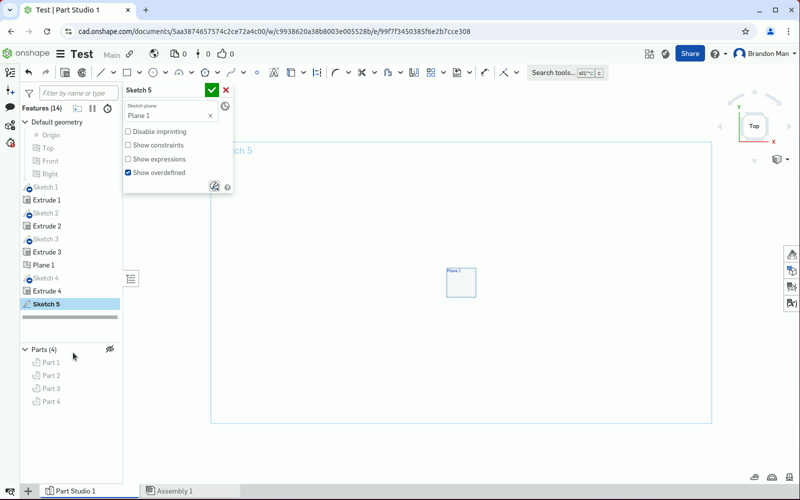
key(l)
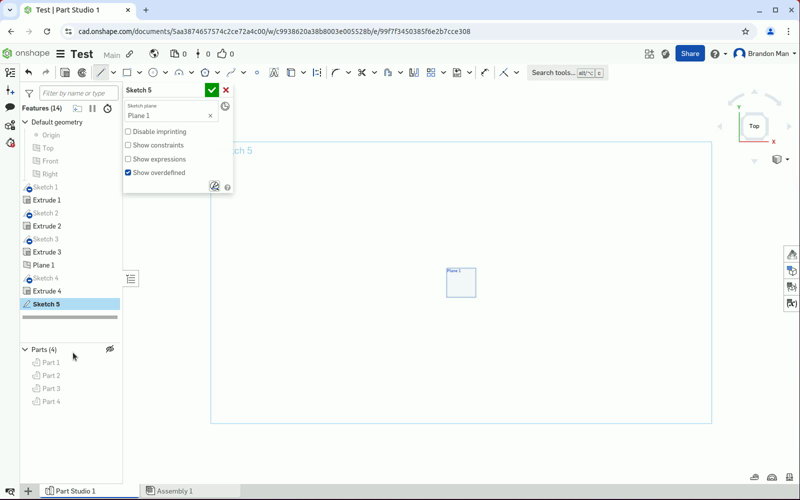
key_down(shift)
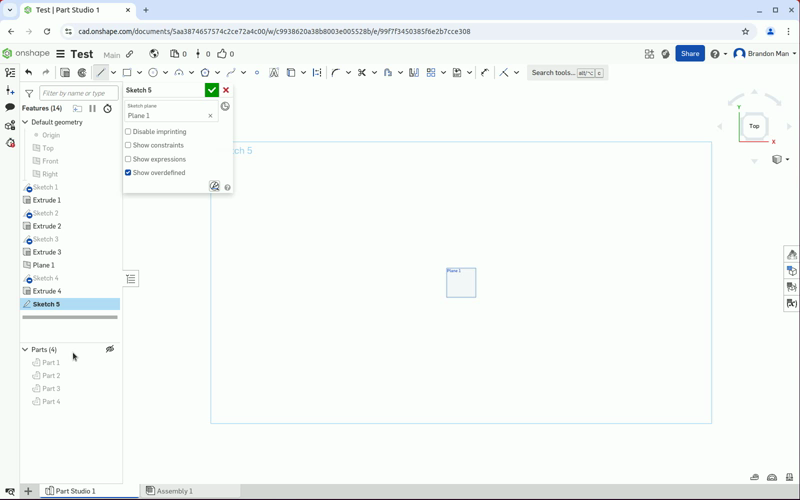
mouse_move(489, 336)
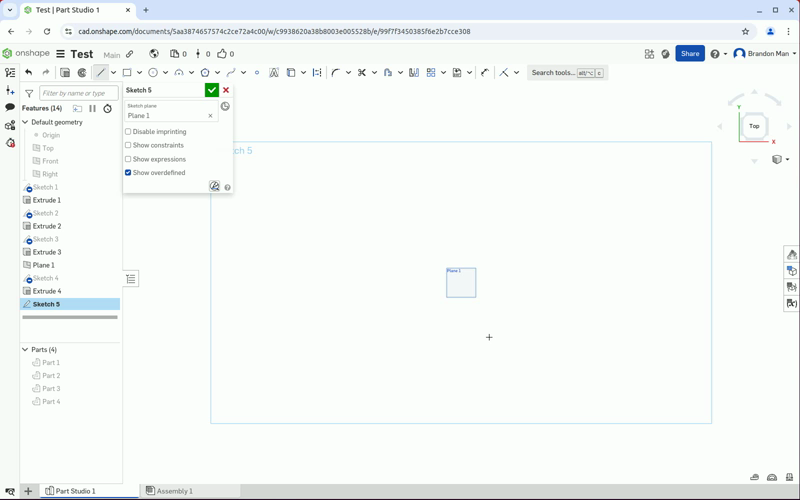
click(489, 336)
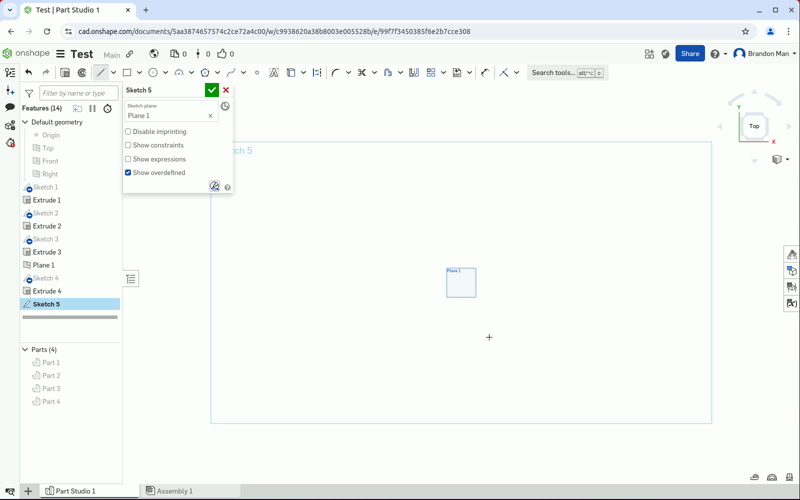
key_up(shift)
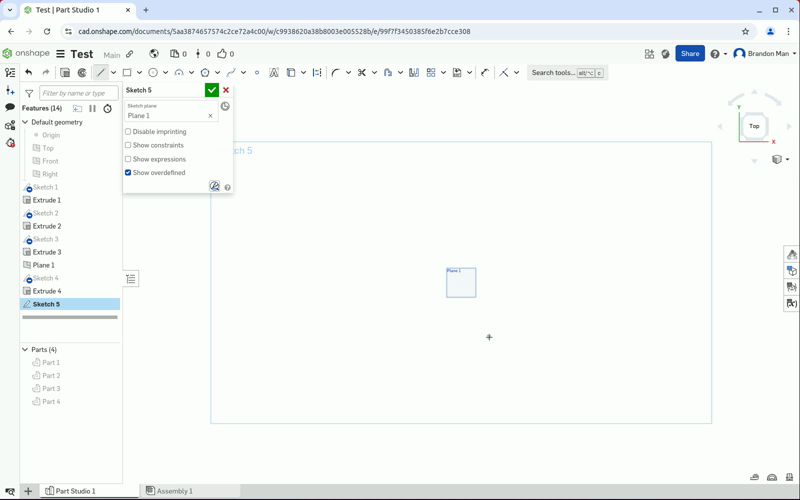
key_down(shift)
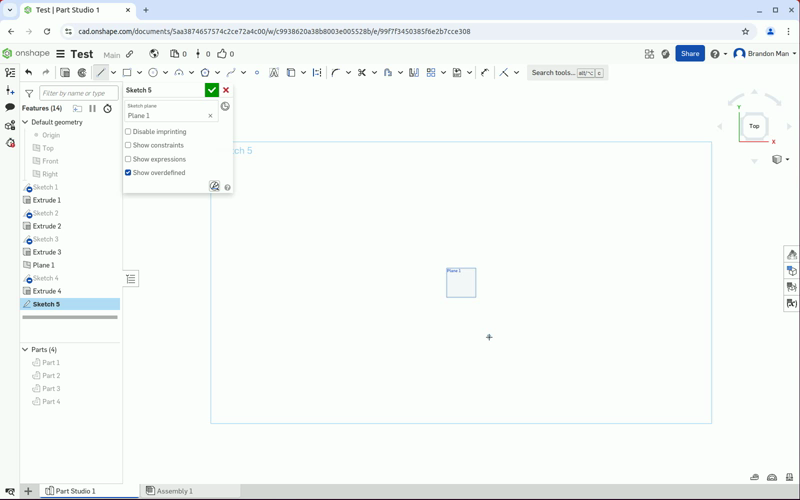
mouse_move(519, 336)
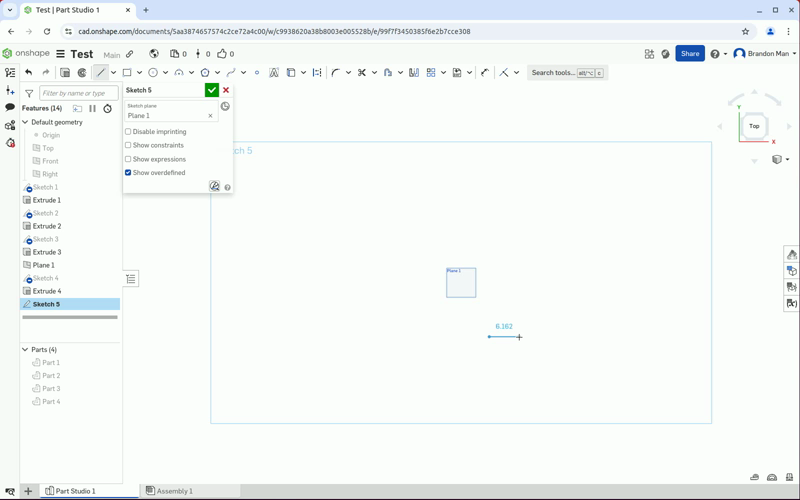
mouse_move(493, 336)
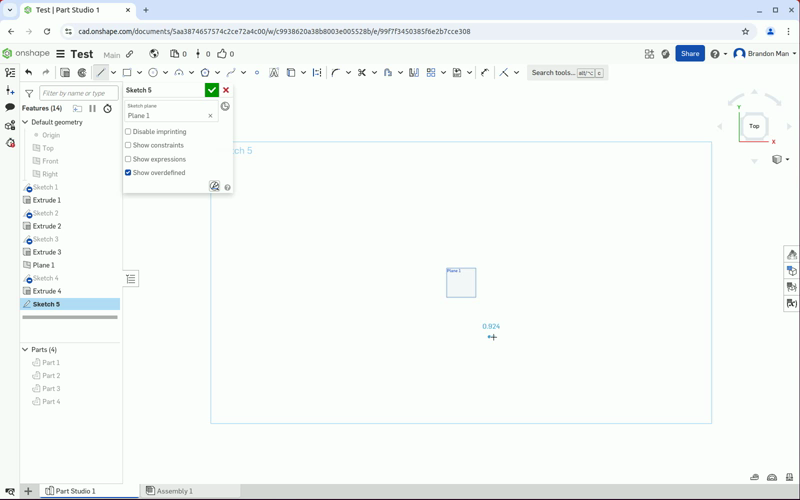
scroll(6)
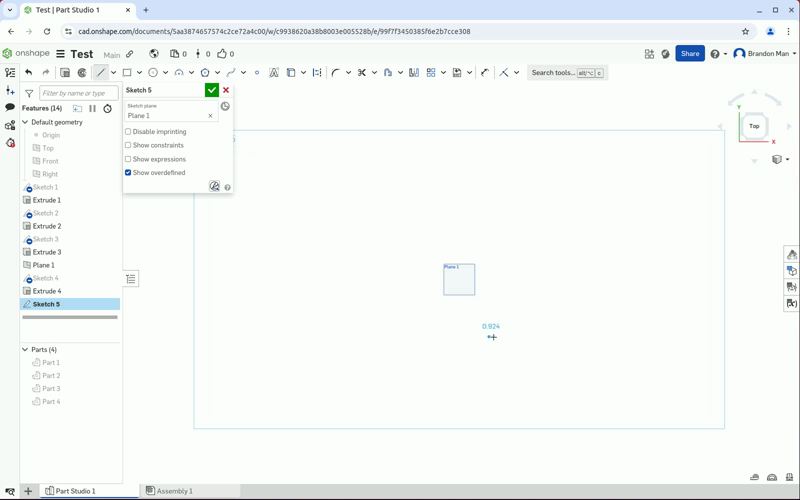
scroll(6)
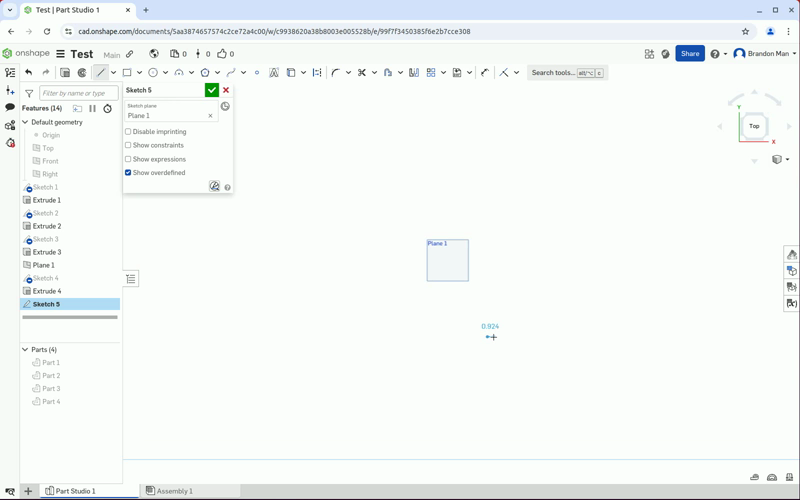
scroll(6)
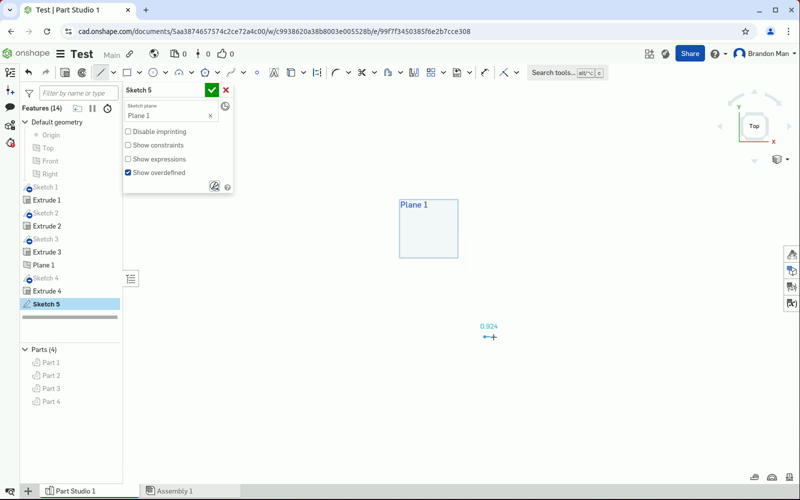
scroll(6)
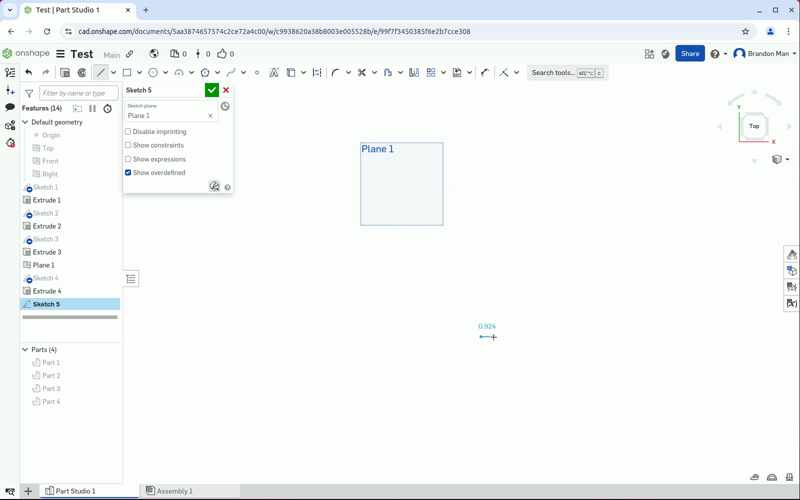
scroll(6)
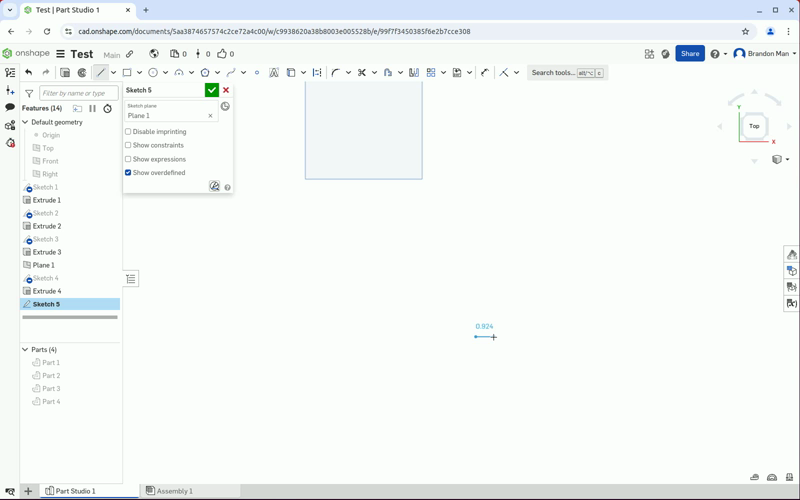
scroll(6)
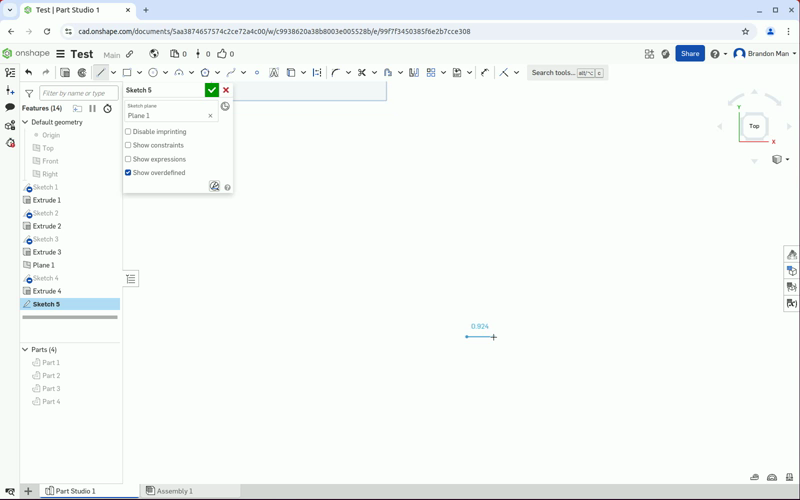
scroll(6)
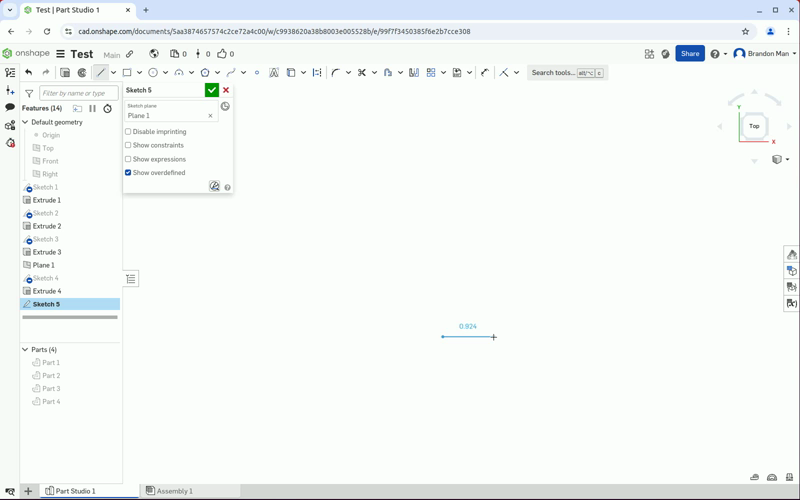
click(493, 336)
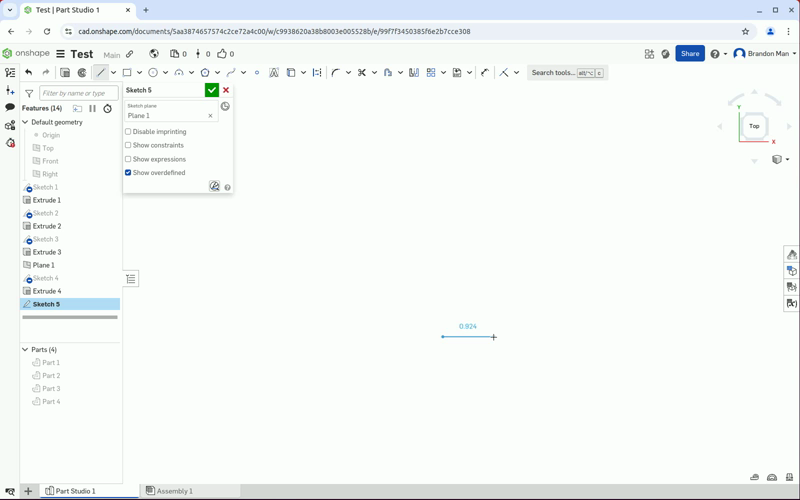
scroll(-6)
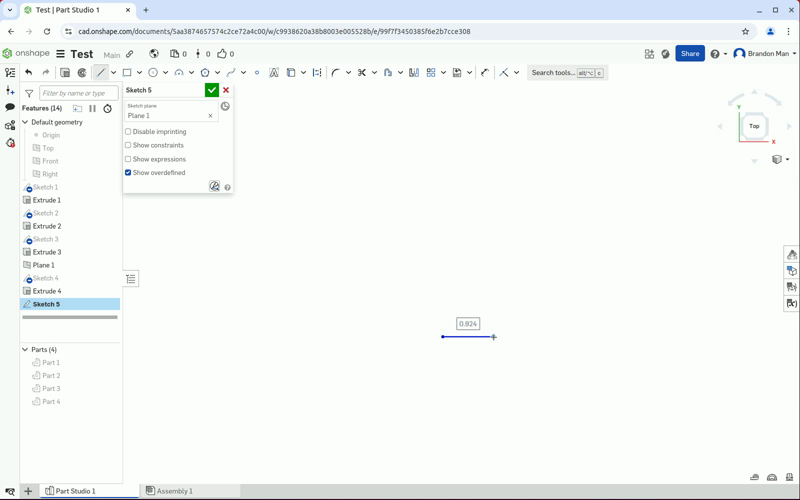
scroll(-6)
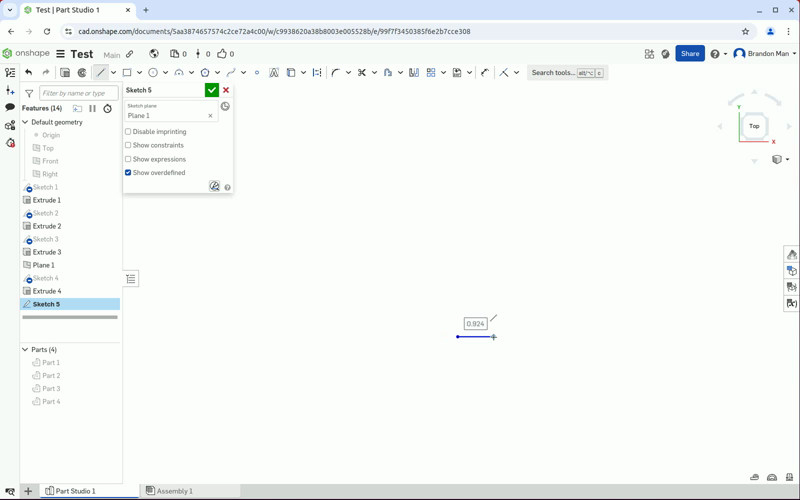
scroll(-6)
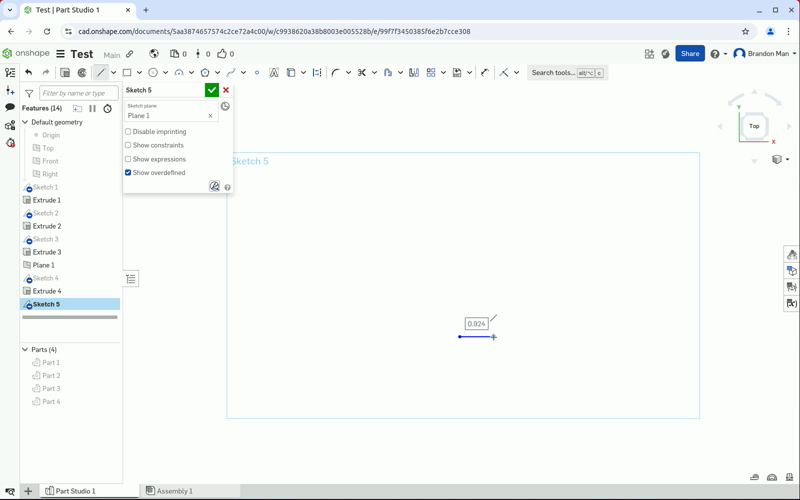
scroll(-6)
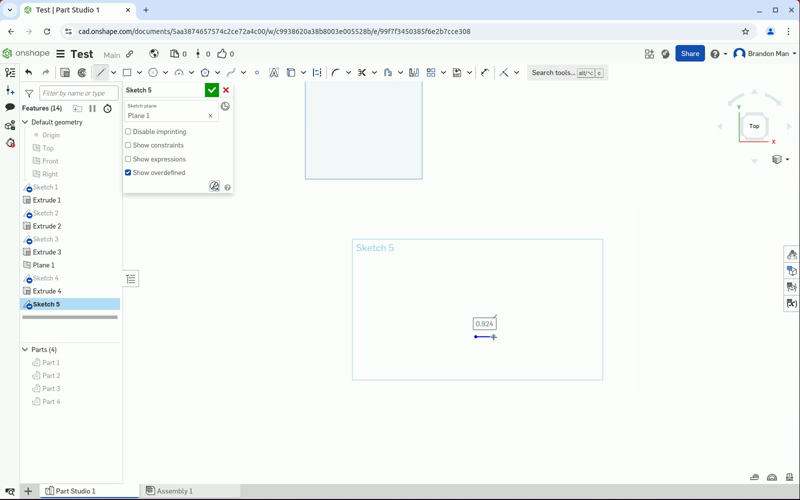
scroll(-6)
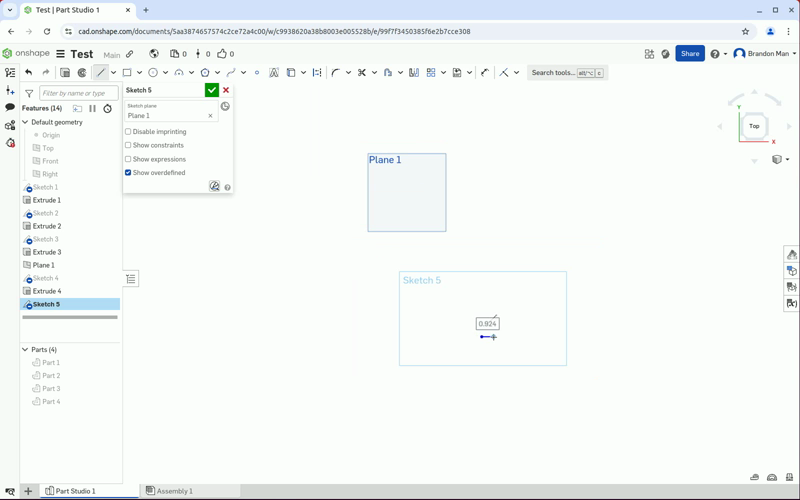
scroll(-6)
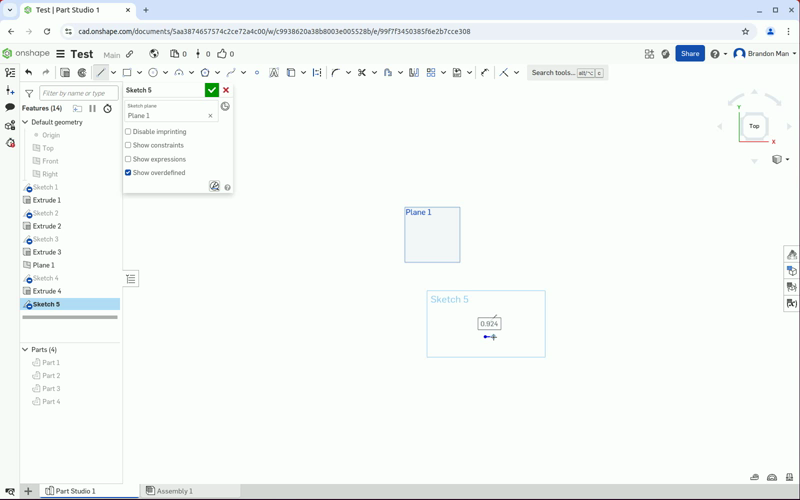
scroll(-6)
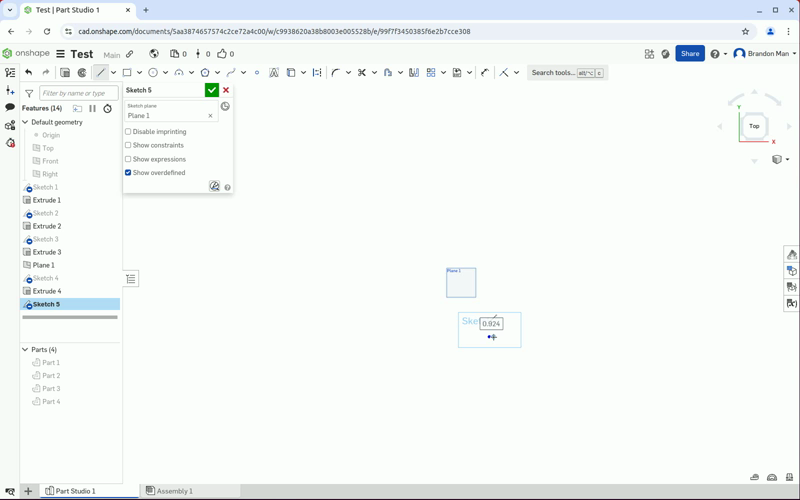
key_up(shift)
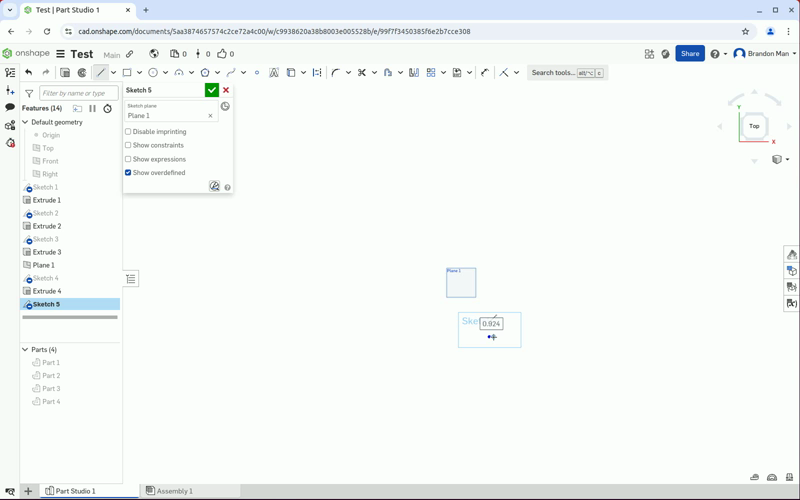
key_down(shift)
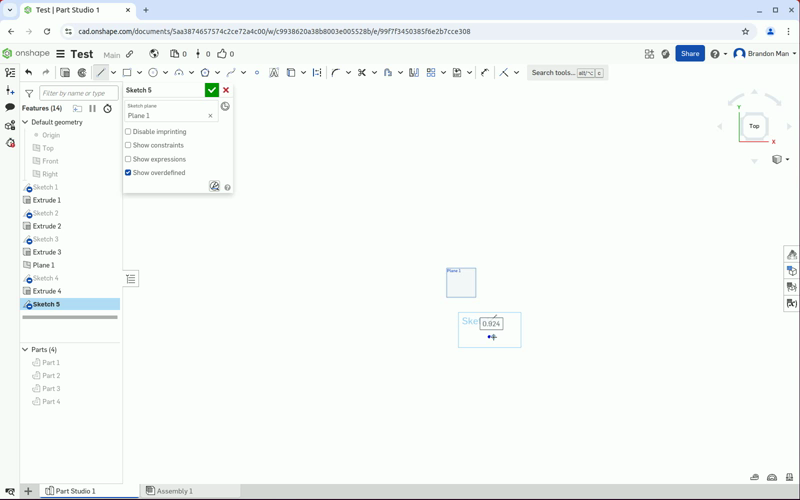
mouse_move(523, 336)
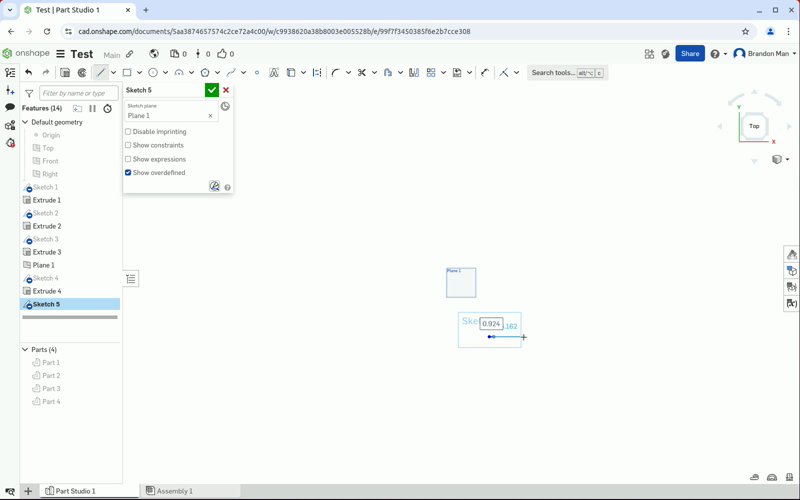
mouse_move(493, 282)
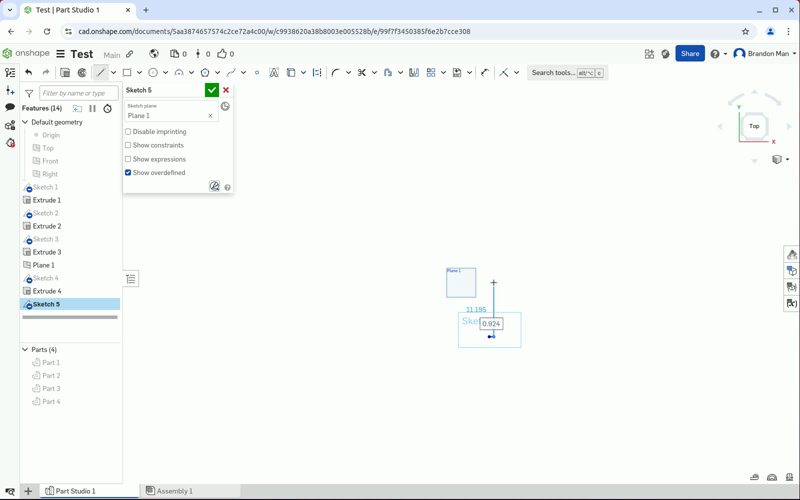
click(493, 282)
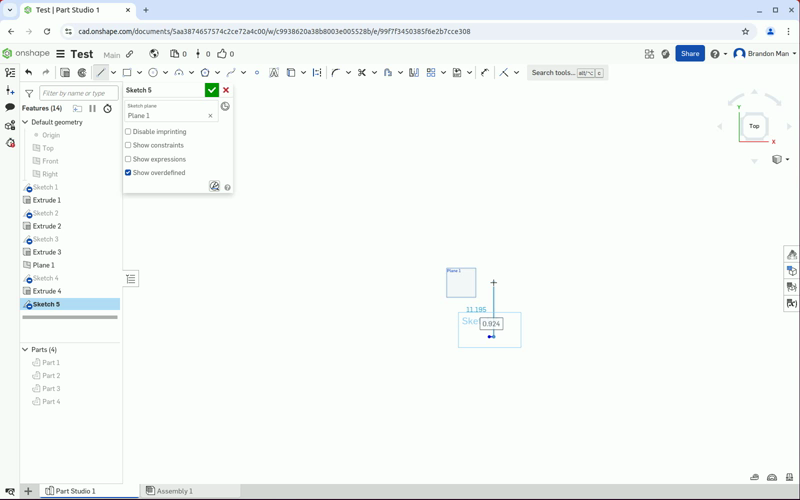
key_up(shift)
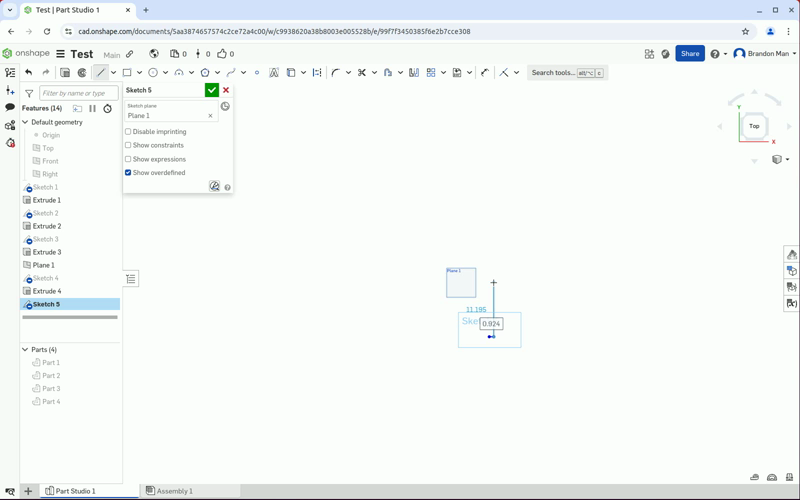
key_down(shift)
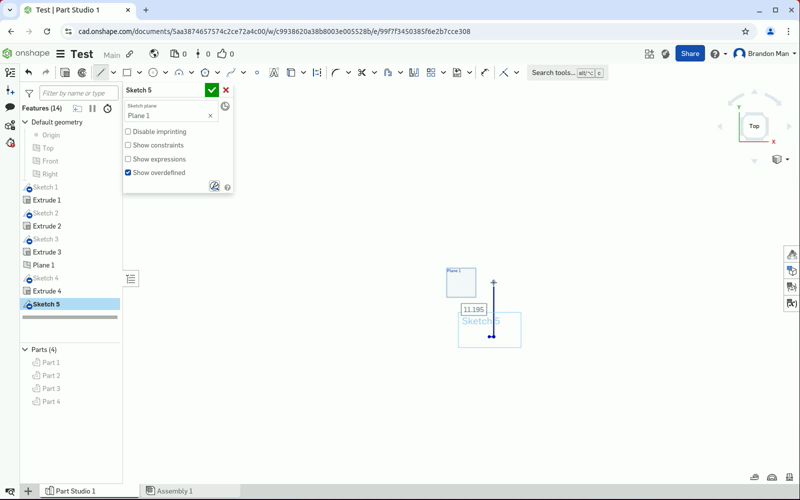
mouse_move(523, 282)
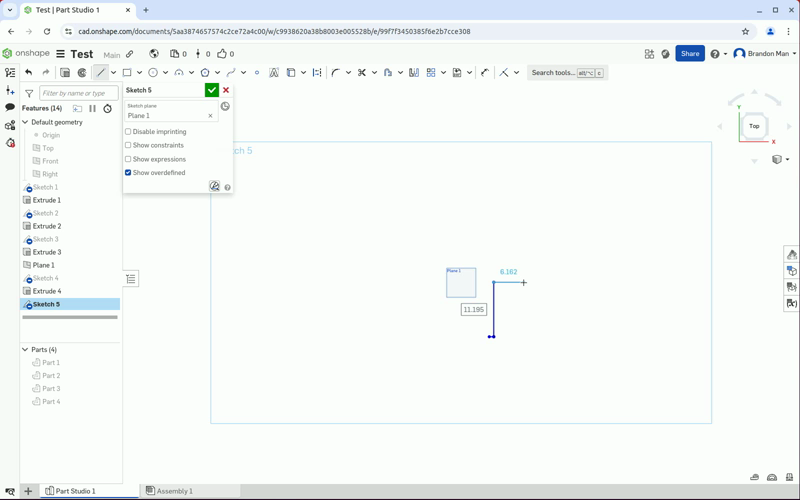
mouse_move(489, 282)
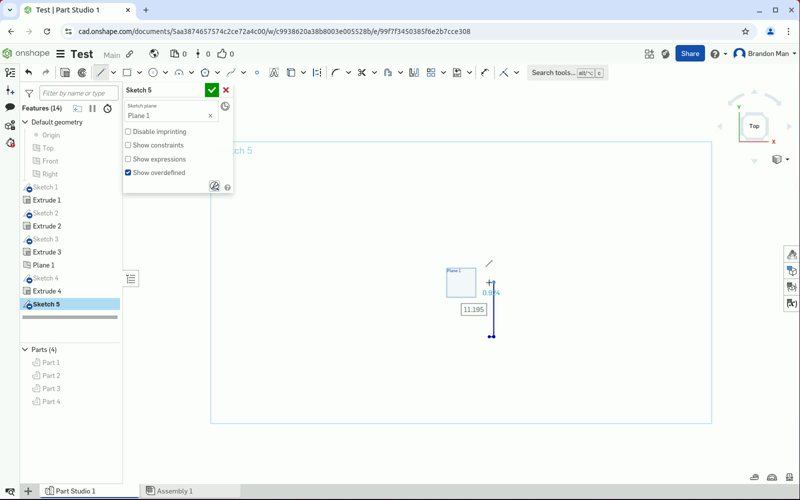
scroll(6)
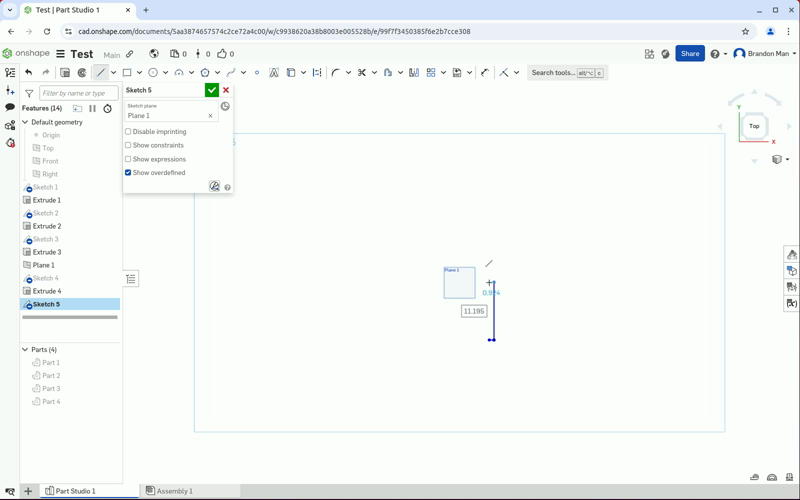
scroll(6)
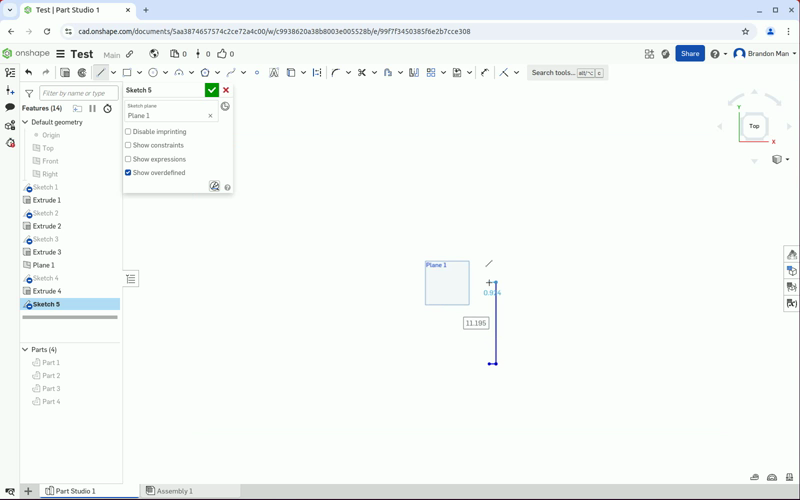
scroll(6)
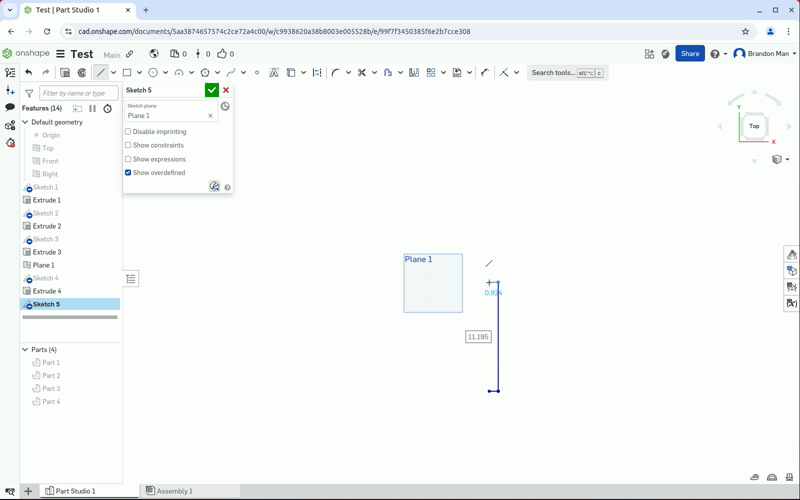
scroll(6)
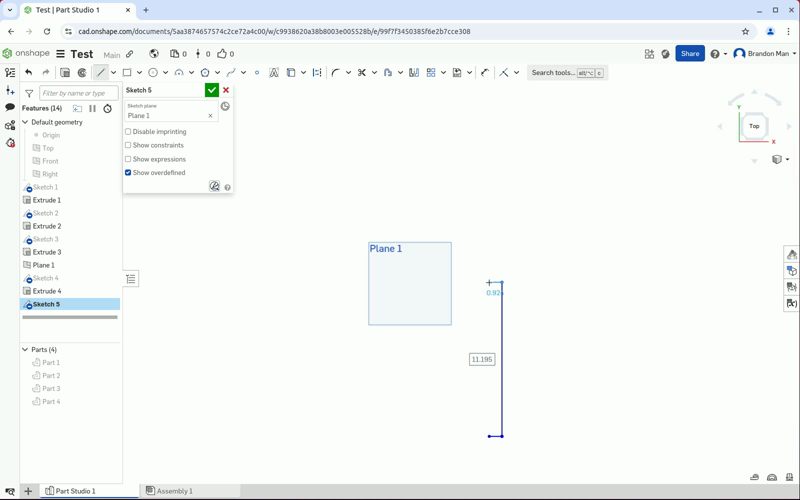
scroll(6)
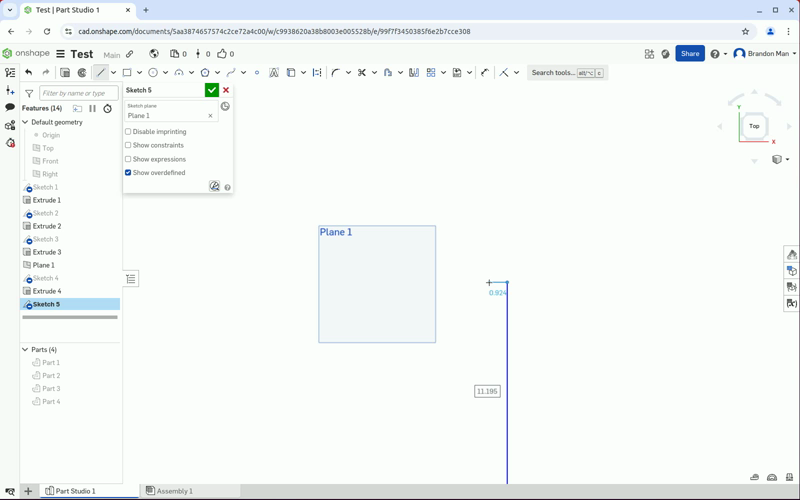
scroll(6)
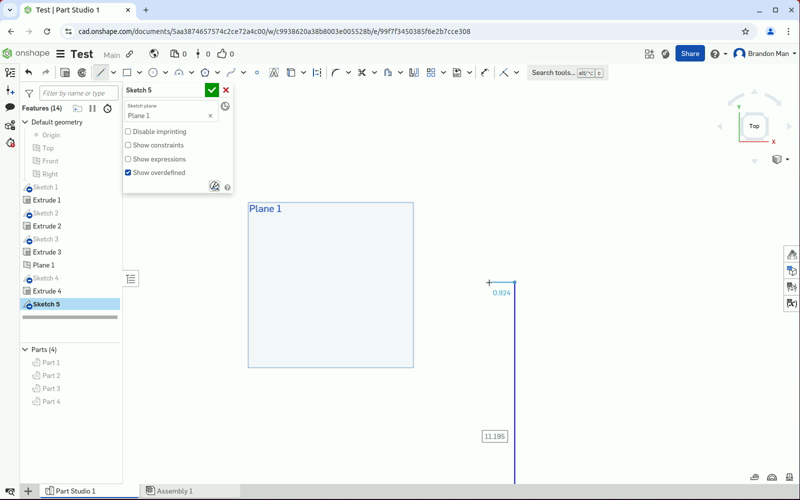
scroll(6)
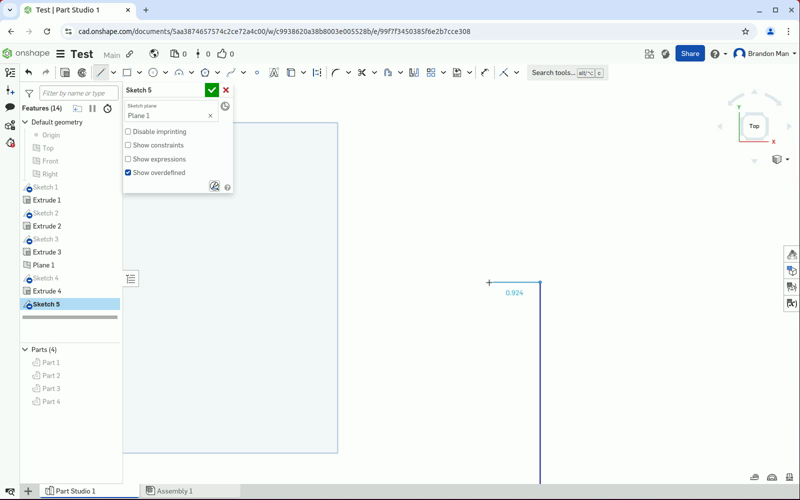
click(489, 282)
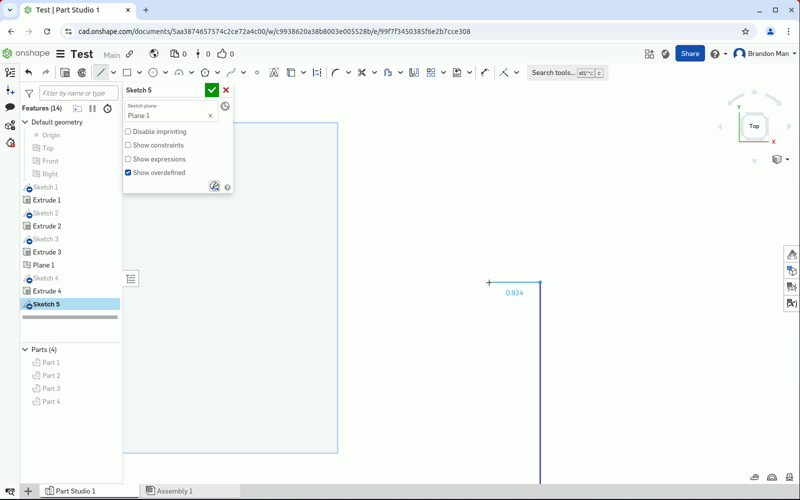
scroll(-6)
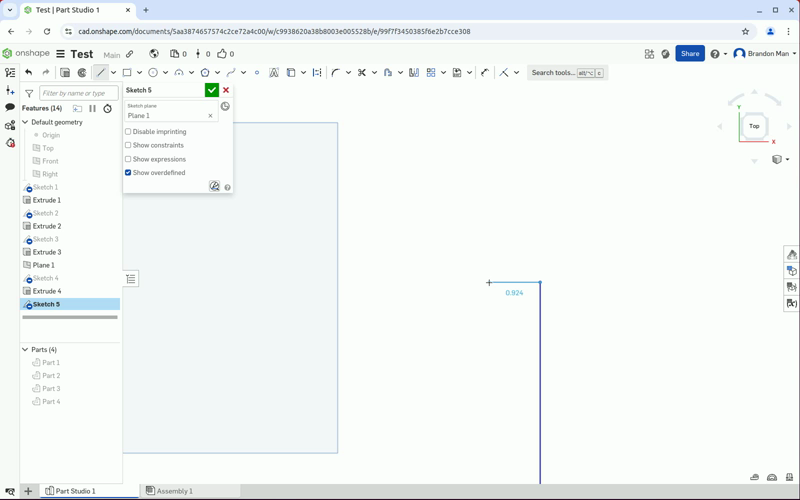
scroll(-6)
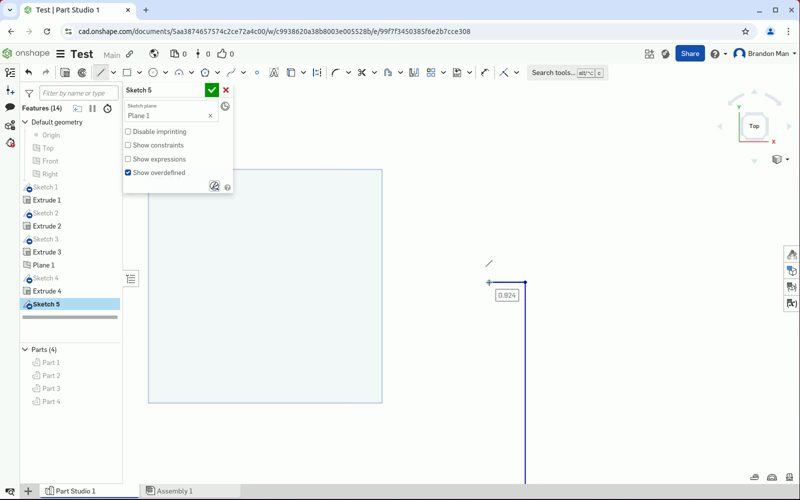
scroll(-6)
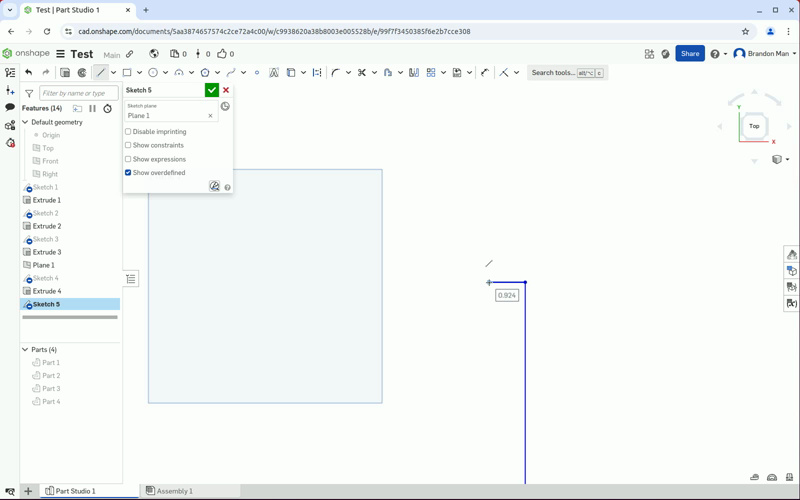
scroll(-6)
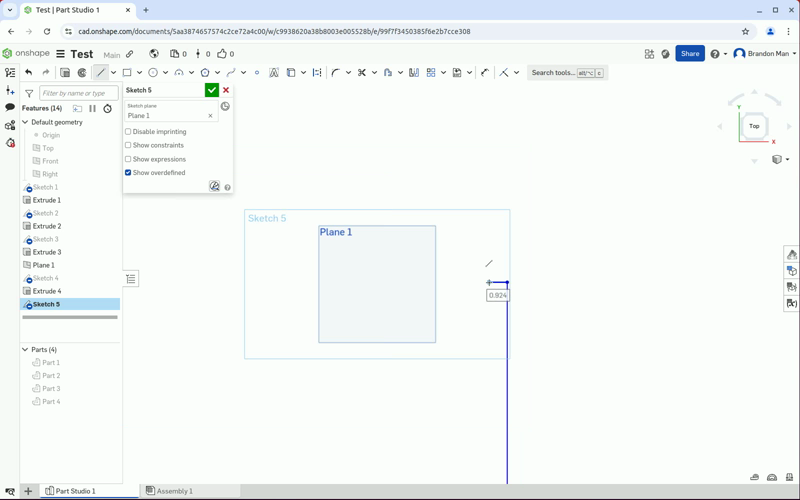
scroll(-6)
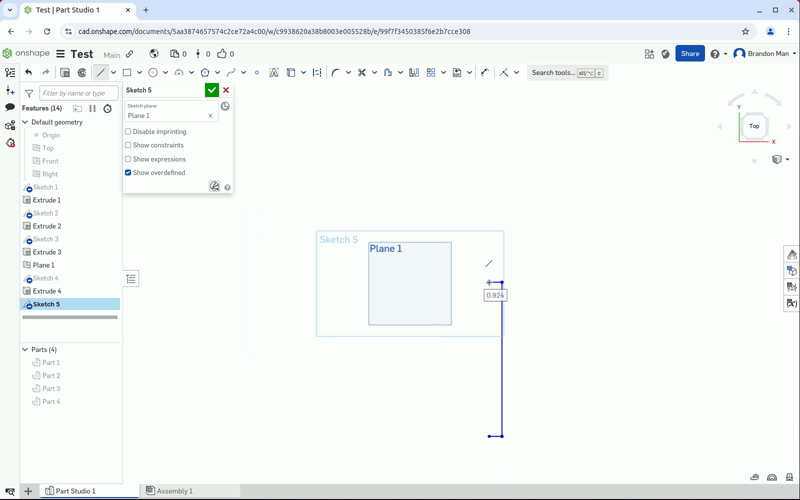
scroll(-6)
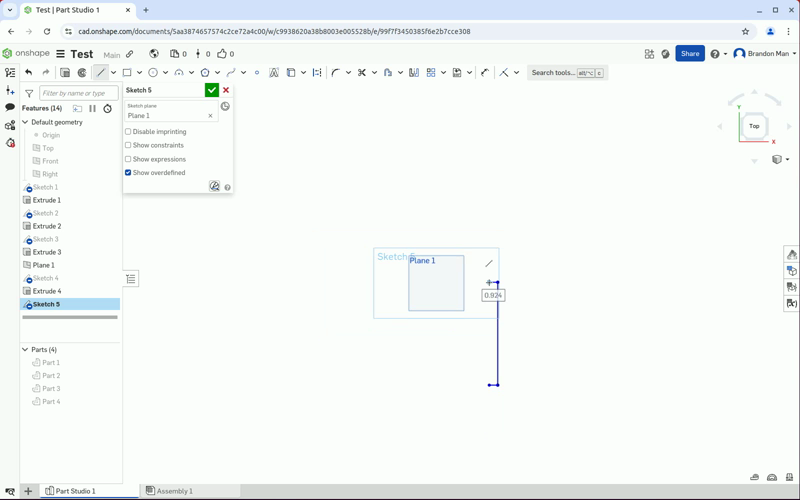
scroll(-6)
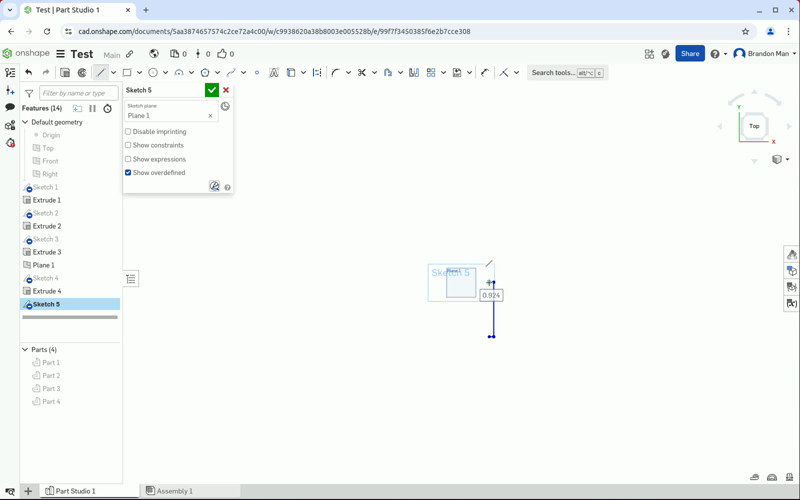
key_up(shift)
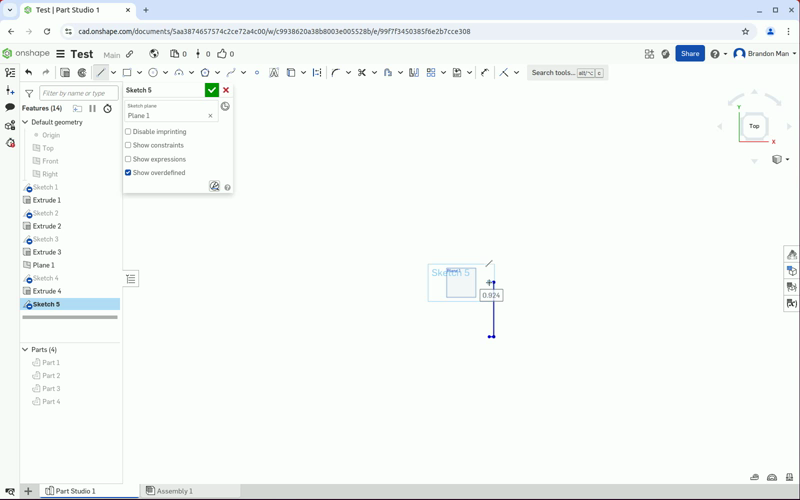
mouse_move(519, 282)
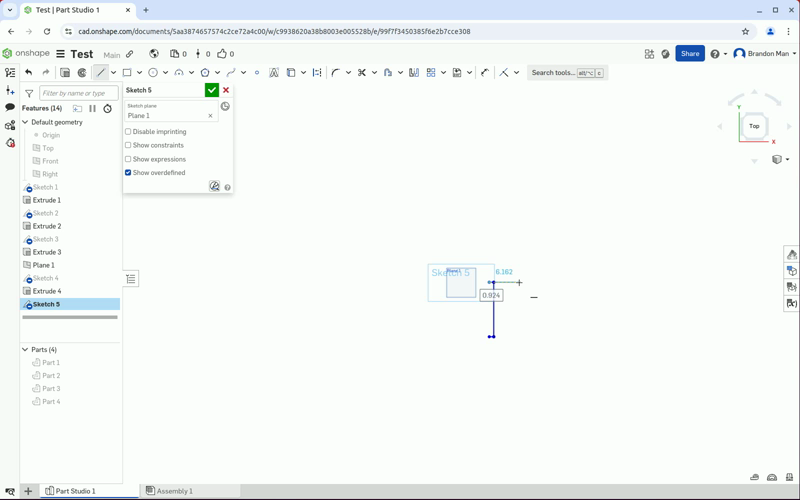
key_down(shift)
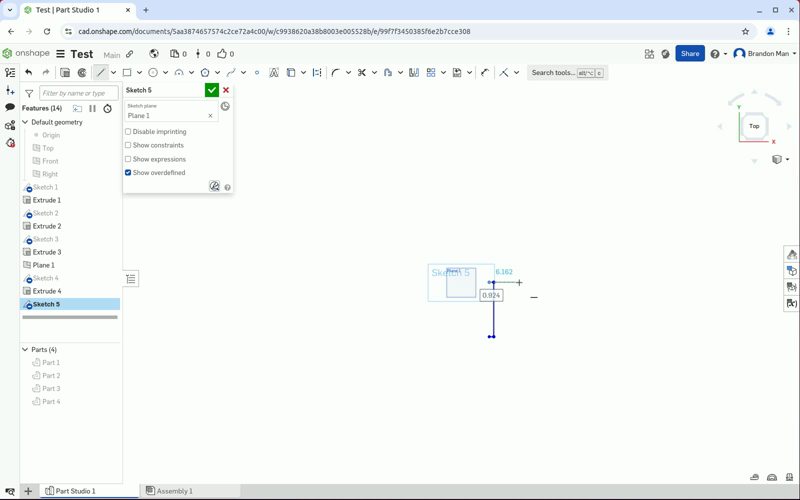
mouse_move(489, 336)
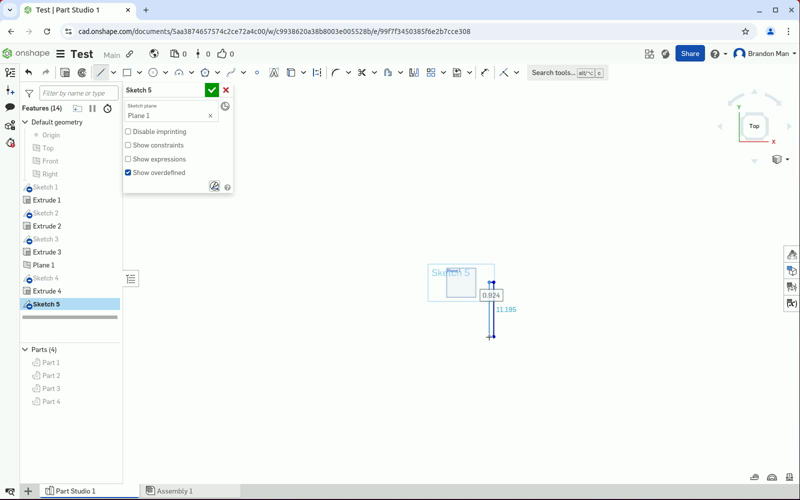
key_up(shift)
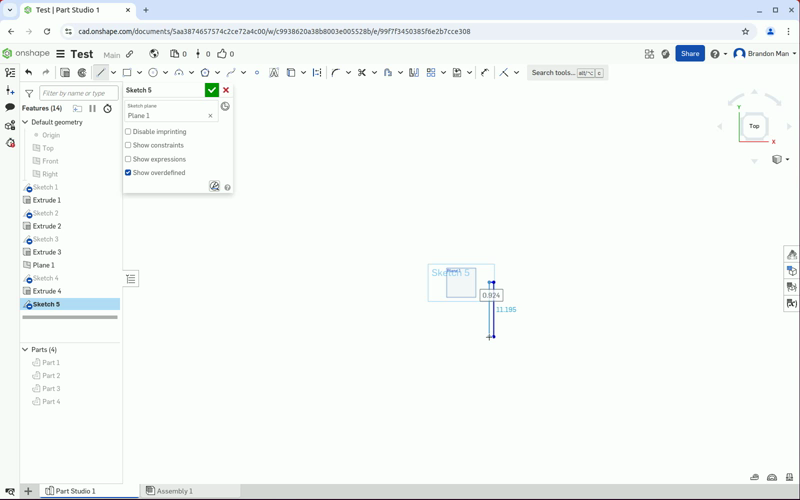
click(489, 336)
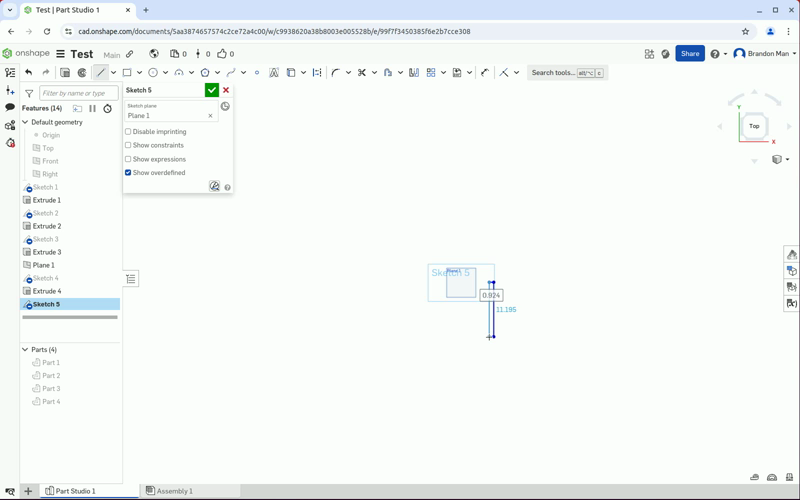
key(esc)
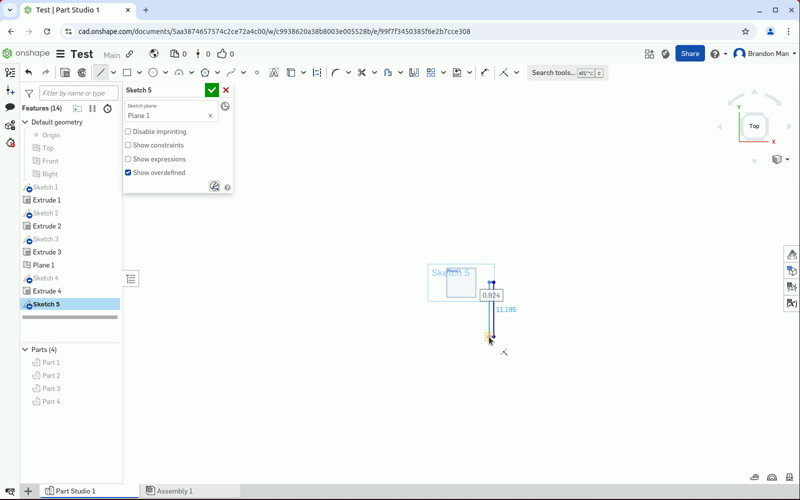
mouse_move(489, 314)
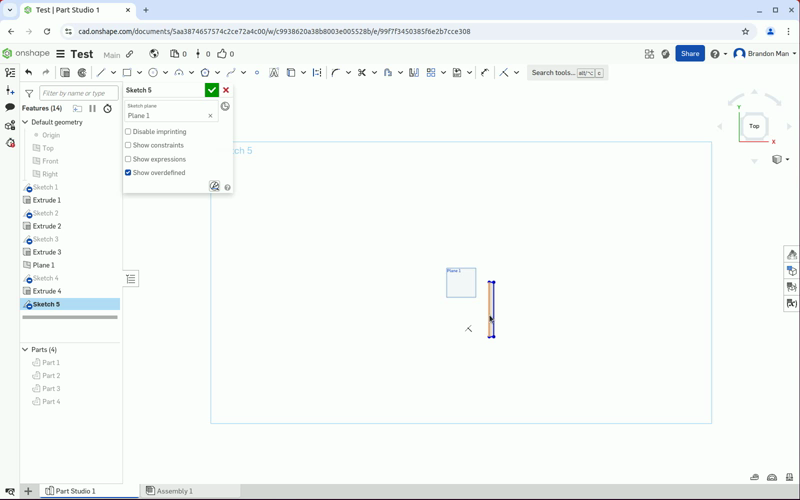
scroll(6)
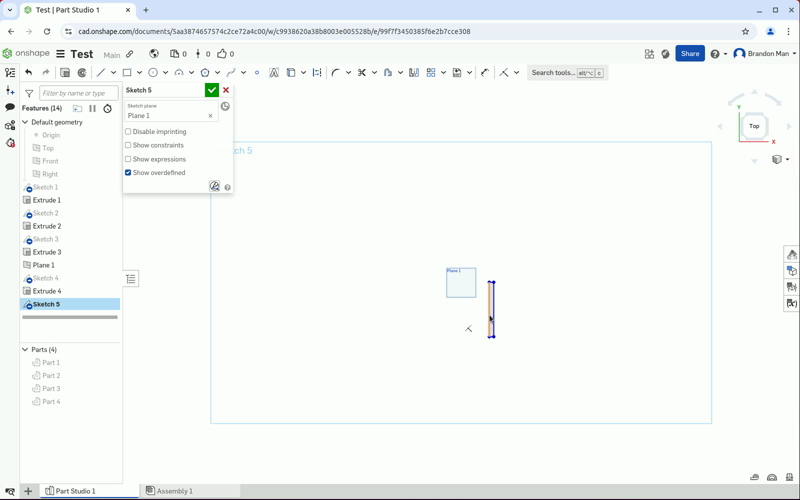
scroll(6)
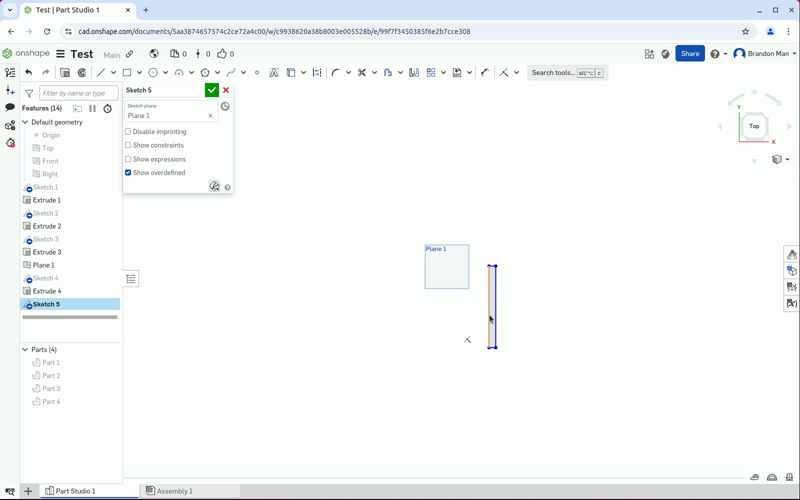
scroll(6)
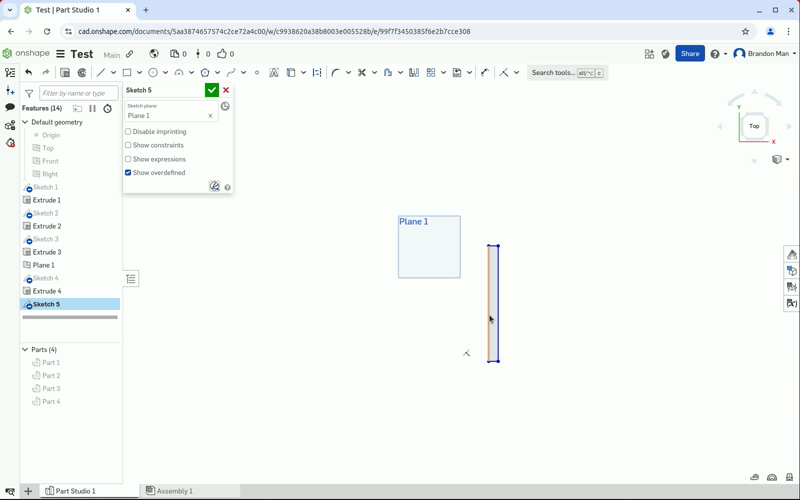
scroll(6)
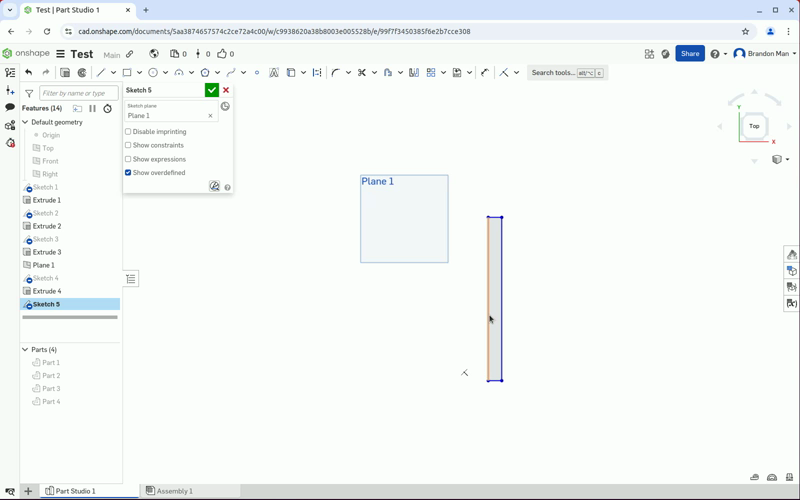
scroll(6)
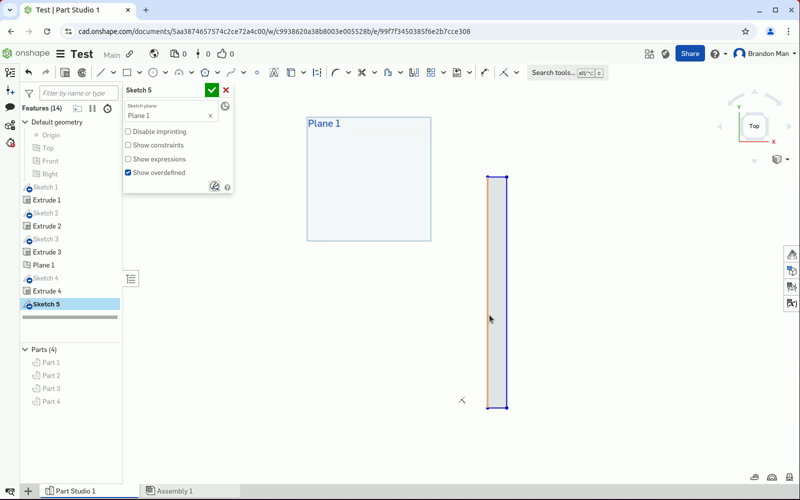
scroll(6)
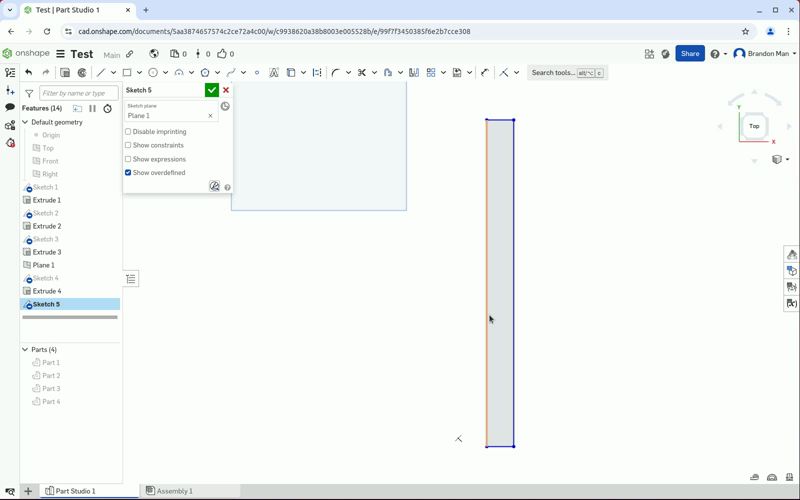
scroll(6)
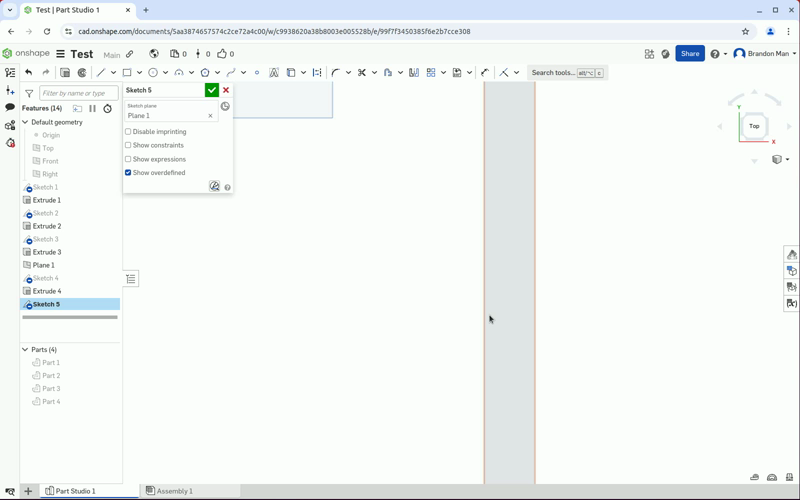
click(489, 314)
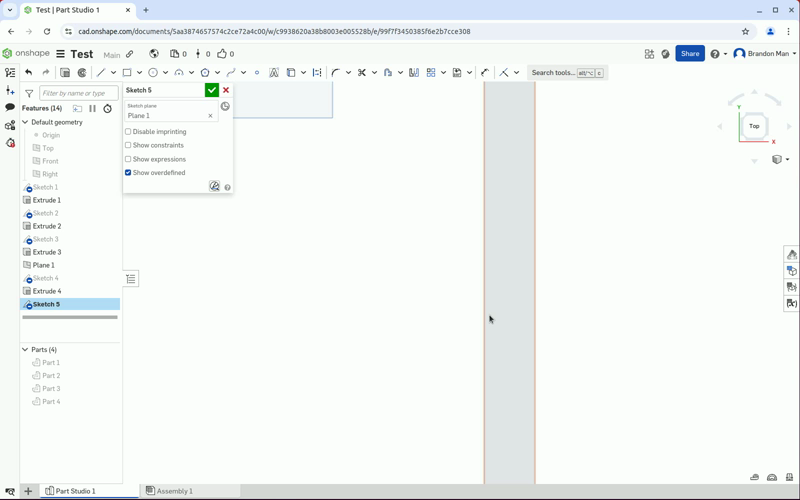
scroll(-6)
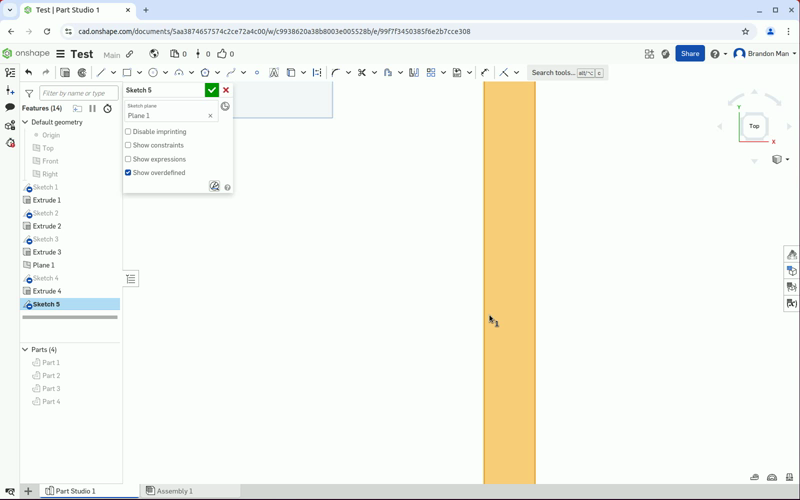
scroll(-6)
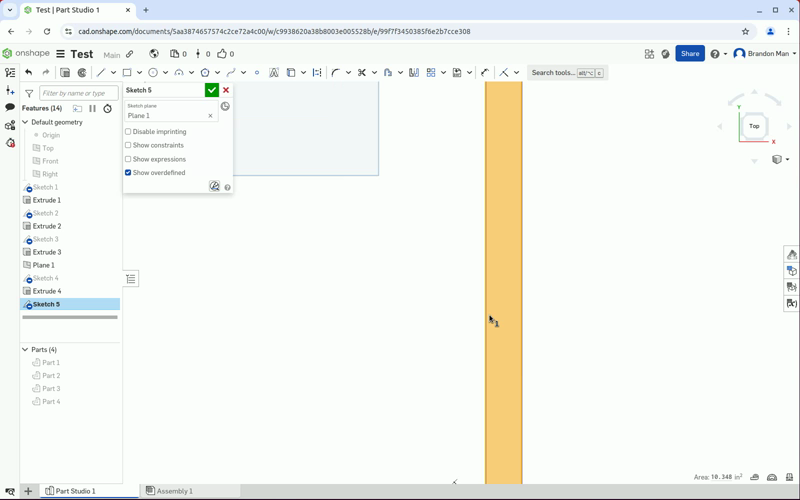
scroll(-6)
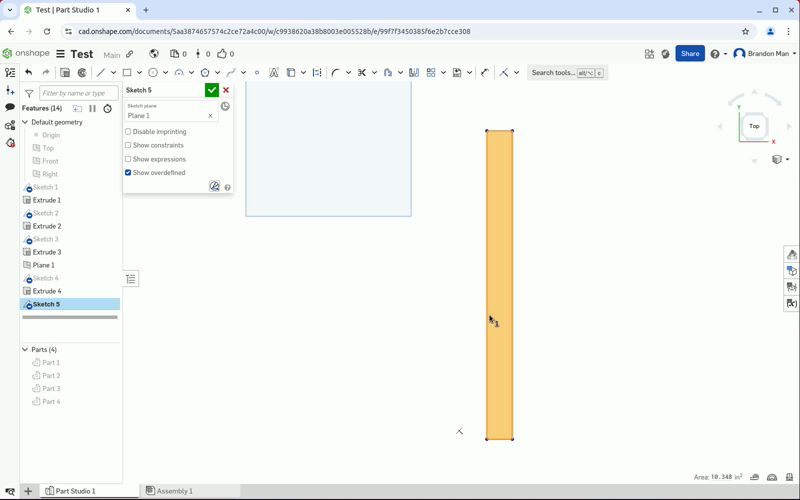
scroll(-6)
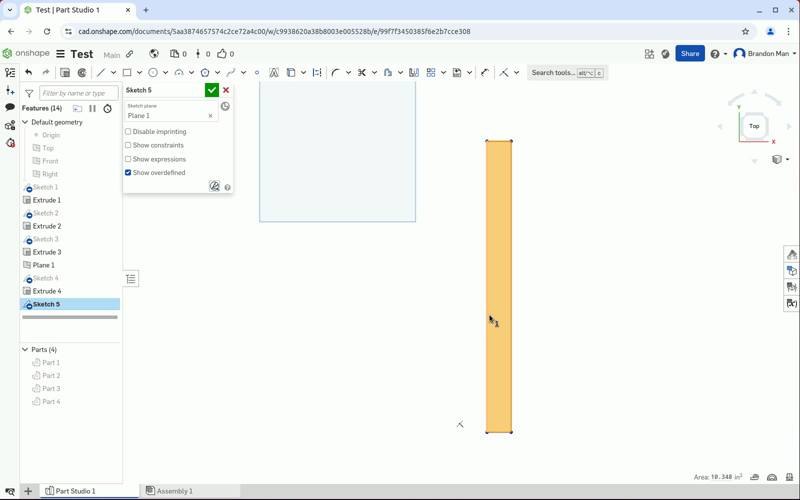
scroll(-6)
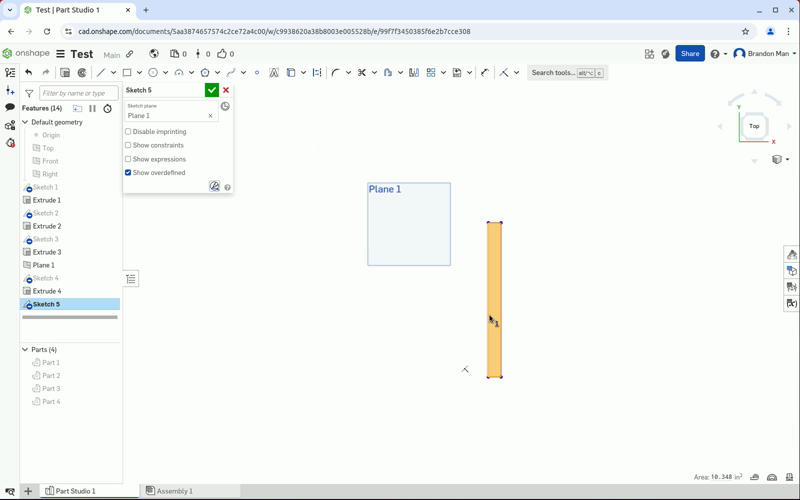
scroll(-6)
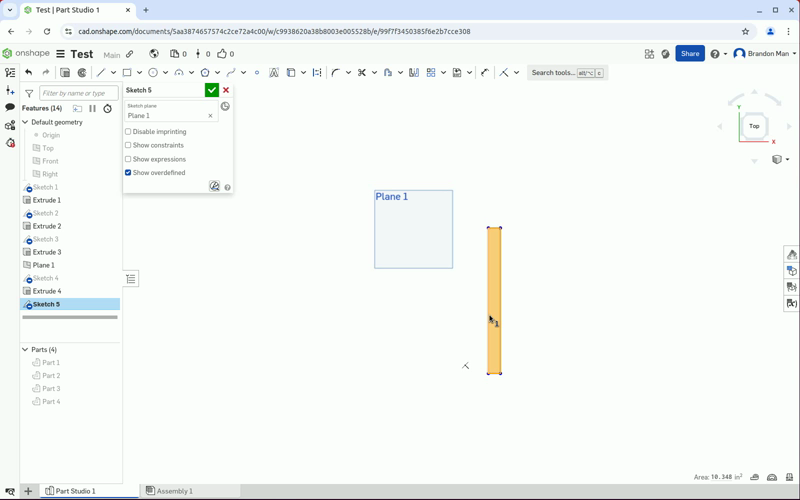
scroll(-6)
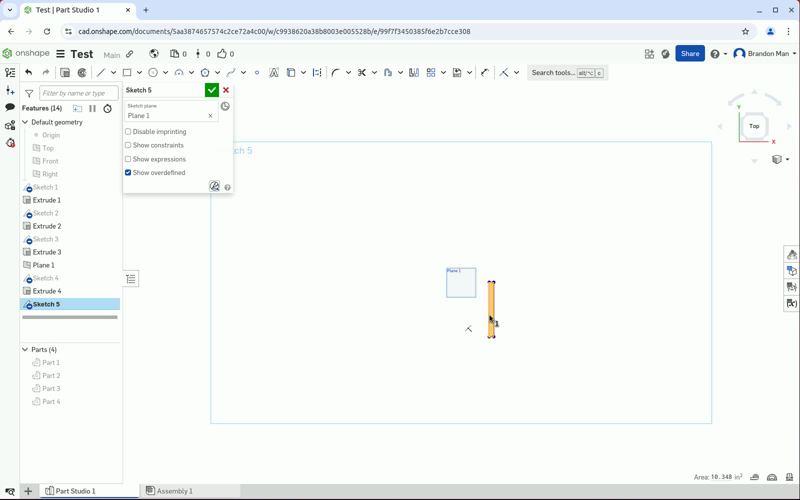
mouse_move(73, 352)
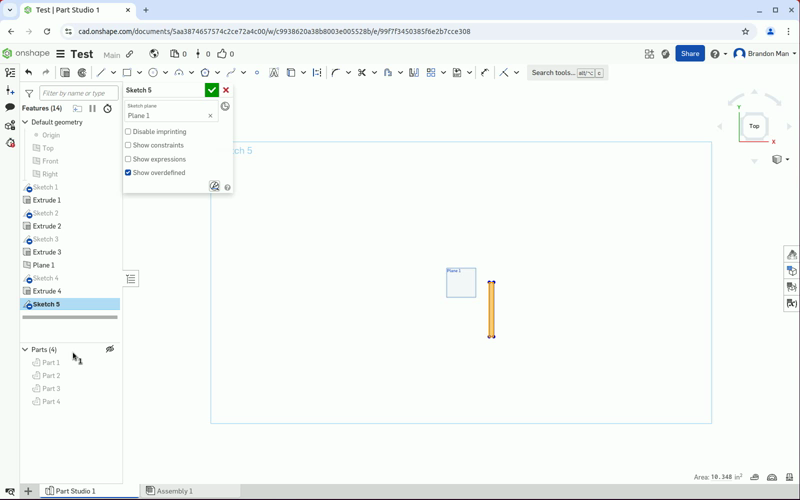
key(shift+y)
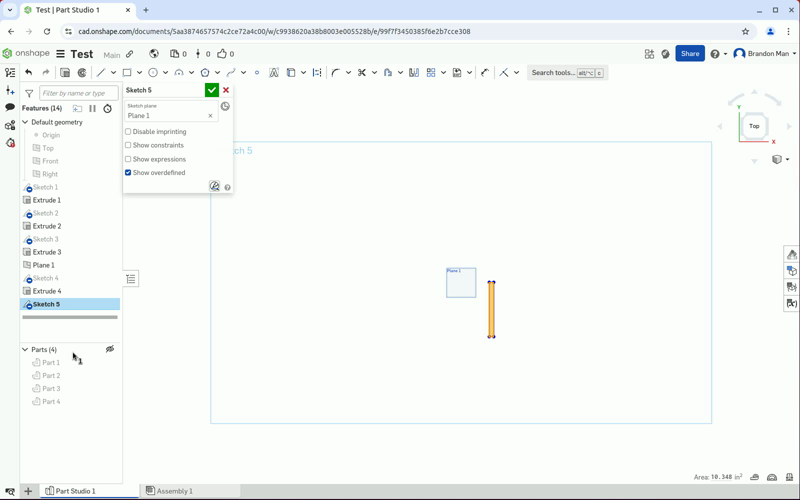
key(shift+e)
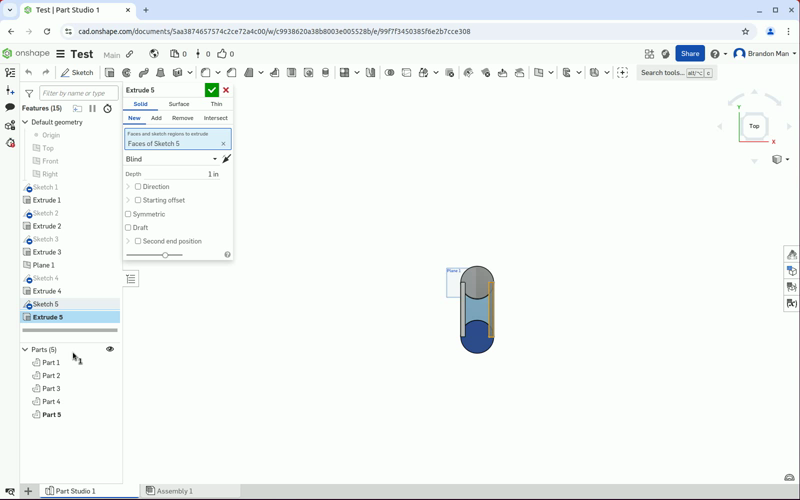
mouse_move(143, 106)
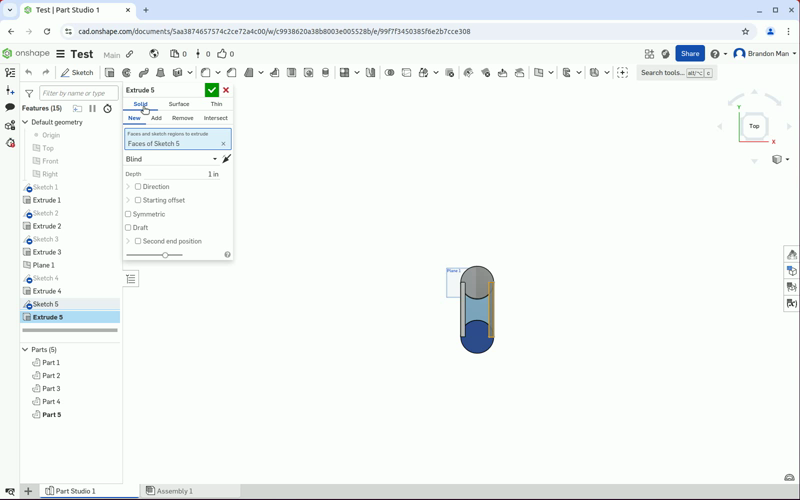
click(143, 106)
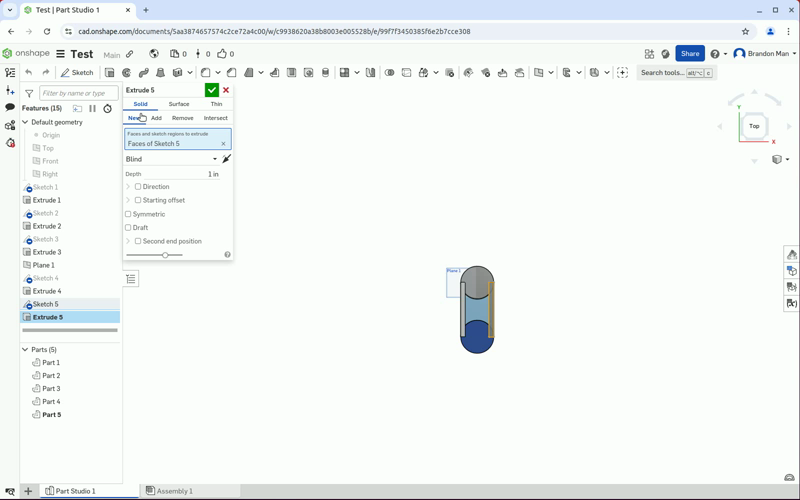
mouse_move(137, 120)
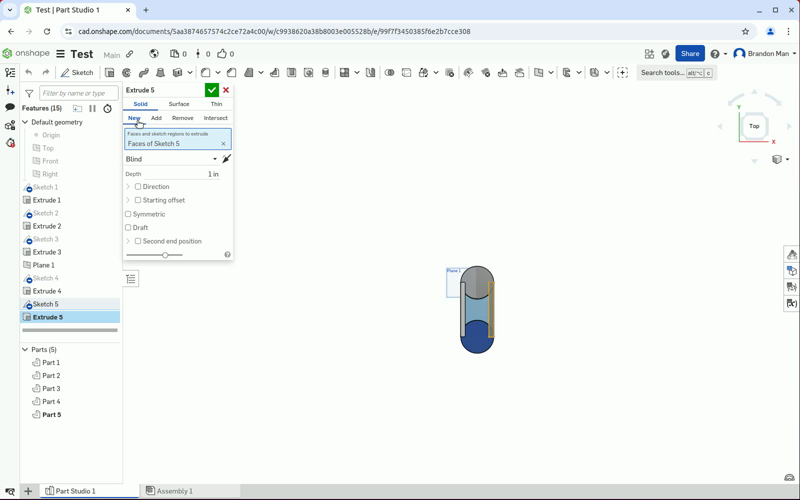
click(137, 120)
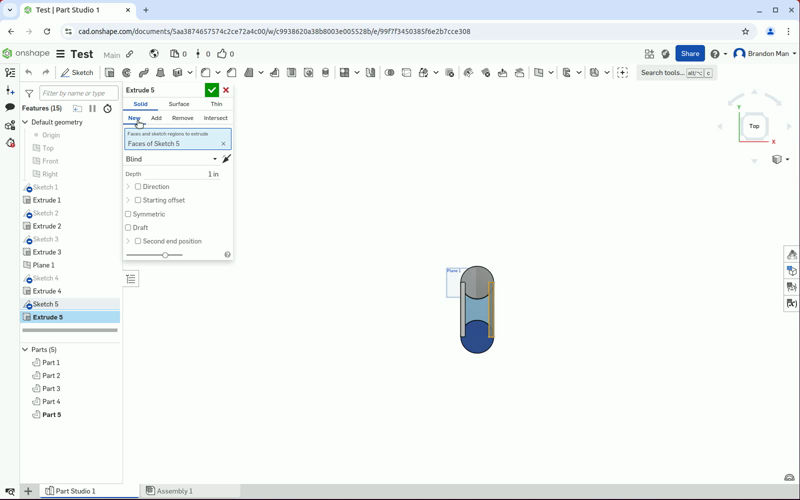
key(tab, 4)
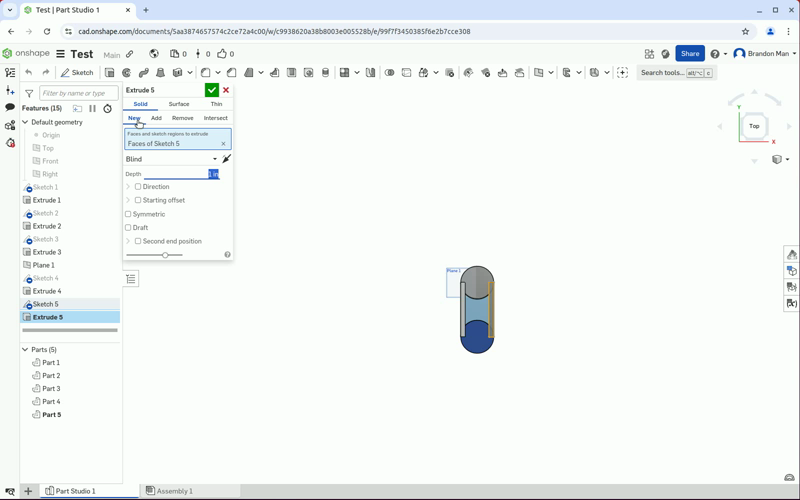
text(21.905)
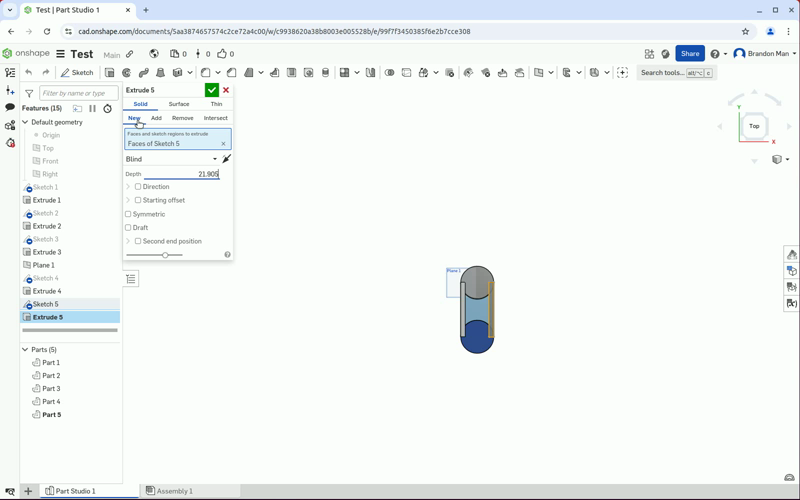
key(enter)
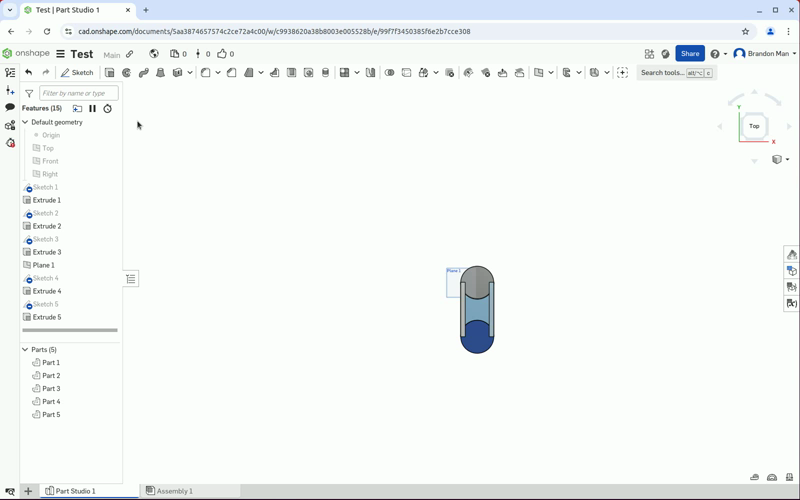
key(shift+h)
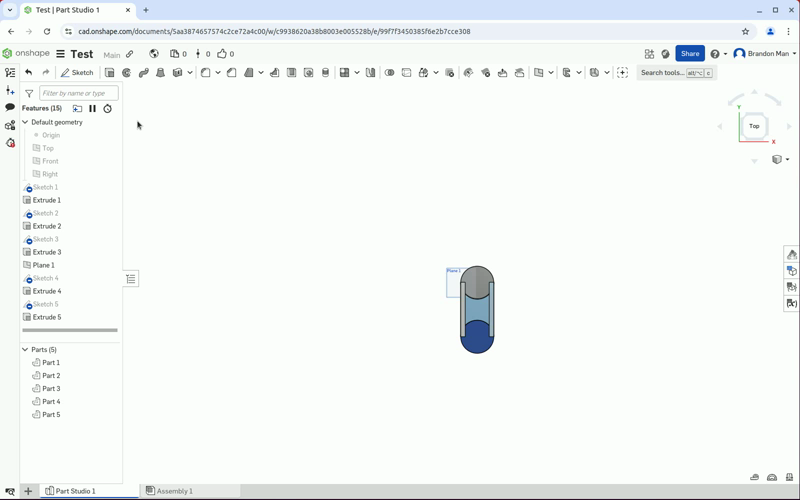
key(shift+h)
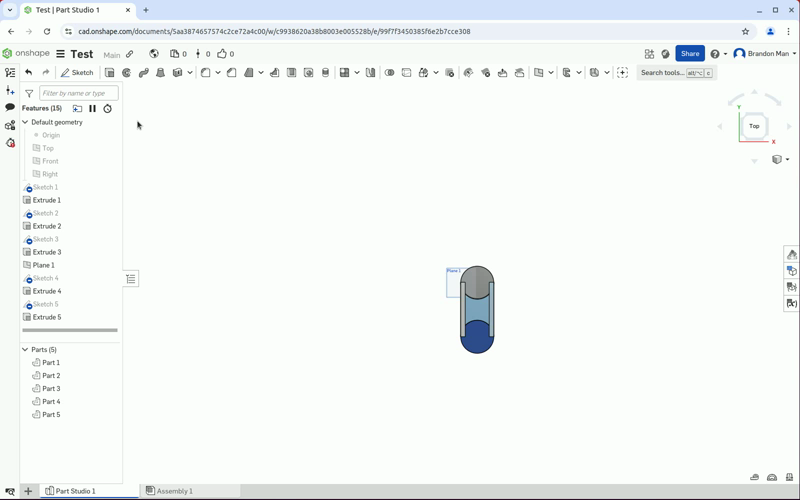
mouse_move(73, 189)
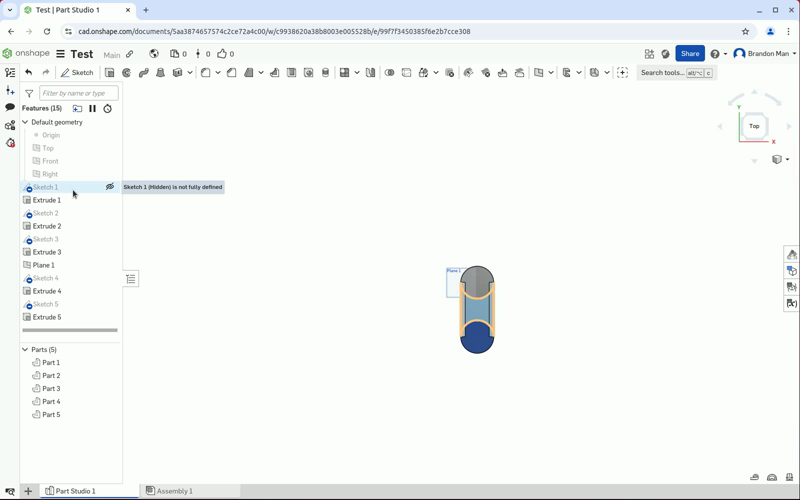
click(73, 189)
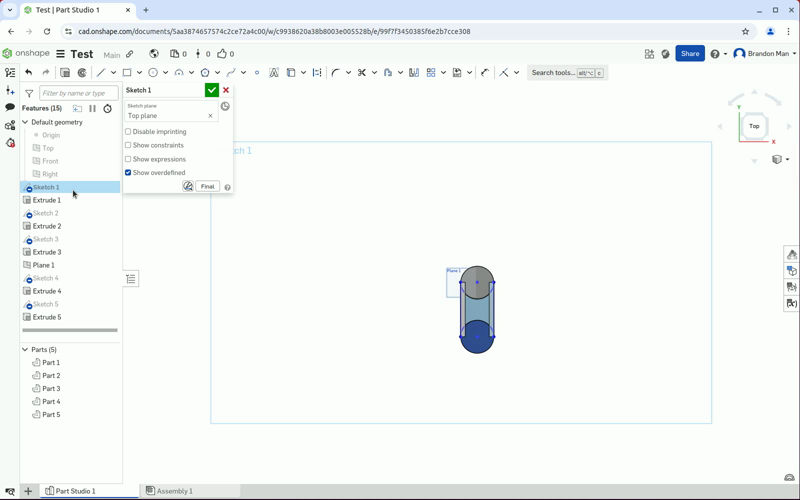
mouse_move(229, 92)
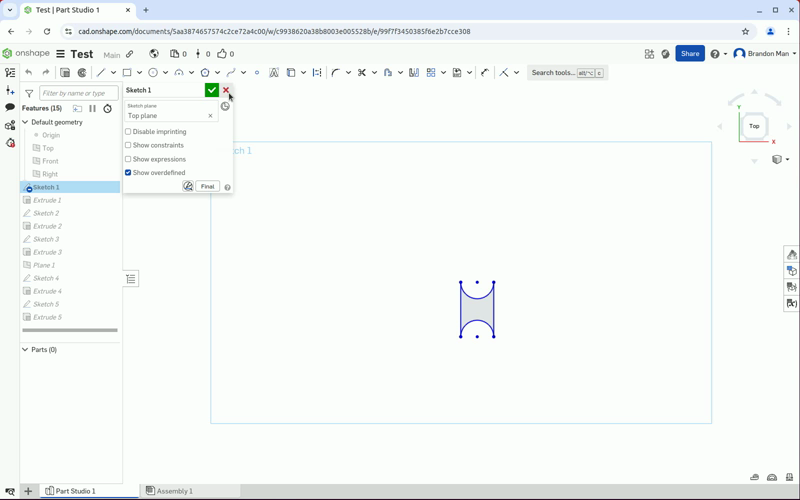
click(229, 92)
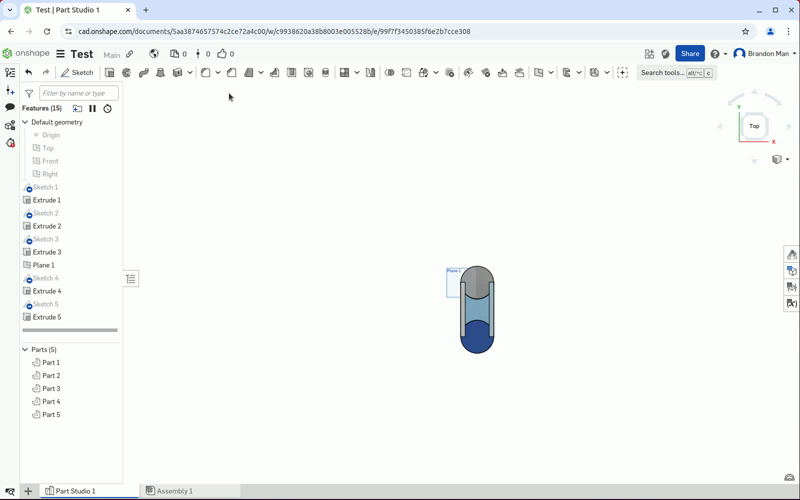
mouse_move(73, 352)
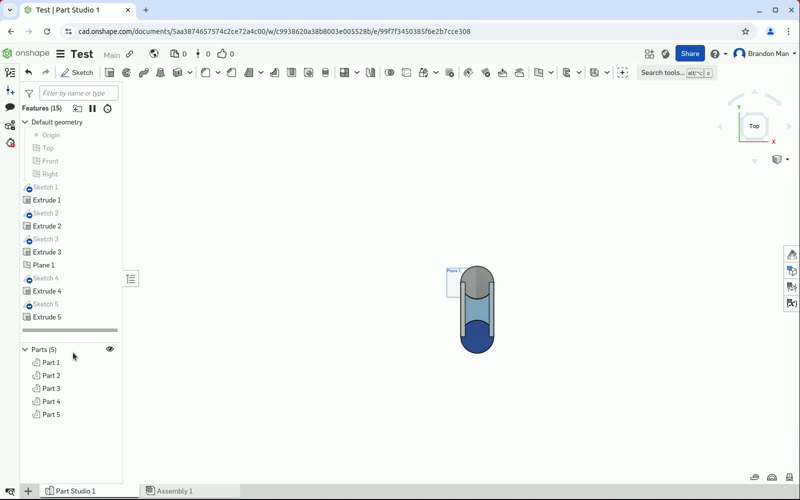
key(y)
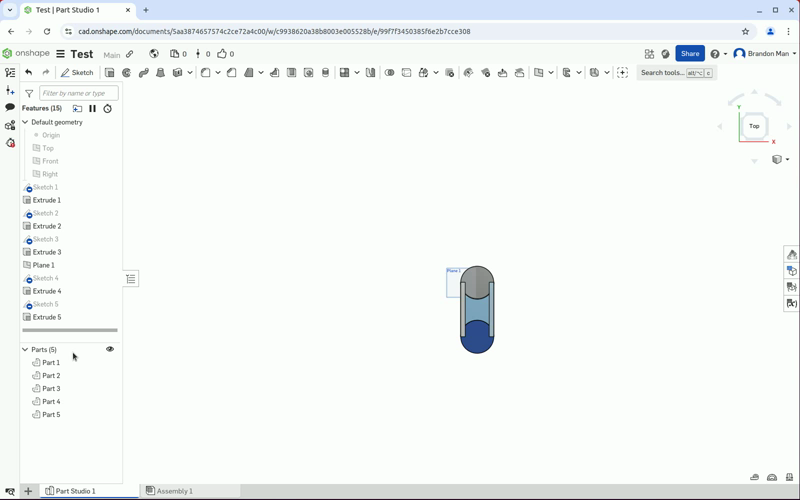
key(shift+p)
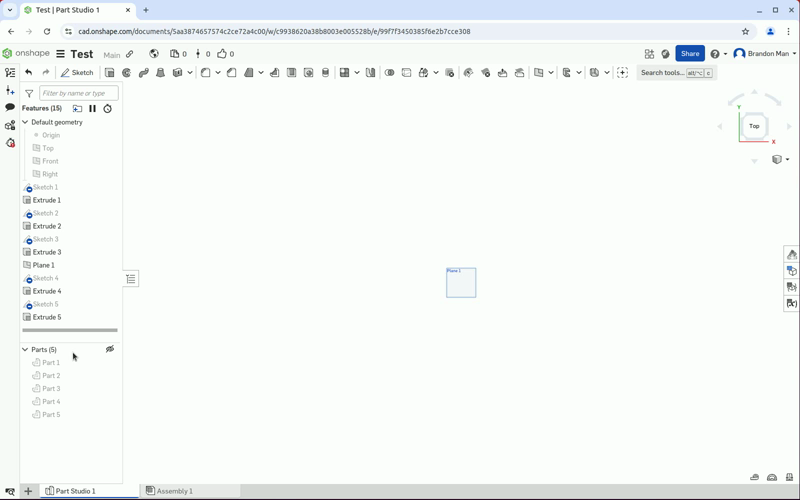
key(space)
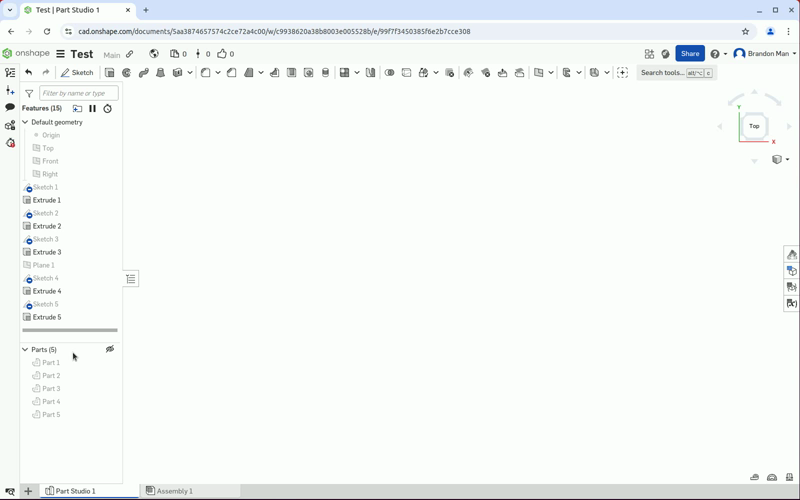
key_down(shift)
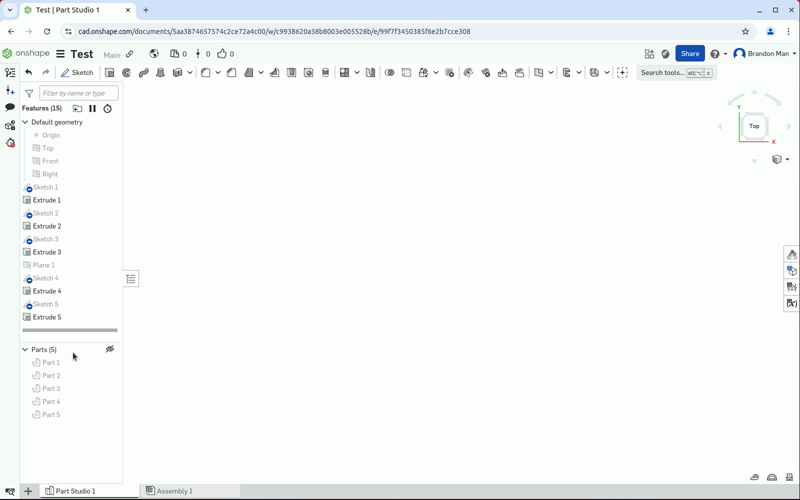
key(up)
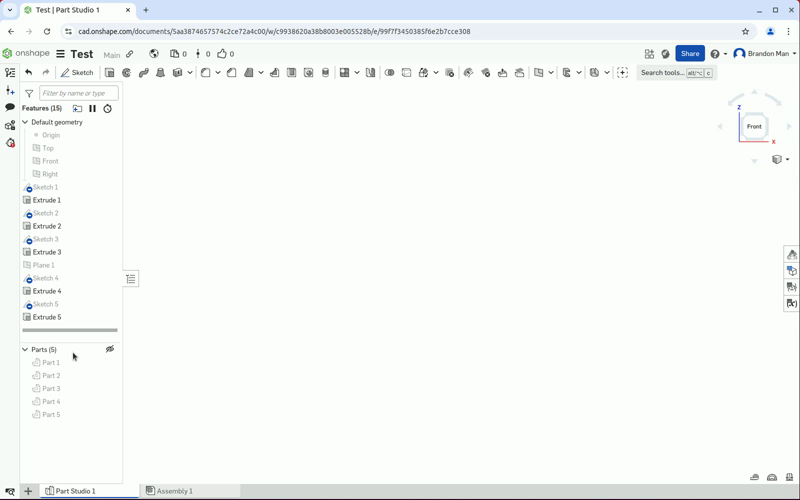
key_up(shift)
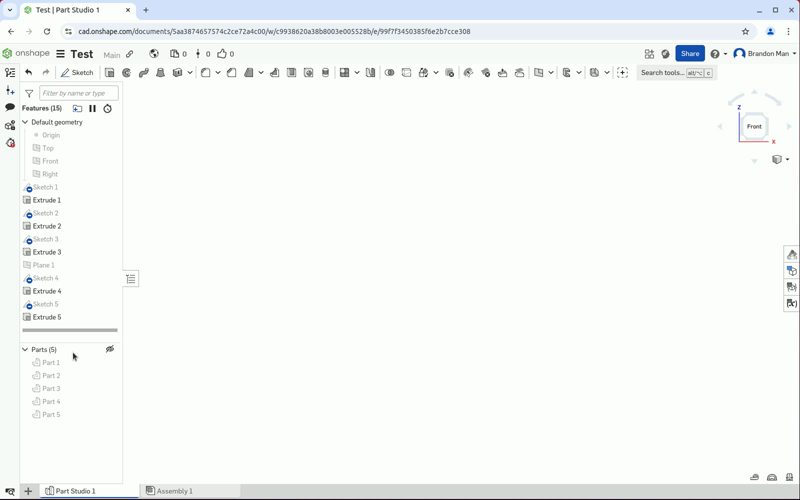
key(space)
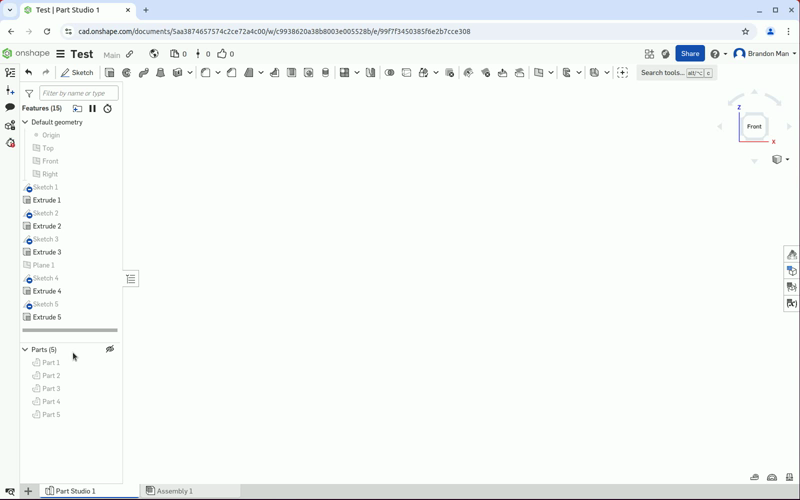
key_down(shift)
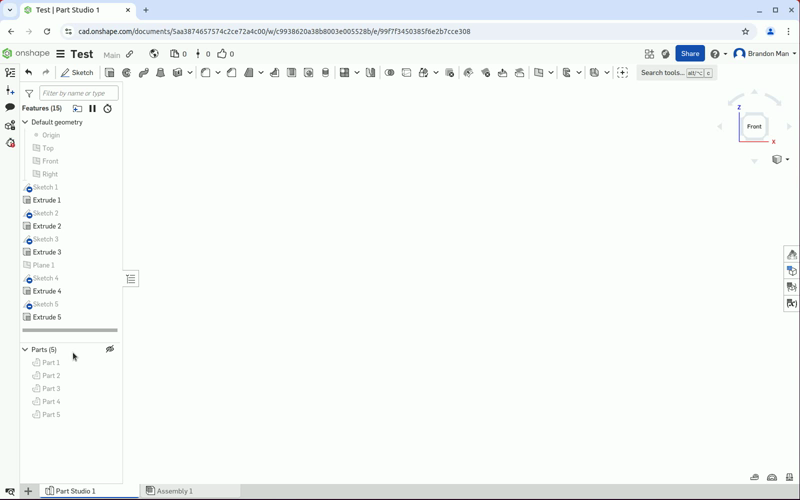
key(left)
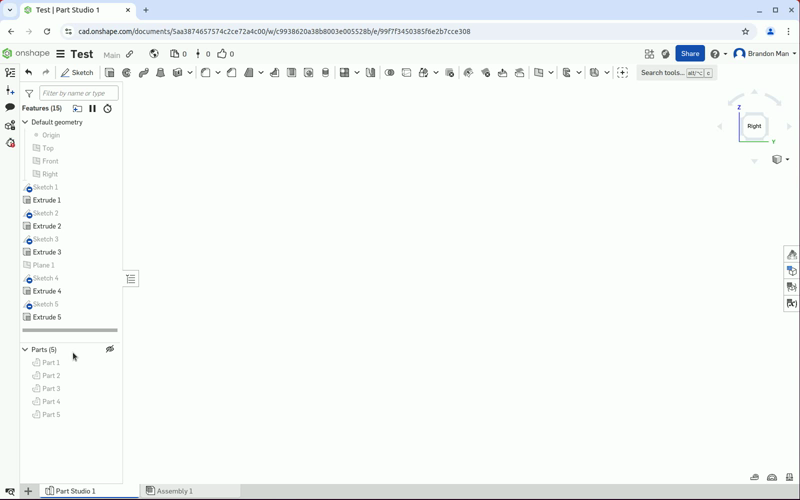
key_up(shift)
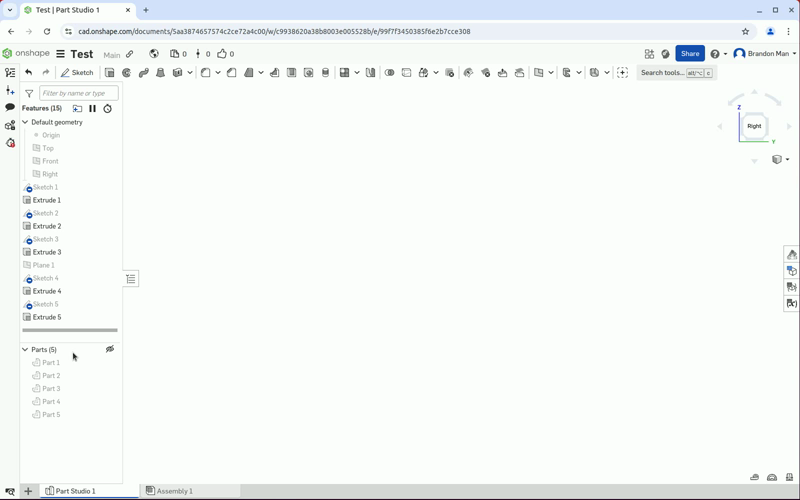
mouse_move(73, 352)
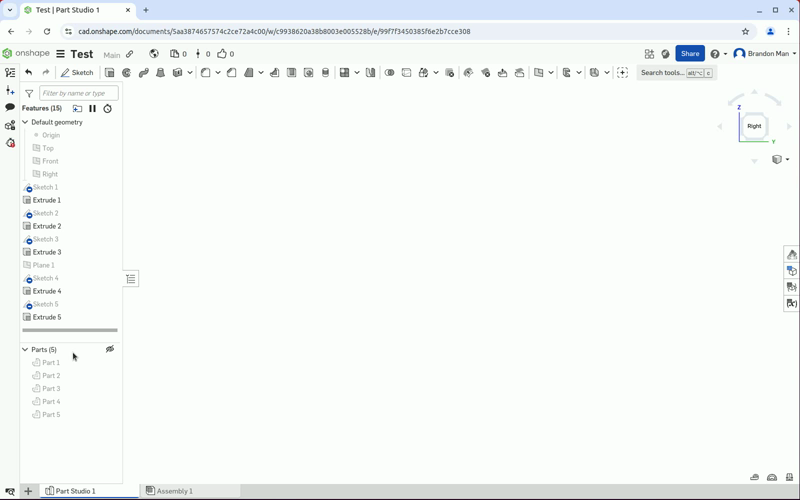
key(shift+y)
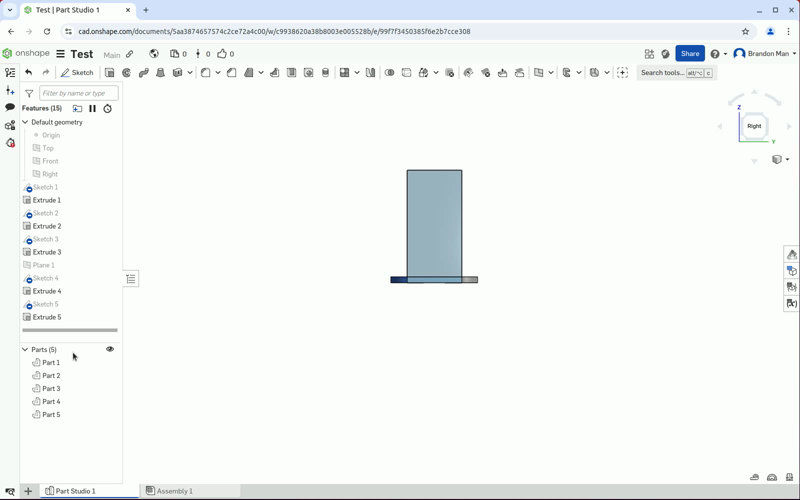
mouse_move(541, 75)
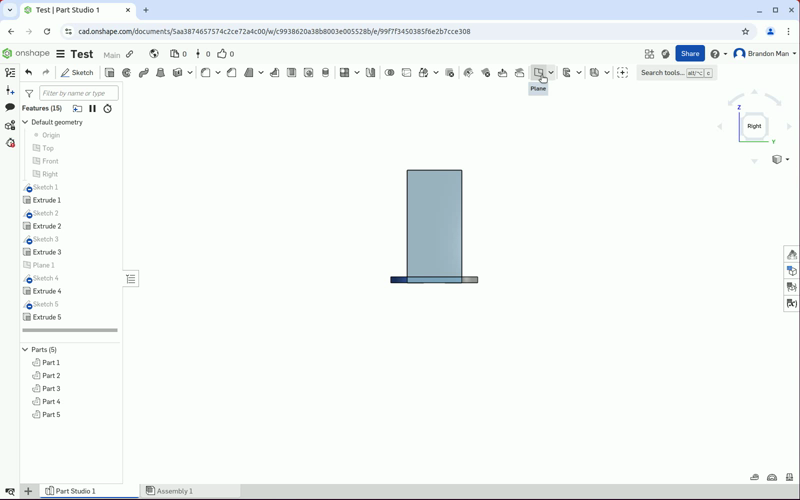
click(541, 75)
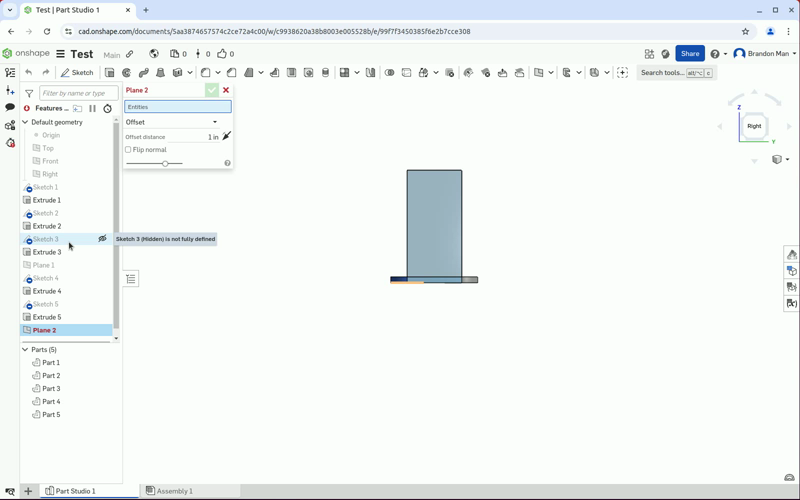
scroll(3)
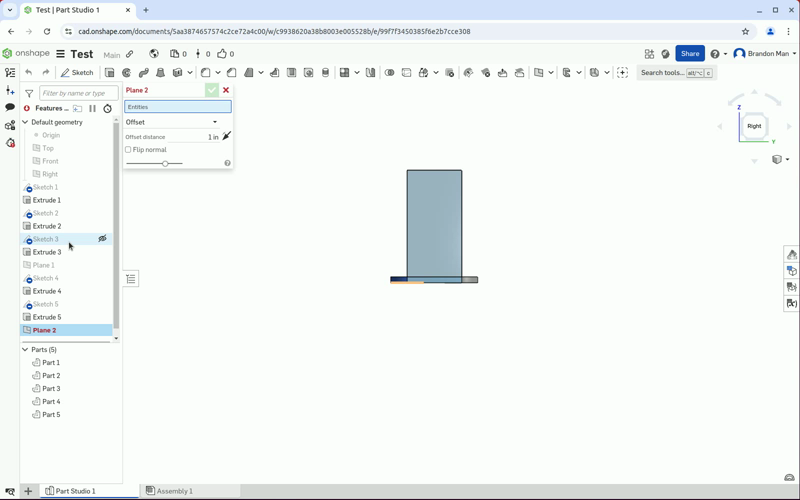
mouse_move(69, 176)
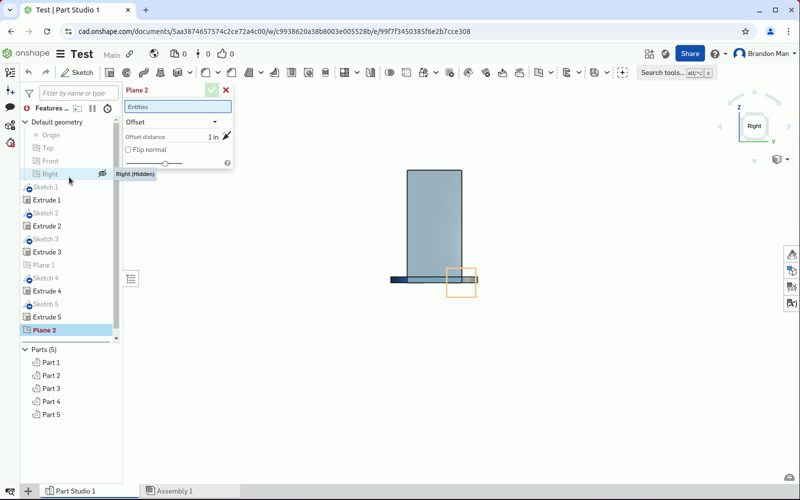
click(69, 176)
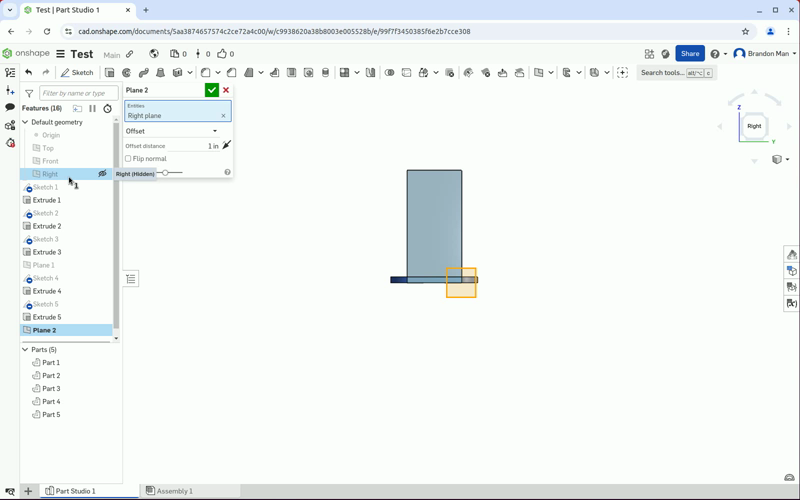
key(tab, 2)
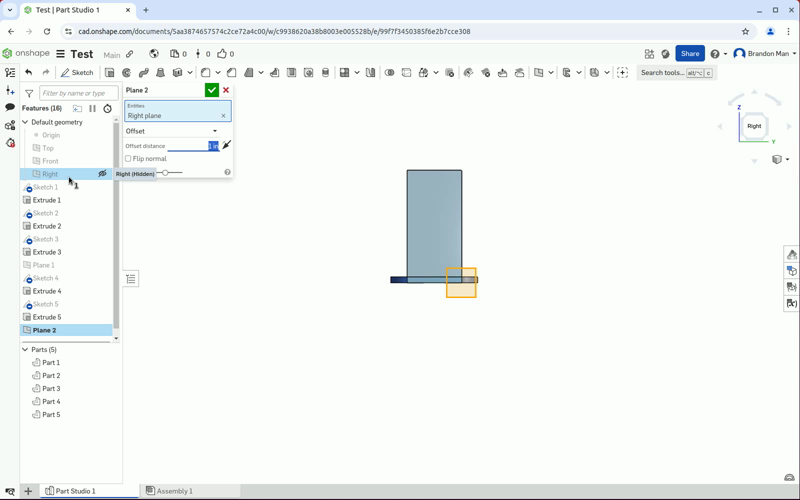
text(6.501)
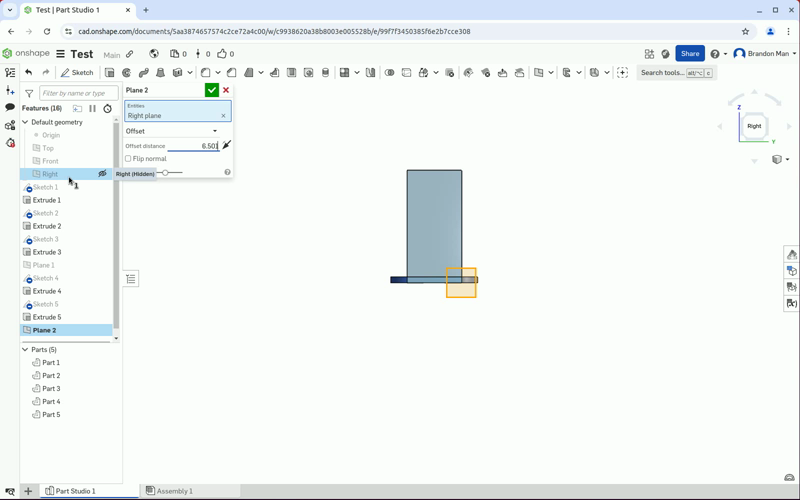
key(enter, 2)
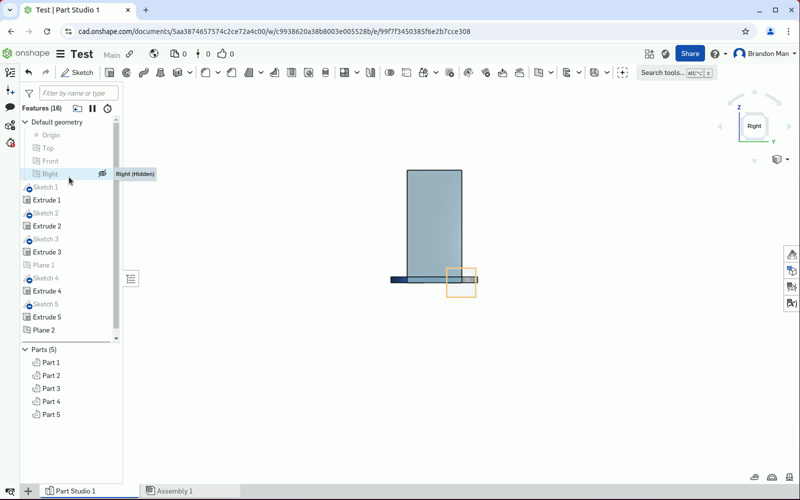
key(shift+s)
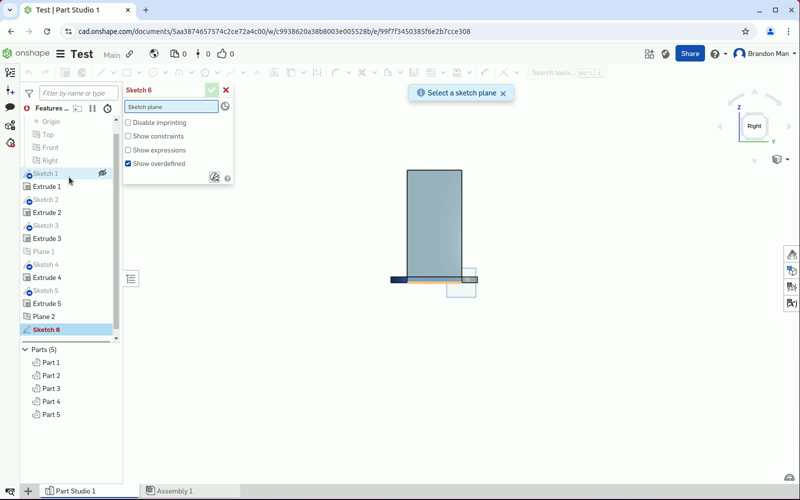
mouse_move(69, 319)
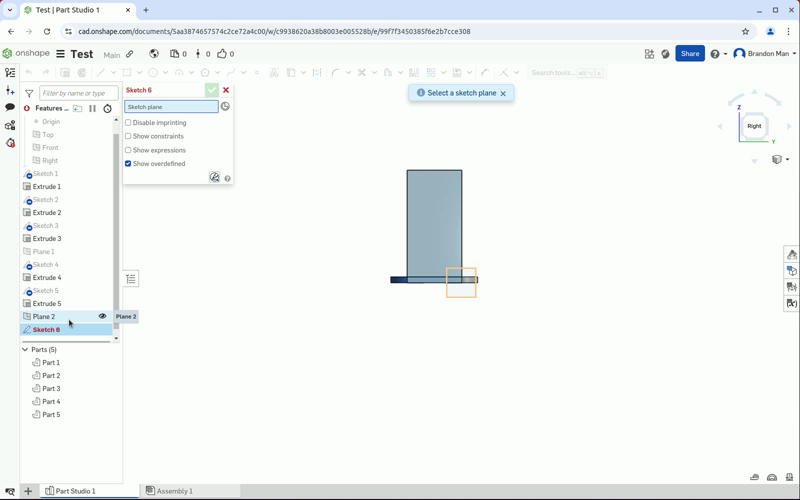
click(69, 319)
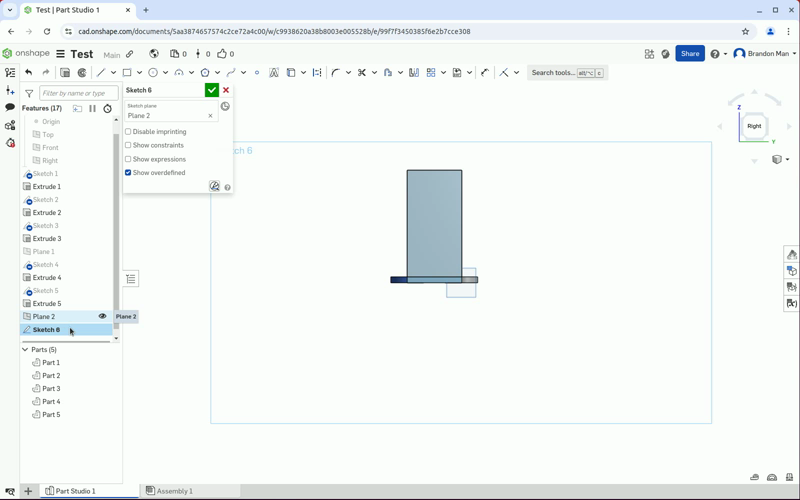
mouse_move(73, 352)
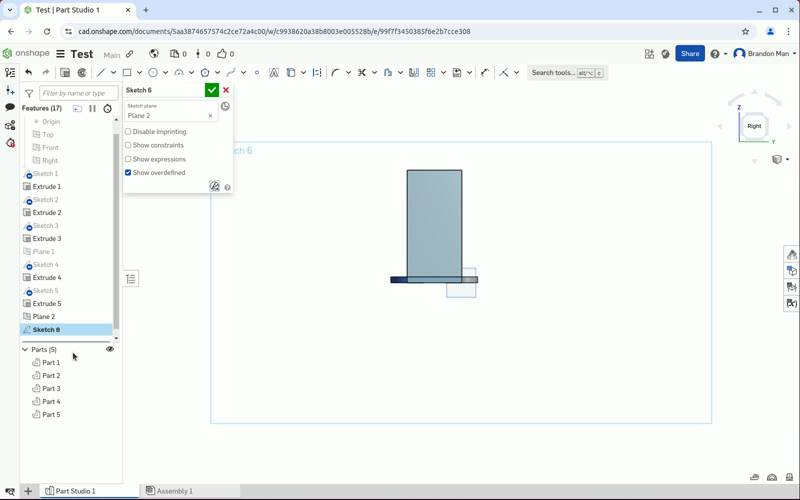
key(y)
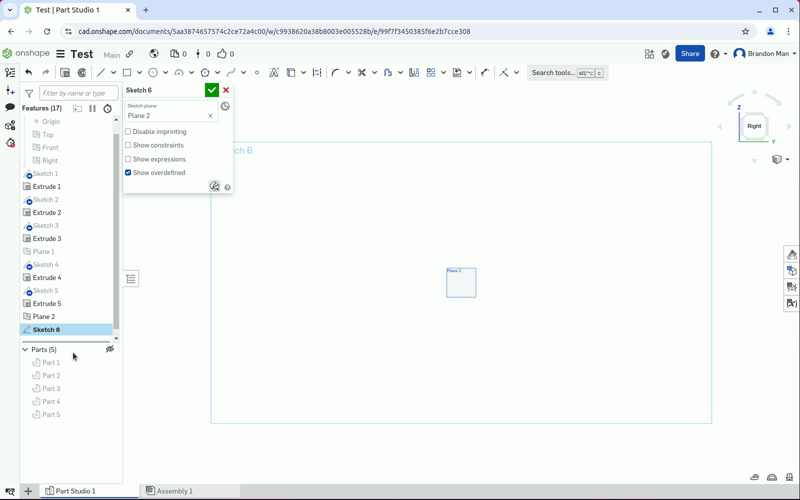
key(c)
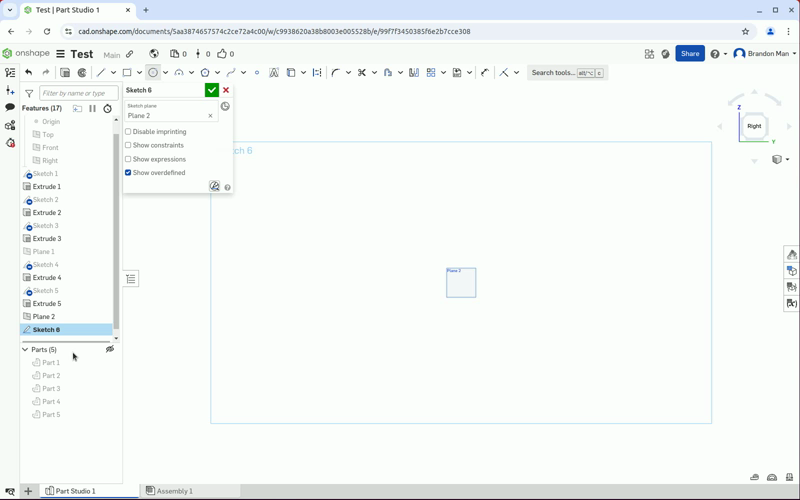
key_down(shift)
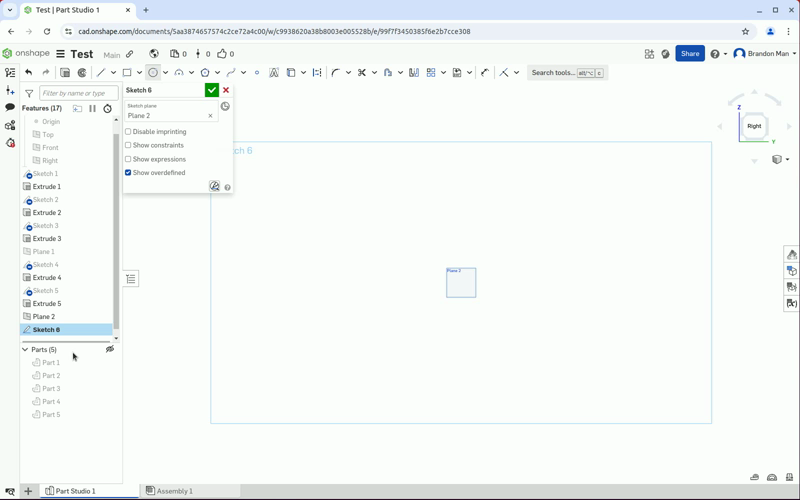
mouse_move(434, 180)
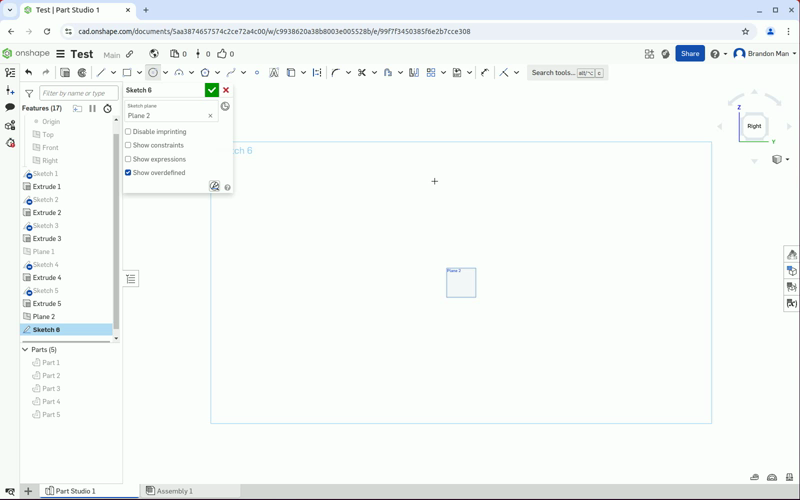
click(434, 180)
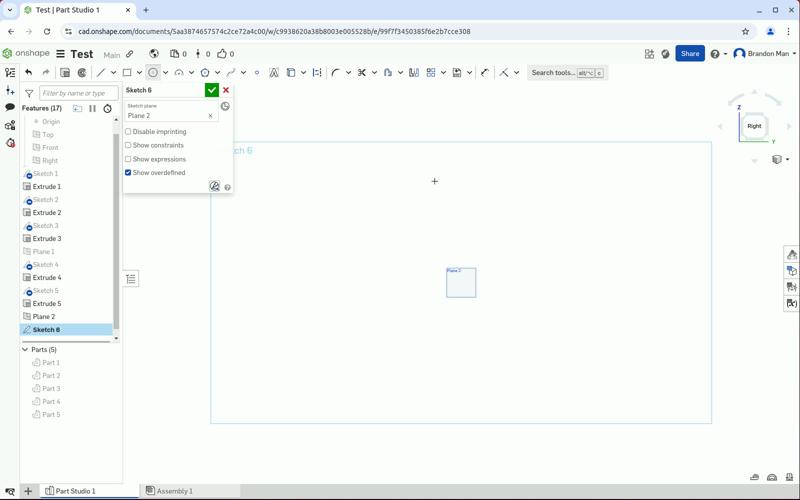
key_up(shift)
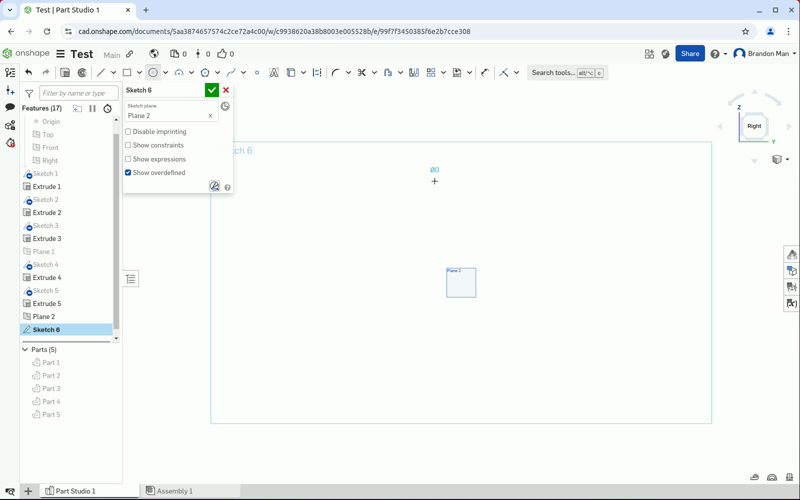
mouse_move(438, 180)
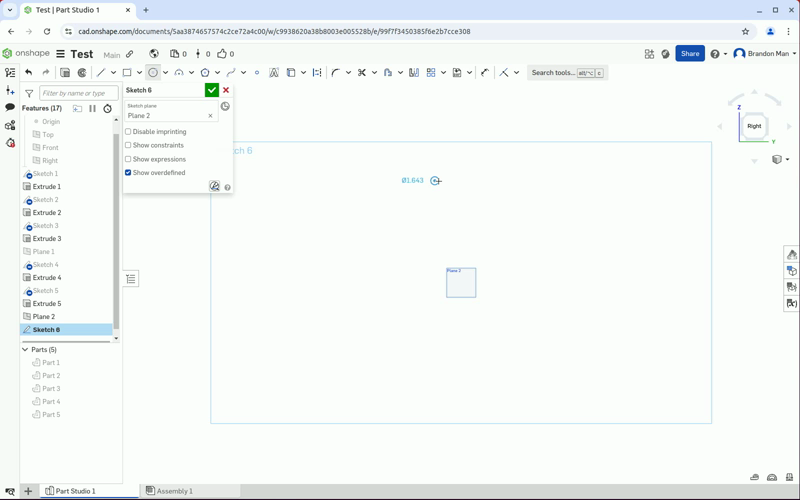
click(438, 180)
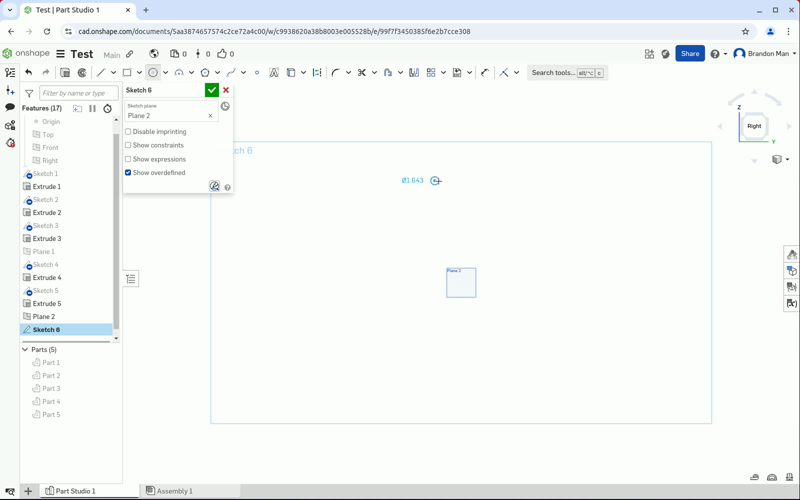
key(esc)
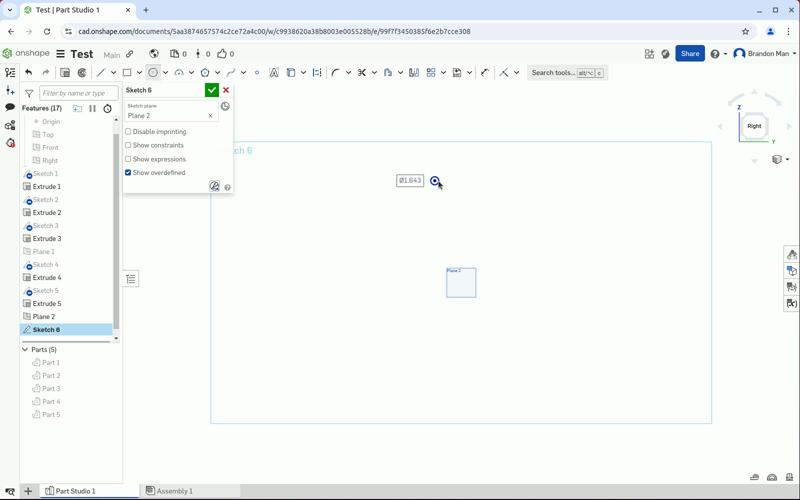
mouse_move(436, 178)
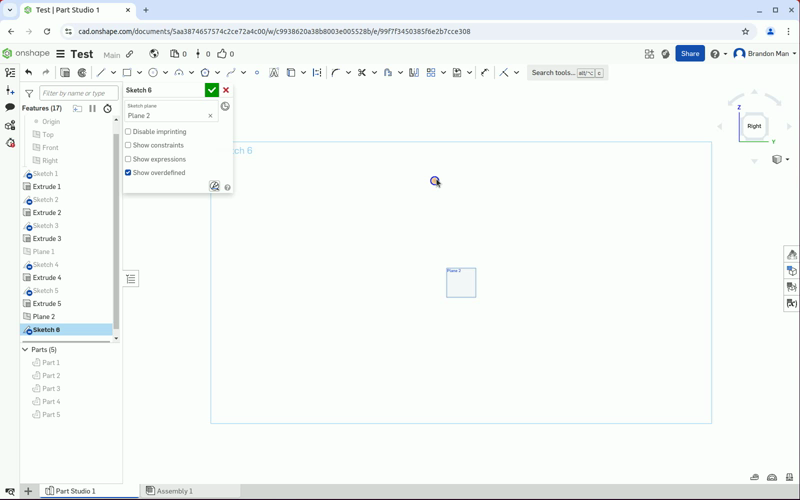
scroll(6)
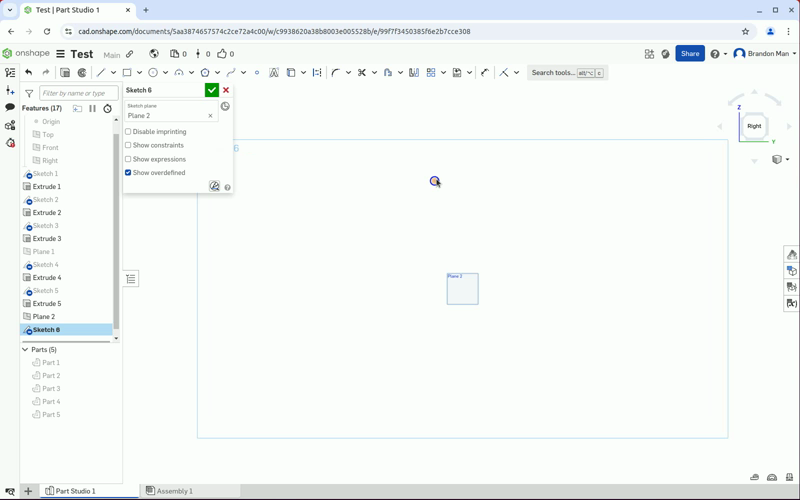
scroll(6)
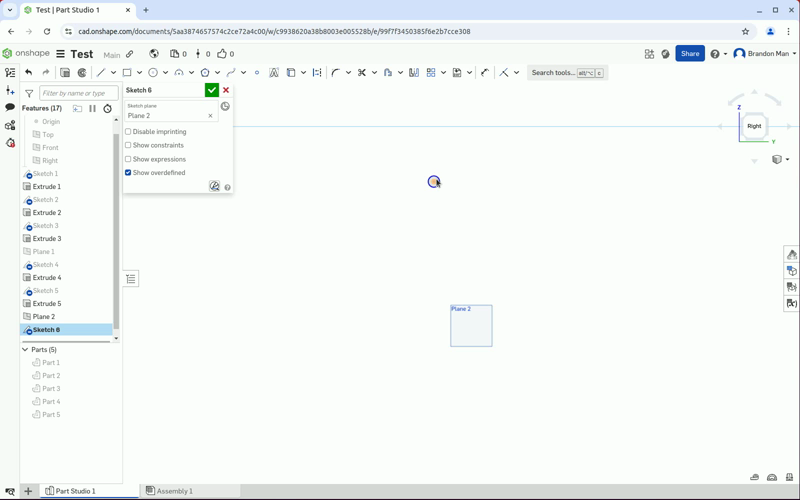
scroll(6)
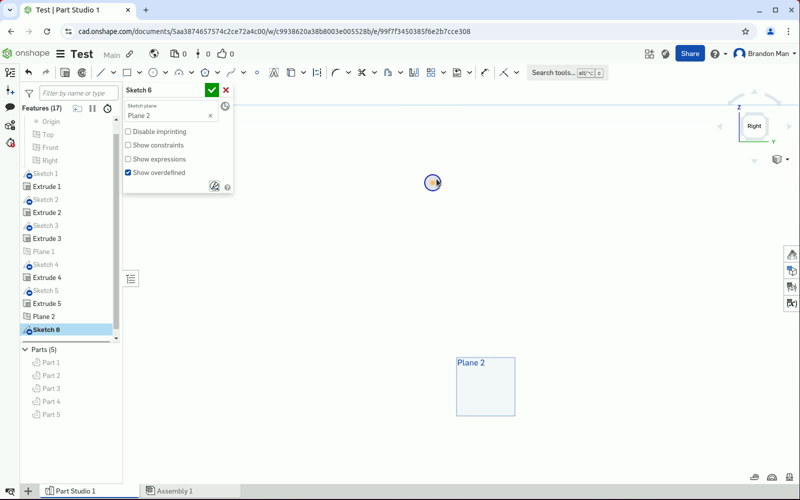
scroll(6)
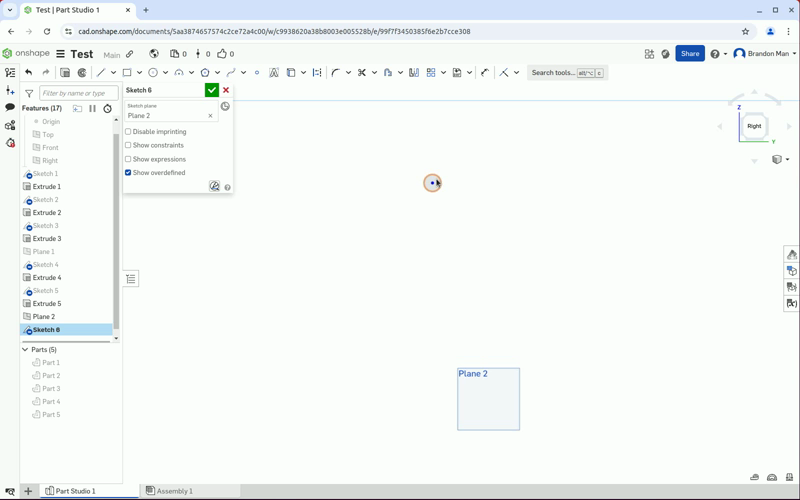
scroll(6)
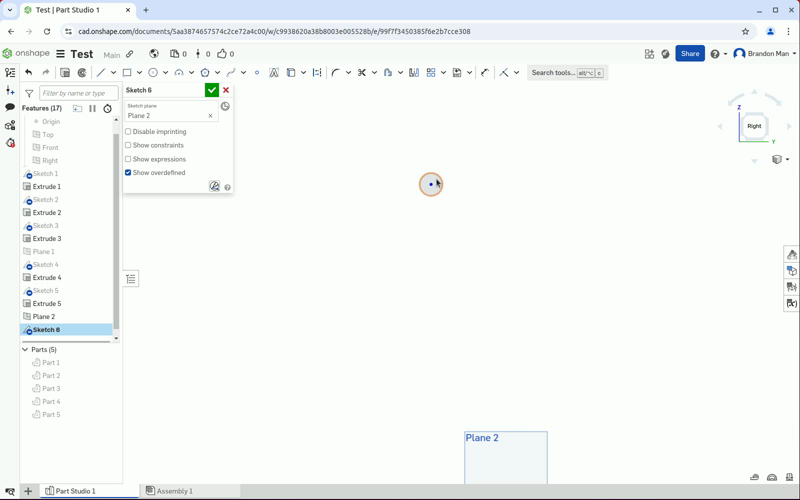
scroll(6)
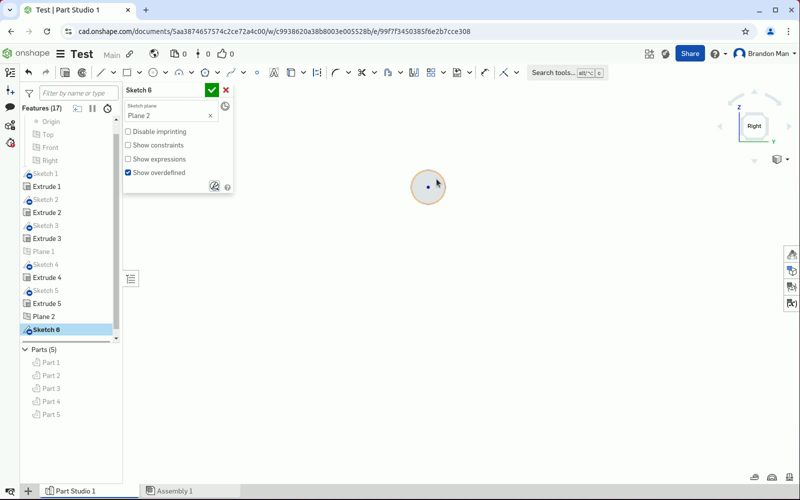
scroll(6)
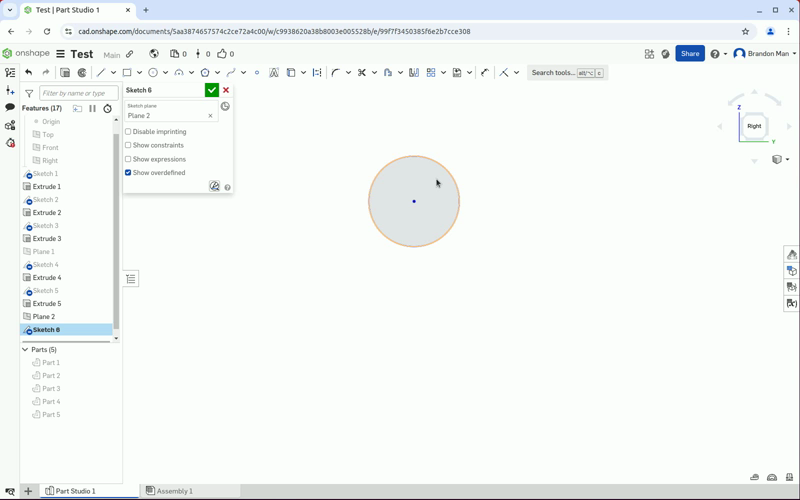
click(436, 178)
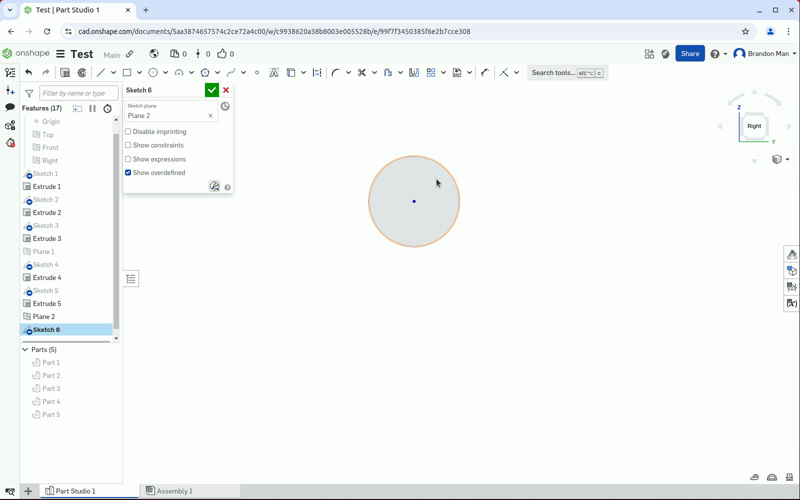
scroll(-6)
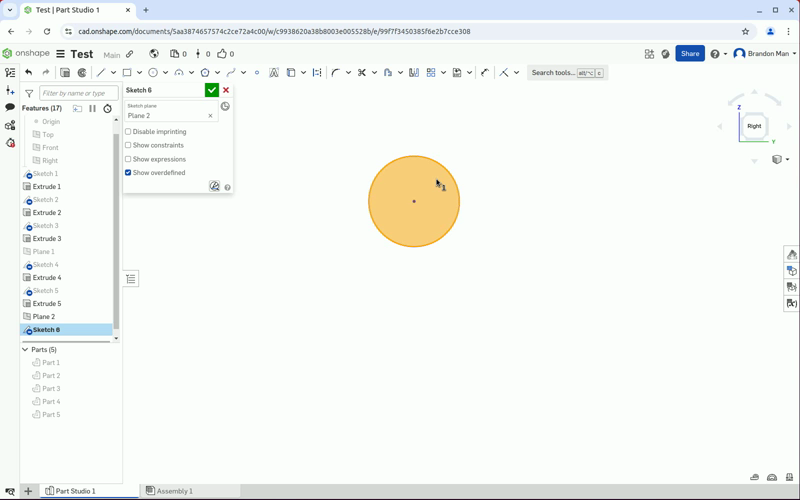
scroll(-6)
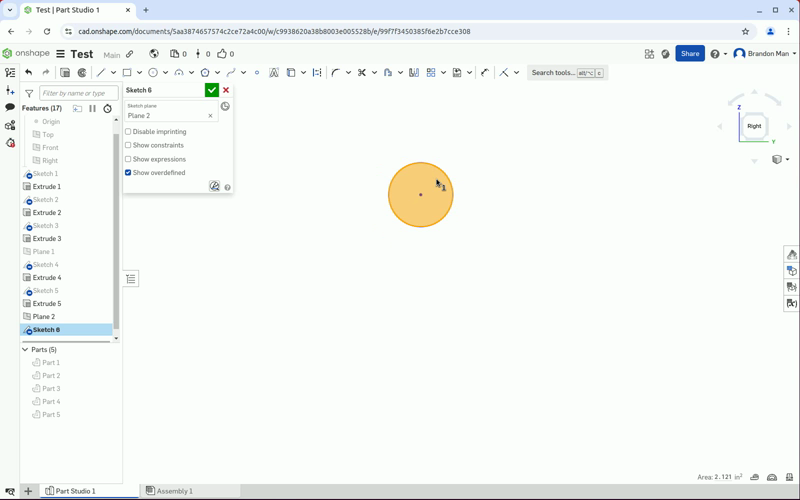
scroll(-6)
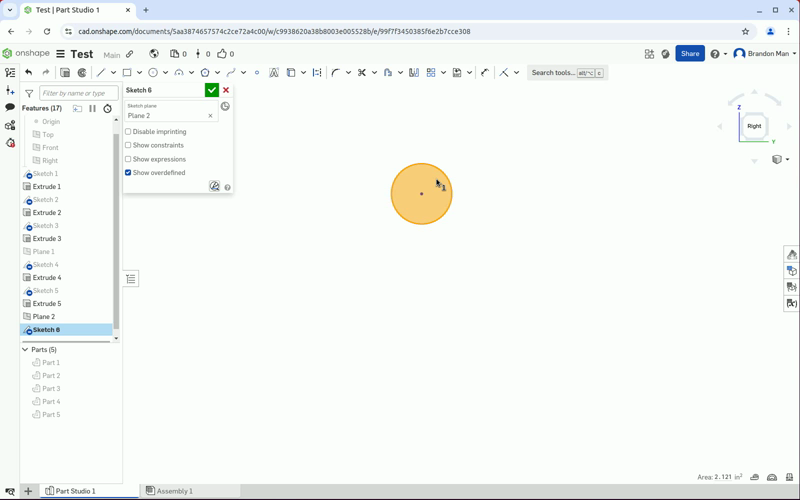
scroll(-6)
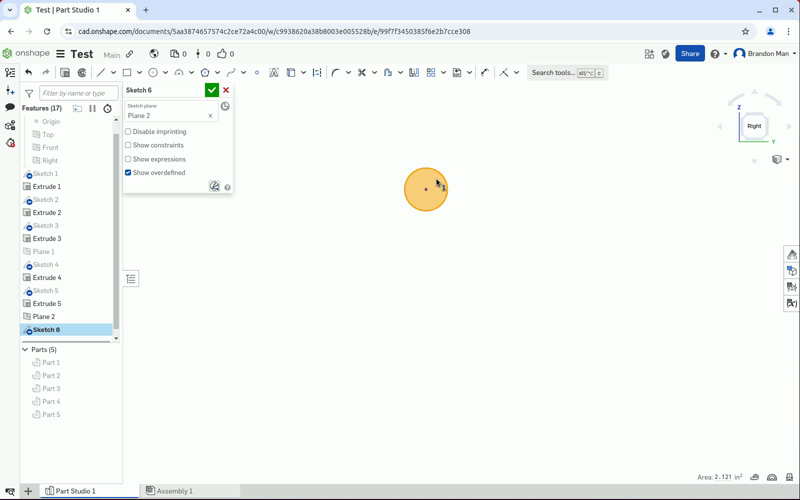
scroll(-6)
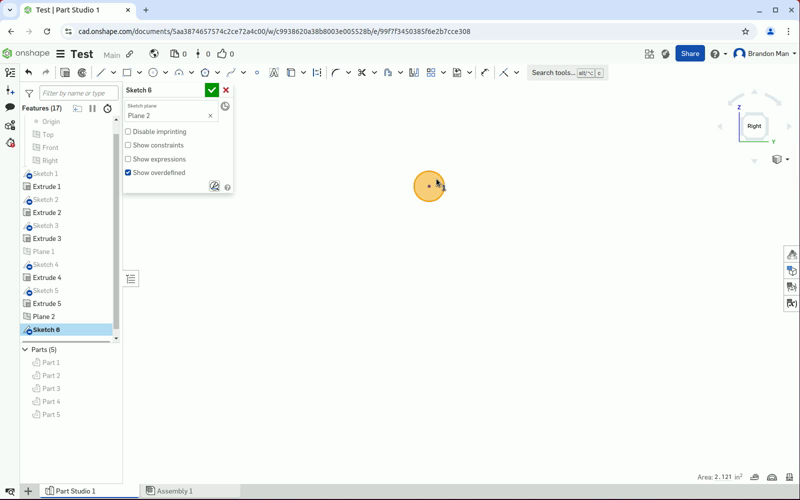
scroll(-6)
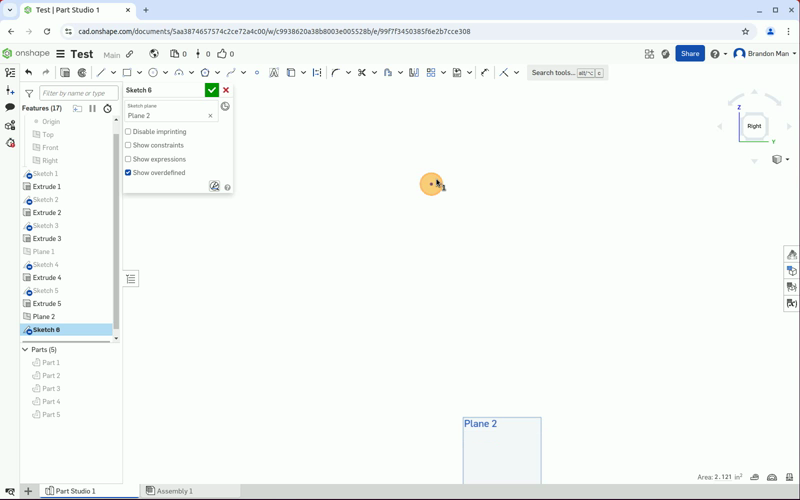
scroll(-6)
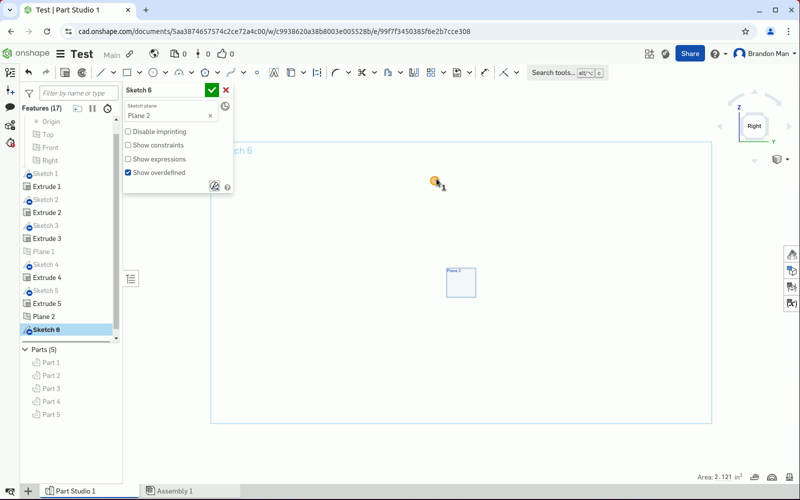
mouse_move(73, 352)
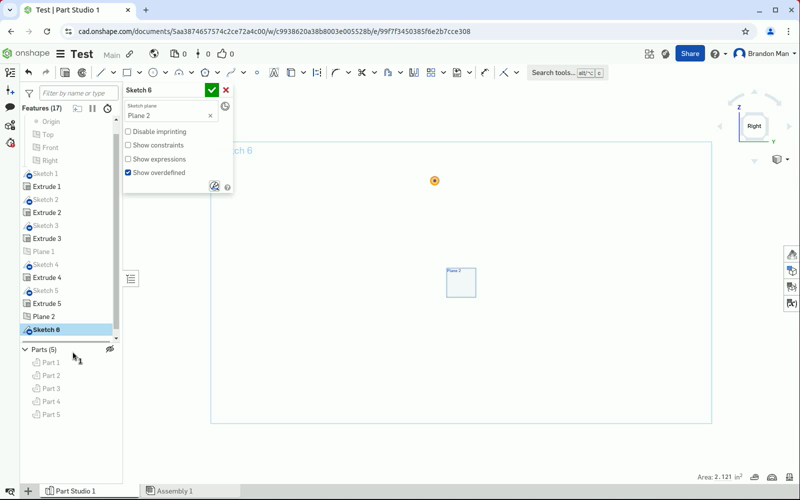
key(shift+y)
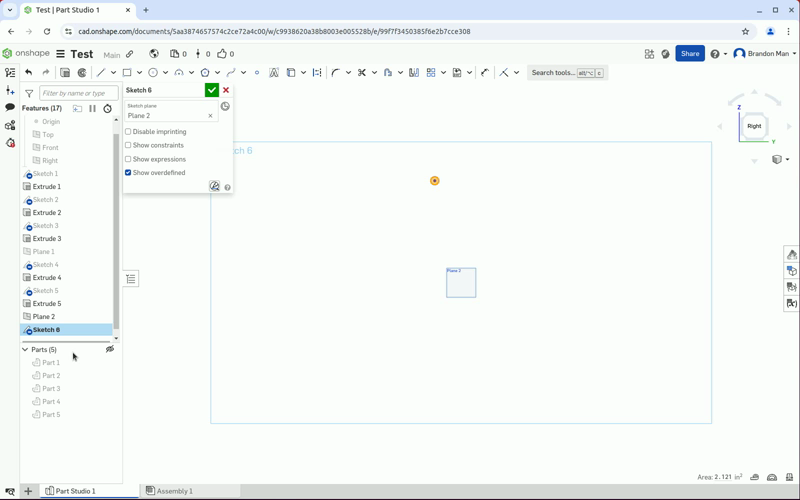
key(shift+e)
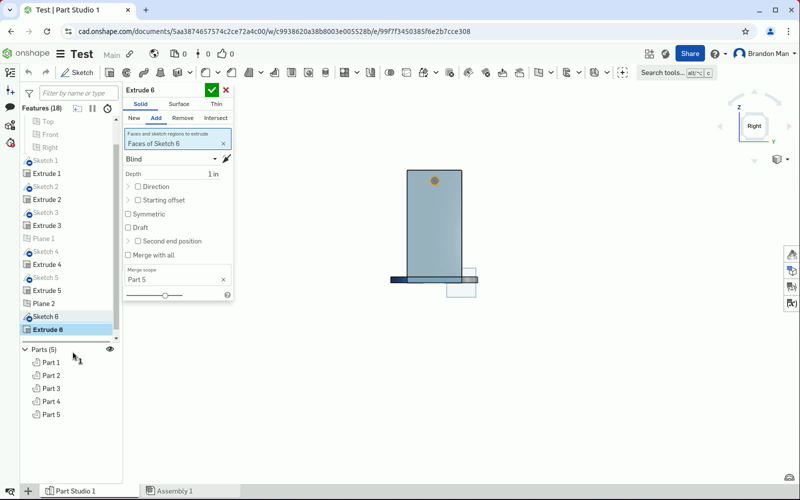
mouse_move(143, 106)
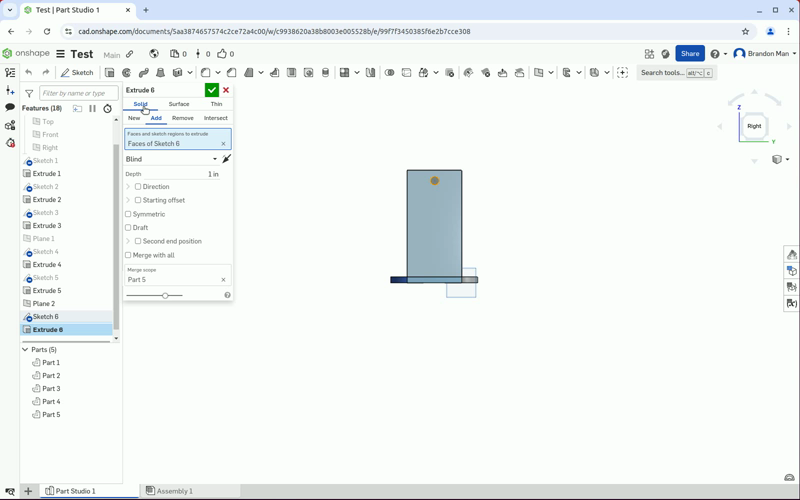
click(143, 106)
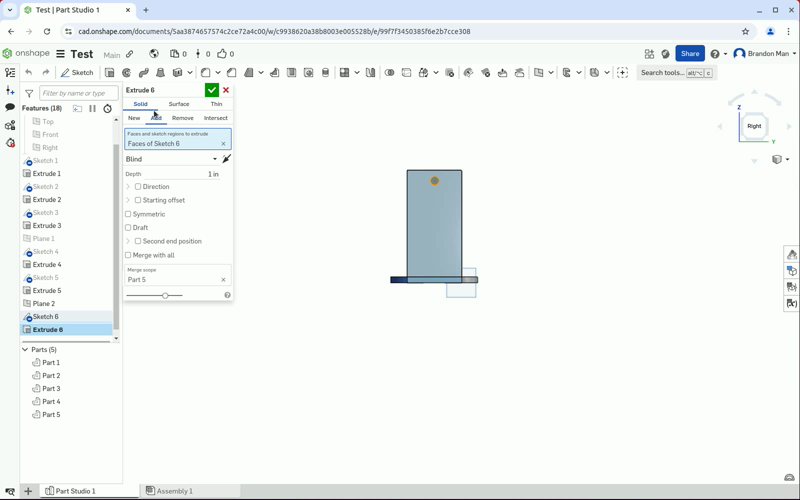
mouse_move(186, 120)
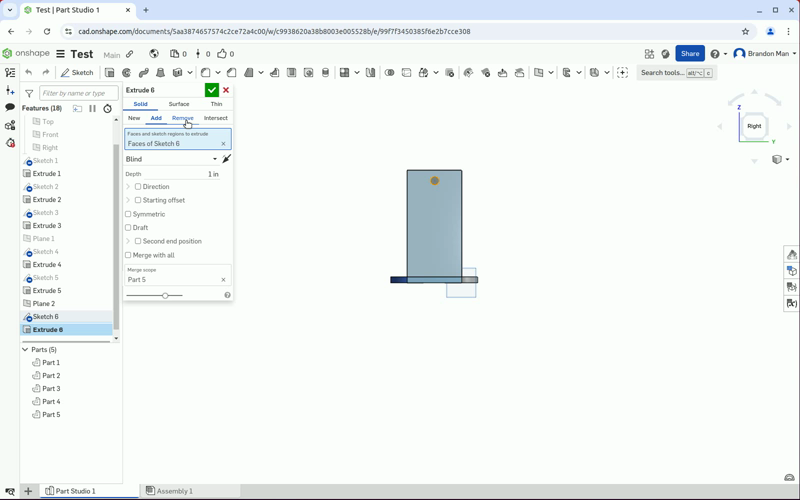
click(186, 120)
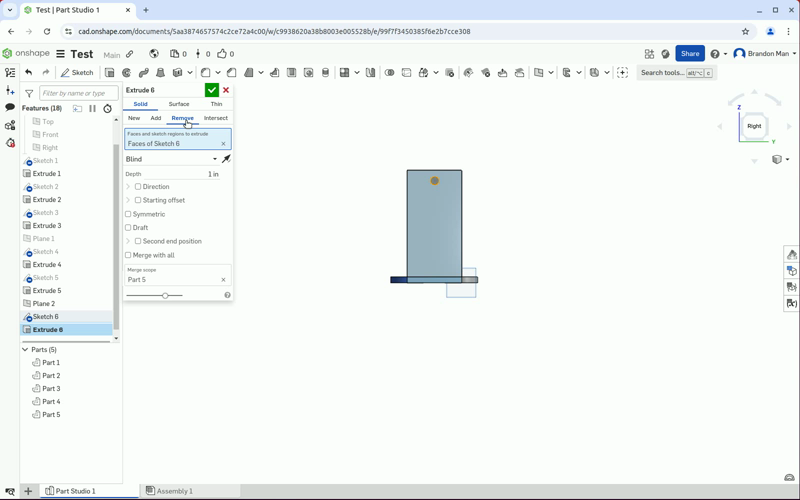
key(tab, 4)
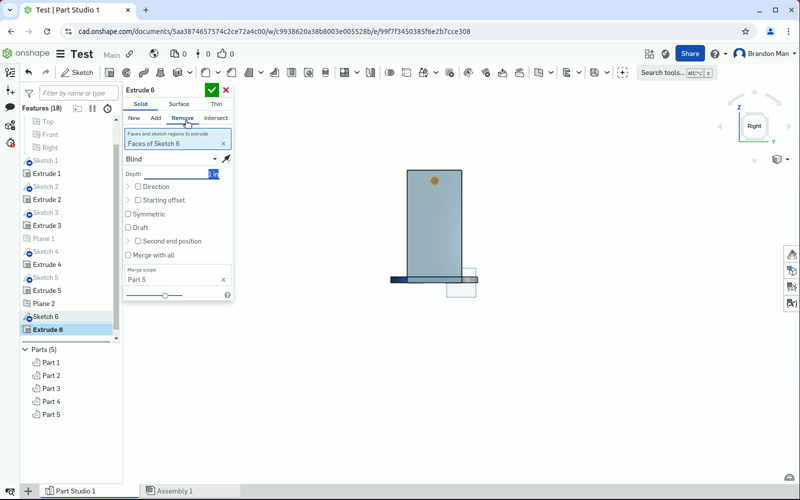
text(8.906)
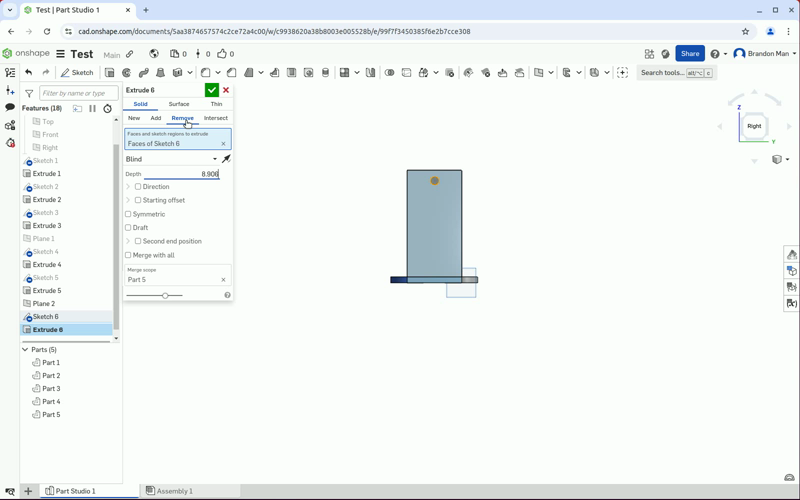
key(tab, 6)
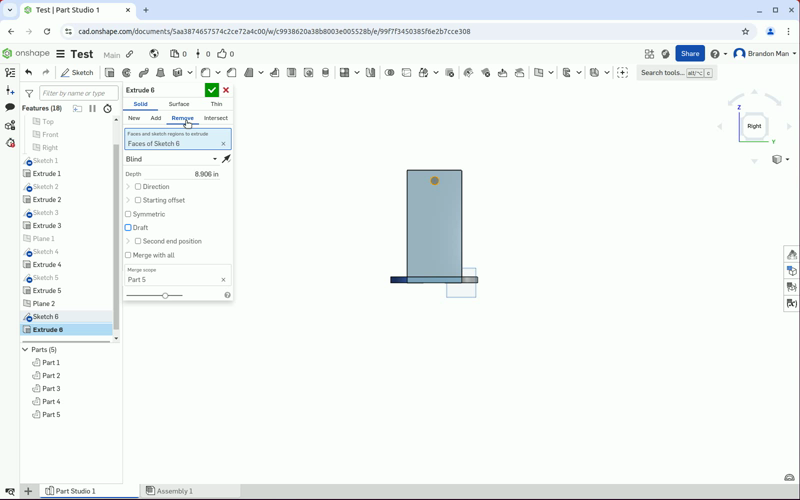
key(space)
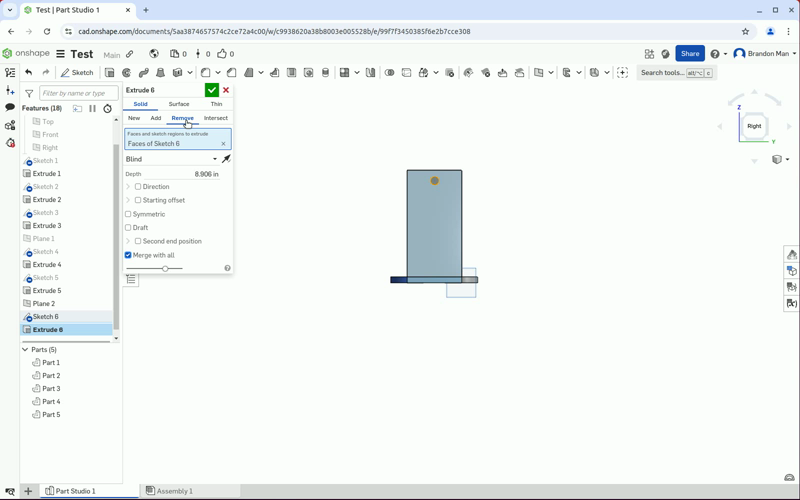
key(enter)
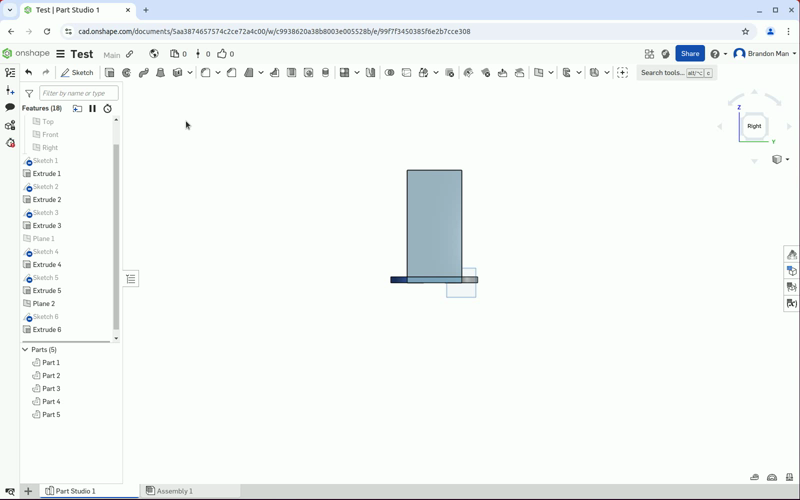
key(shift+h)
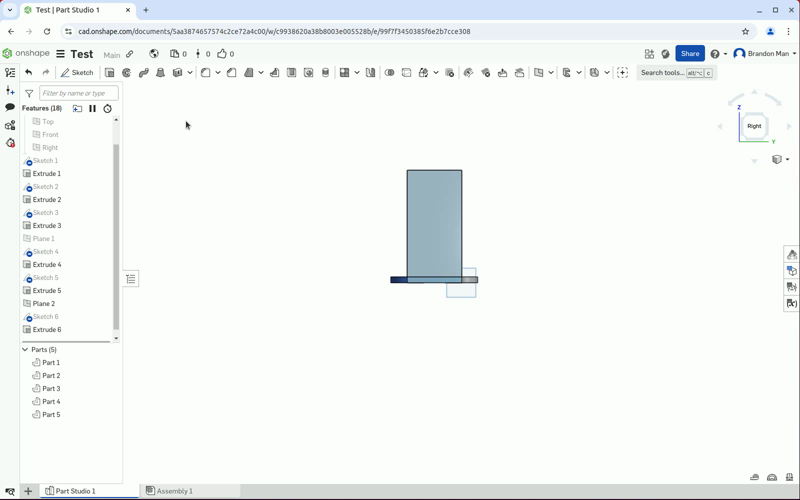
key(shift+h)
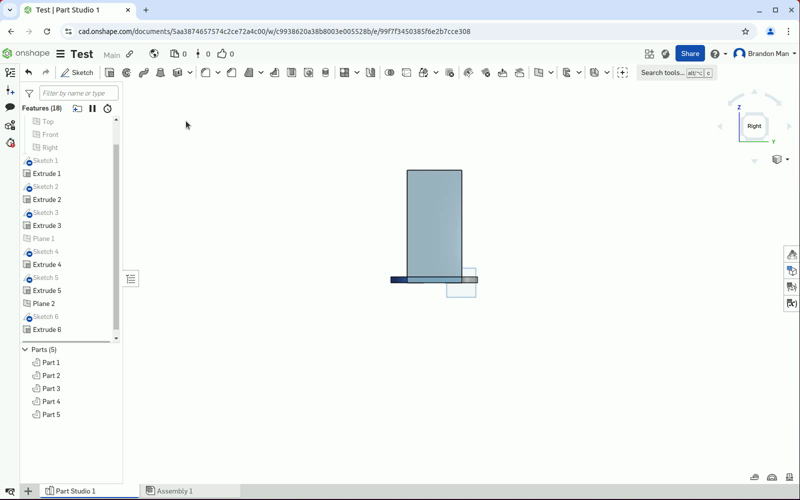
mouse_move(69, 163)
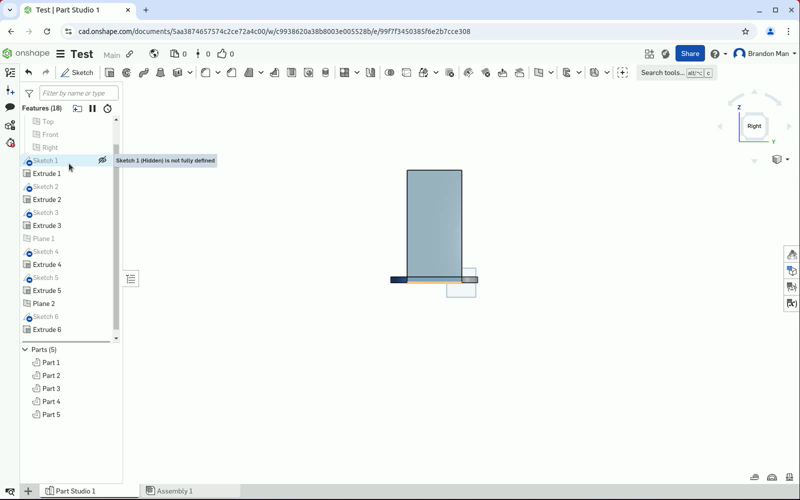
click(69, 163)
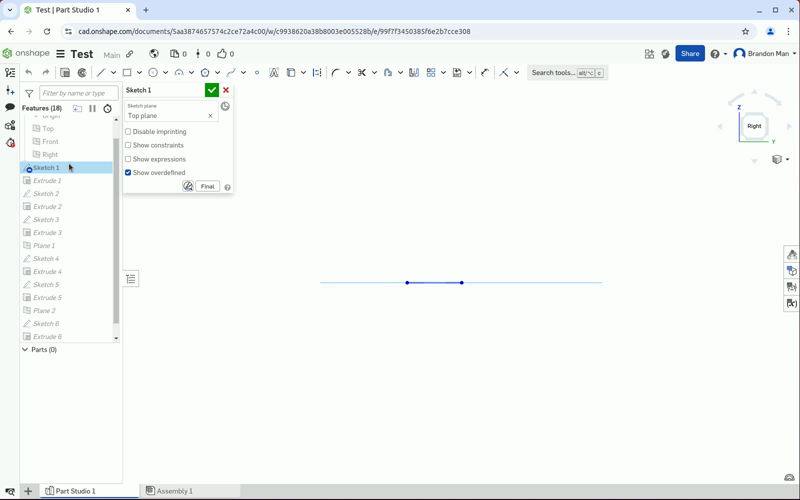
mouse_move(229, 92)
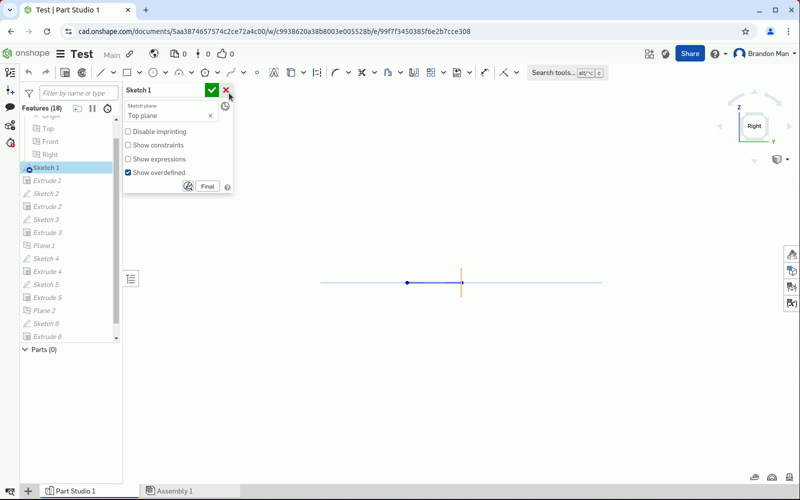
click(229, 92)
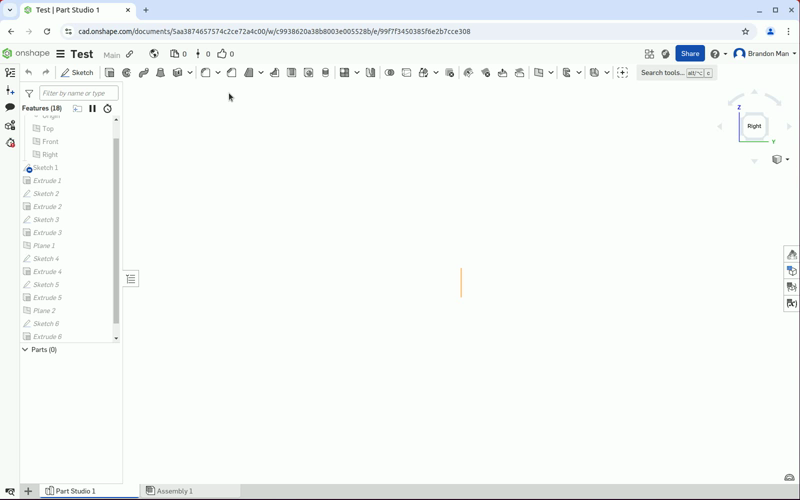
key(shift+s)
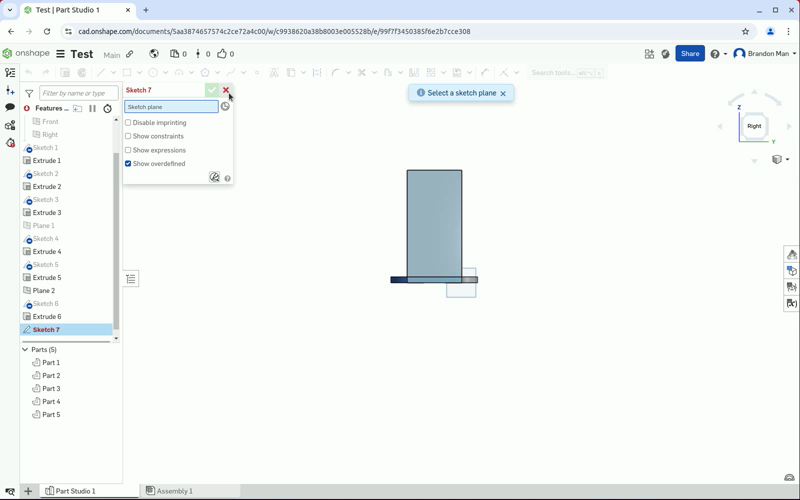
mouse_move(69, 293)
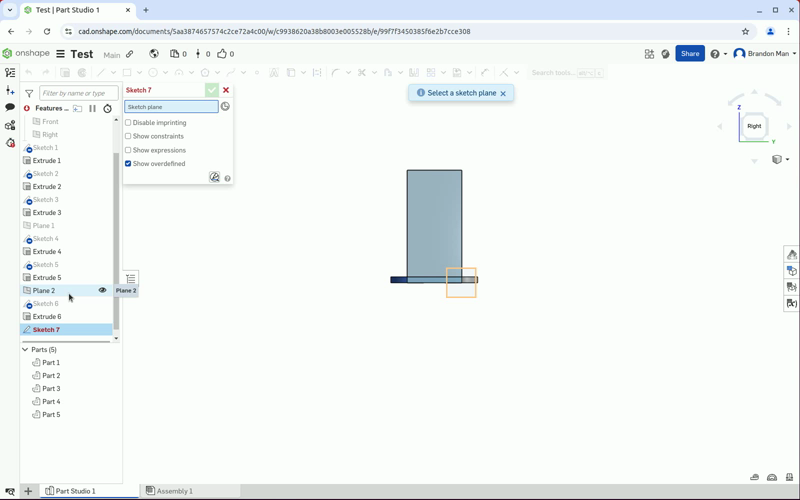
click(69, 293)
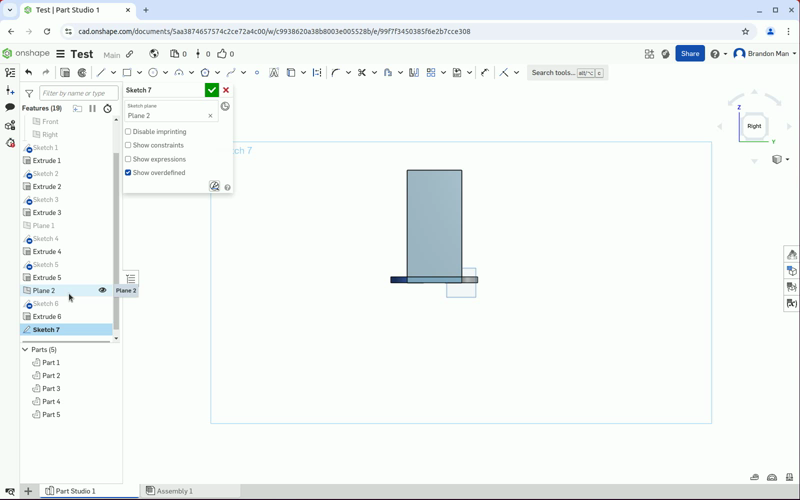
mouse_move(73, 352)
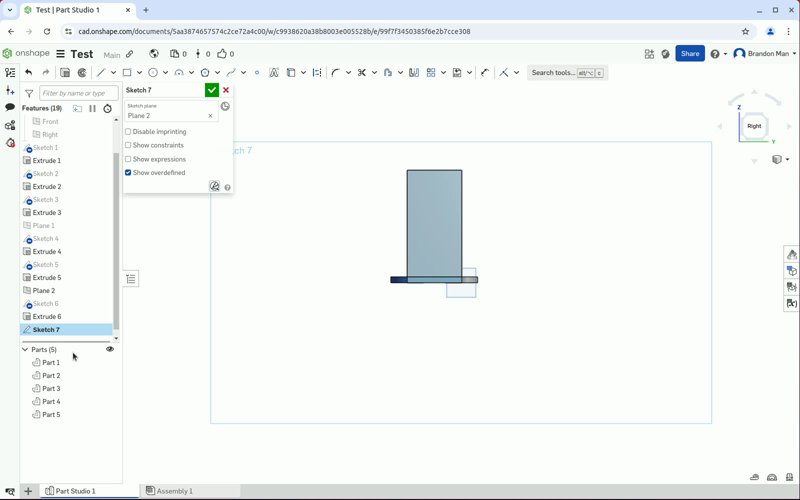
key(y)
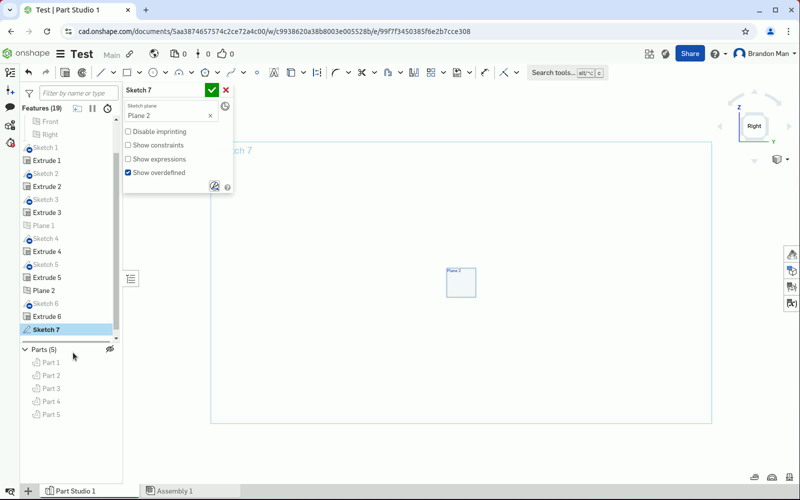
key(c)
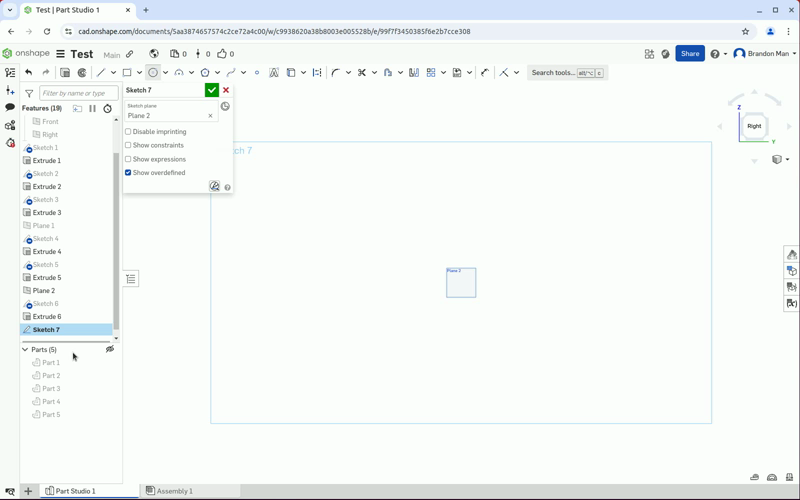
key_down(shift)
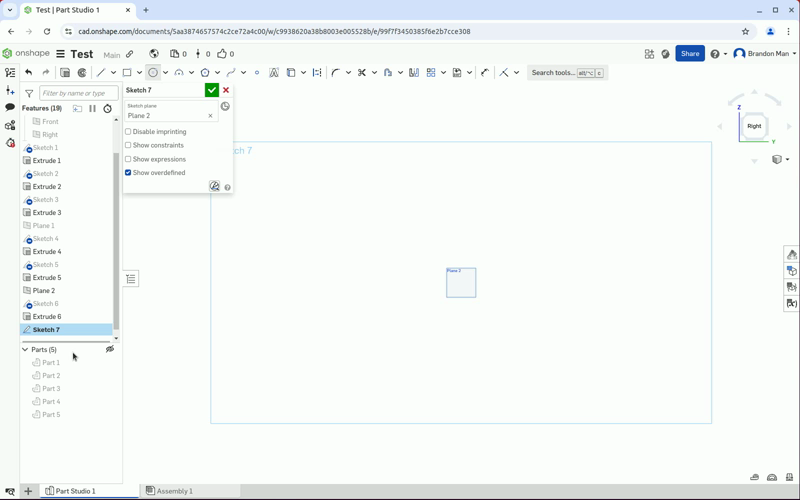
mouse_move(434, 213)
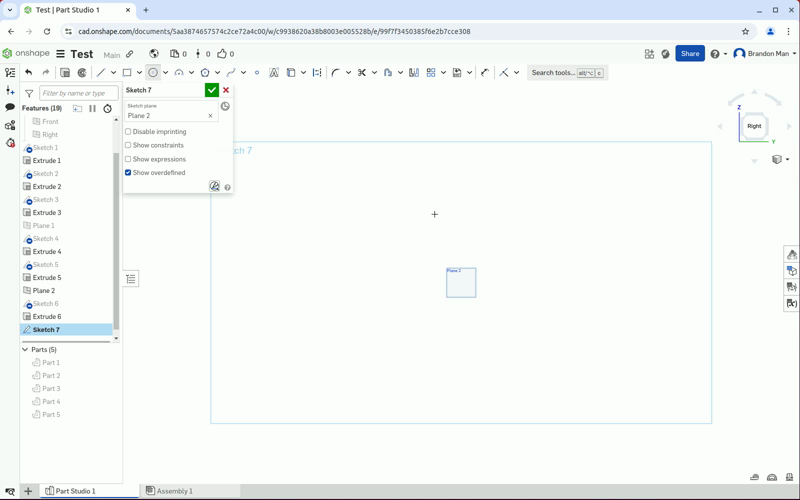
click(434, 213)
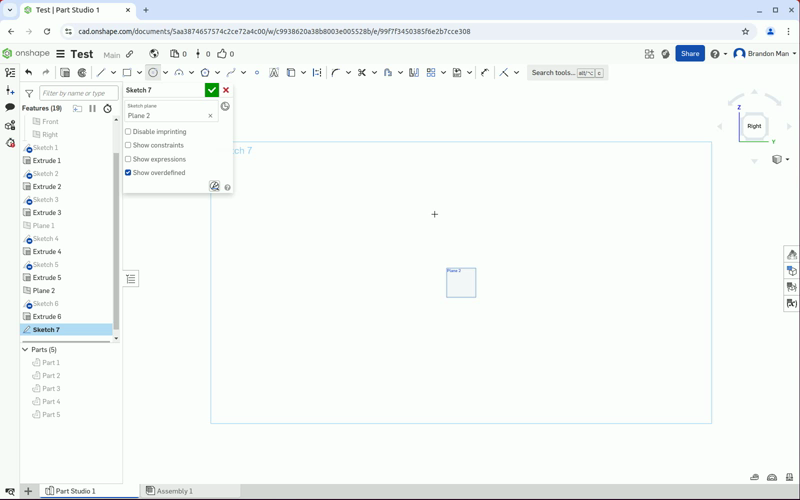
key_up(shift)
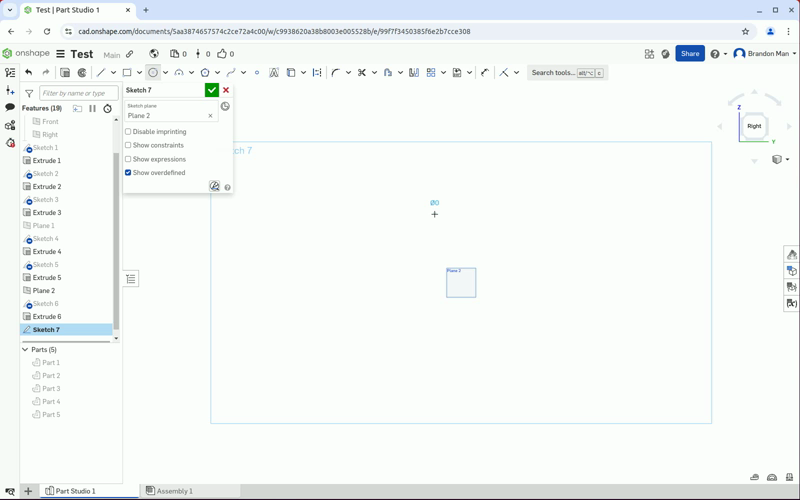
mouse_move(438, 213)
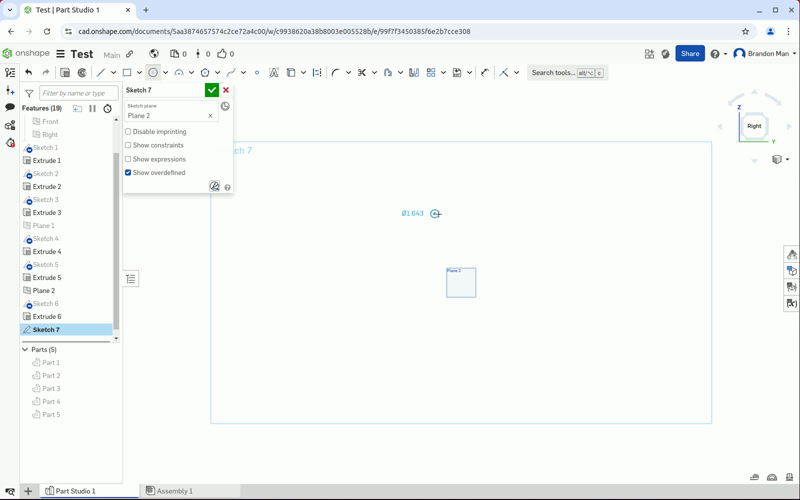
click(438, 213)
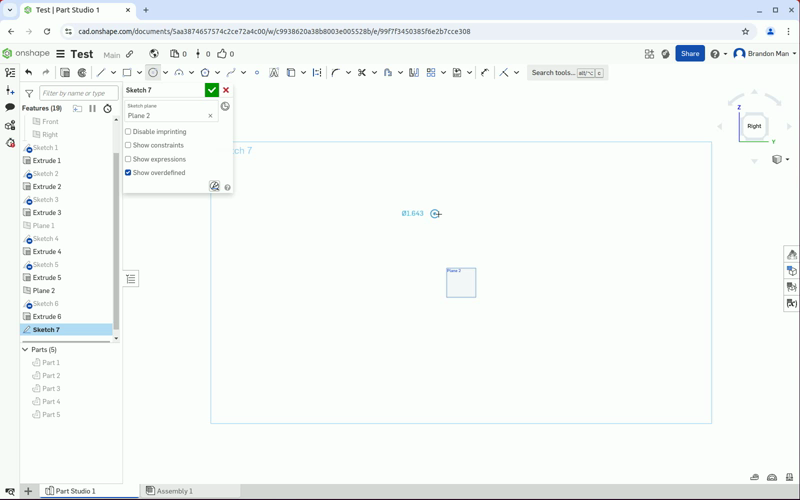
key(esc)
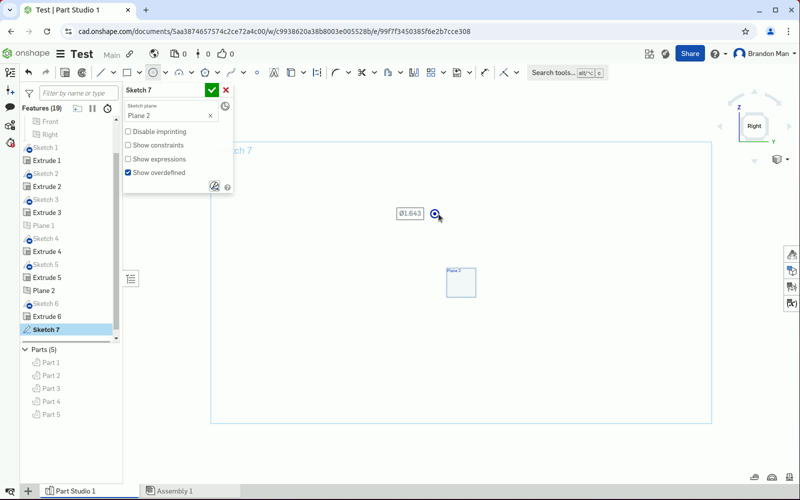
mouse_move(438, 215)
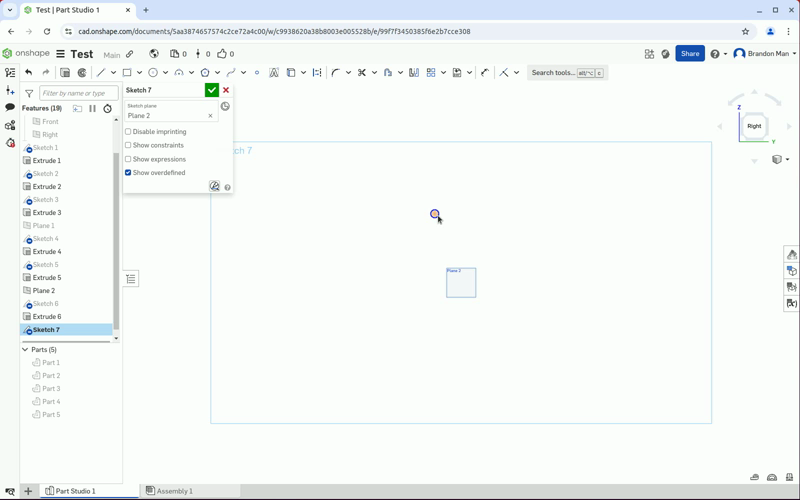
scroll(6)
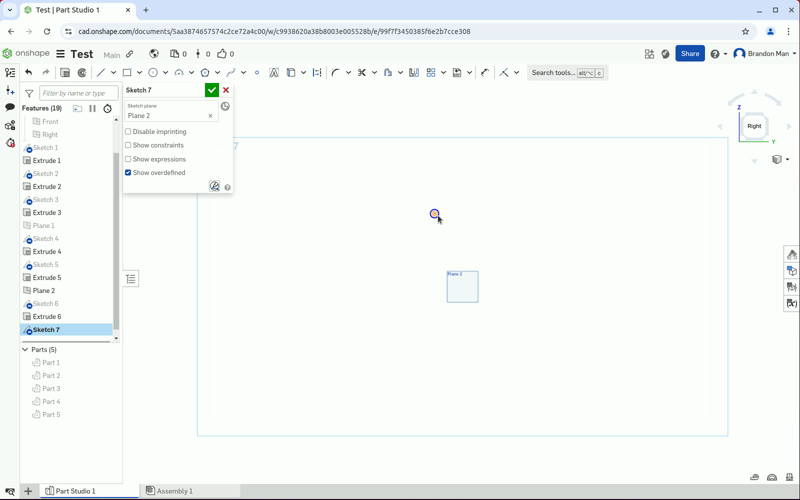
scroll(6)
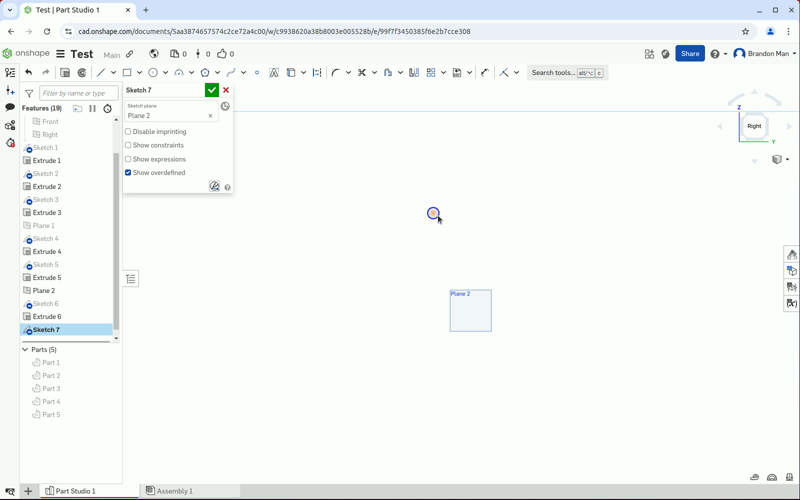
scroll(6)
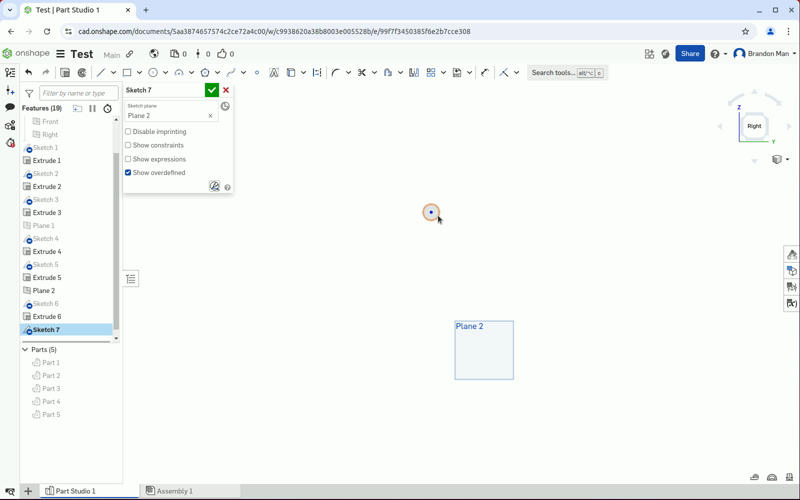
scroll(6)
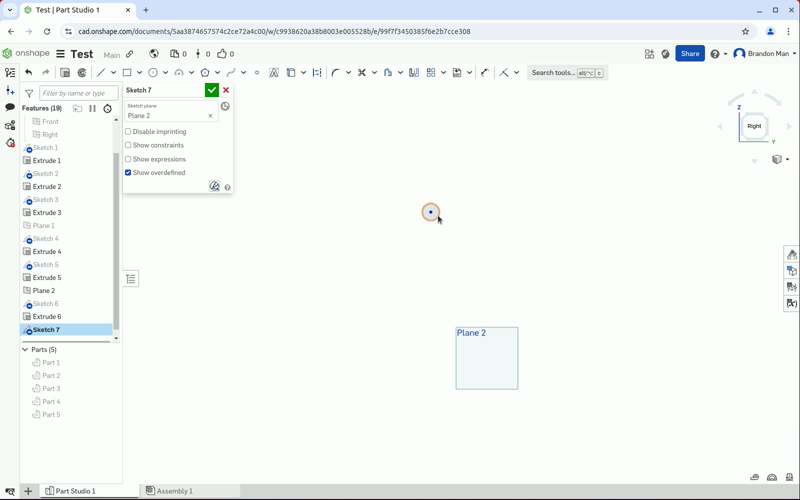
scroll(6)
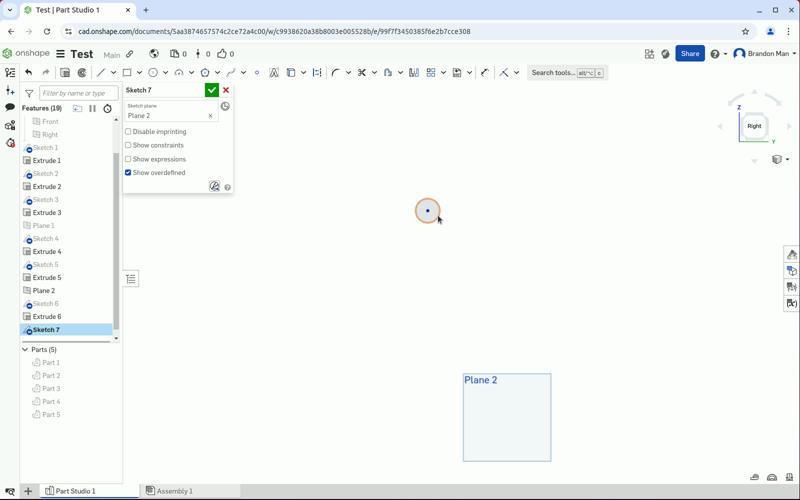
scroll(6)
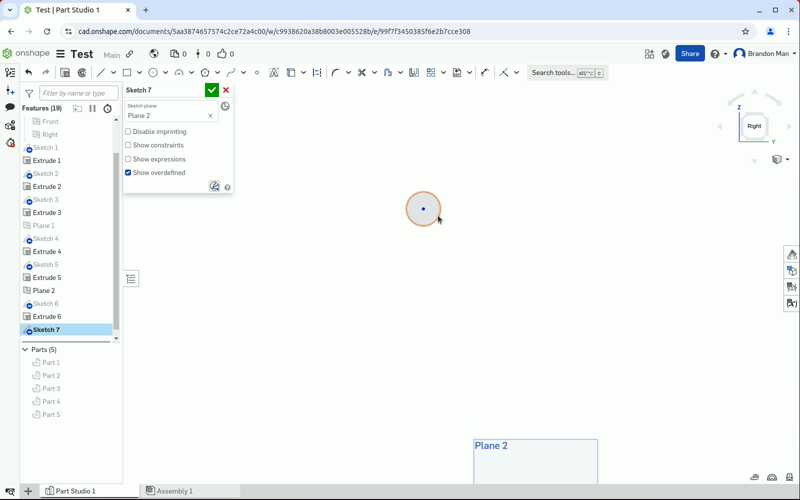
scroll(6)
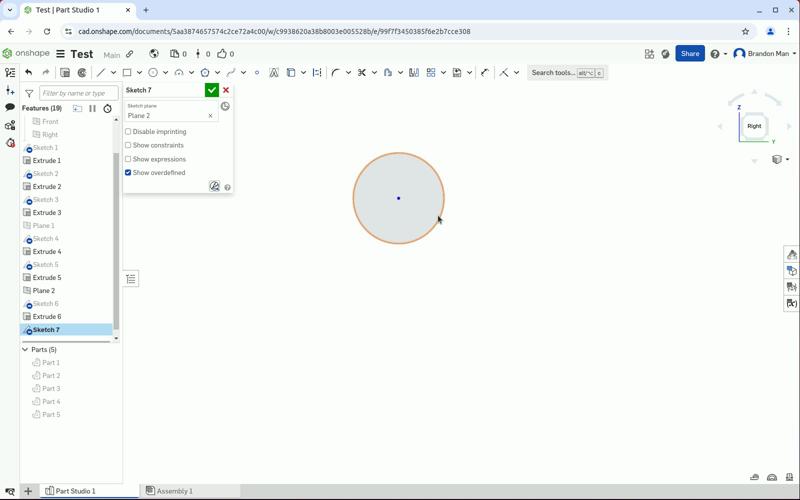
click(438, 215)
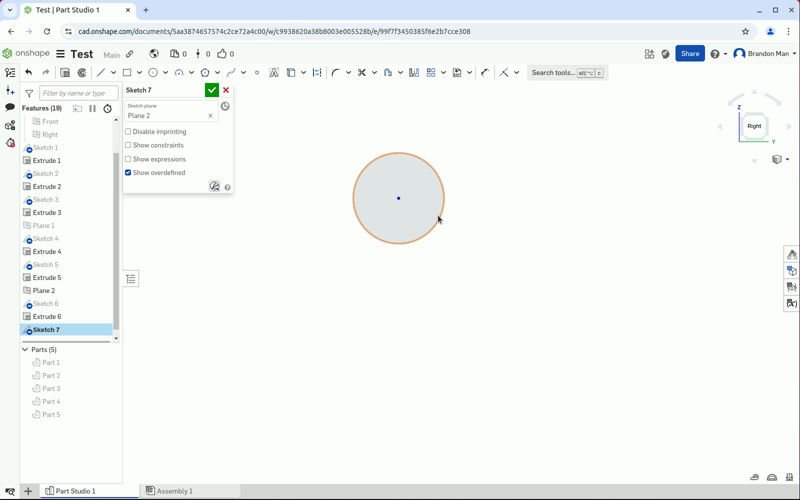
scroll(-6)
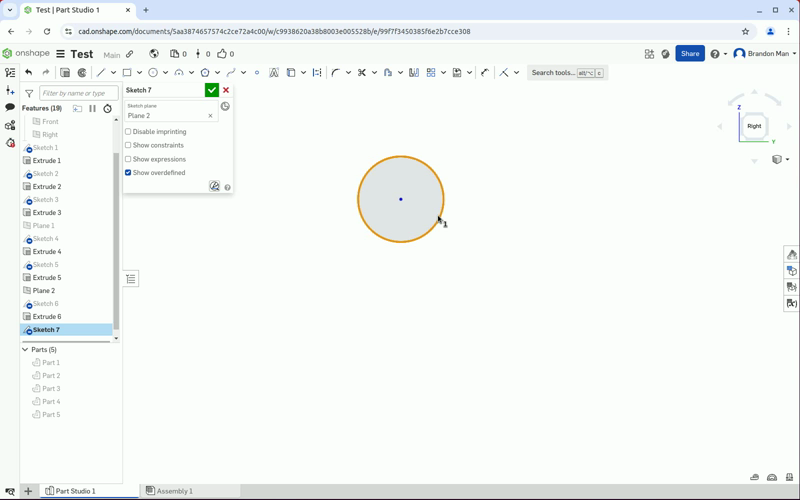
scroll(-6)
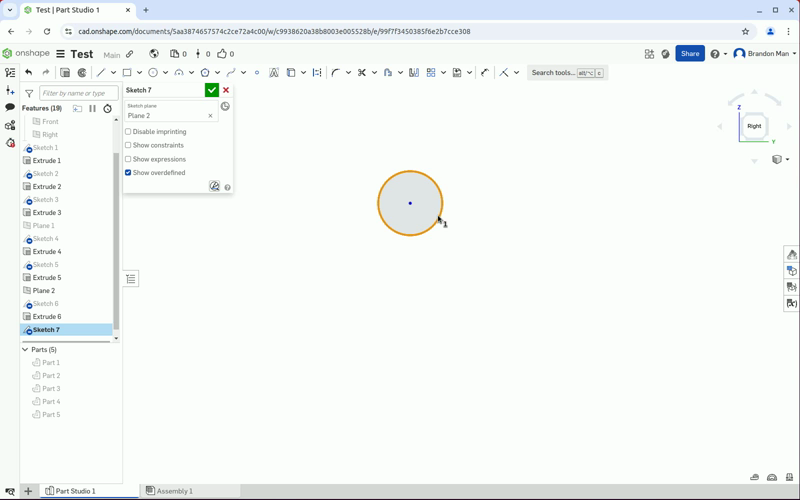
scroll(-6)
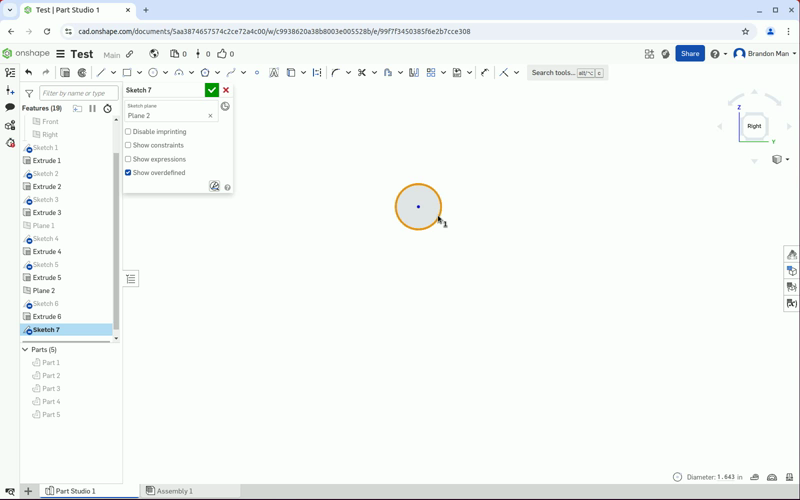
scroll(-6)
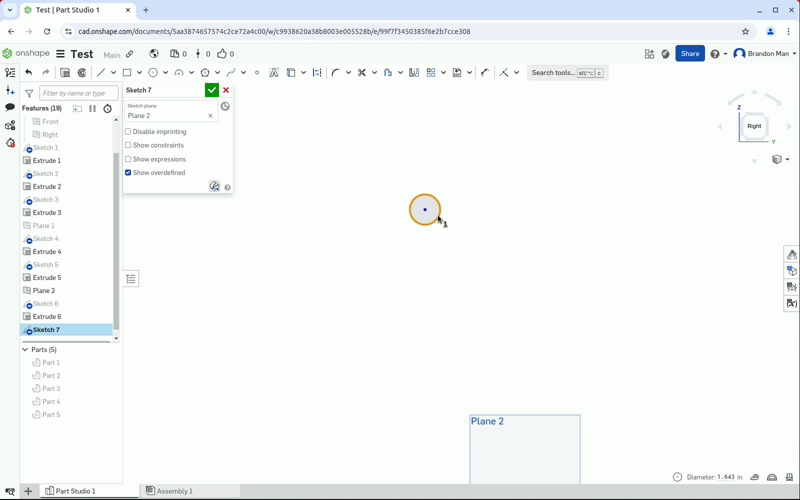
scroll(-6)
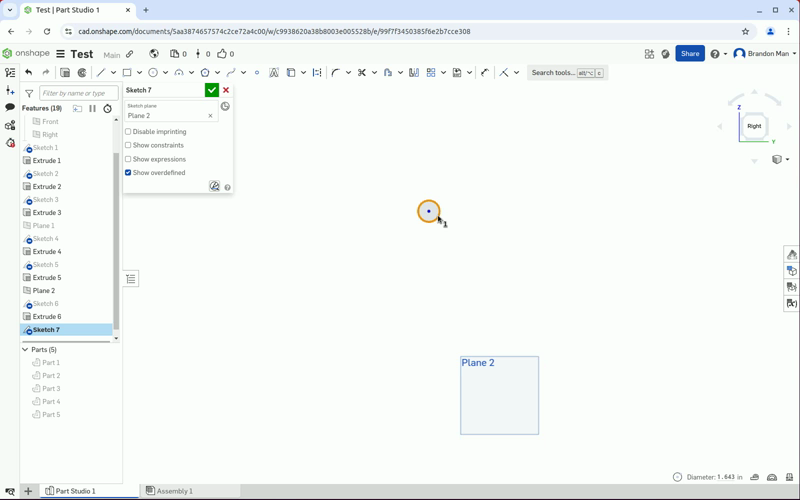
scroll(-6)
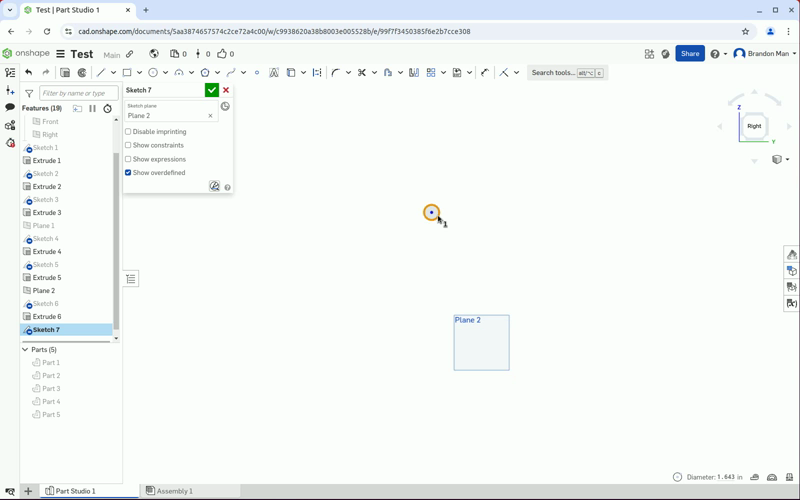
scroll(-6)
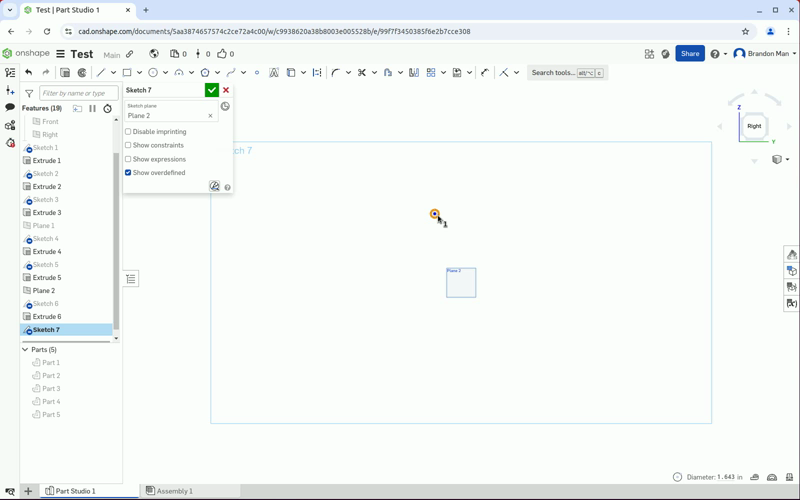
mouse_move(73, 352)
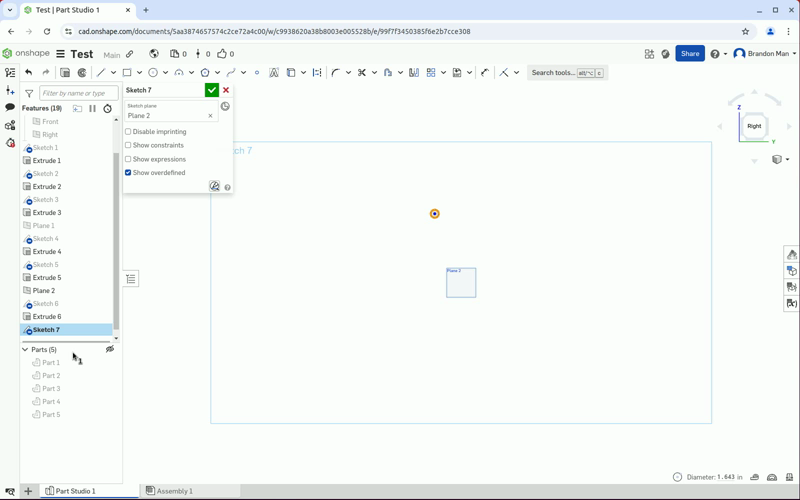
key(shift+y)
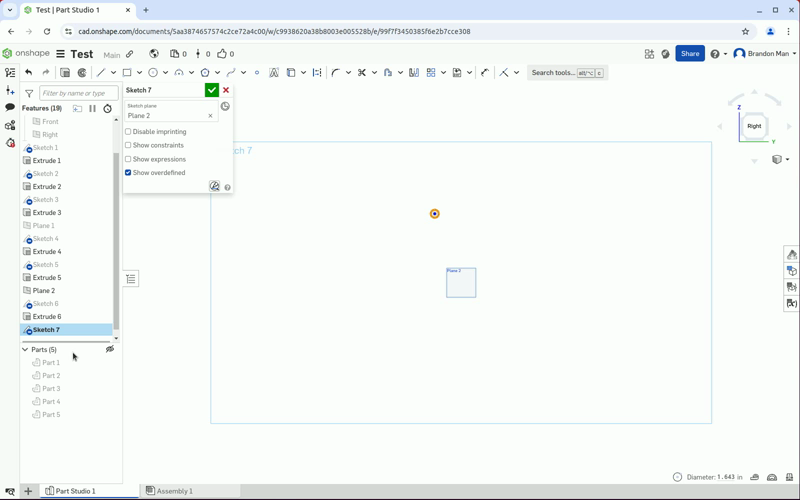
key(shift+e)
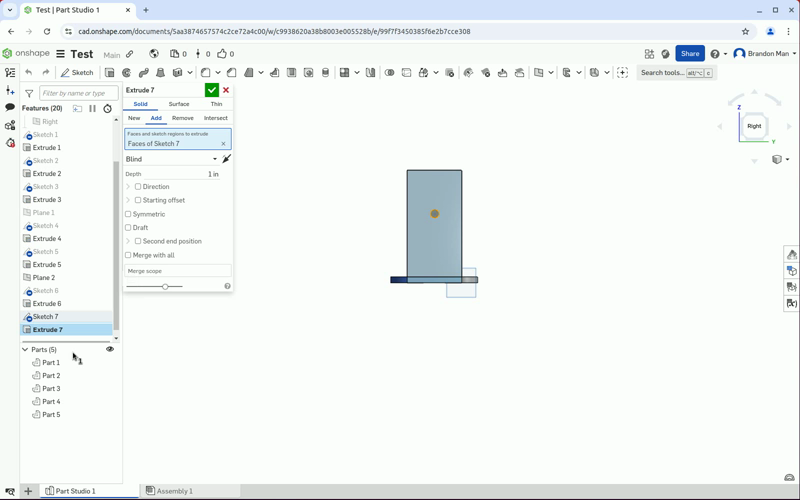
mouse_move(143, 106)
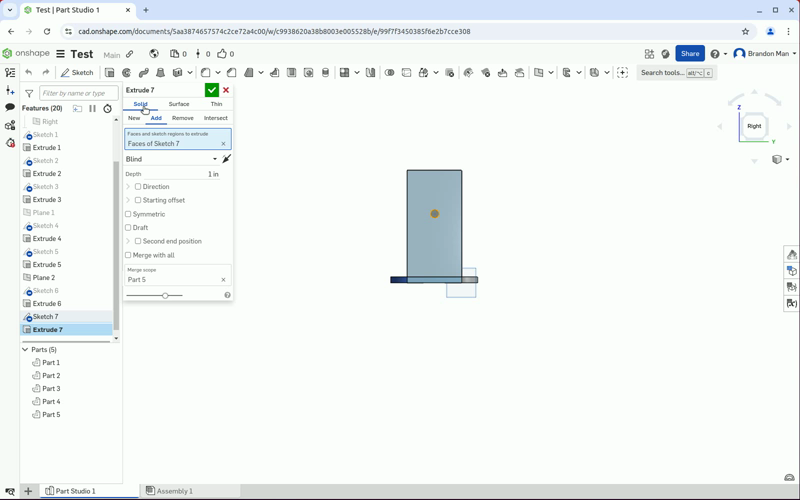
click(143, 106)
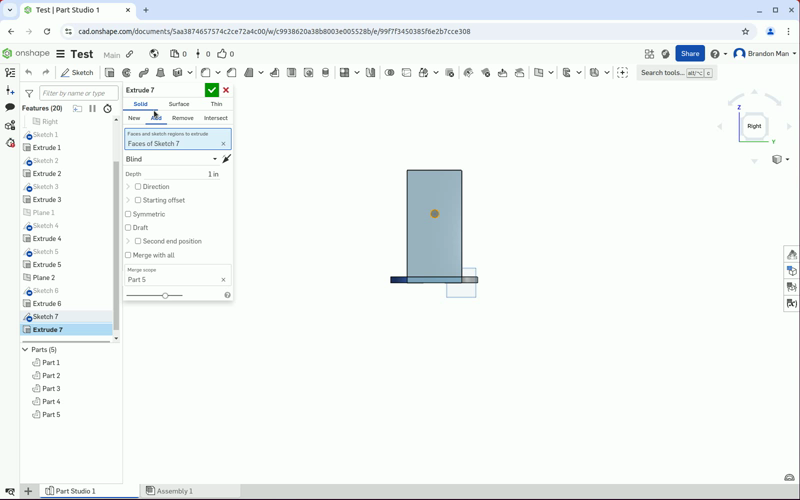
mouse_move(186, 120)
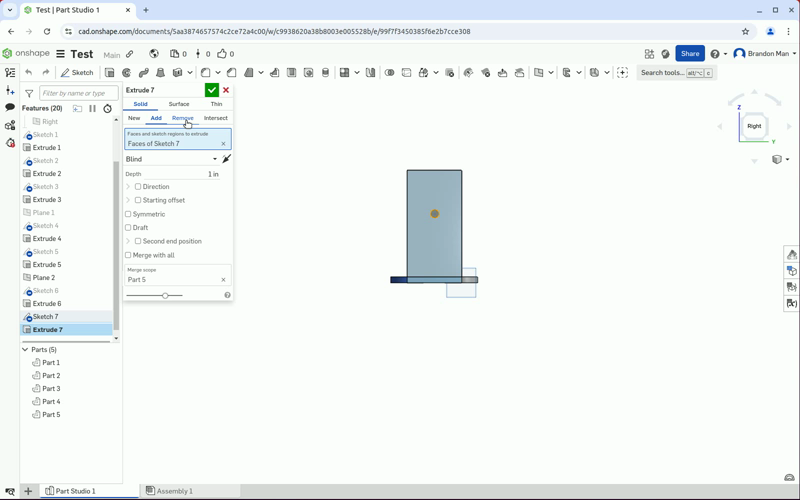
click(186, 120)
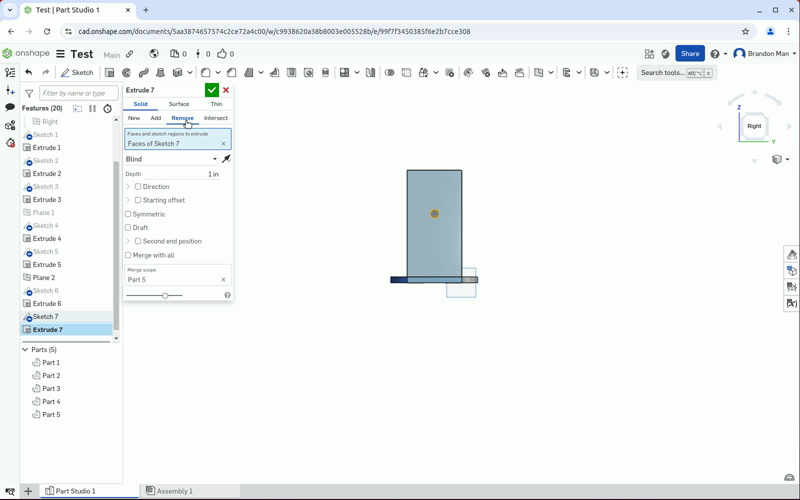
key(tab, 4)
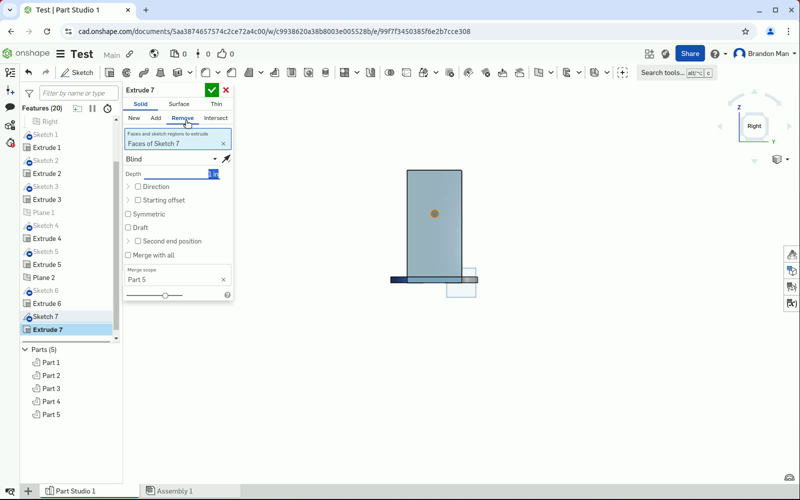
text(8.906)
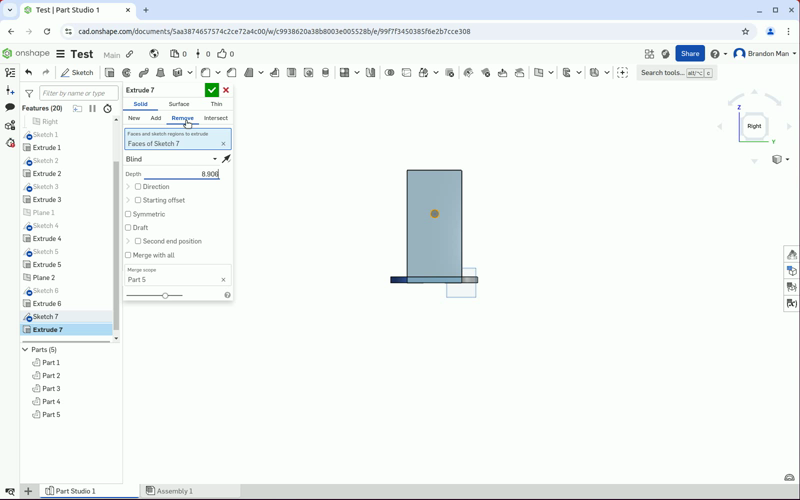
key(tab, 6)
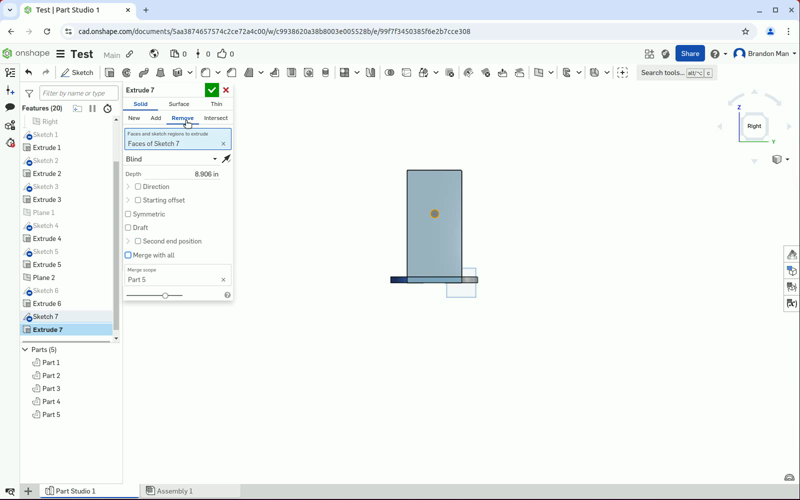
key(space)
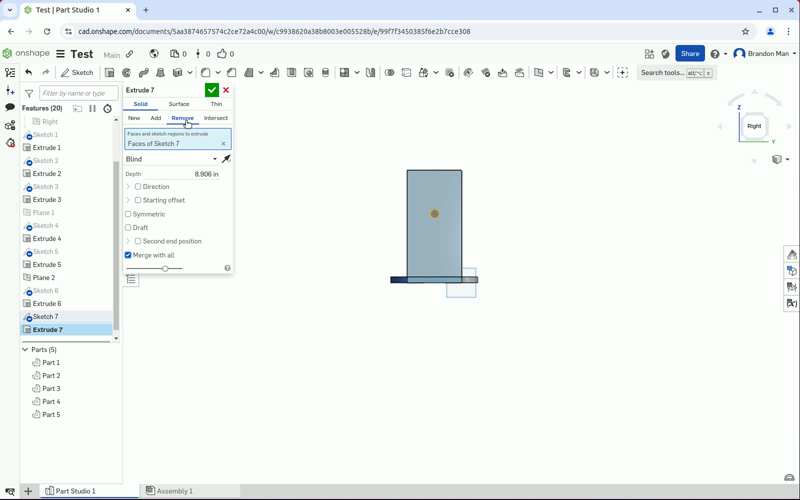
key(enter)
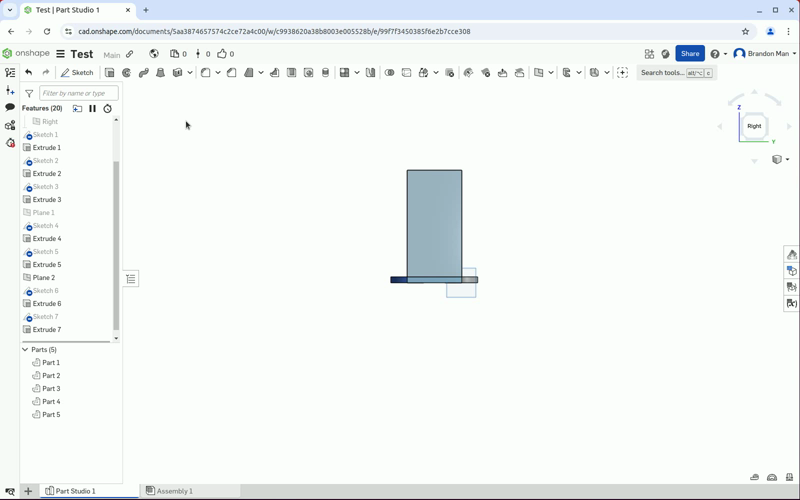
key(shift+h)
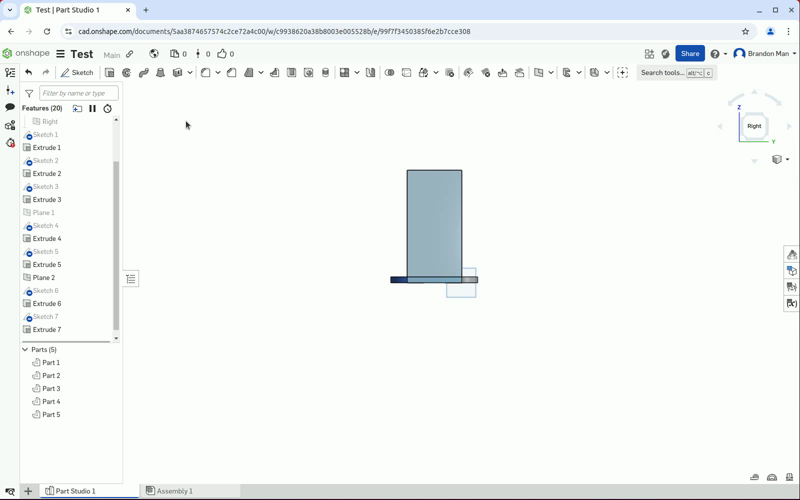
key(shift+h)
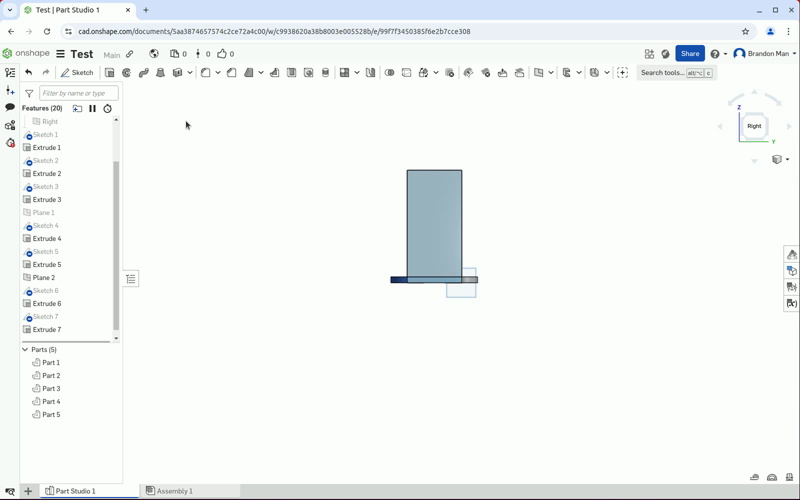
mouse_move(69, 137)
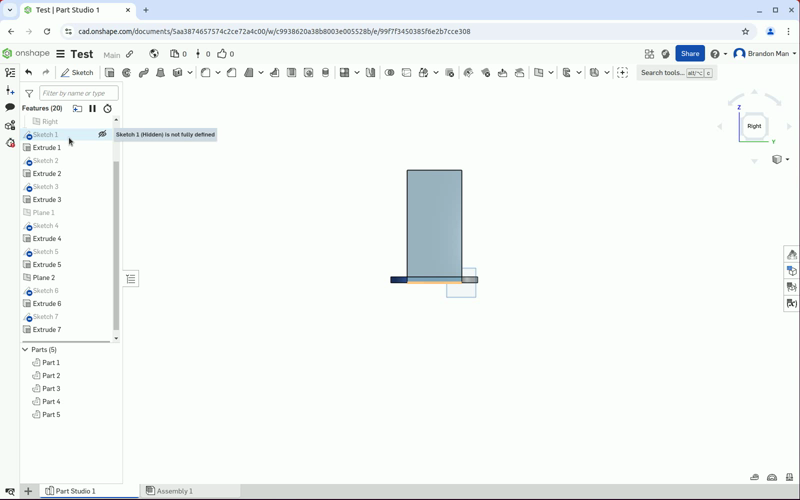
click(69, 137)
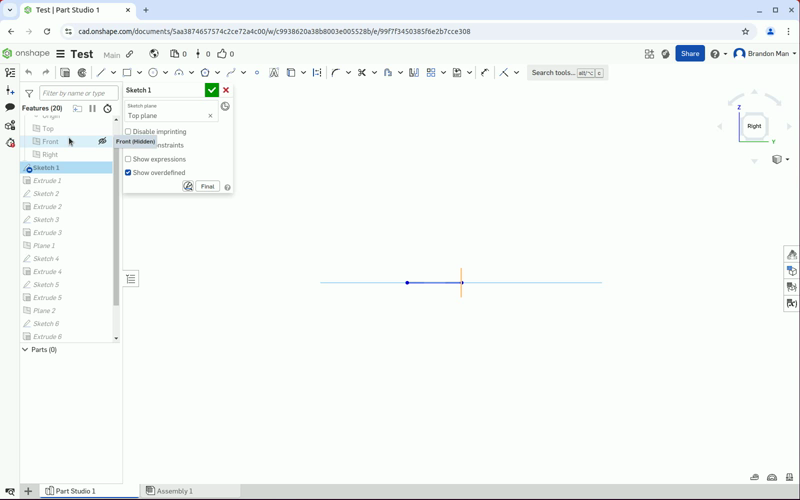
mouse_move(229, 92)
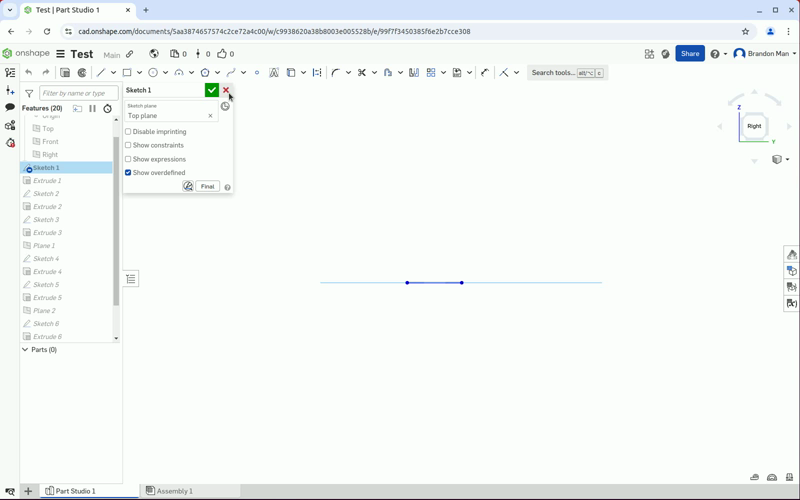
click(229, 92)
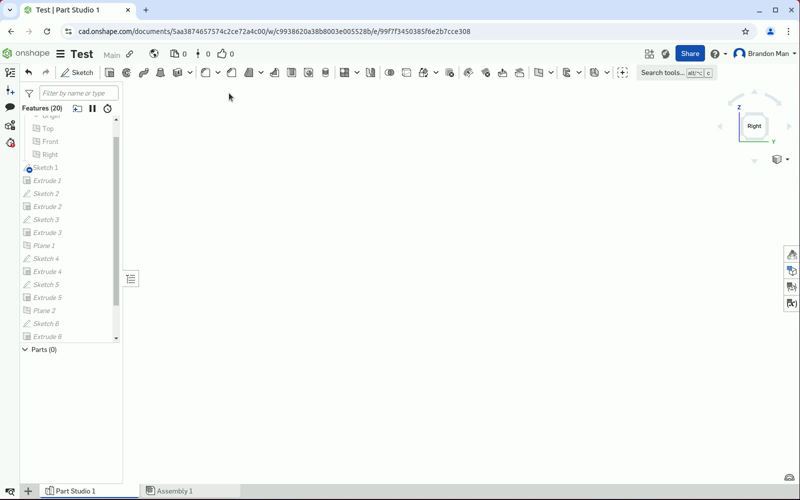
key(shift+s)
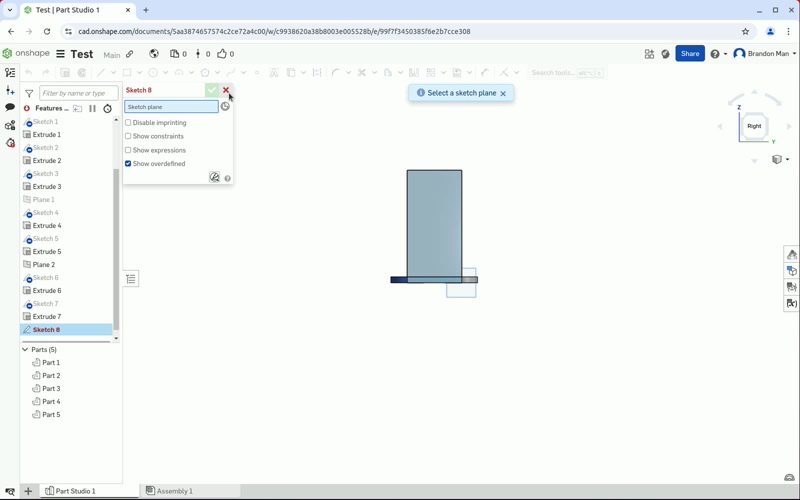
mouse_move(69, 267)
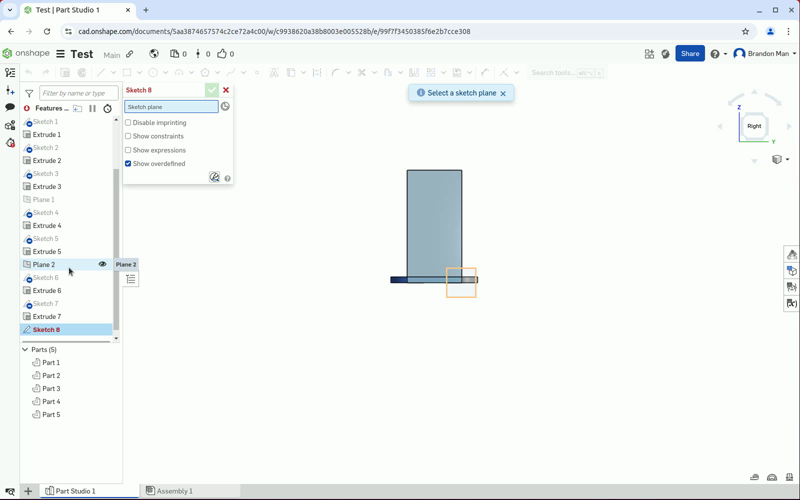
click(69, 267)
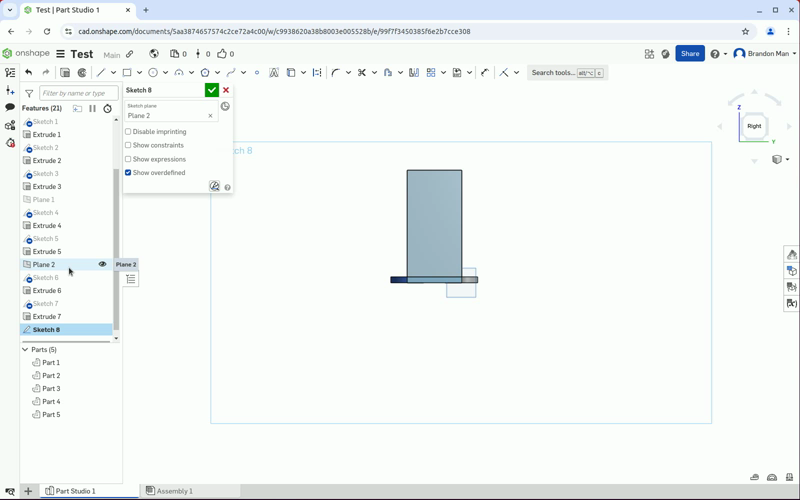
mouse_move(73, 352)
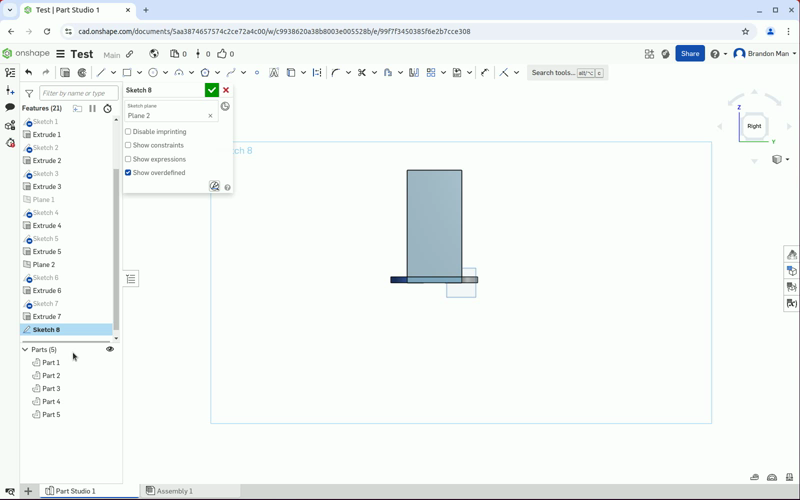
key(y)
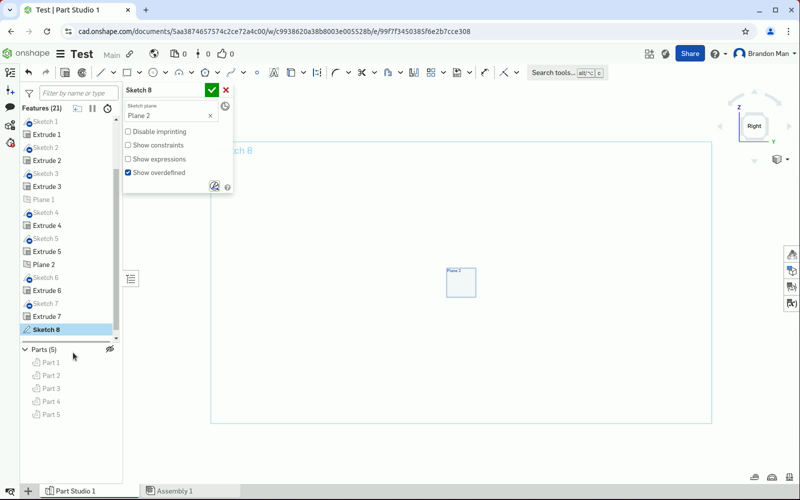
key(c)
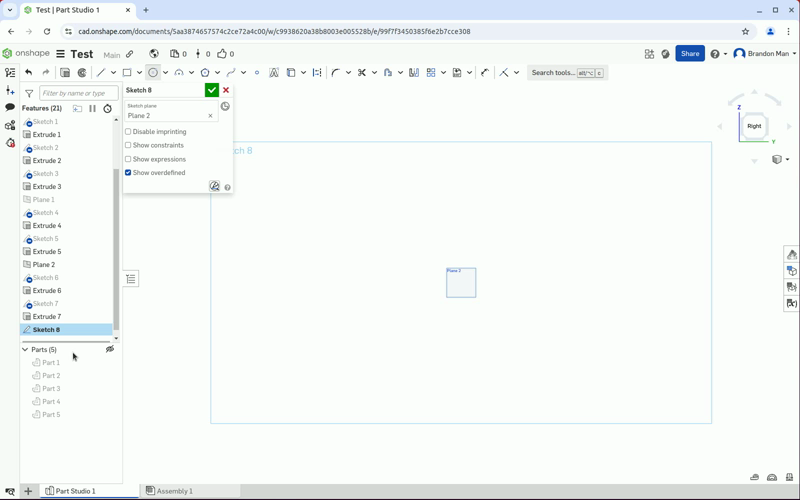
key_down(shift)
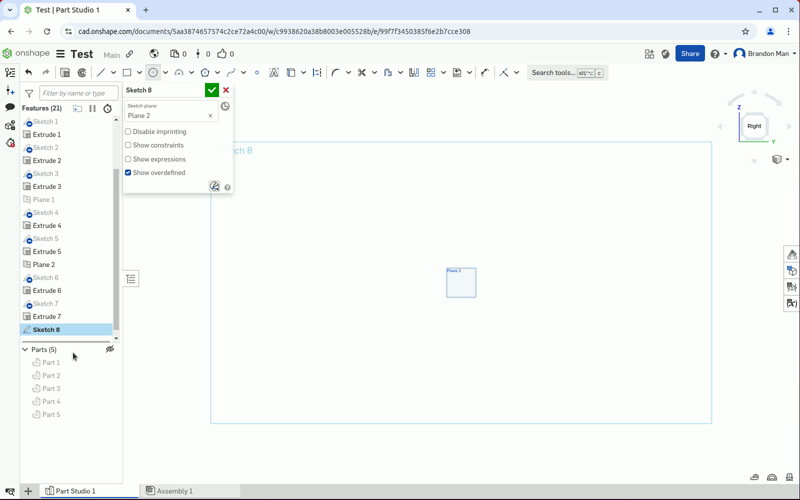
mouse_move(429, 251)
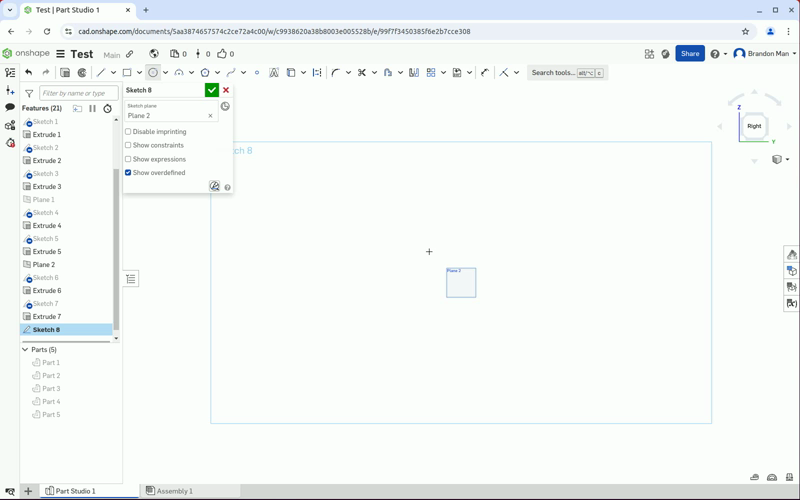
click(429, 251)
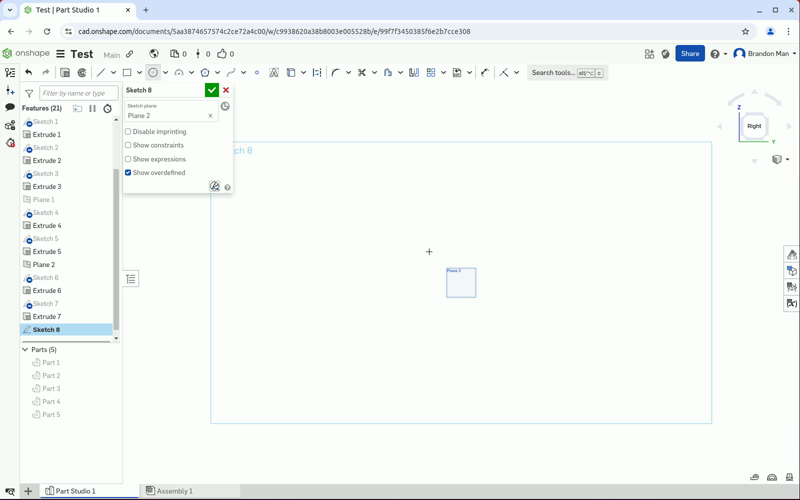
key_up(shift)
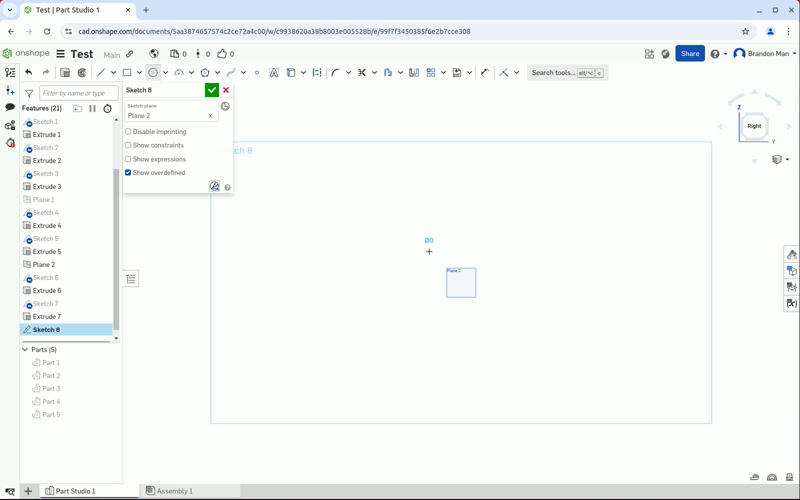
mouse_move(432, 251)
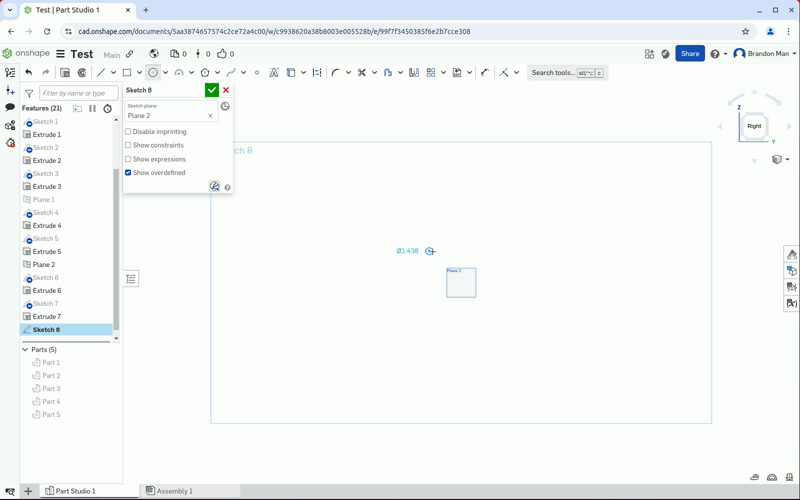
click(432, 251)
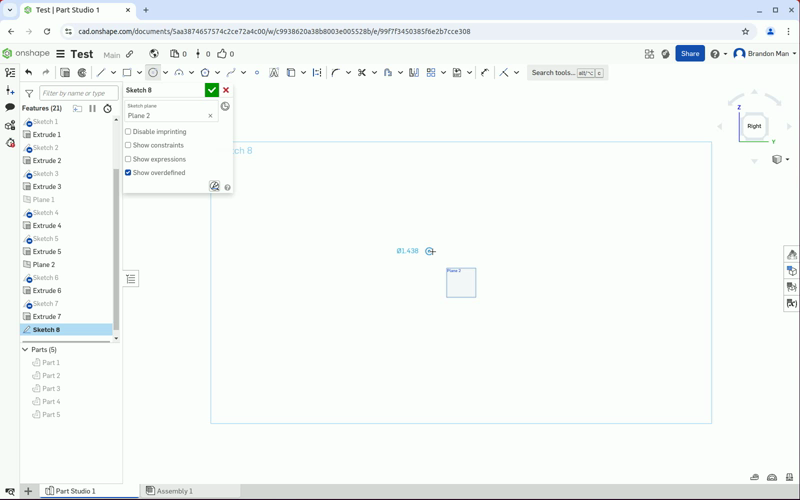
key(esc)
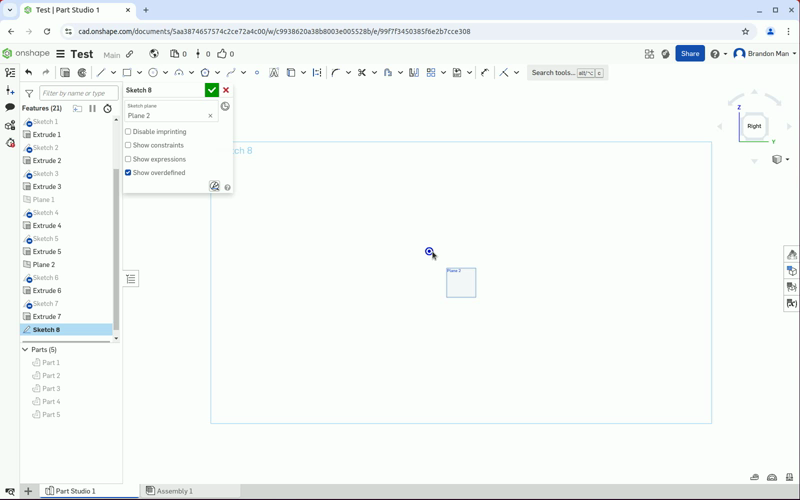
mouse_move(426, 252)
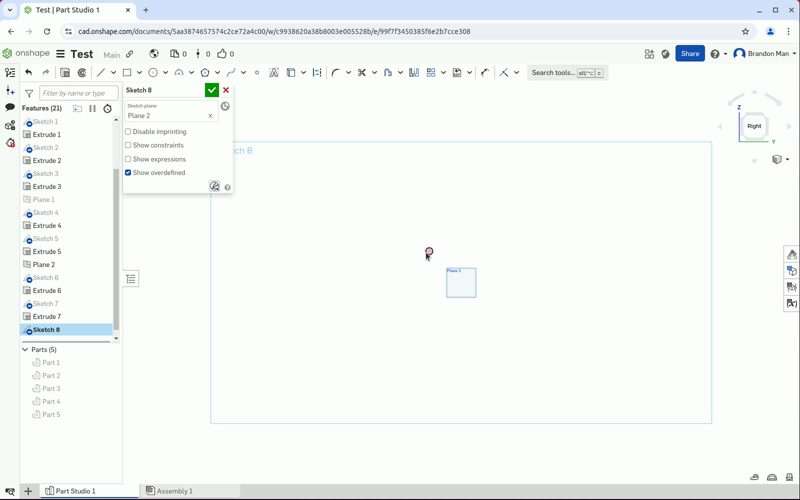
scroll(6)
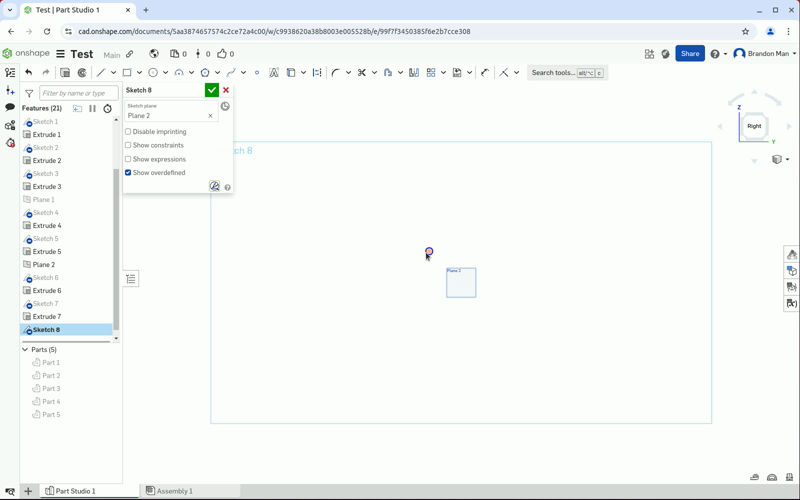
scroll(6)
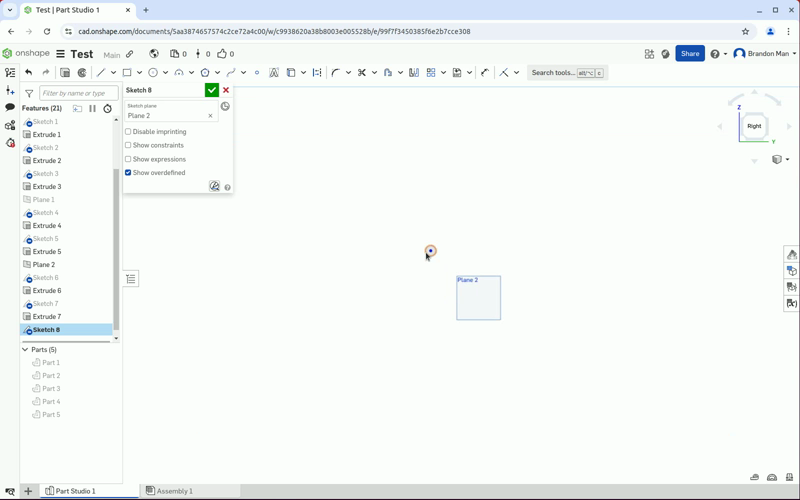
scroll(6)
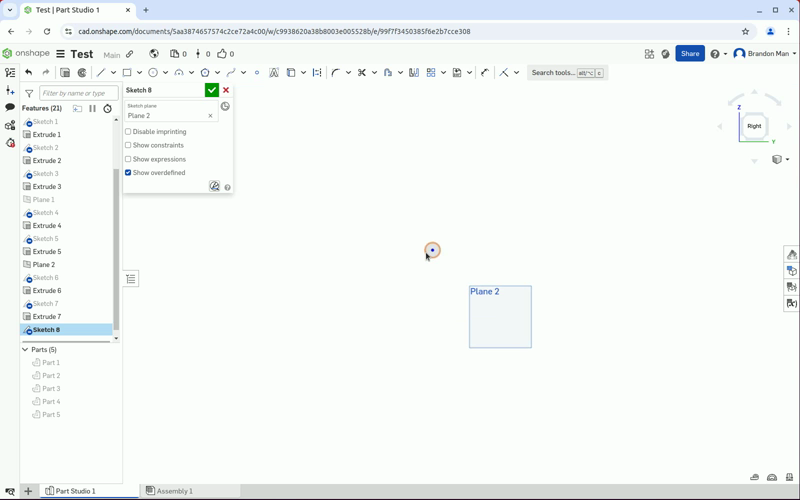
scroll(6)
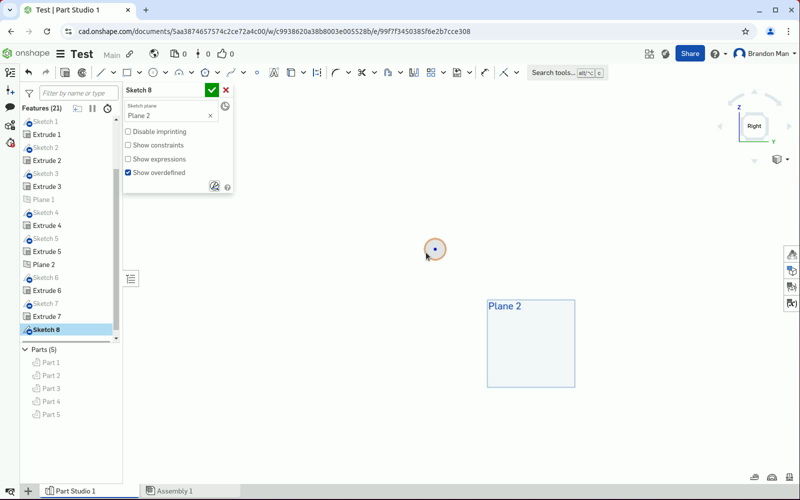
scroll(6)
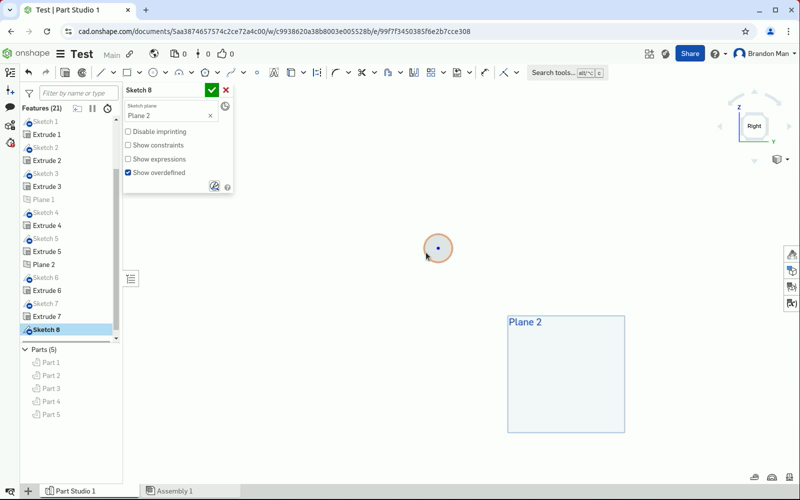
scroll(6)
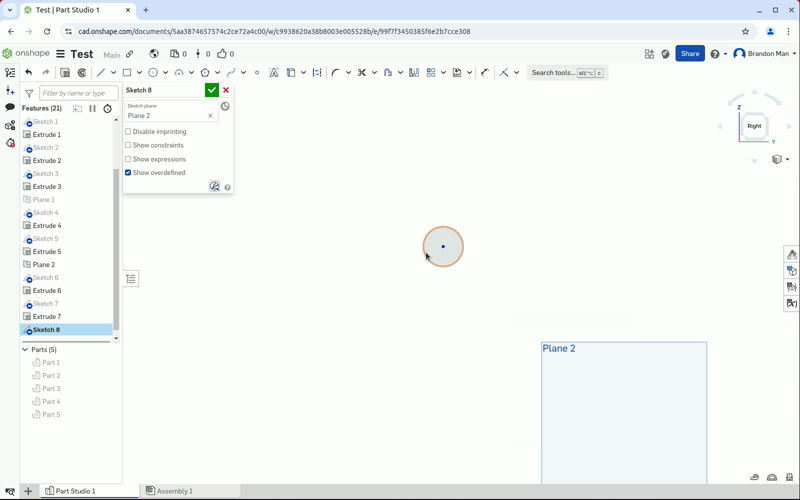
scroll(6)
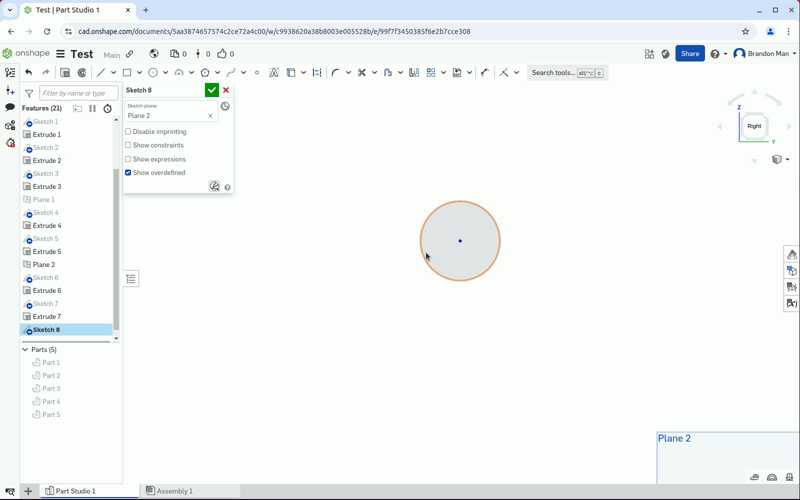
click(426, 252)
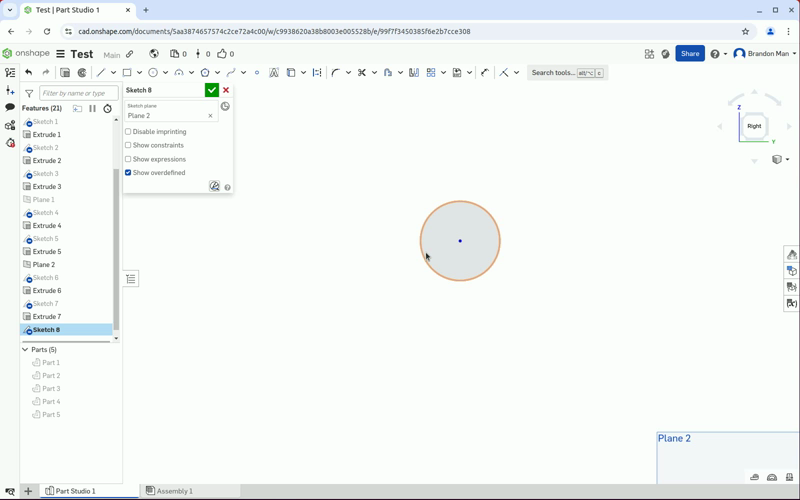
scroll(-6)
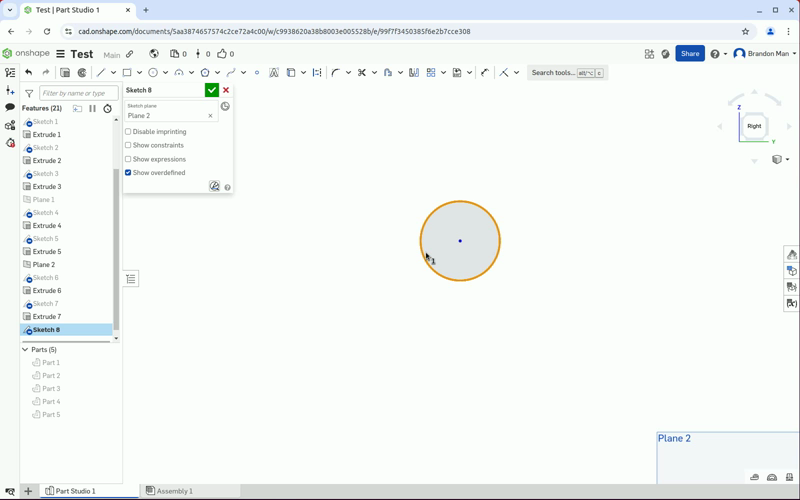
scroll(-6)
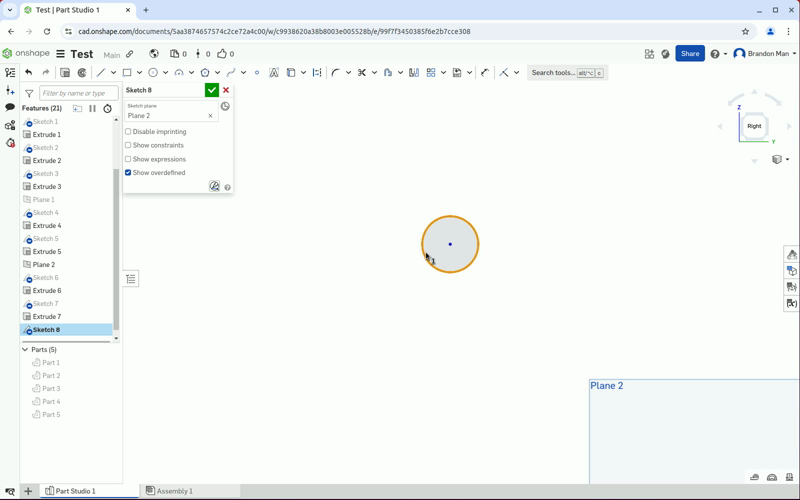
scroll(-6)
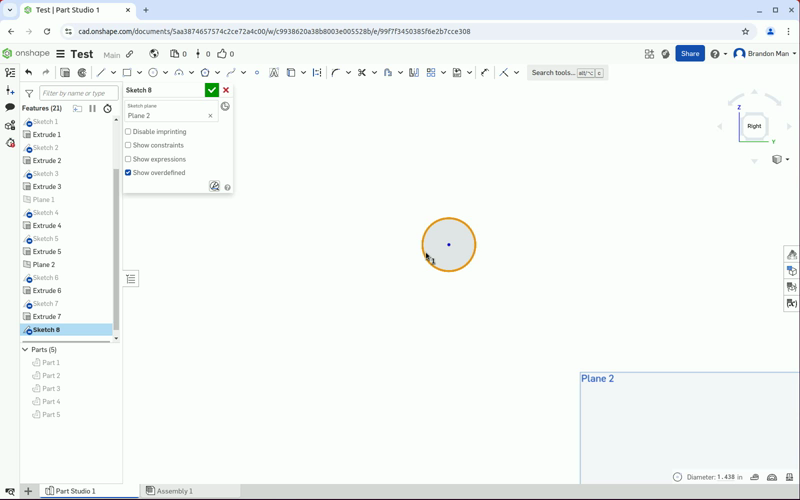
scroll(-6)
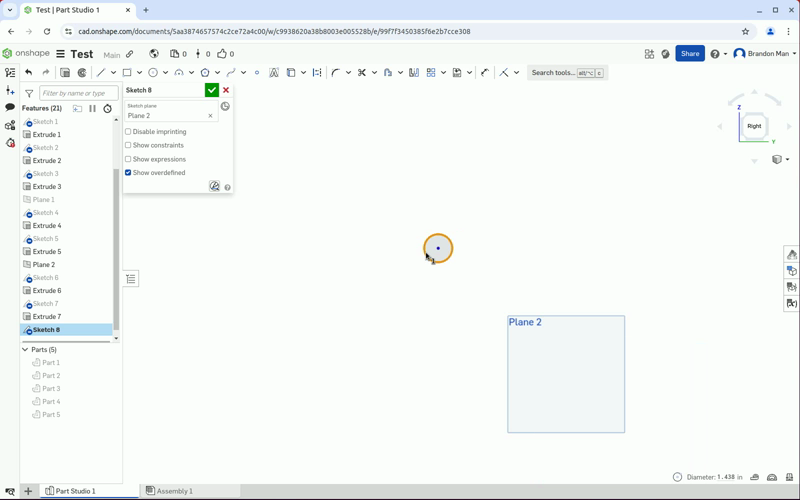
scroll(-6)
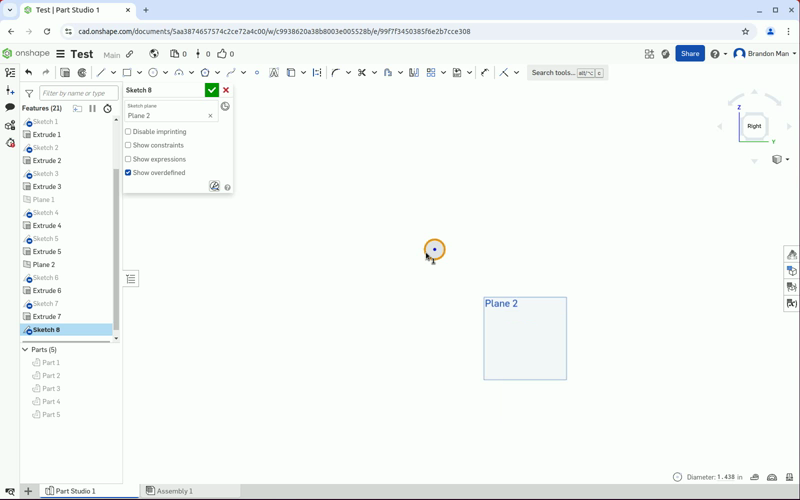
scroll(-6)
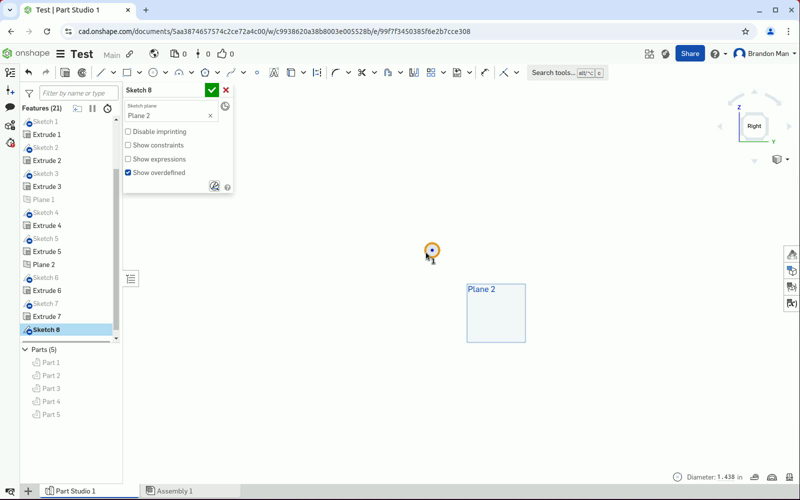
scroll(-6)
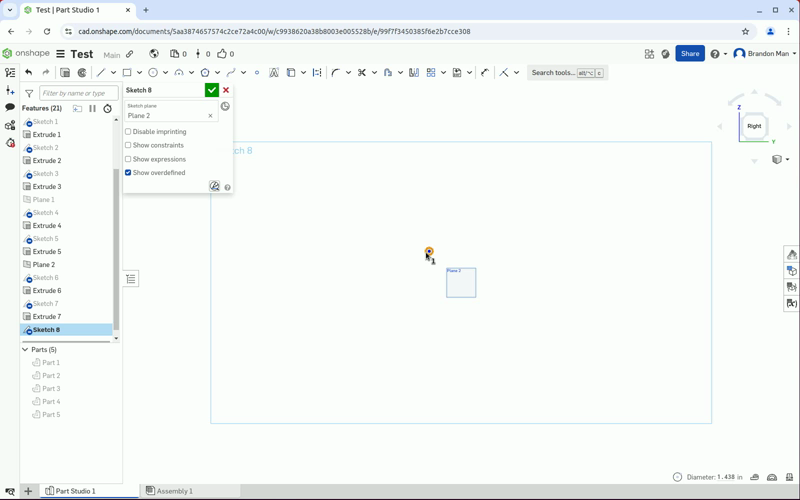
mouse_move(73, 352)
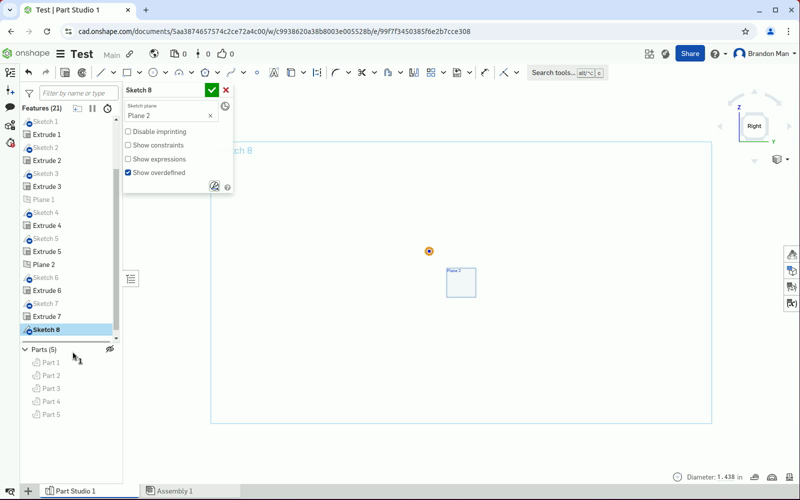
key(shift+y)
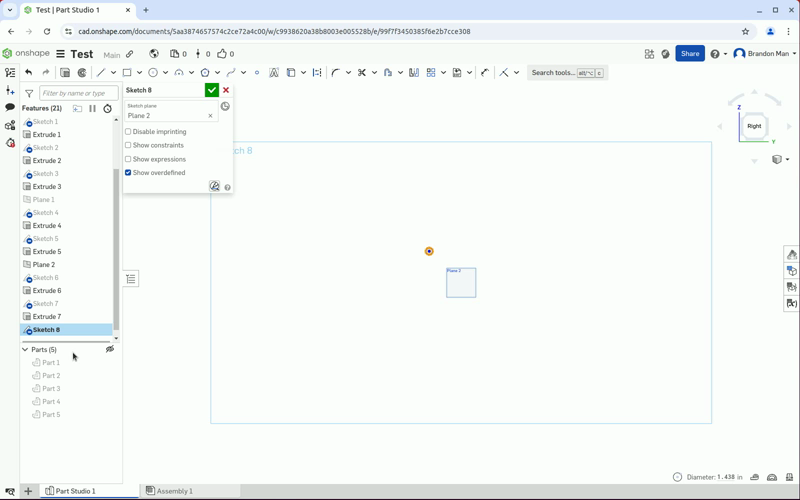
key(shift+e)
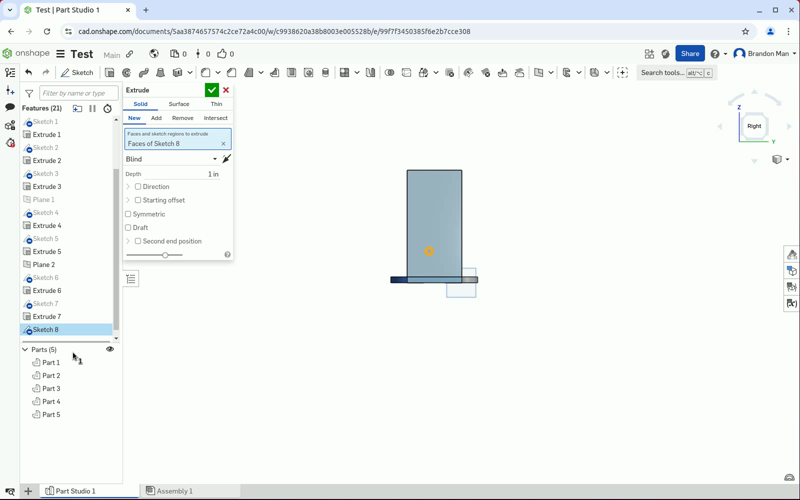
mouse_move(143, 106)
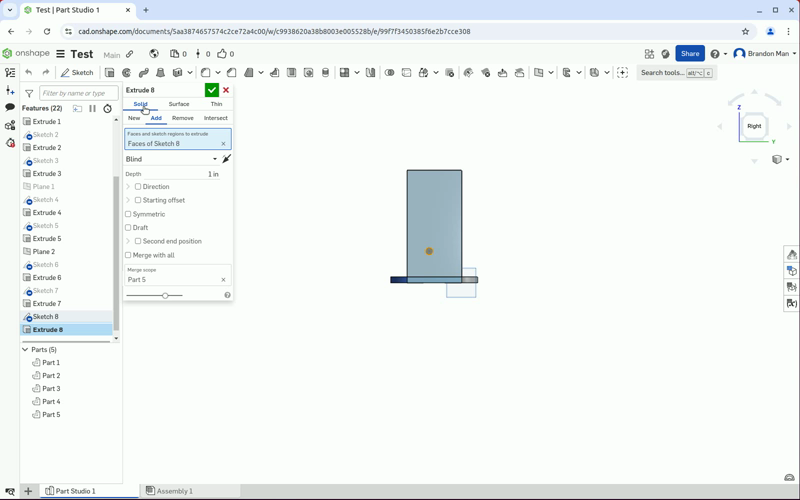
click(143, 106)
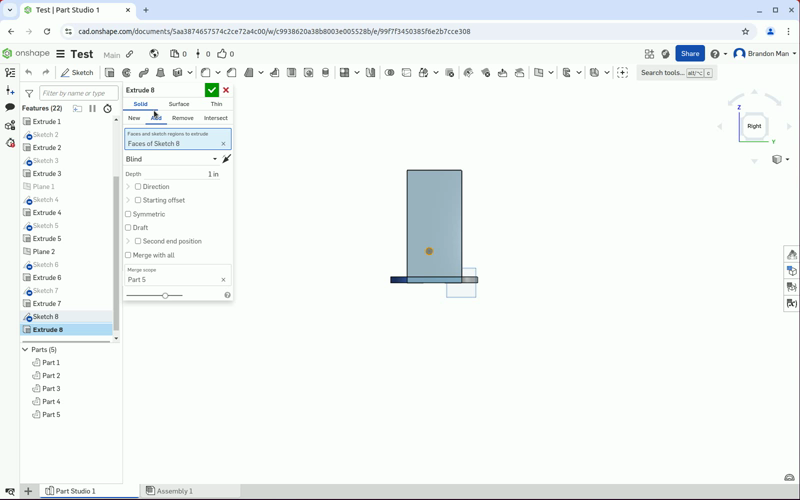
mouse_move(186, 120)
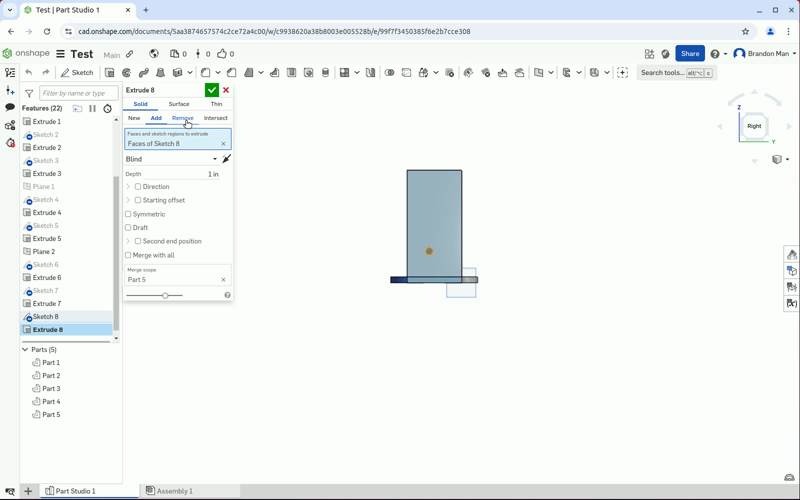
click(186, 120)
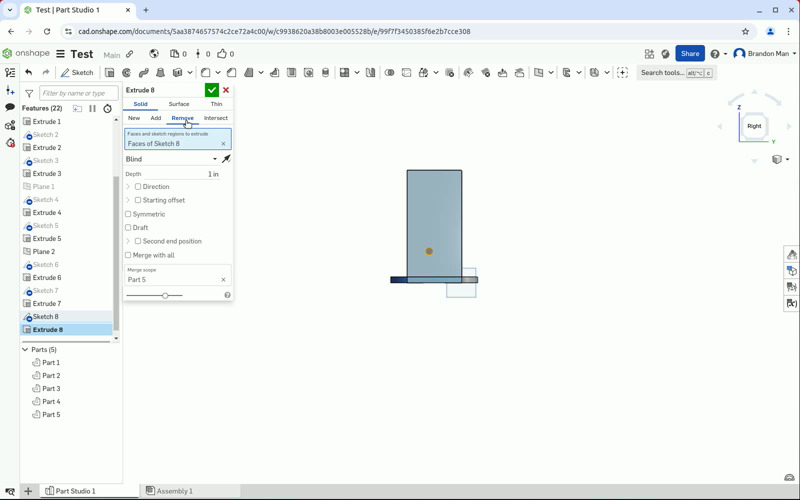
key(tab, 4)
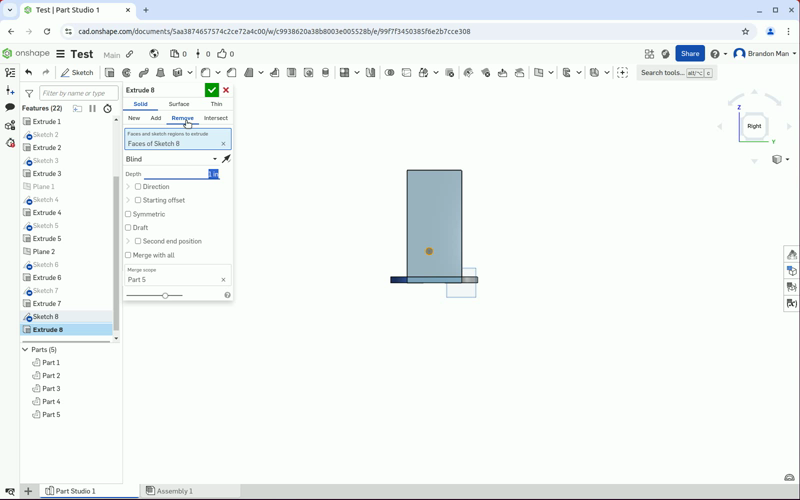
text(8.906)
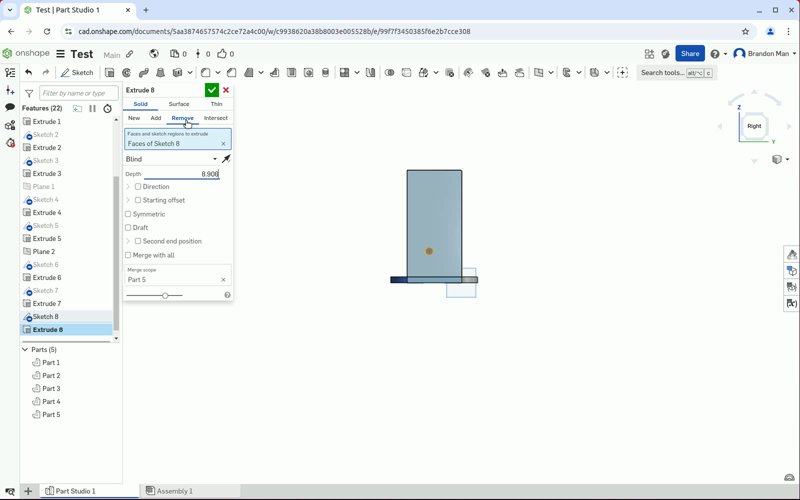
key(tab, 6)
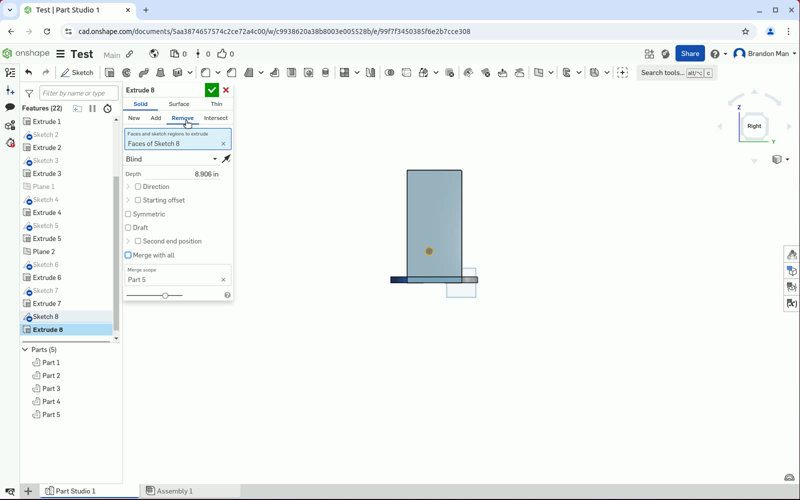
key(space)
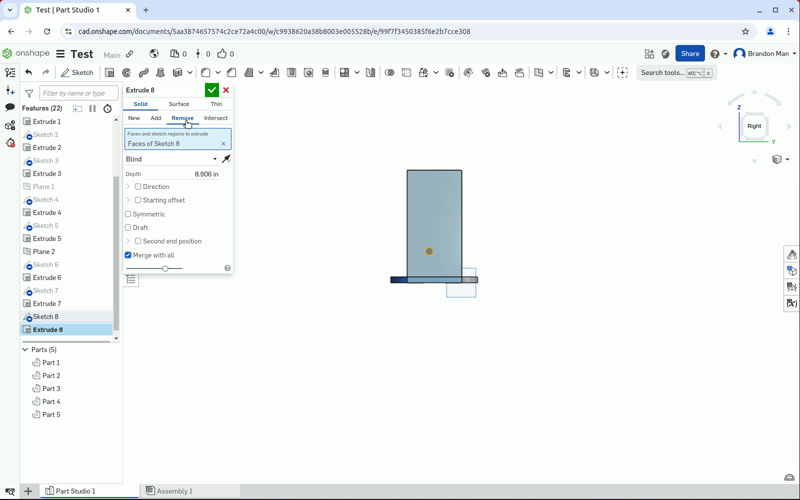
key(enter)
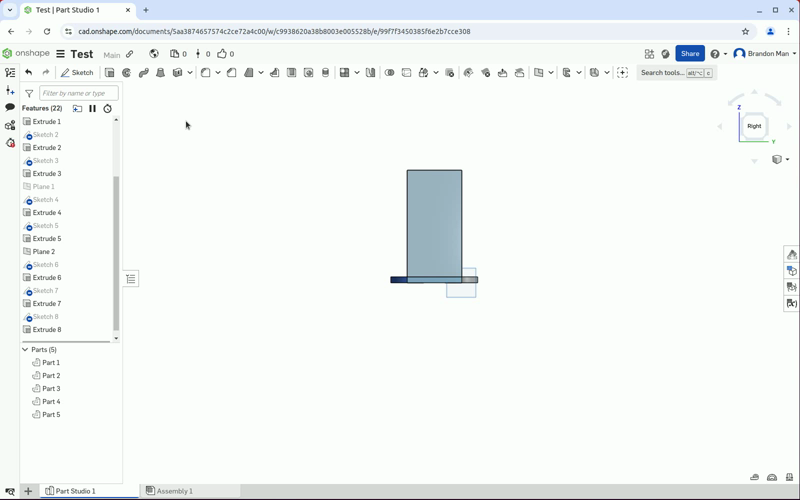
key(shift+h)
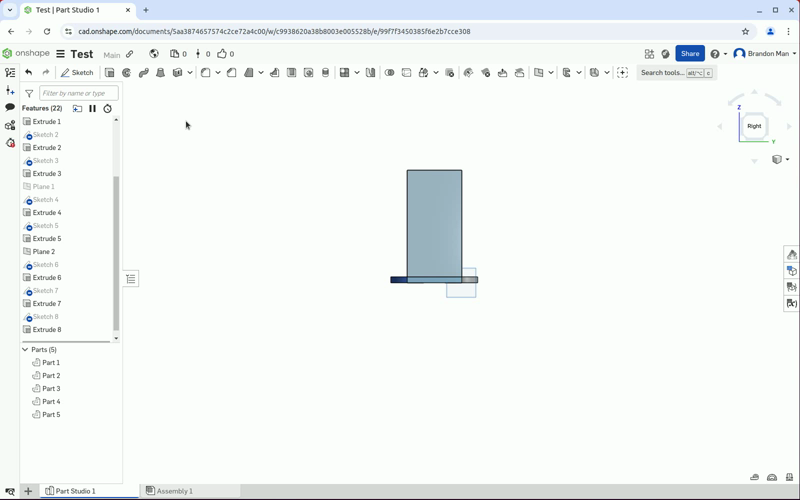
key(shift+h)
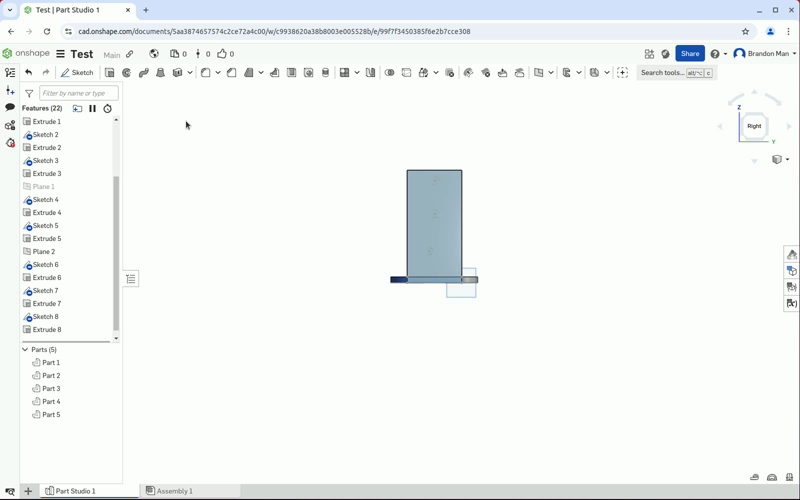
key(shift+7)
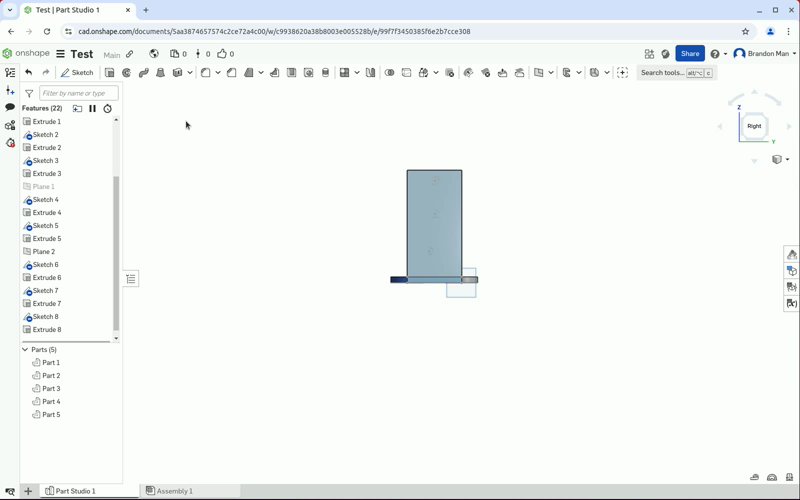
key(right, 2)
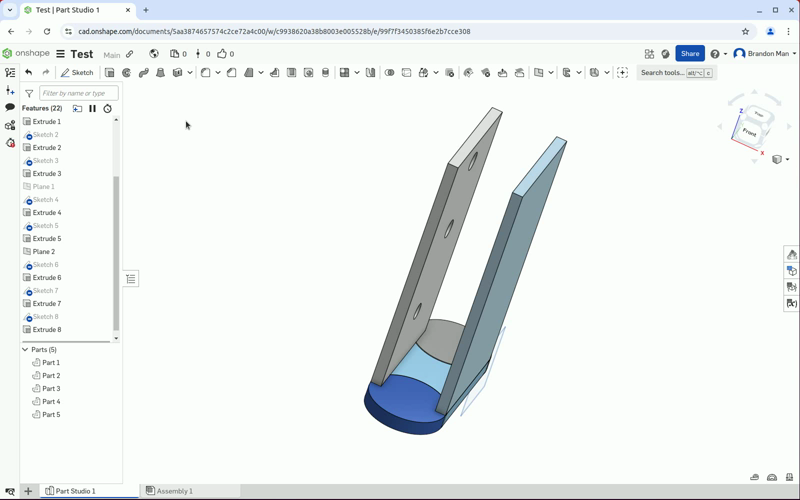
key(down, 2)
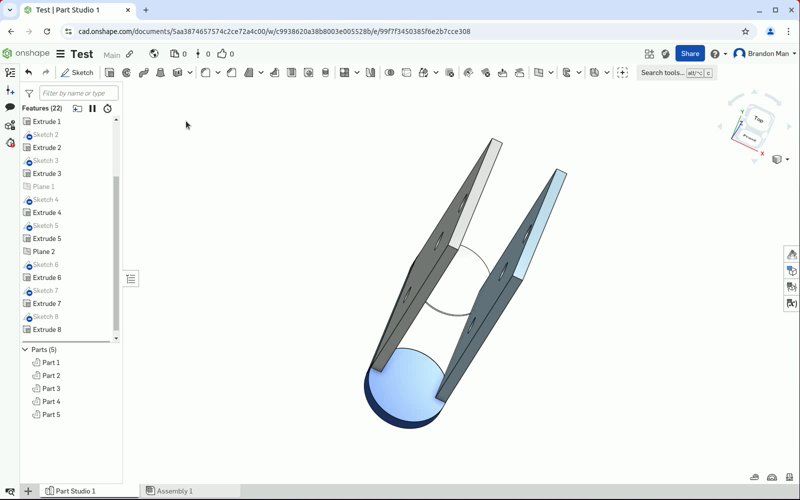
key(up, 2)
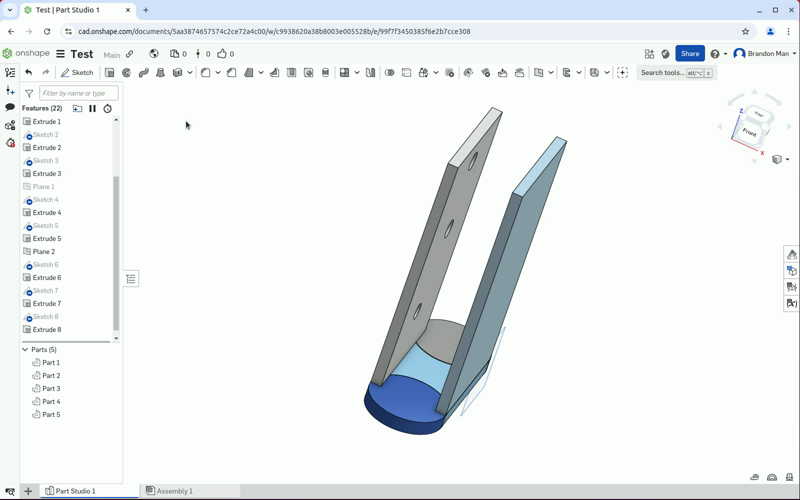
key(left, 2)
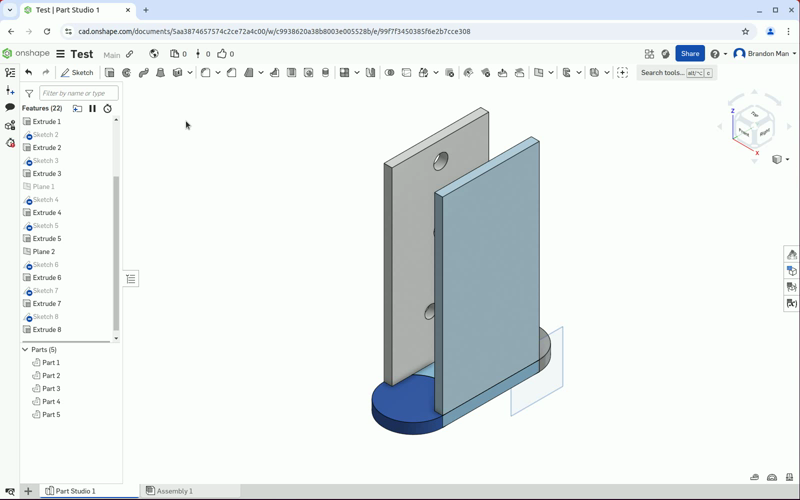
mouse_move(69, 111)
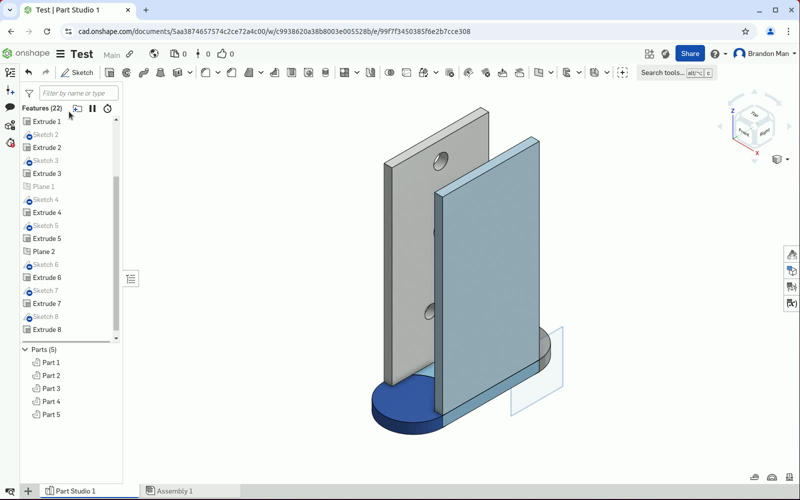
click(69, 111)